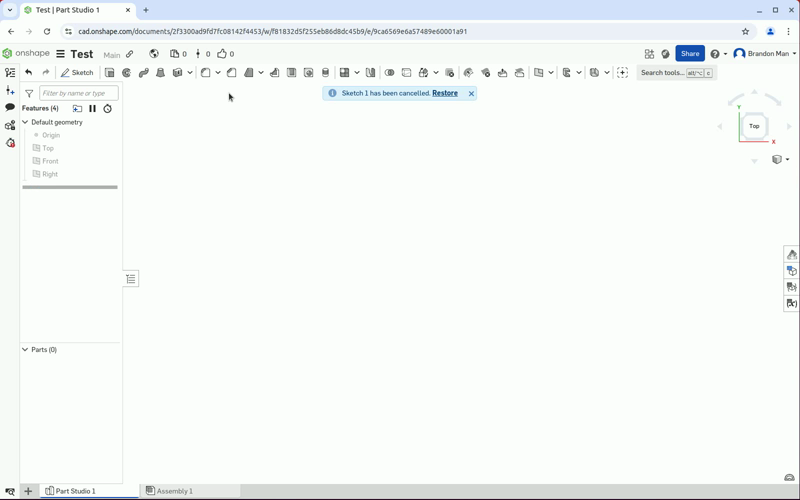
key(shift+h)
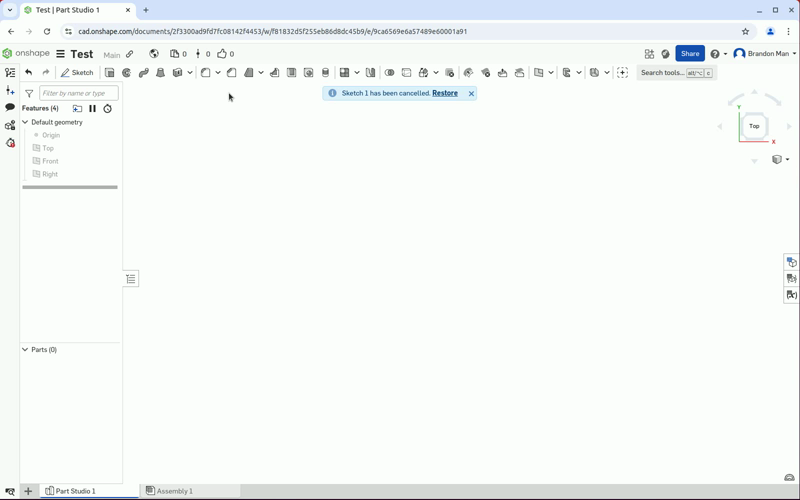
key(shift+s)
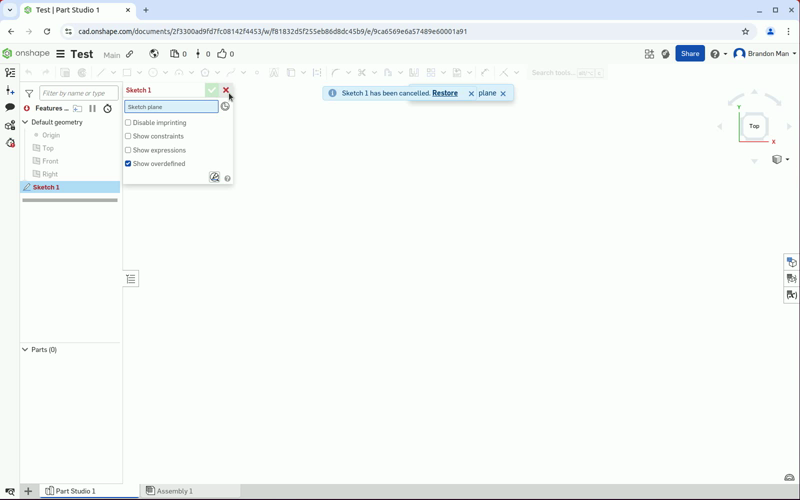
mouse_move(73, 150)
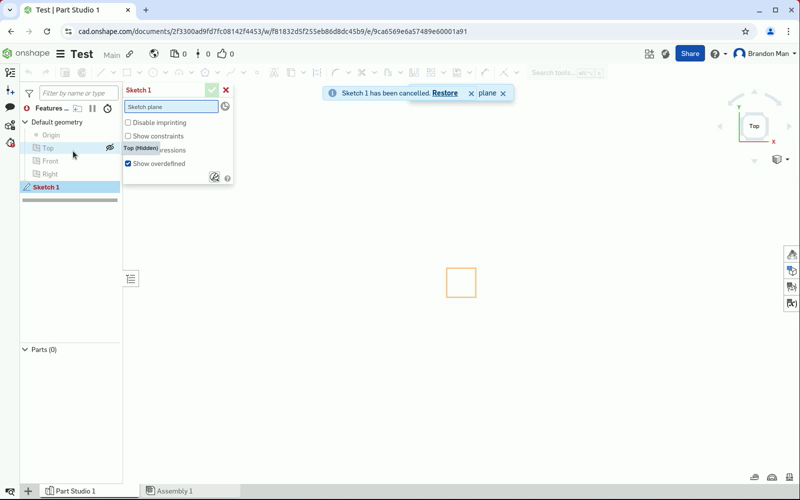
click(73, 150)
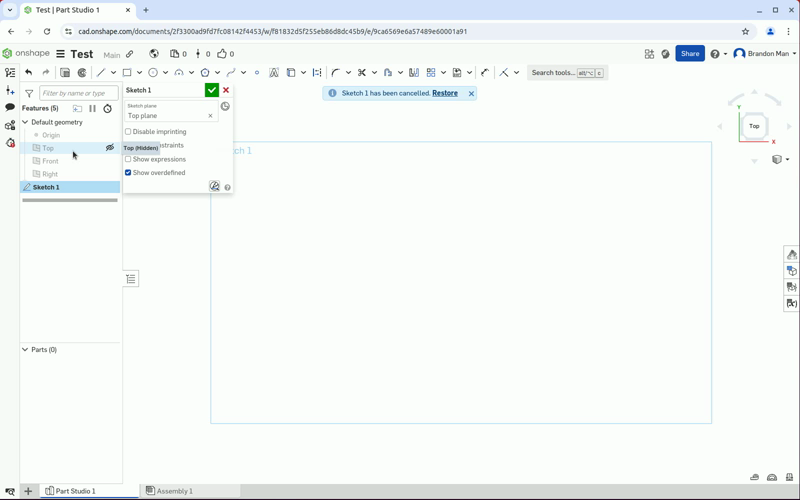
mouse_move(73, 352)
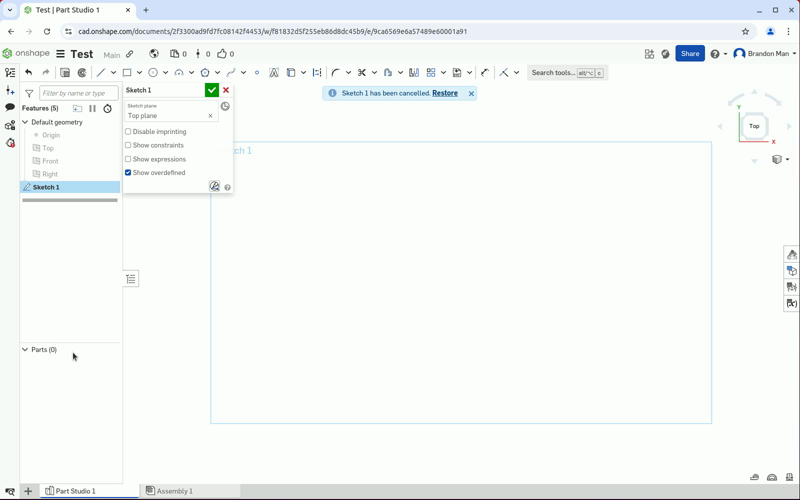
key(y)
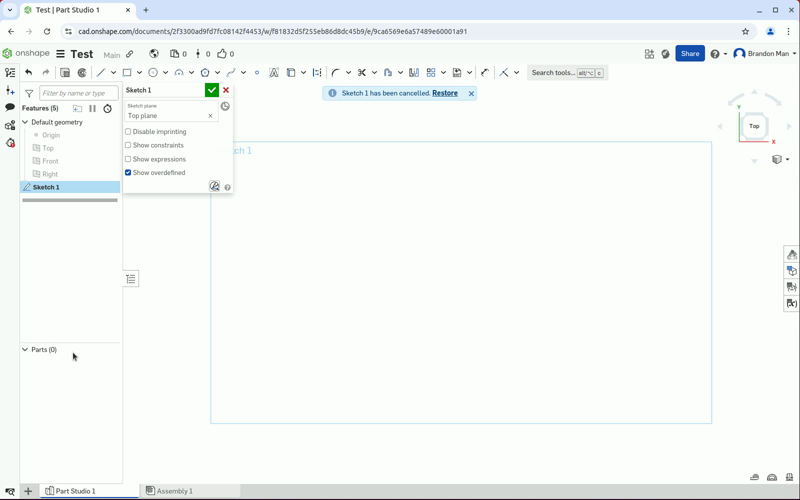
key(l)
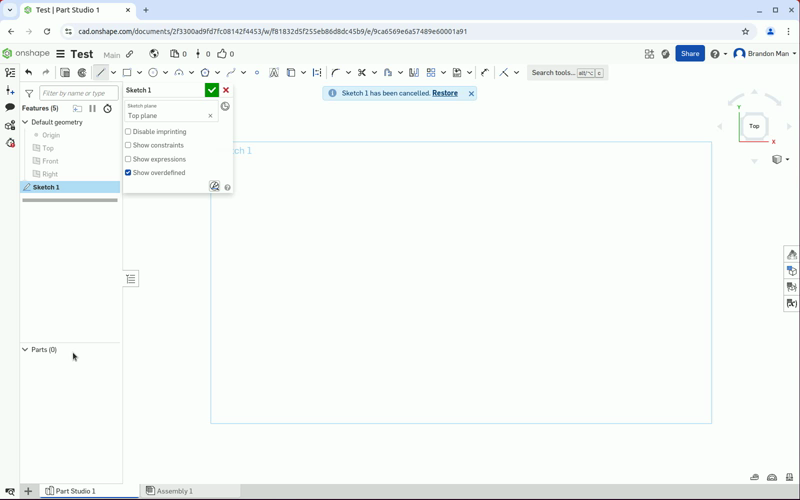
key_down(shift)
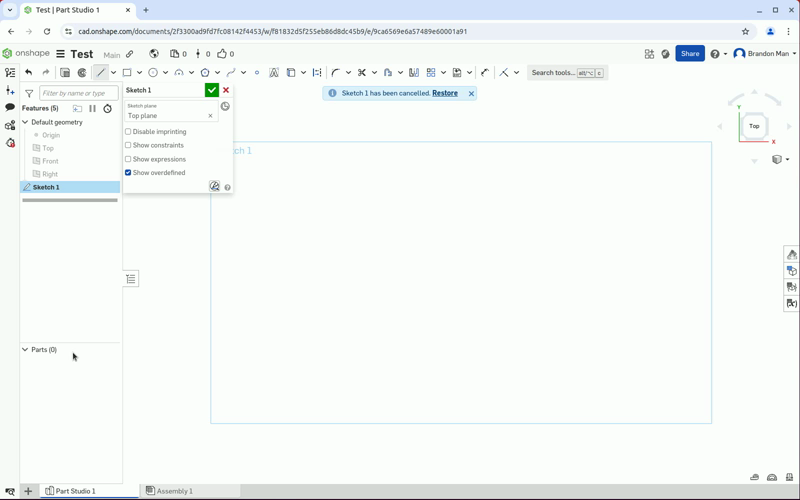
mouse_move(460, 282)
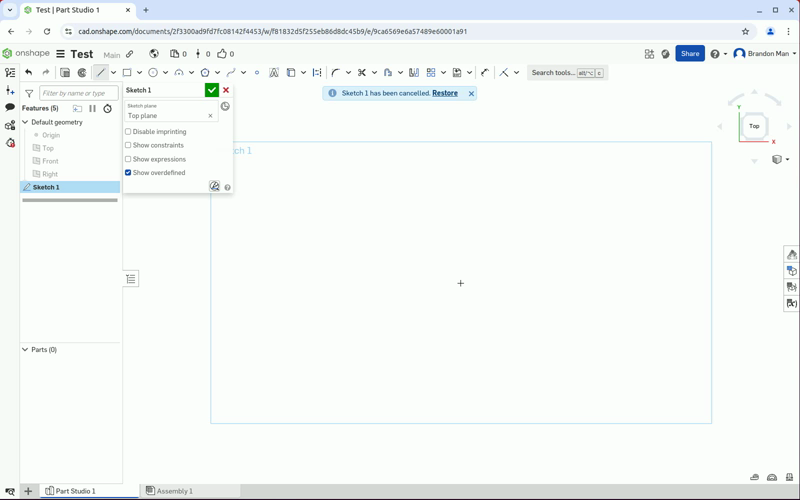
click(460, 282)
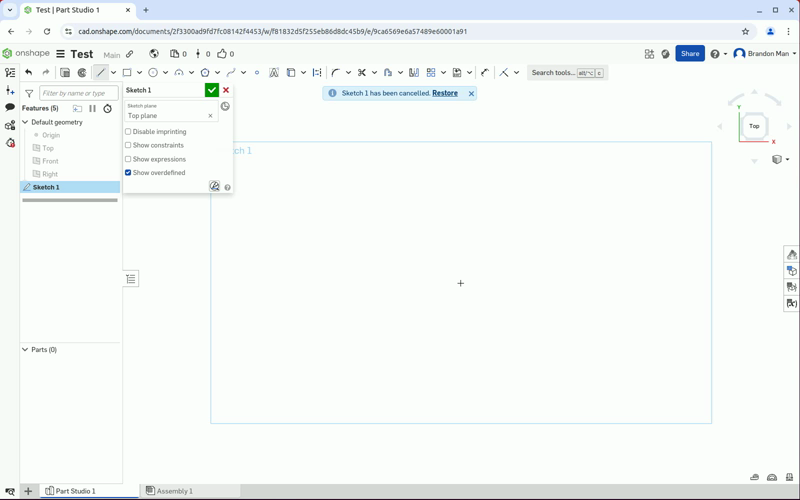
key_up(shift)
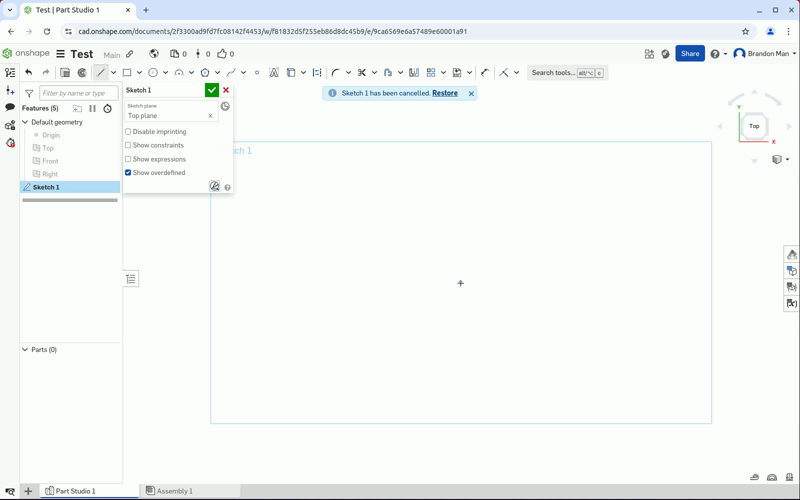
key_down(shift)
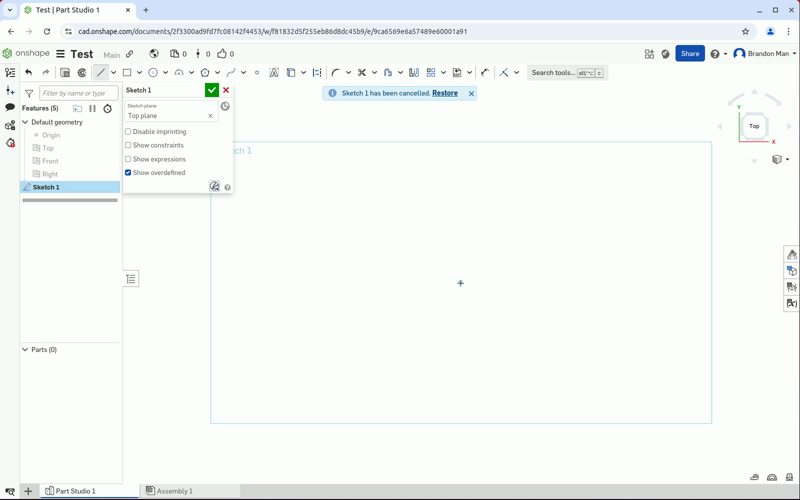
mouse_move(573, 282)
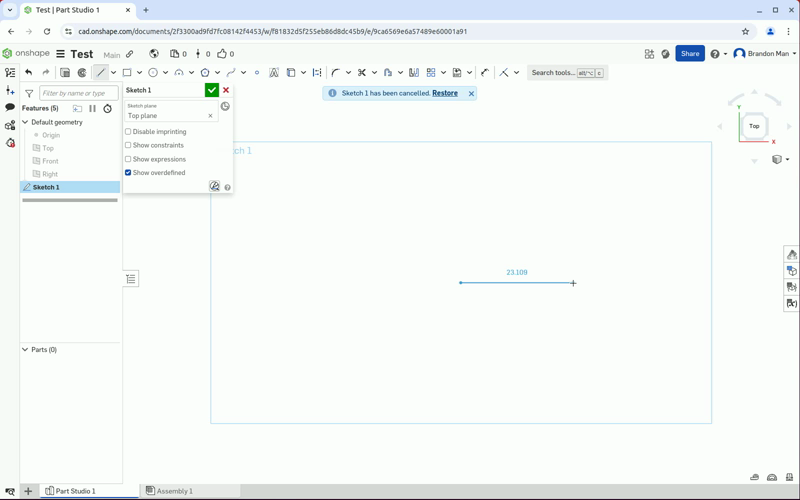
click(573, 282)
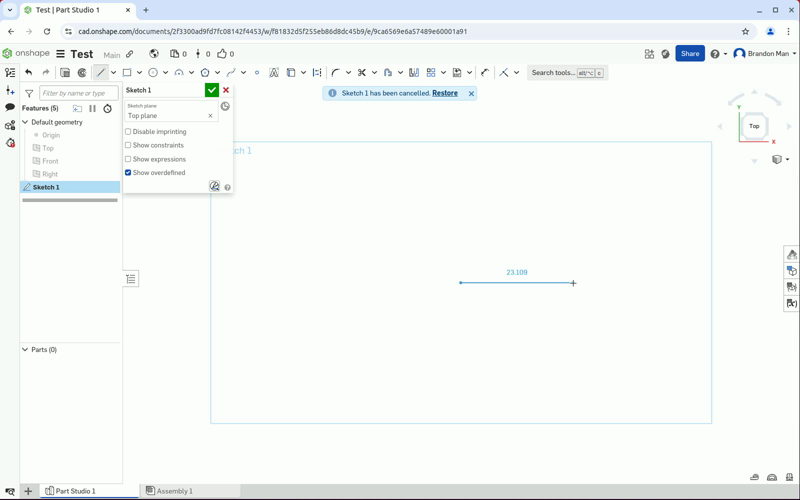
key_up(shift)
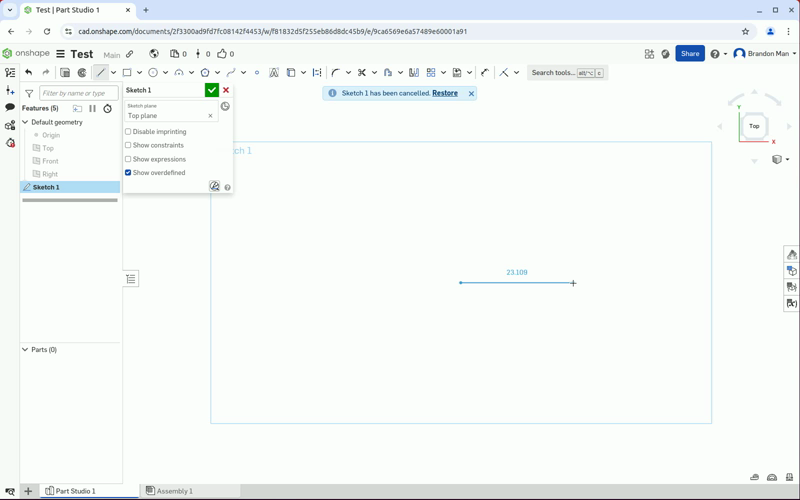
key_down(shift)
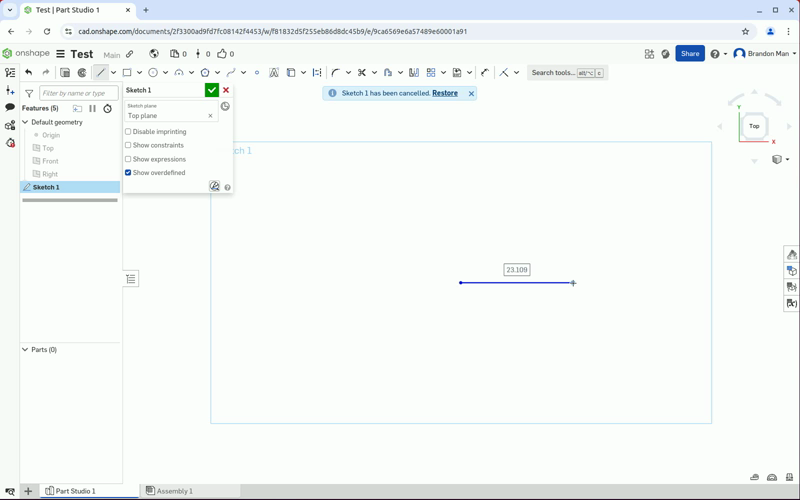
mouse_move(573, 215)
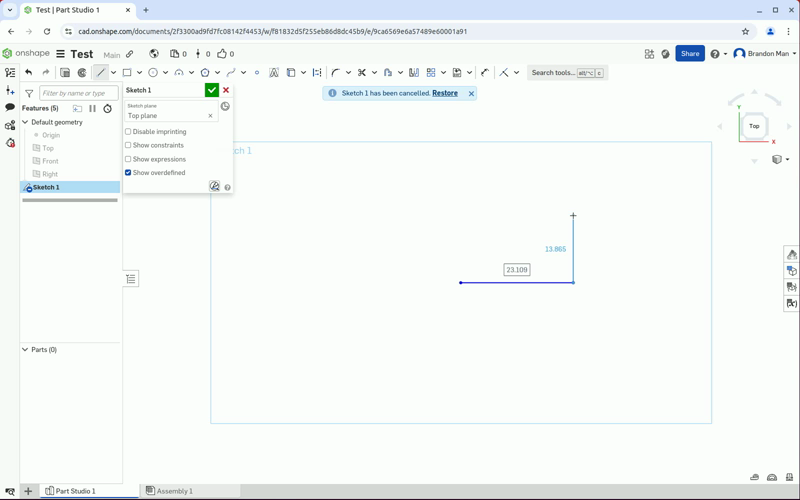
click(573, 215)
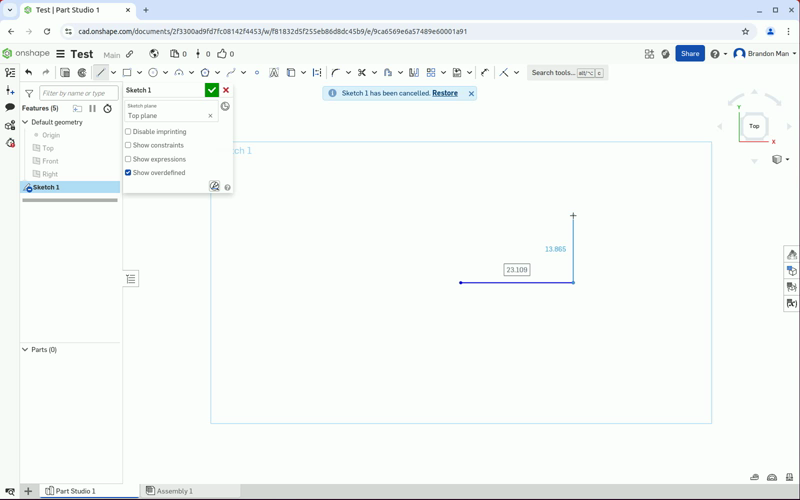
key_up(shift)
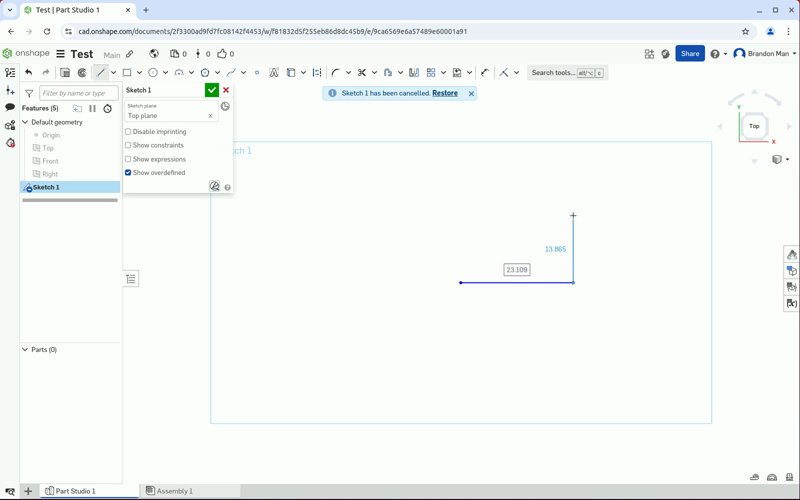
key_down(shift)
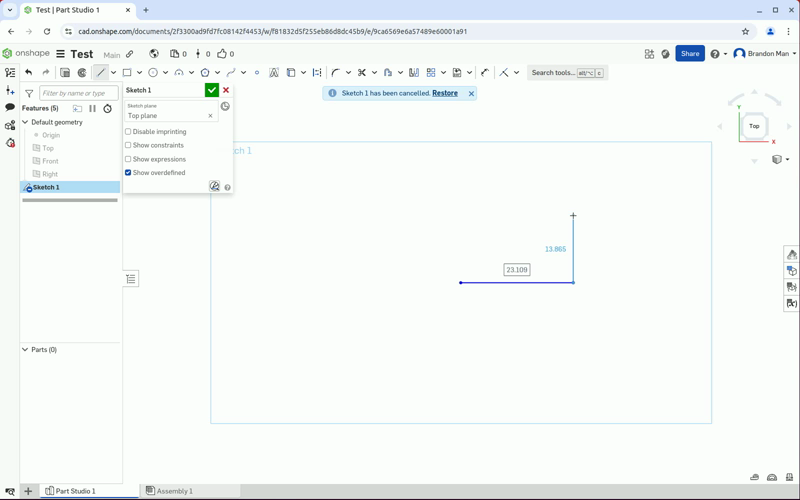
mouse_move(460, 215)
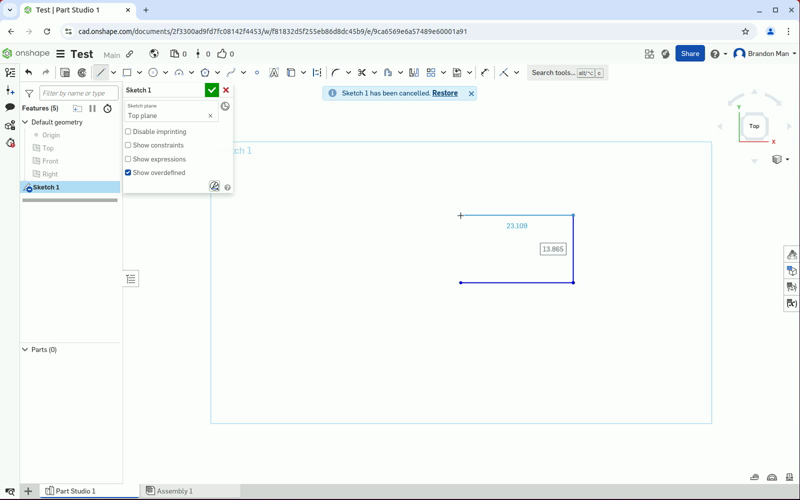
click(460, 215)
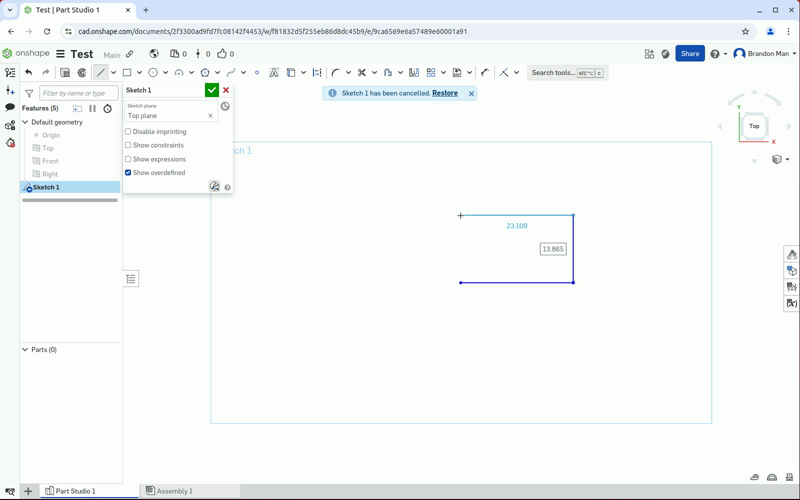
key_up(shift)
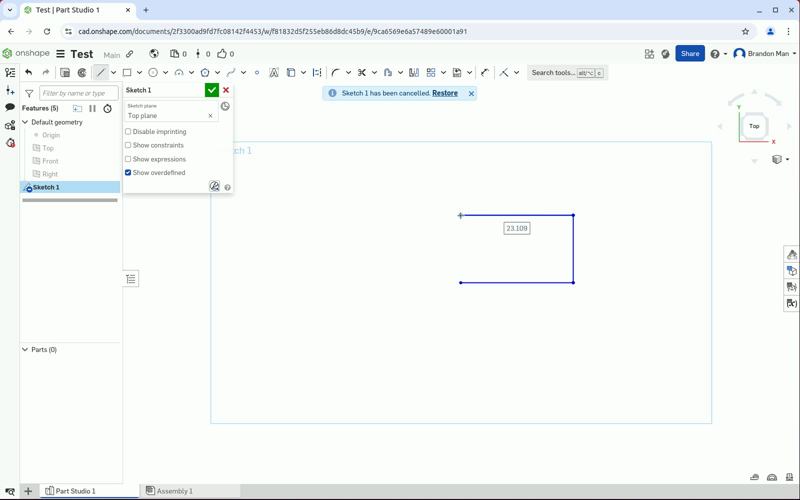
key_down(shift)
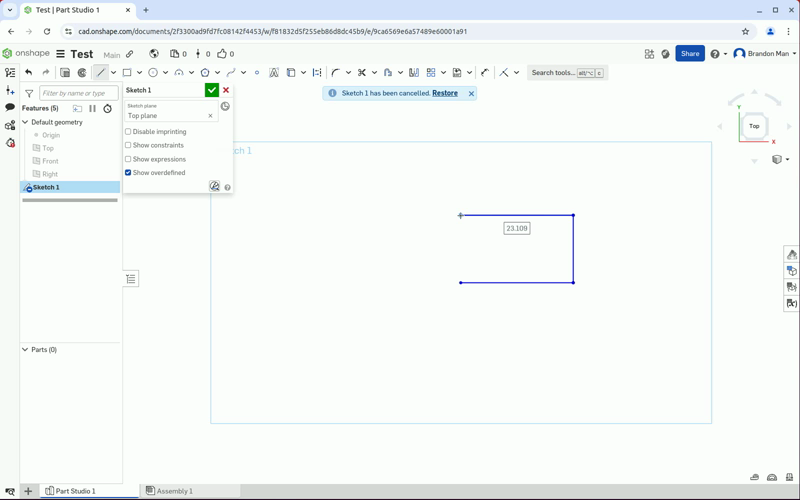
mouse_move(460, 282)
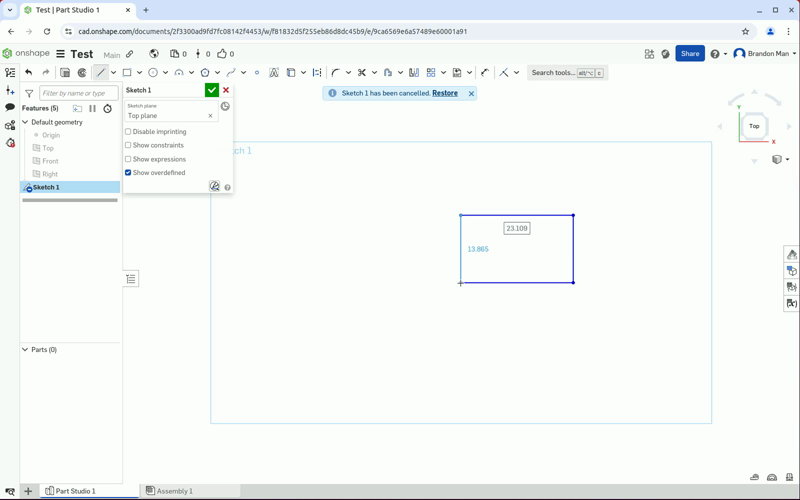
key_up(shift)
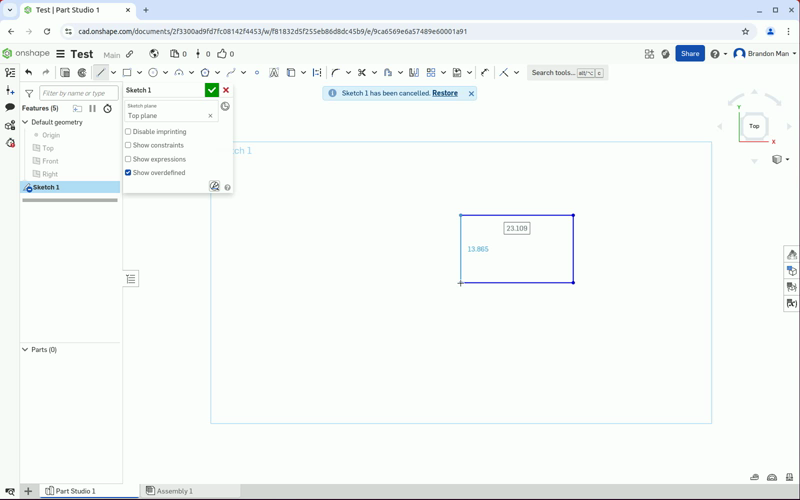
click(460, 282)
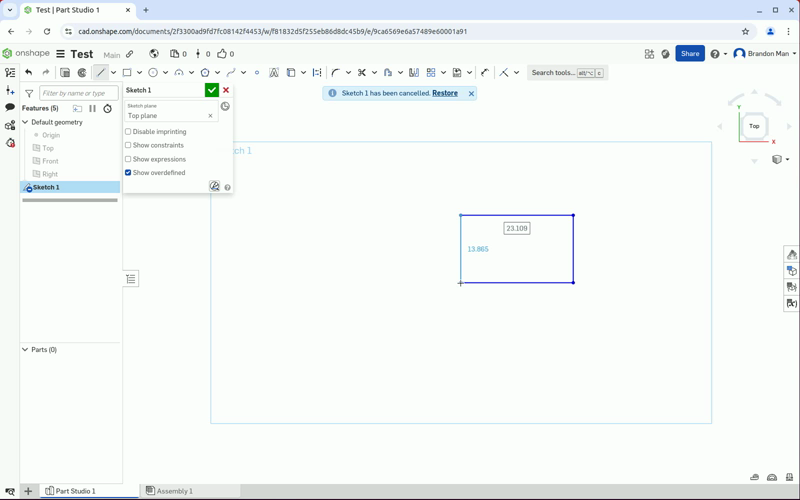
key(esc)
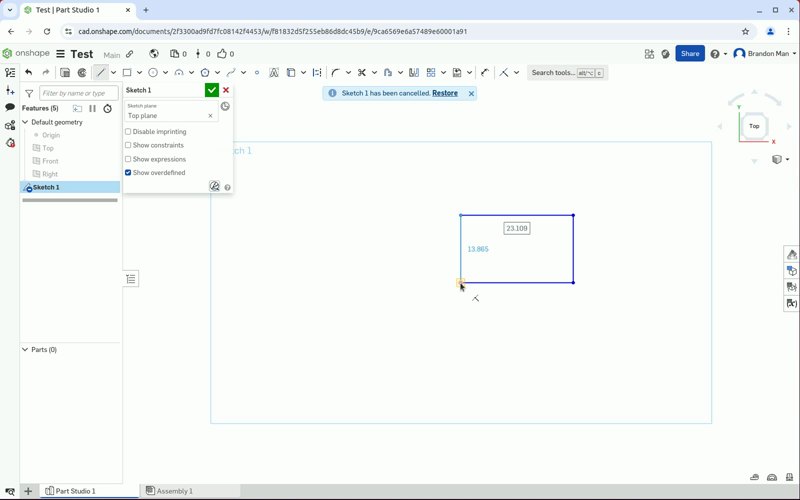
mouse_move(483, 266)
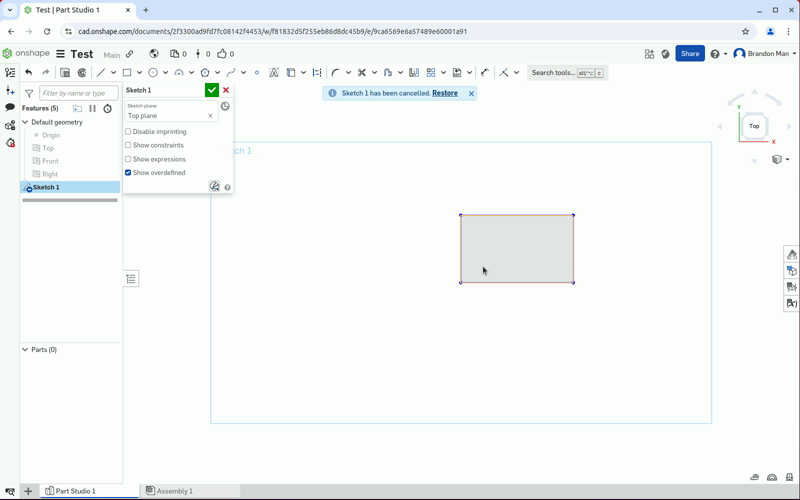
click(483, 266)
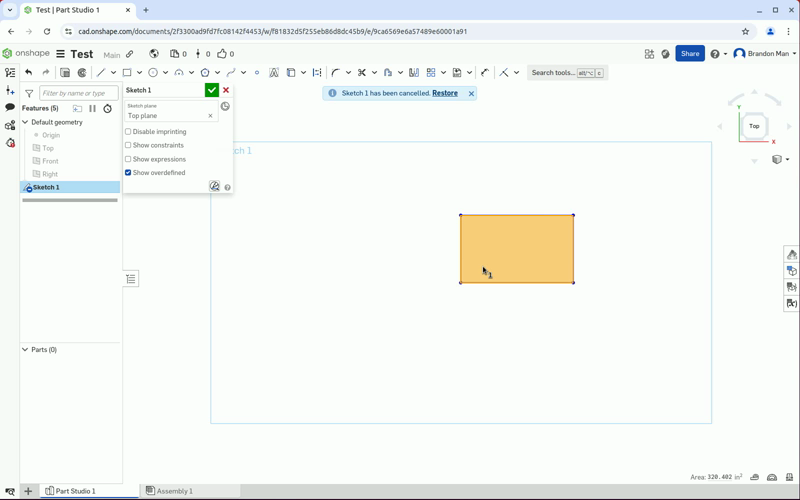
mouse_move(73, 352)
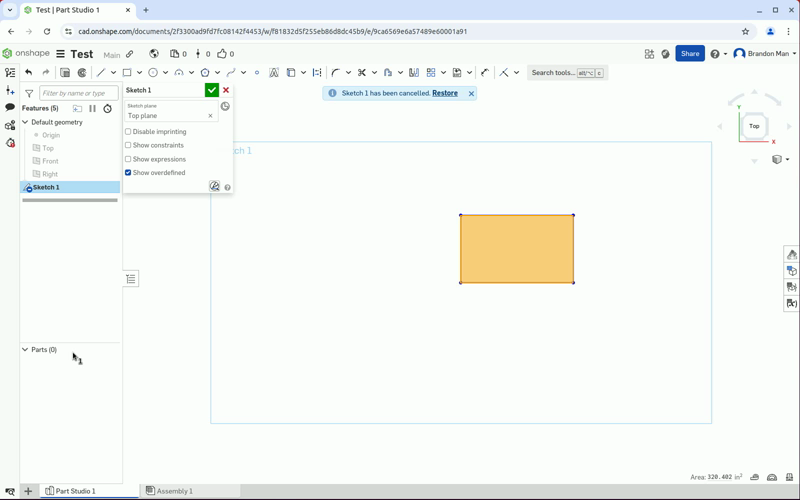
key(shift+y)
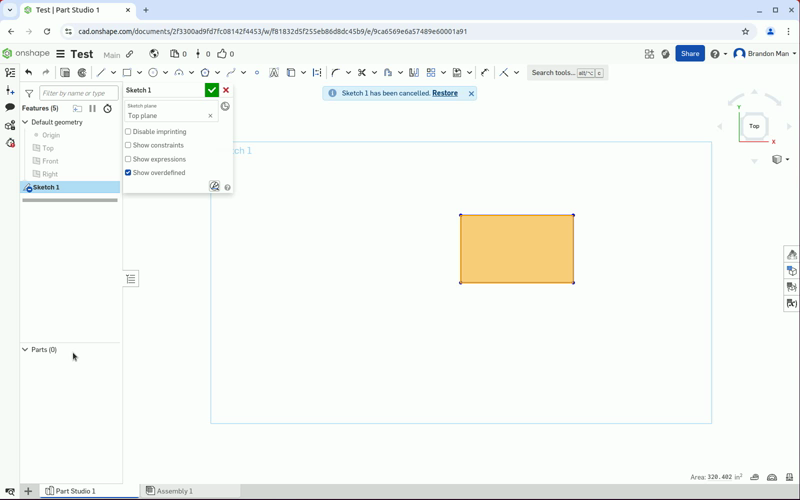
key(shift+e)
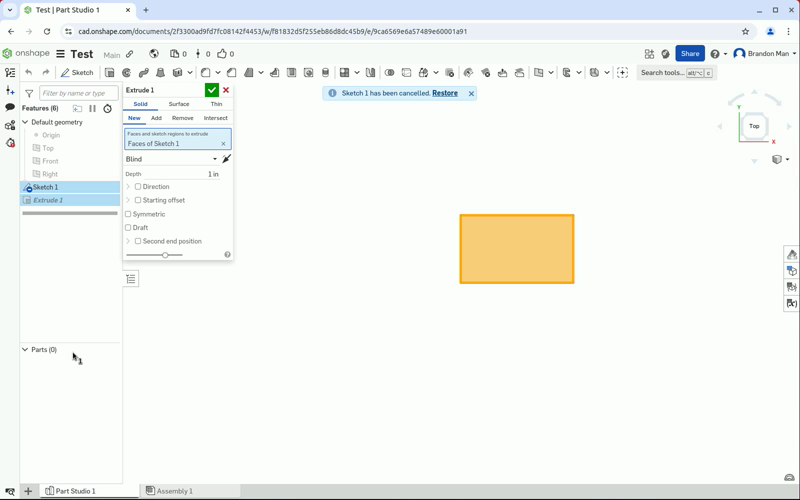
mouse_move(143, 106)
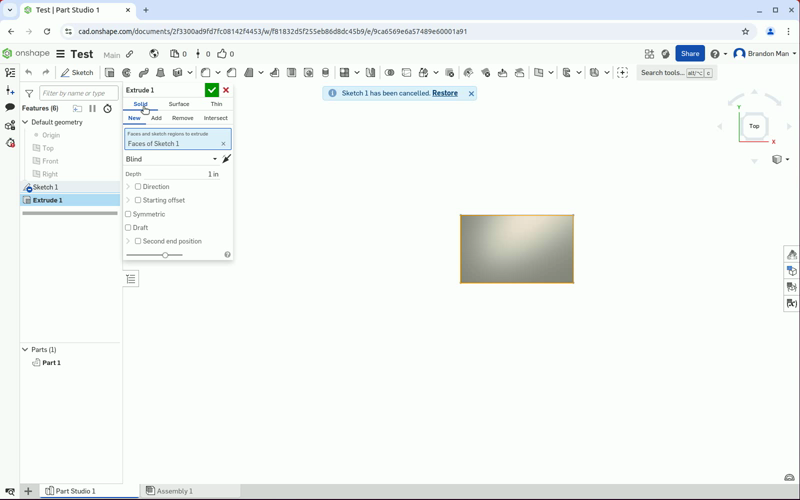
click(143, 106)
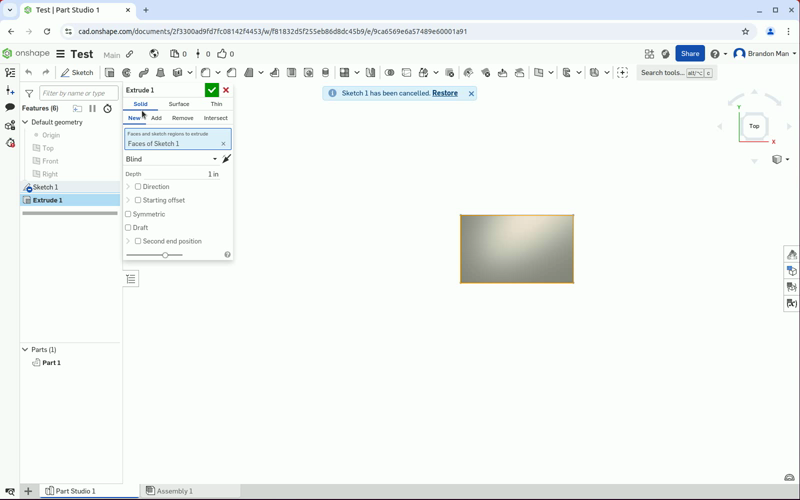
mouse_move(137, 120)
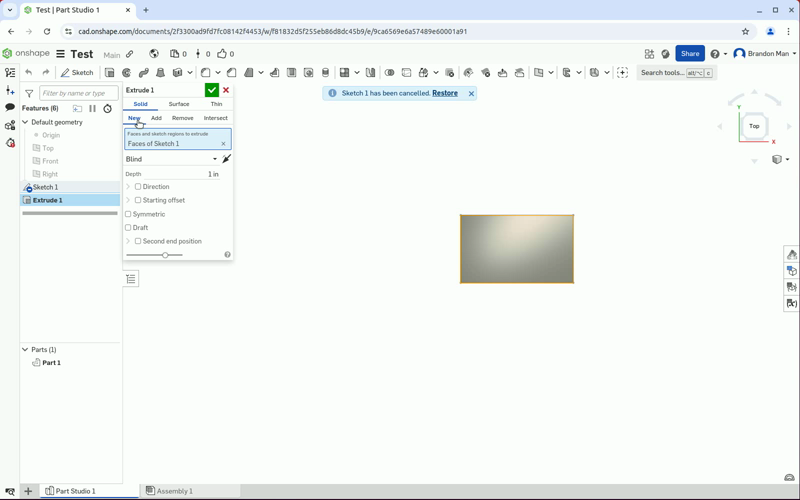
click(137, 120)
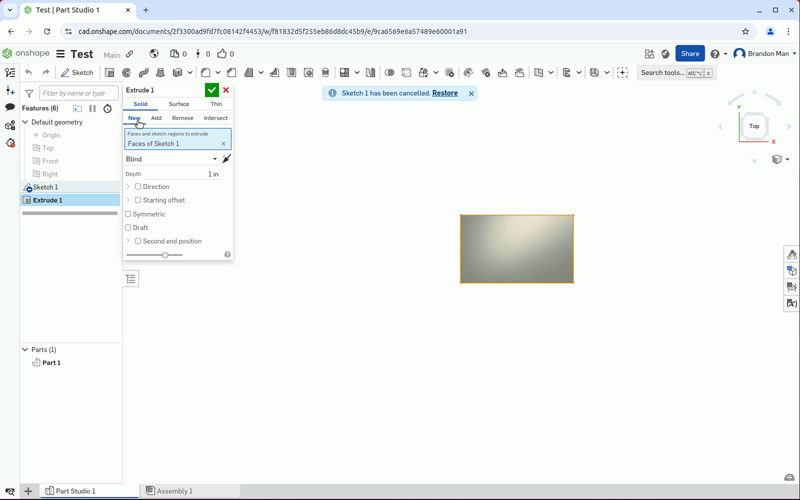
key(tab, 4)
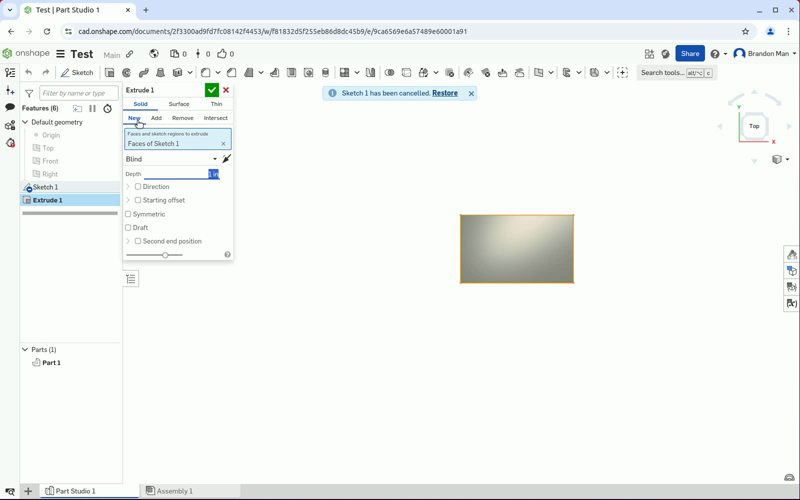
text(-0.241)
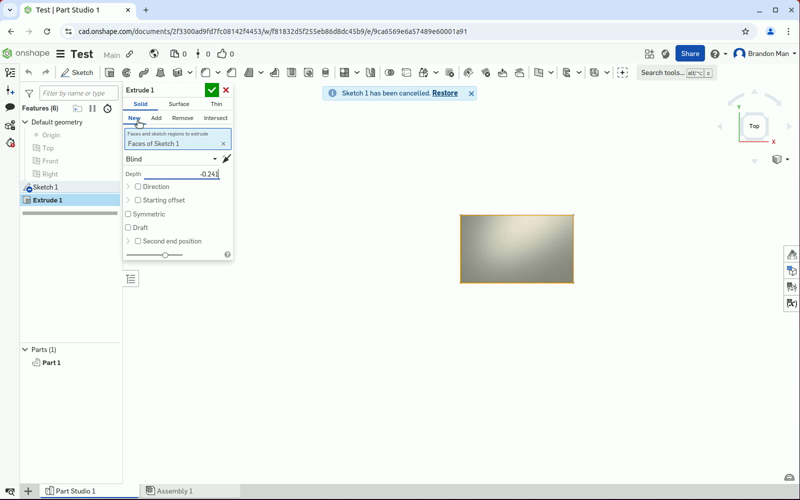
key(enter)
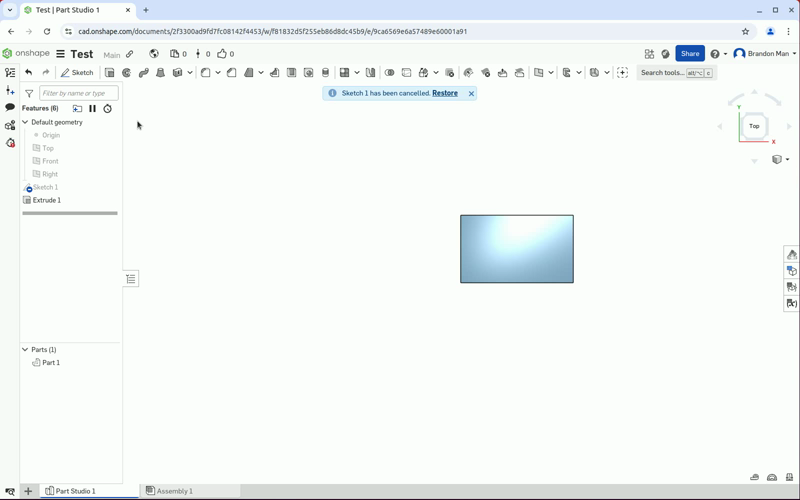
key(shift+h)
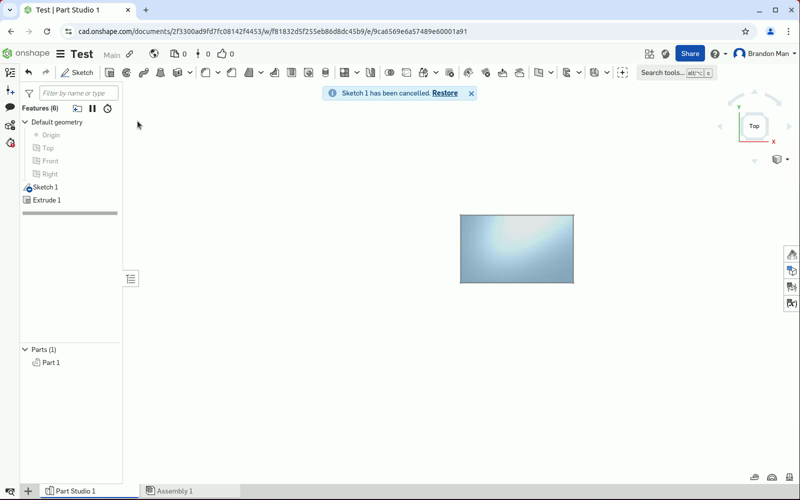
key(shift+h)
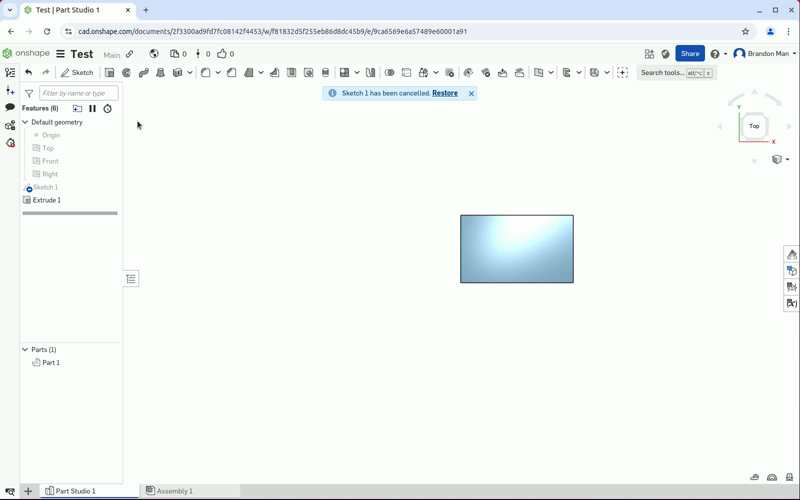
mouse_move(73, 189)
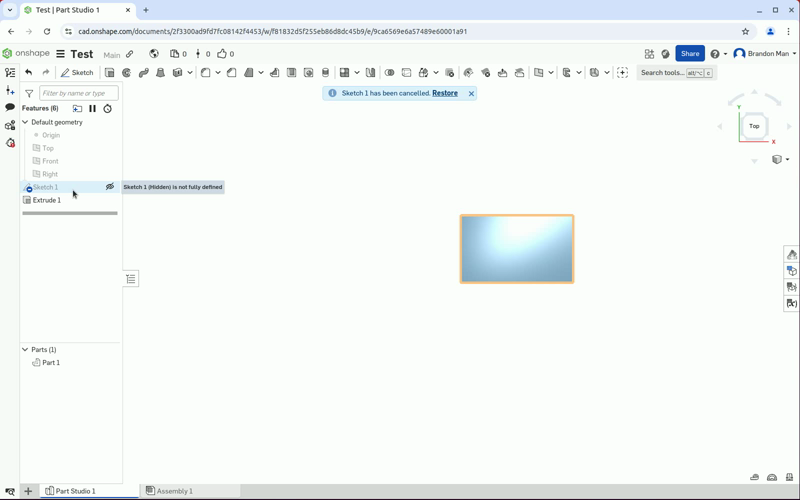
click(73, 189)
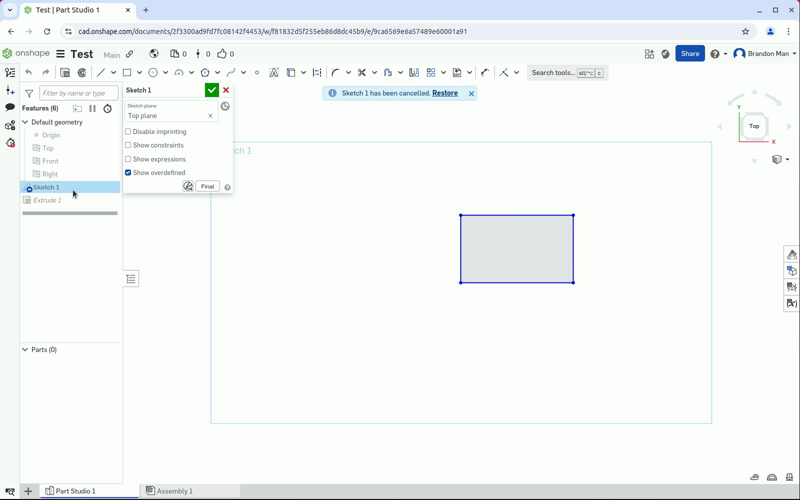
mouse_move(229, 92)
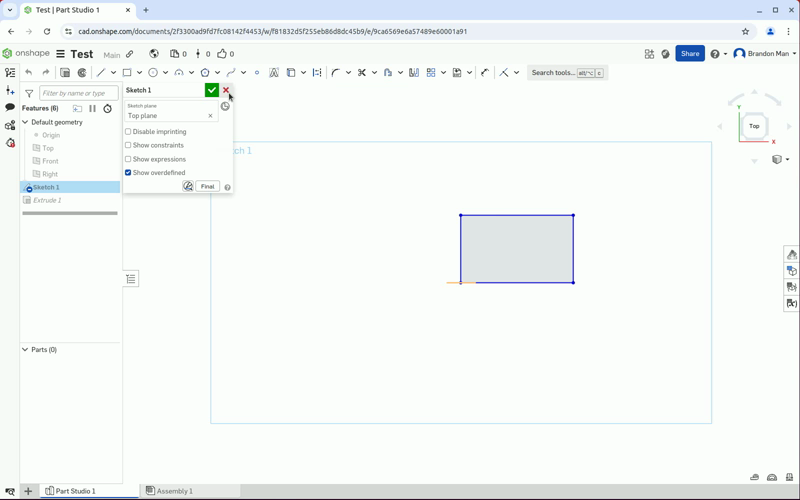
click(229, 92)
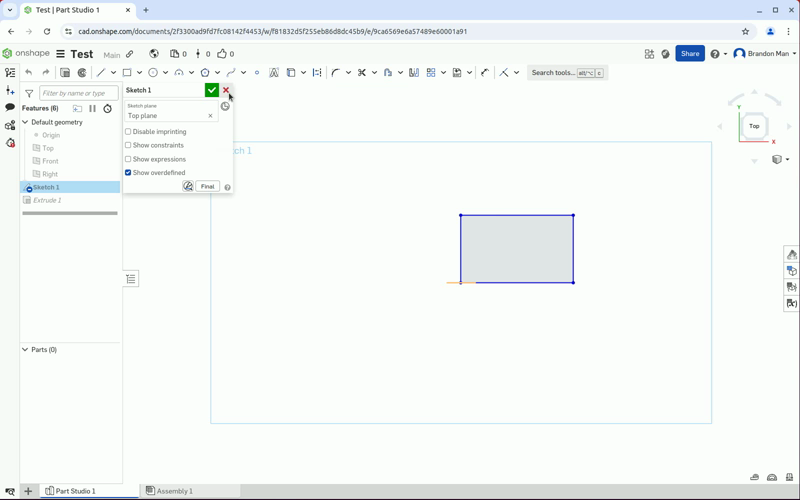
key(shift+s)
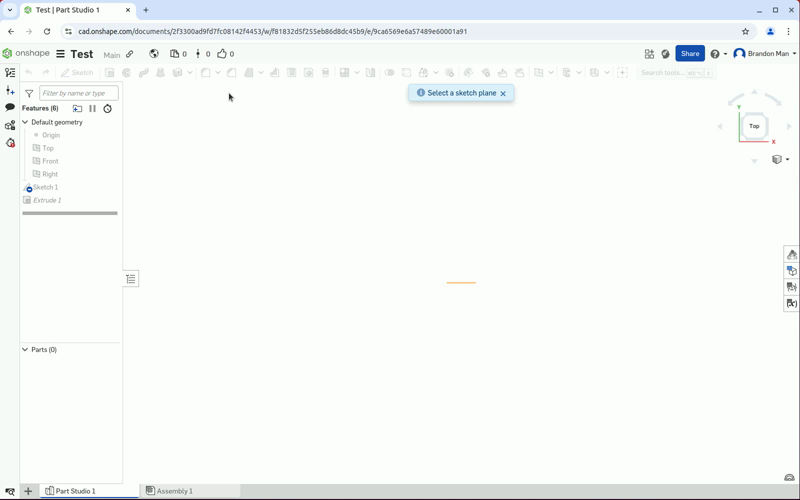
mouse_move(73, 150)
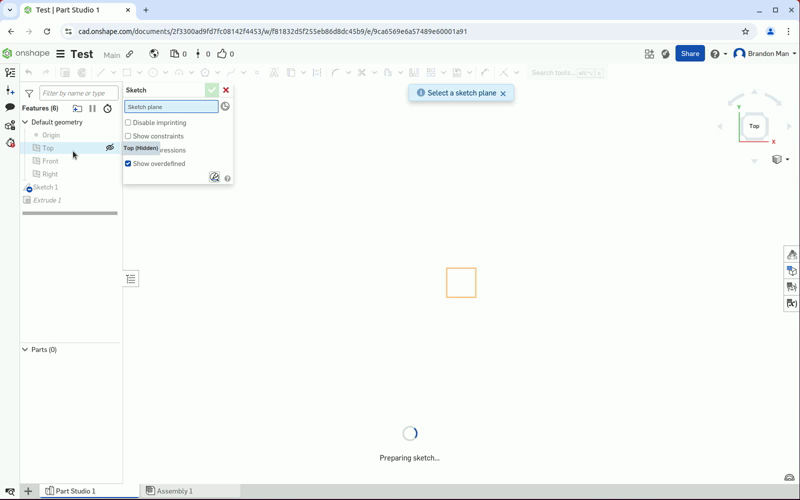
click(73, 150)
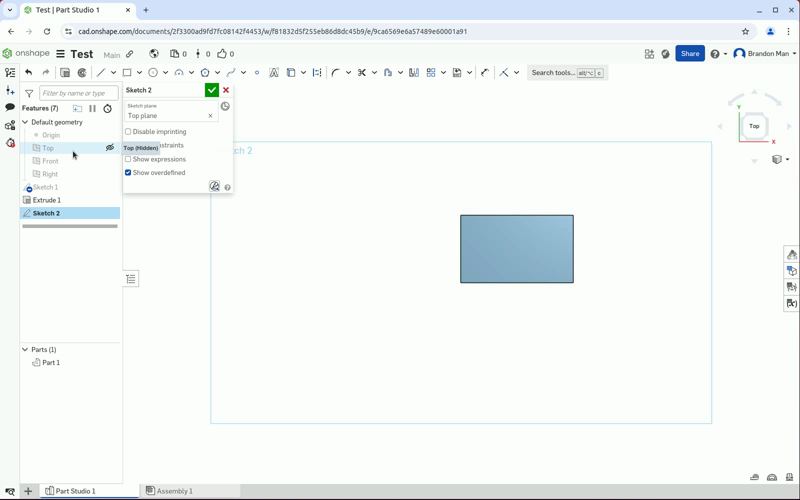
mouse_move(73, 352)
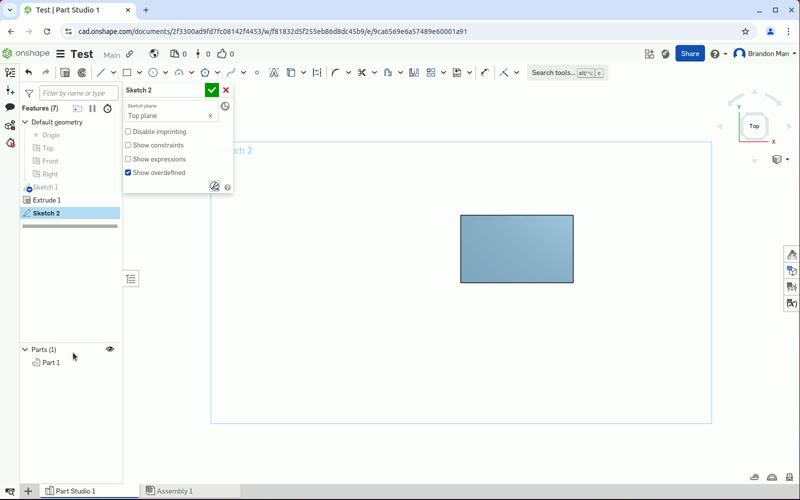
key(y)
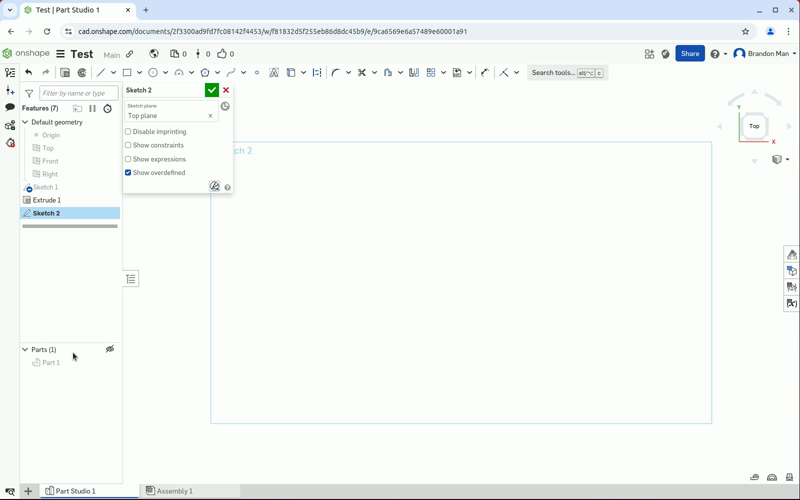
key(l)
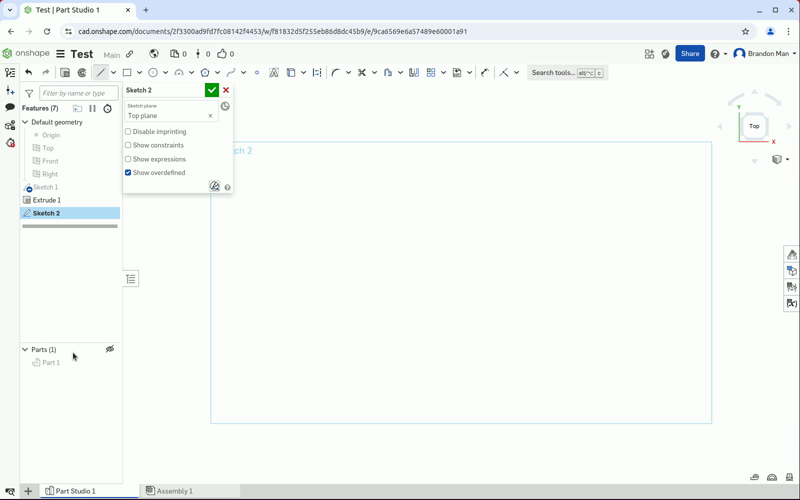
key_down(shift)
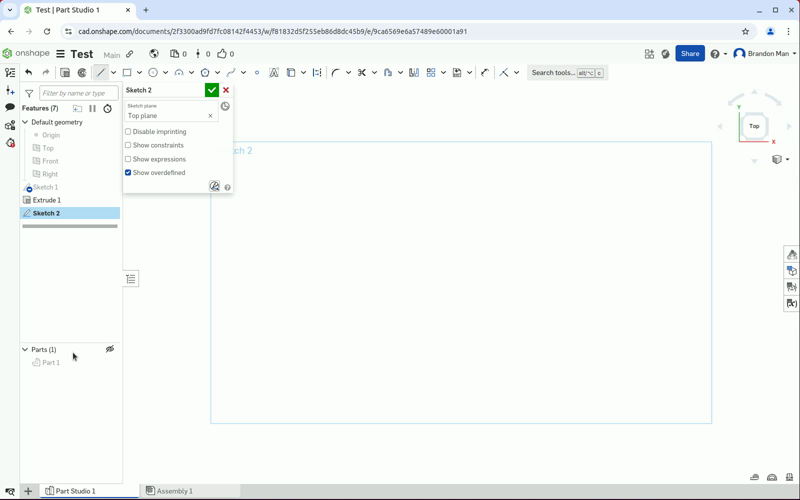
mouse_move(479, 245)
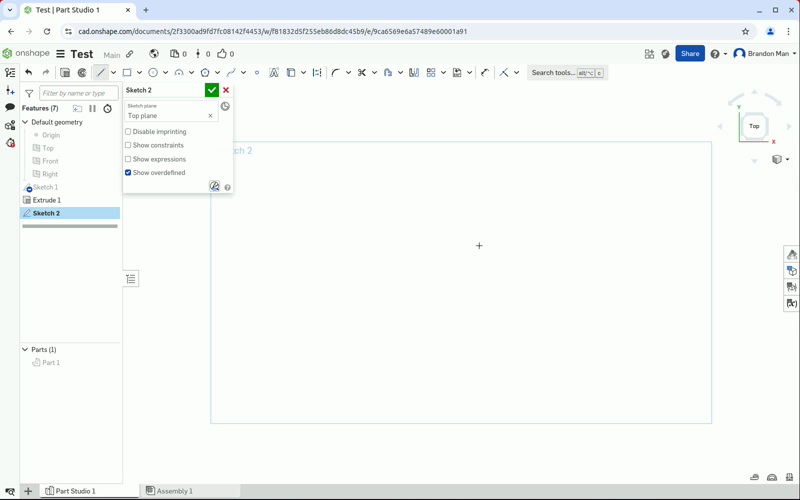
click(479, 245)
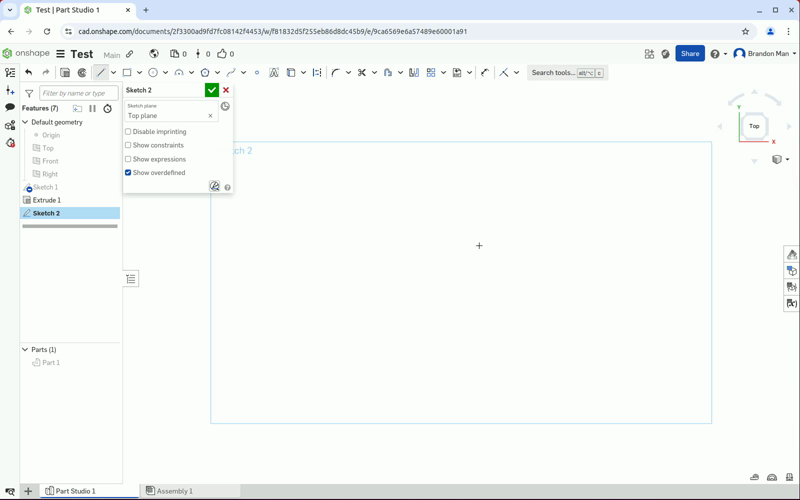
key_up(shift)
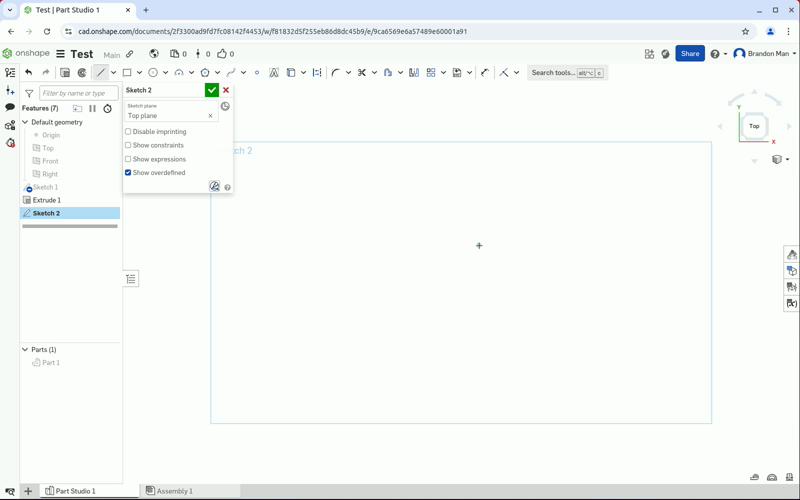
key_down(shift)
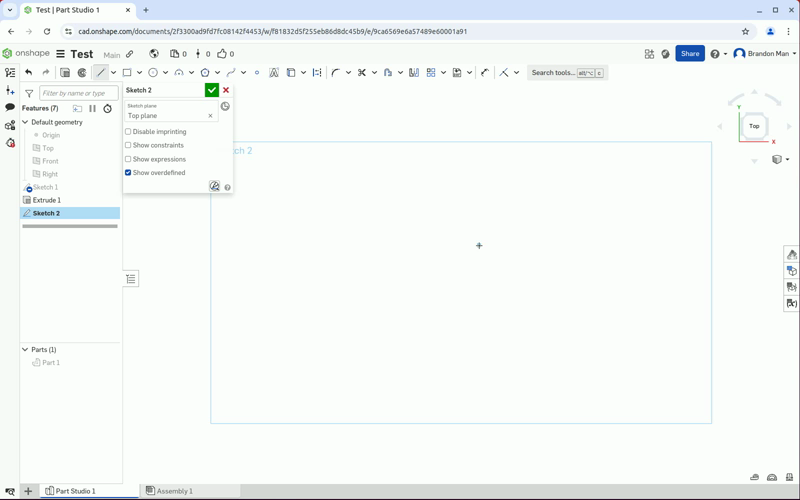
mouse_move(509, 245)
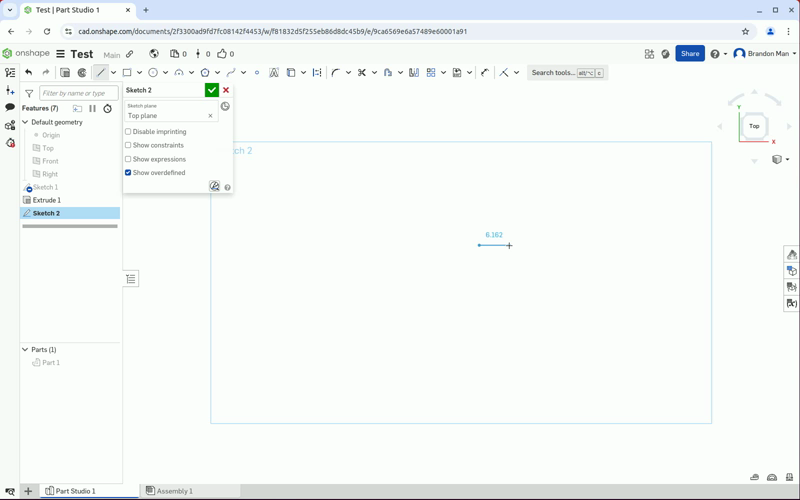
mouse_move(483, 245)
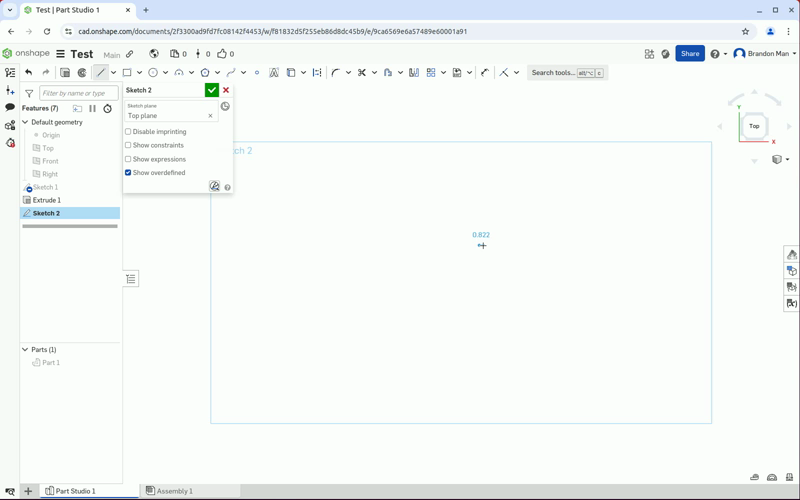
scroll(6)
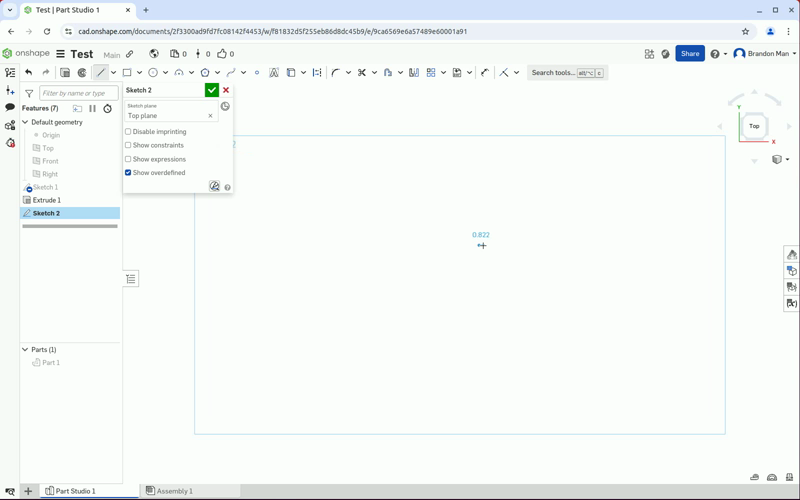
scroll(6)
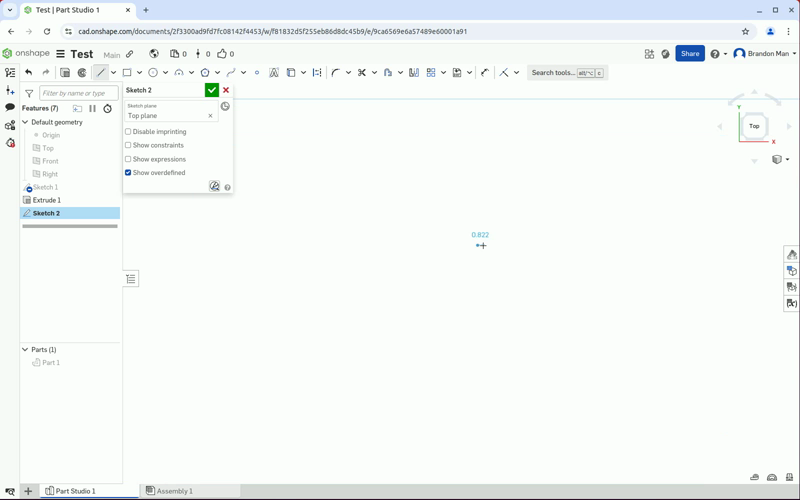
scroll(6)
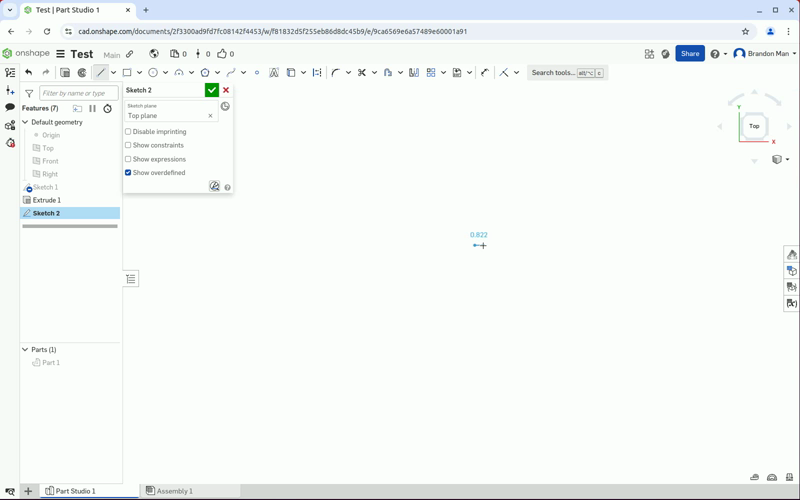
scroll(6)
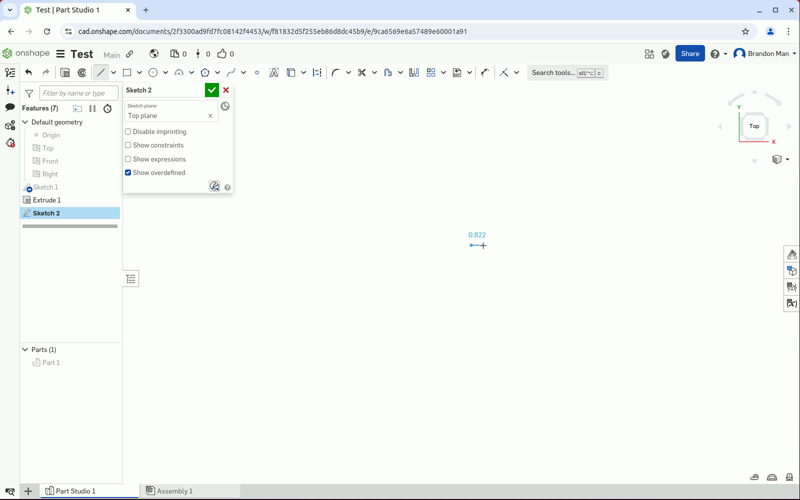
scroll(6)
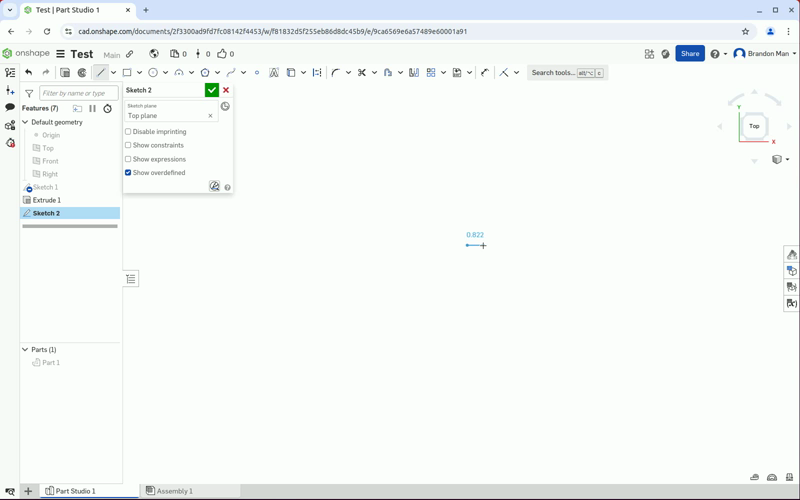
scroll(6)
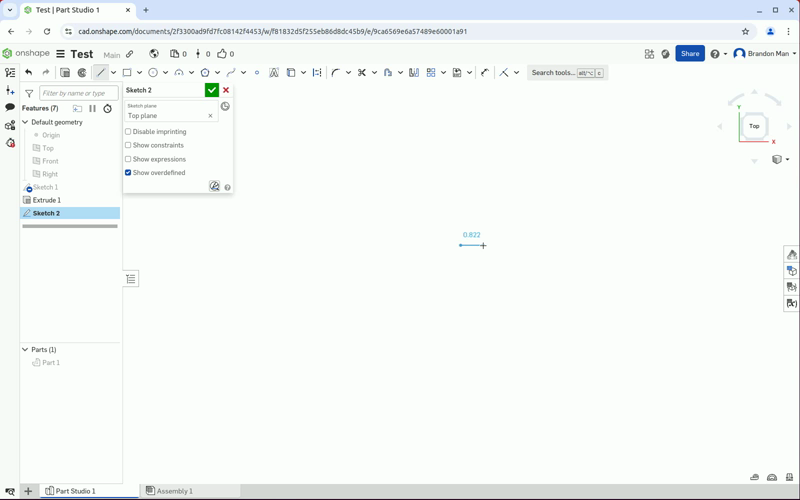
scroll(6)
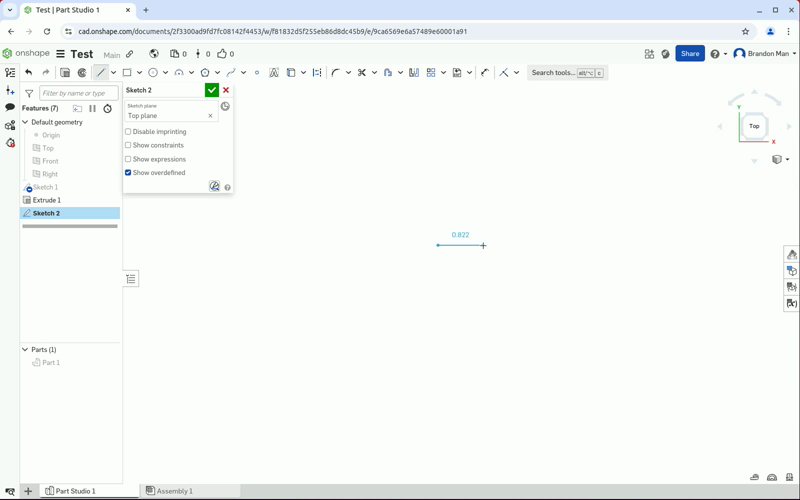
click(483, 245)
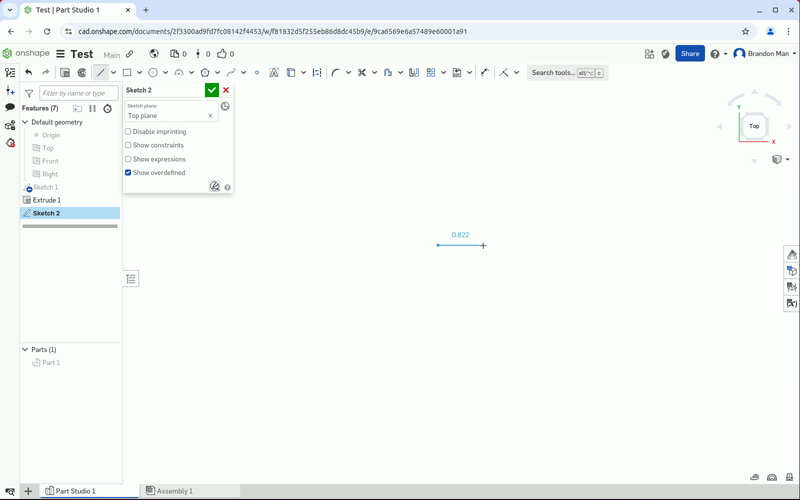
scroll(-6)
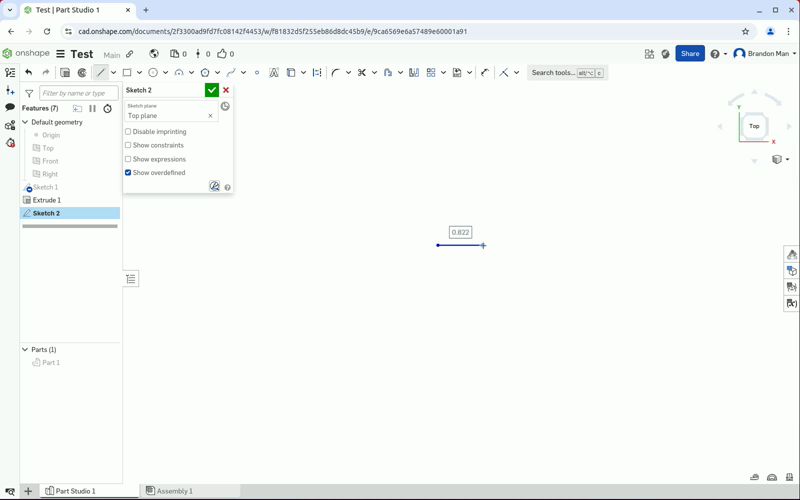
scroll(-6)
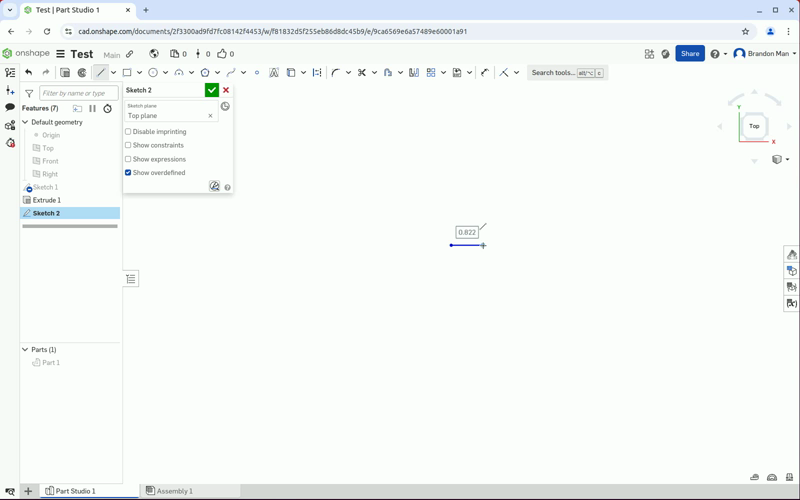
scroll(-6)
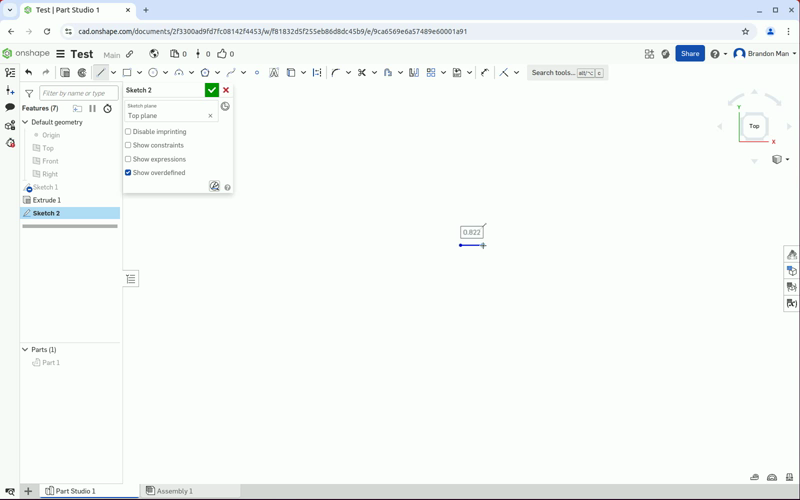
scroll(-6)
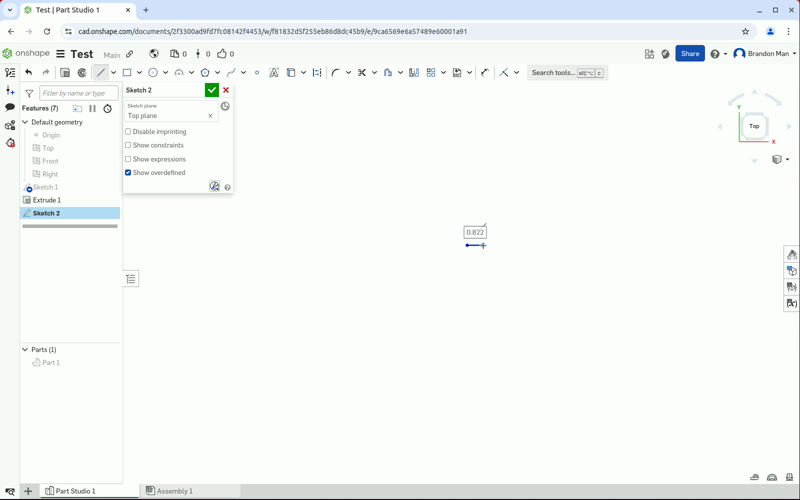
scroll(-6)
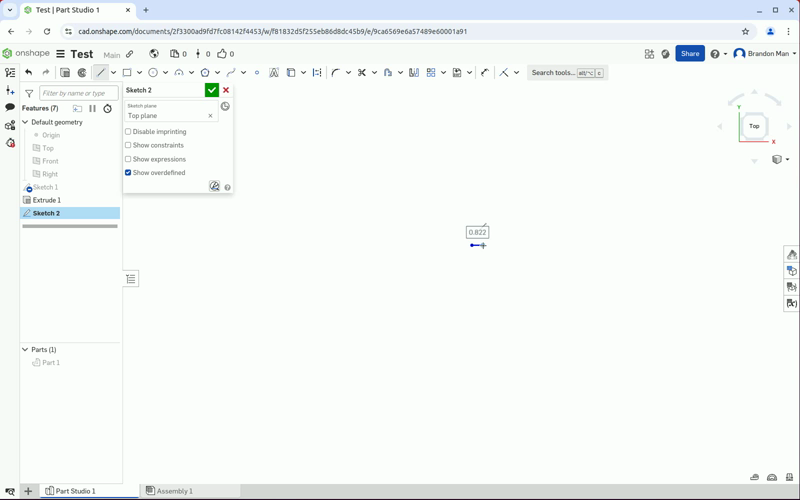
scroll(-6)
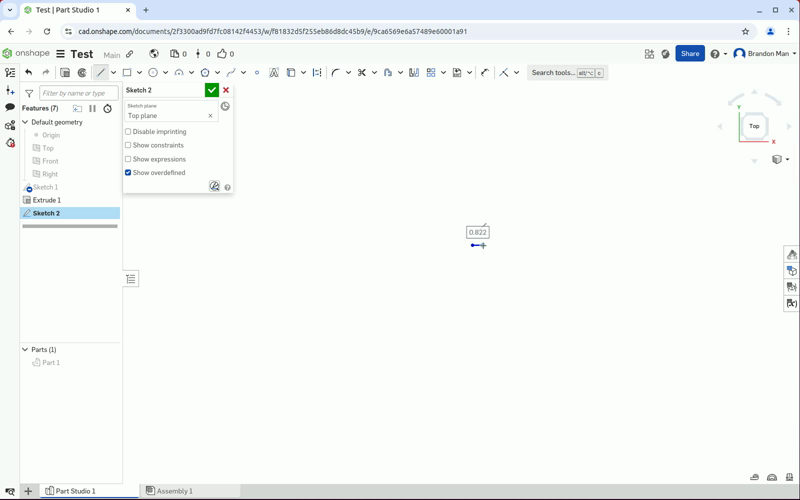
scroll(-6)
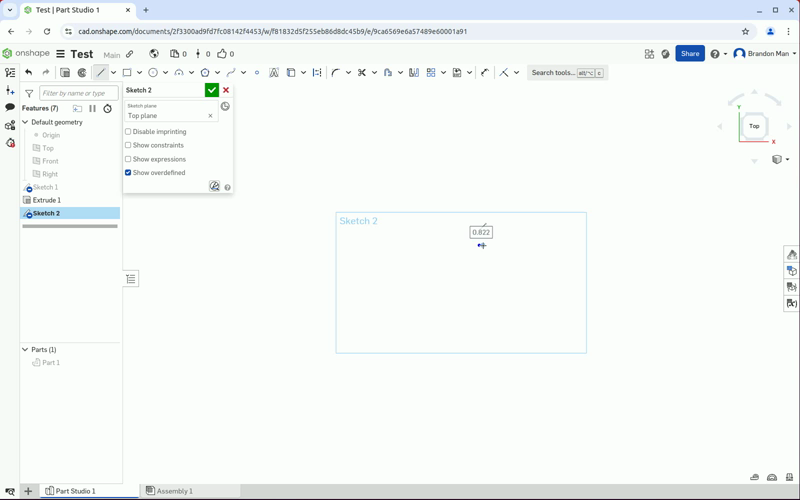
key_up(shift)
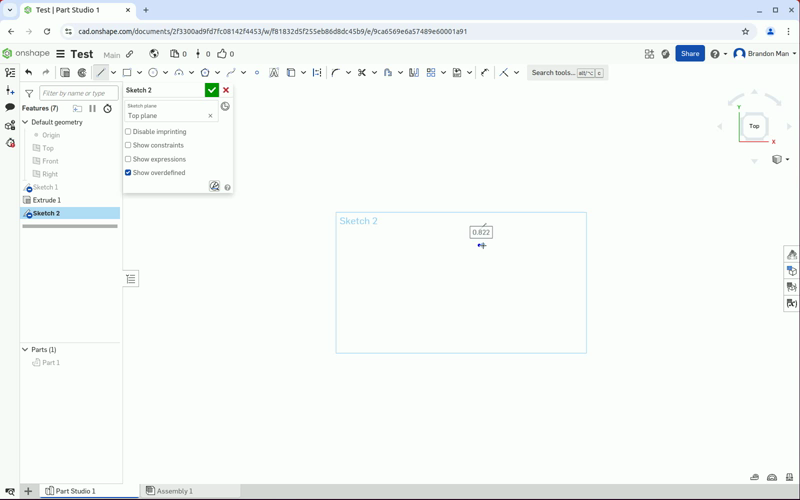
key_down(shift)
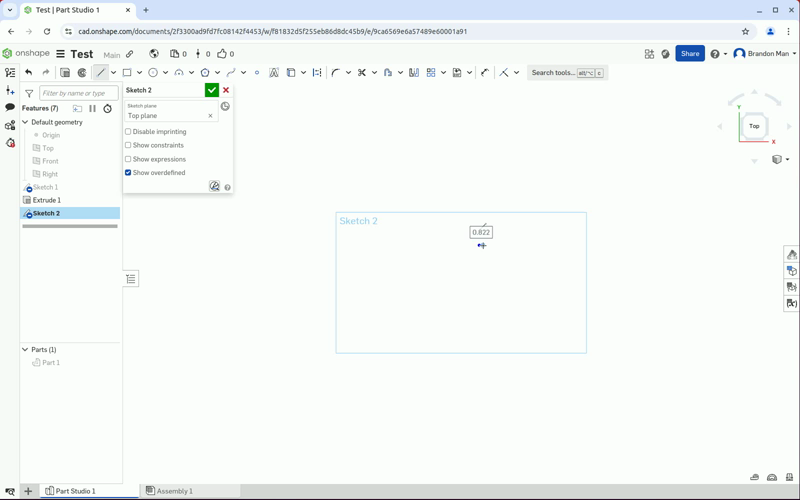
mouse_move(513, 245)
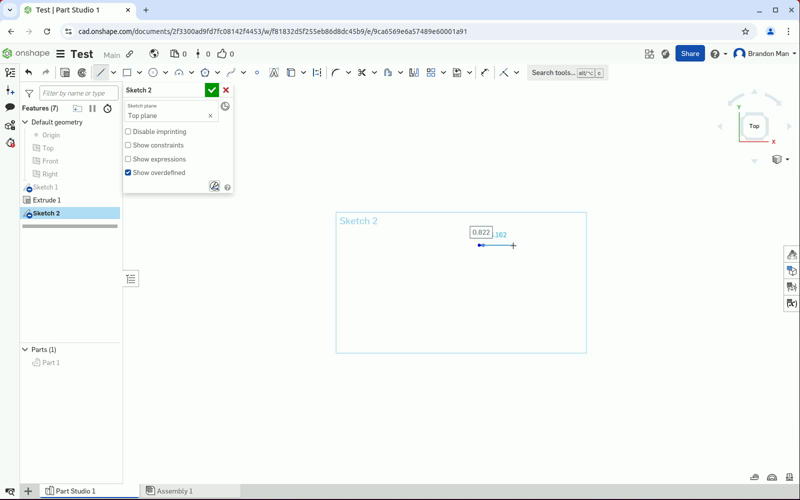
mouse_move(483, 241)
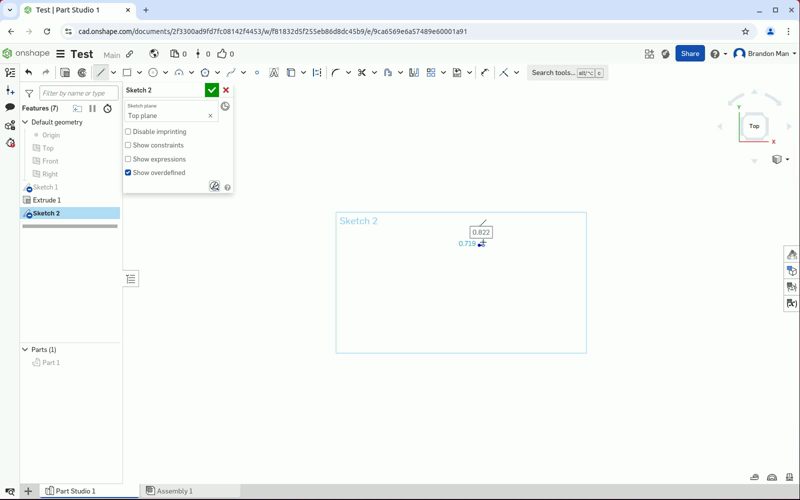
scroll(6)
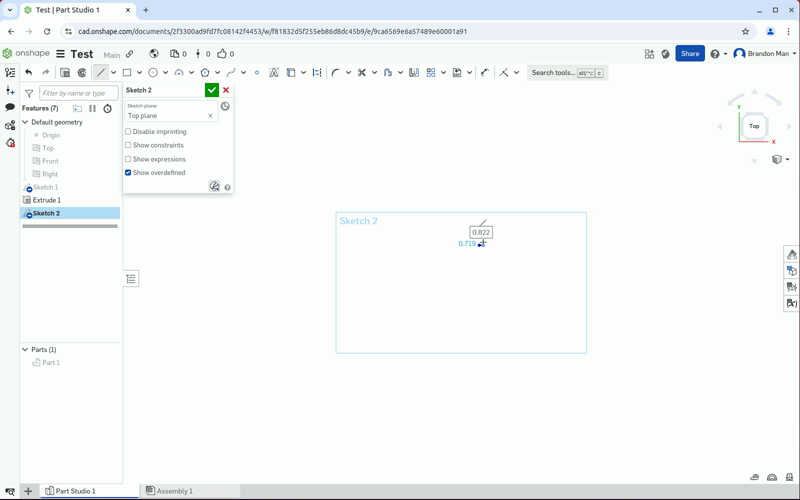
scroll(6)
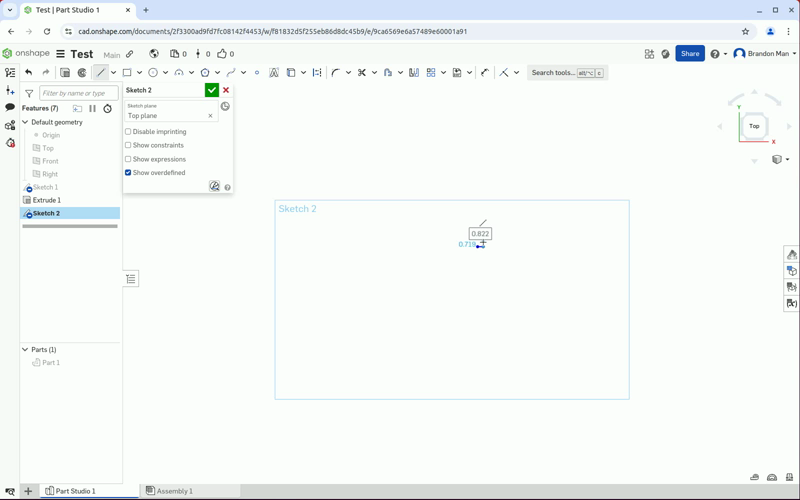
scroll(6)
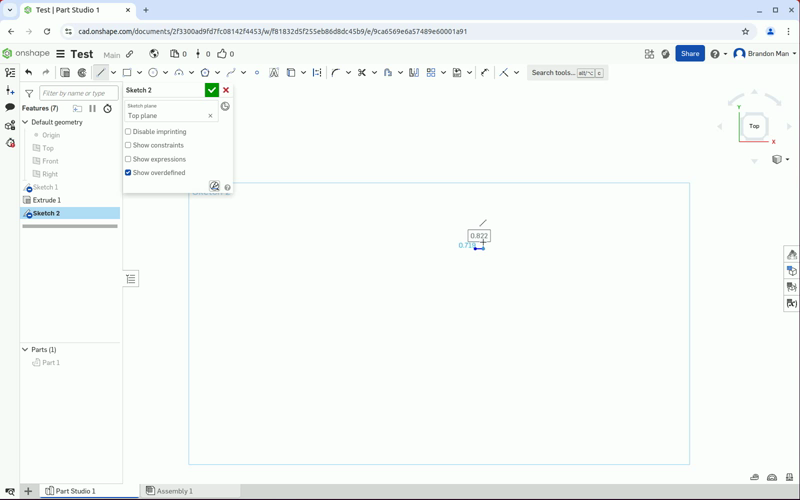
scroll(6)
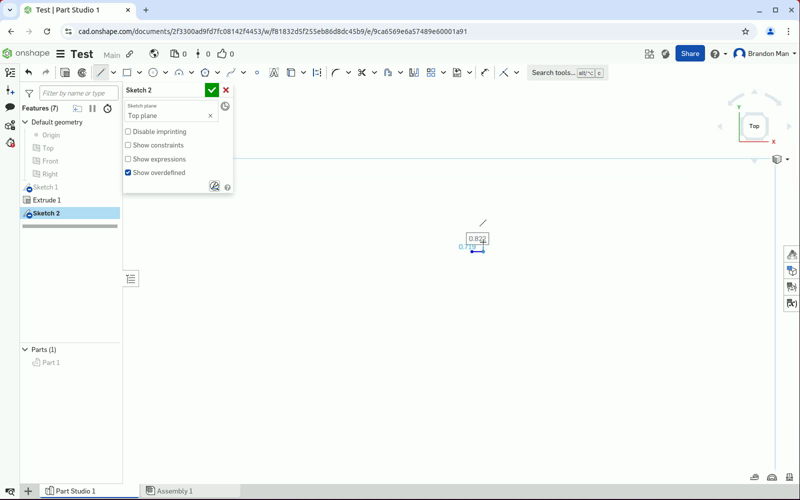
scroll(6)
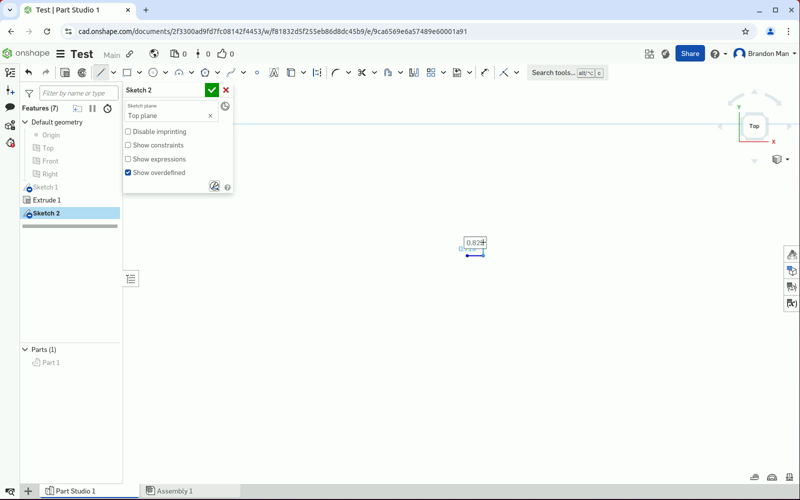
scroll(6)
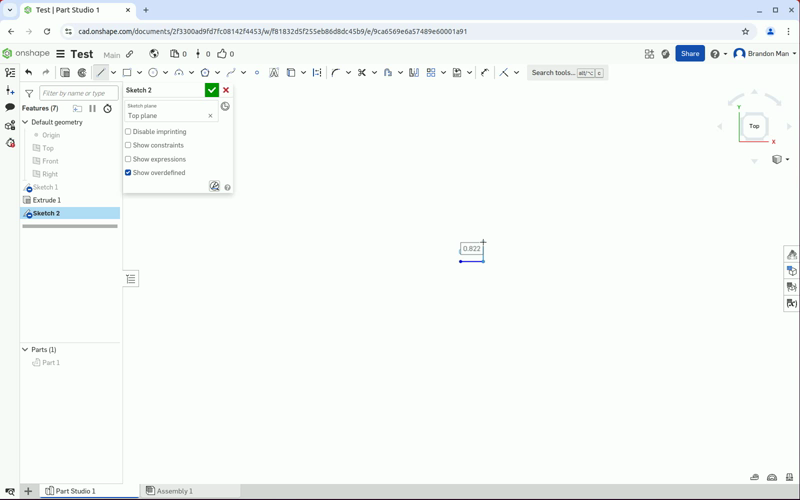
scroll(6)
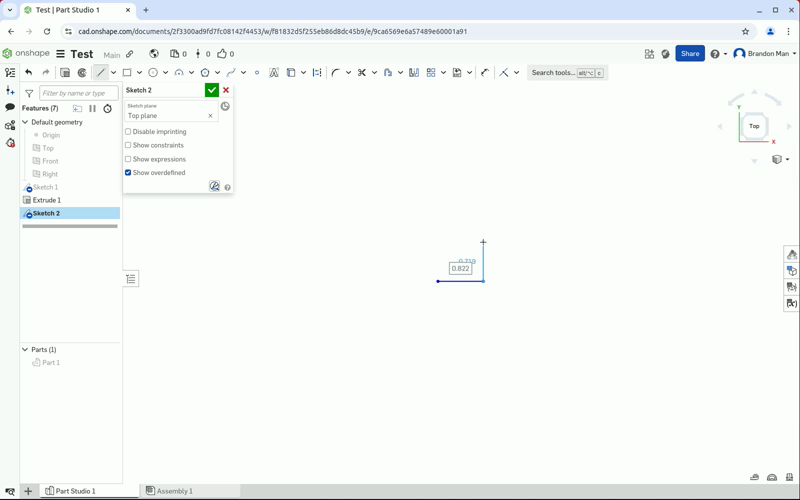
click(483, 241)
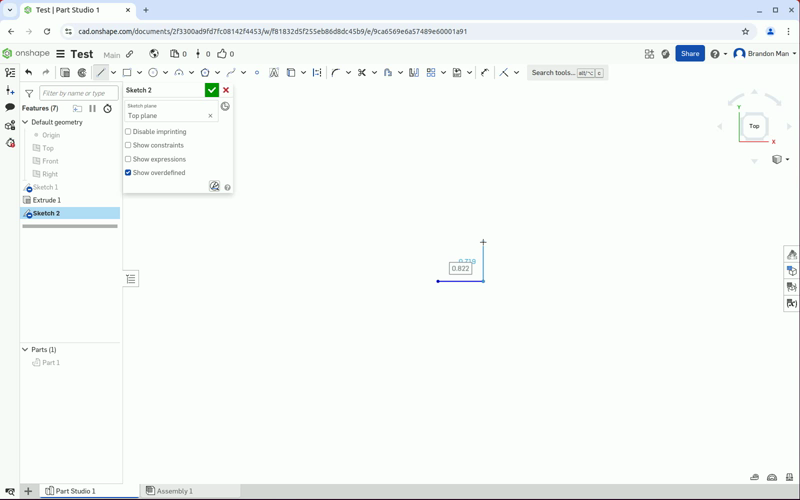
scroll(-6)
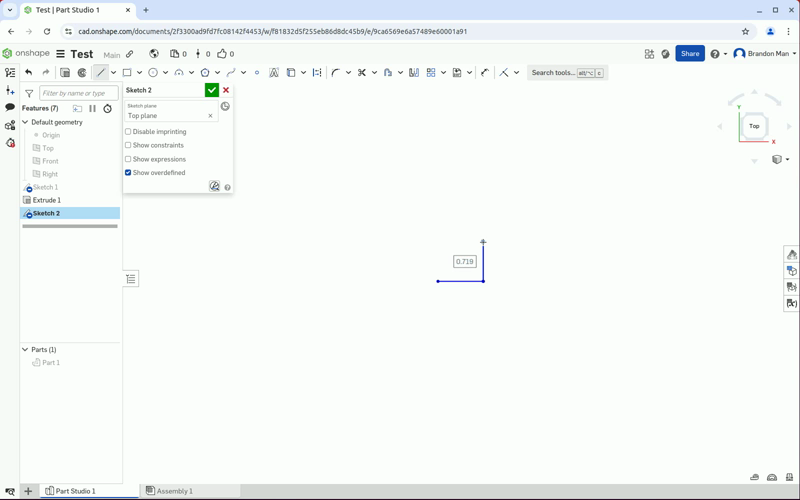
scroll(-6)
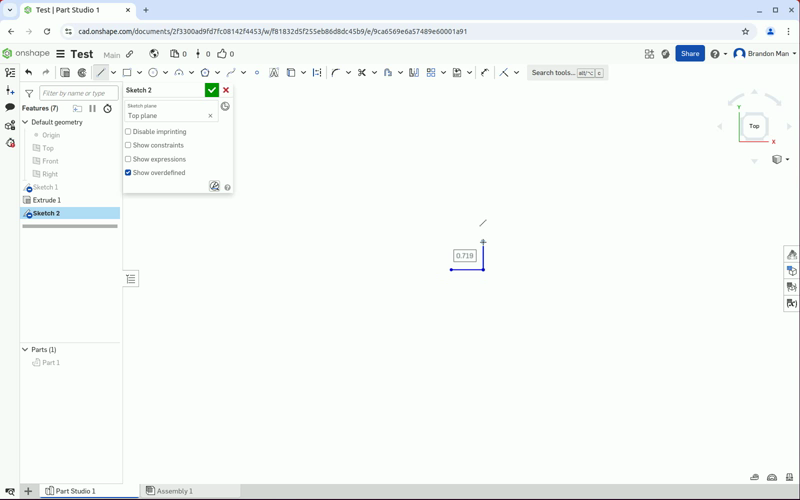
scroll(-6)
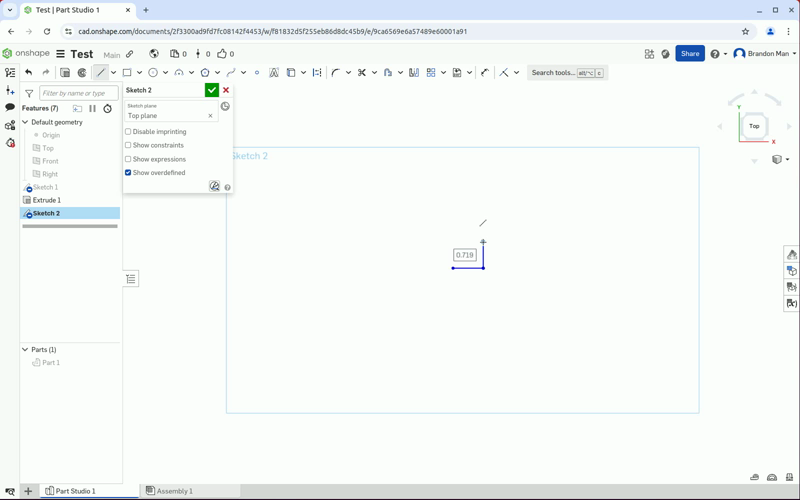
scroll(-6)
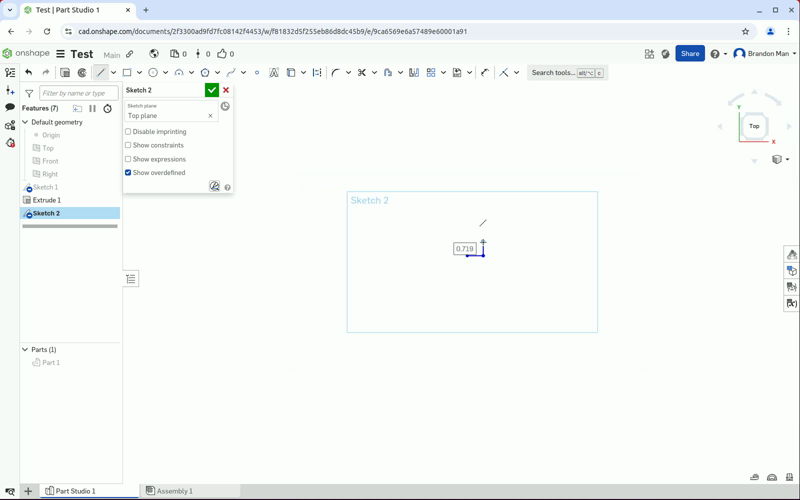
scroll(-6)
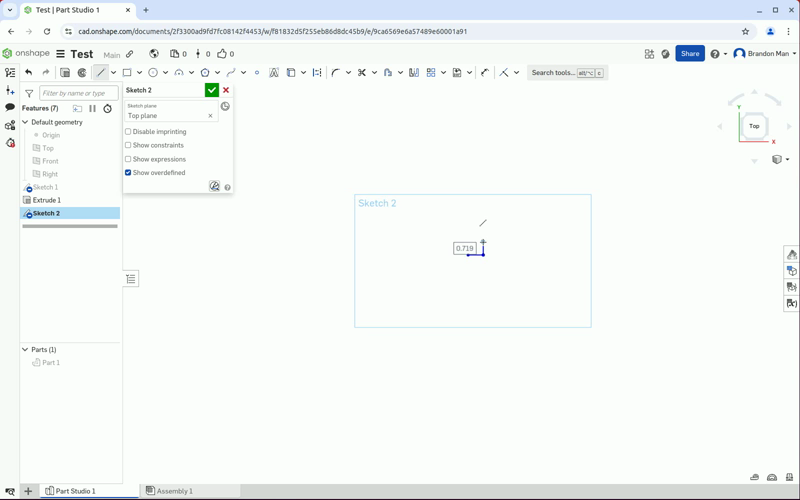
scroll(-6)
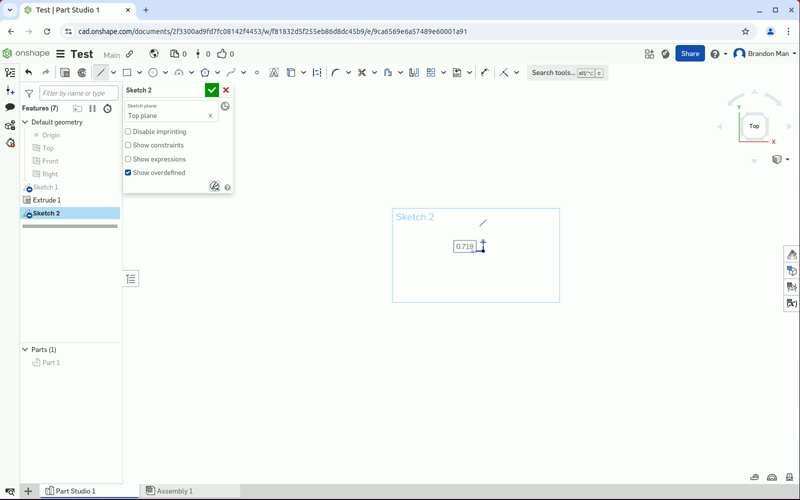
scroll(-6)
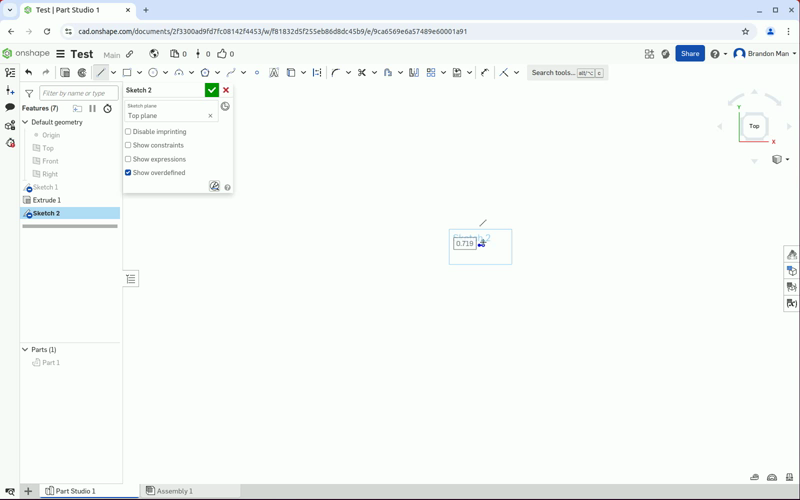
key_up(shift)
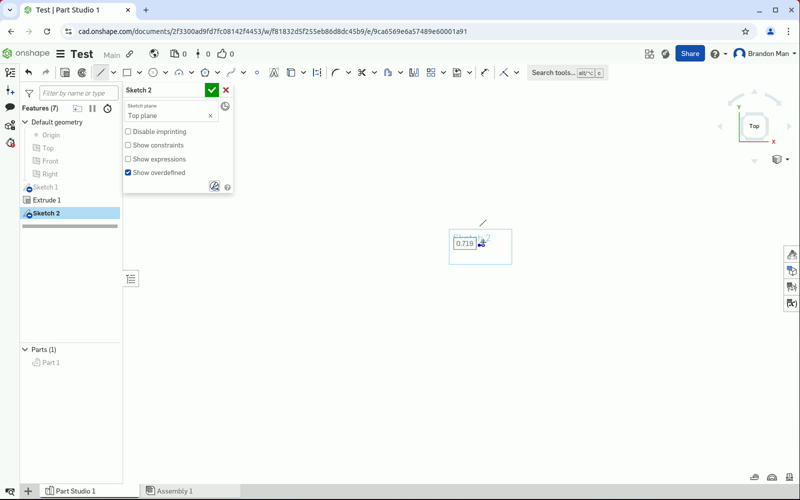
key_down(shift)
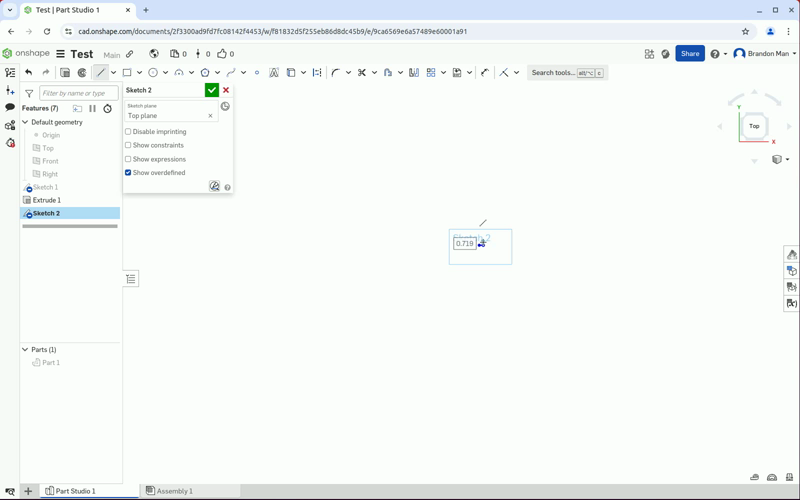
mouse_move(513, 241)
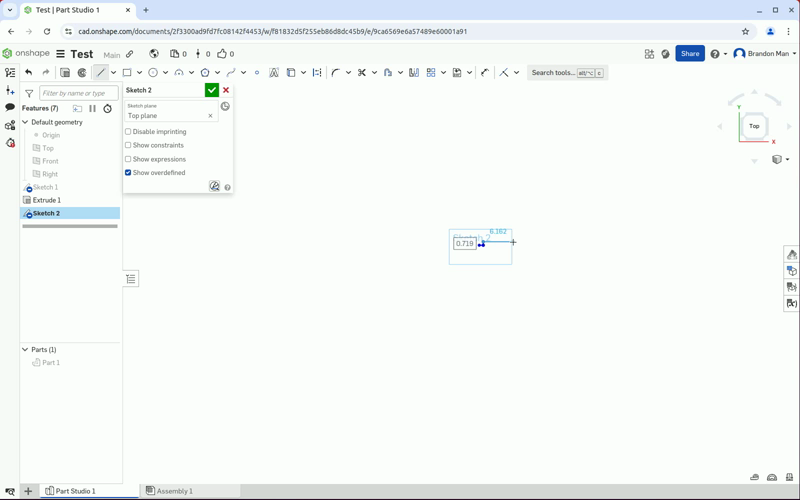
mouse_move(479, 241)
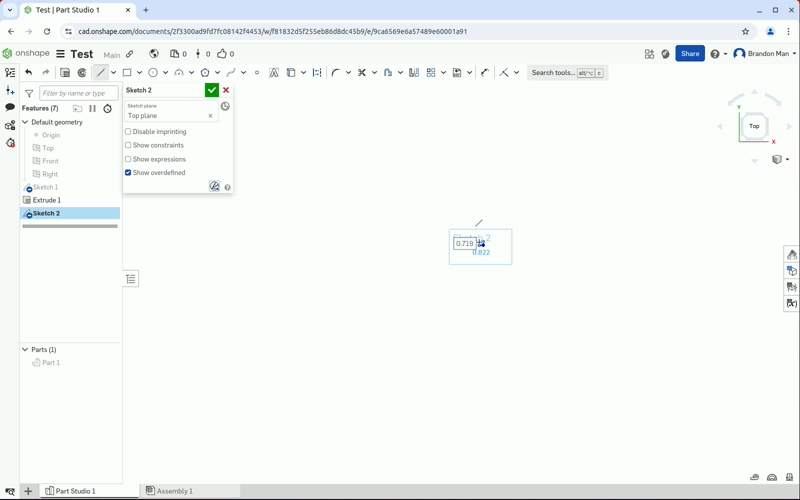
scroll(6)
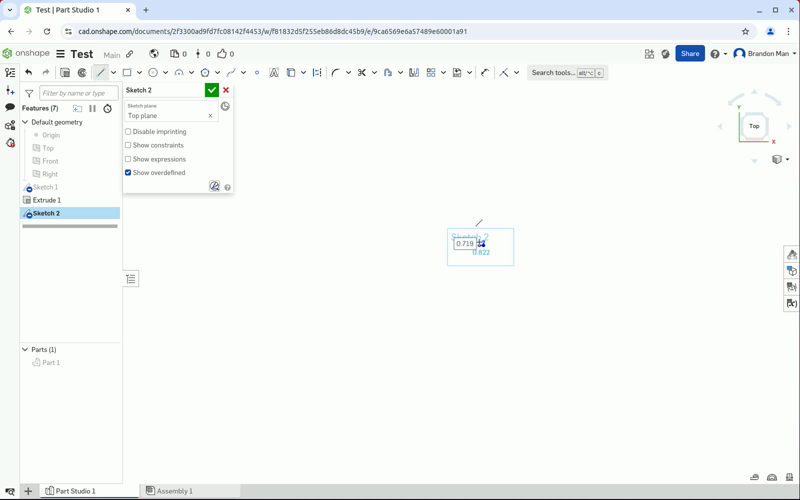
scroll(6)
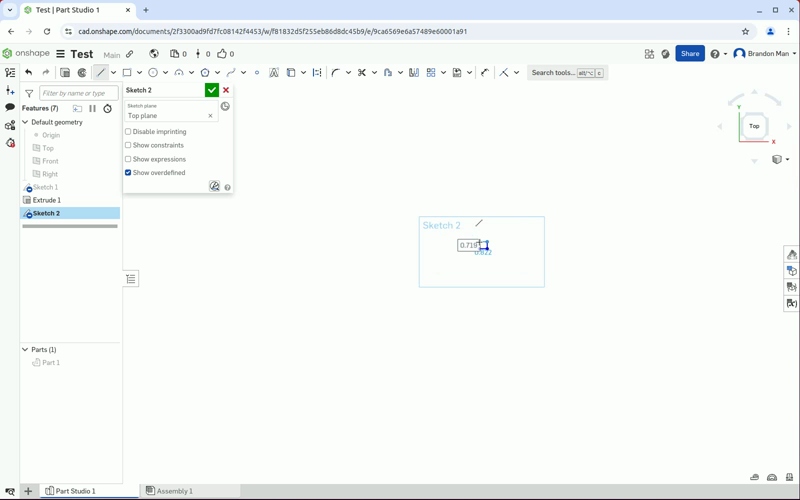
scroll(6)
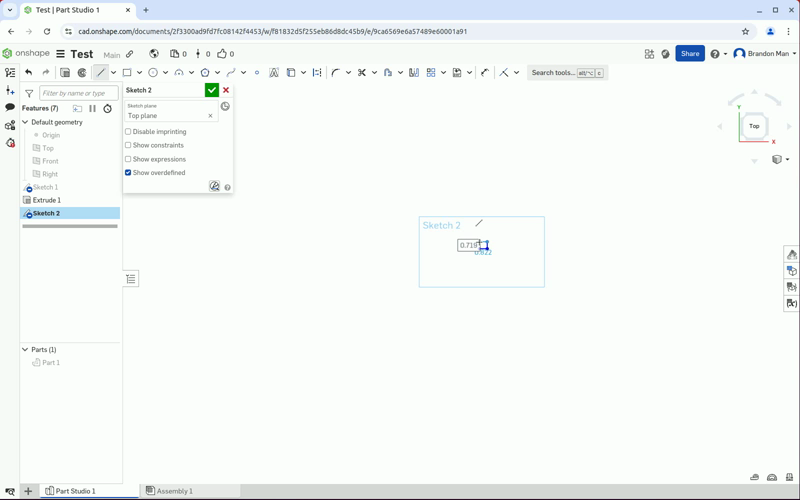
scroll(6)
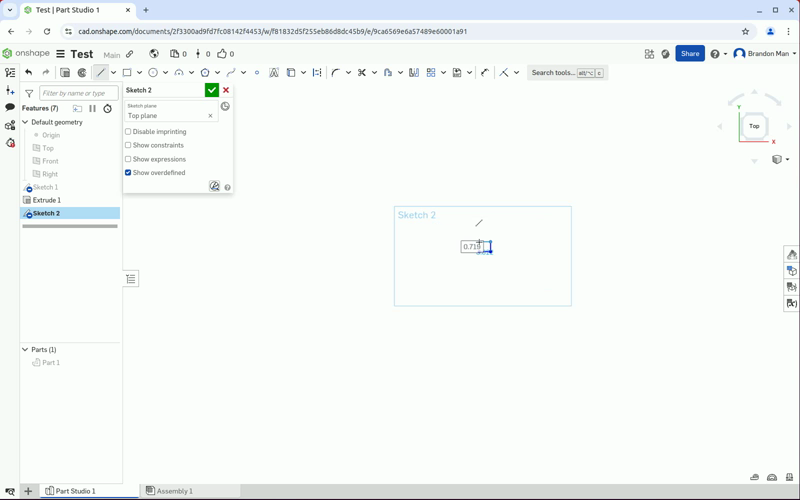
scroll(6)
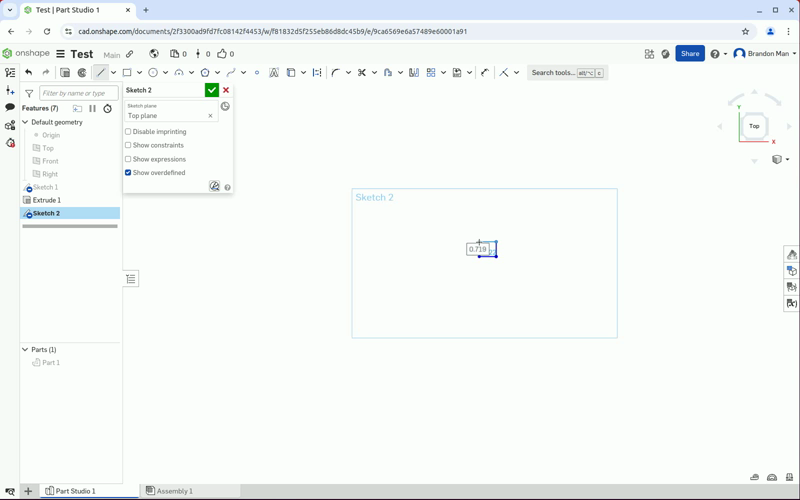
scroll(6)
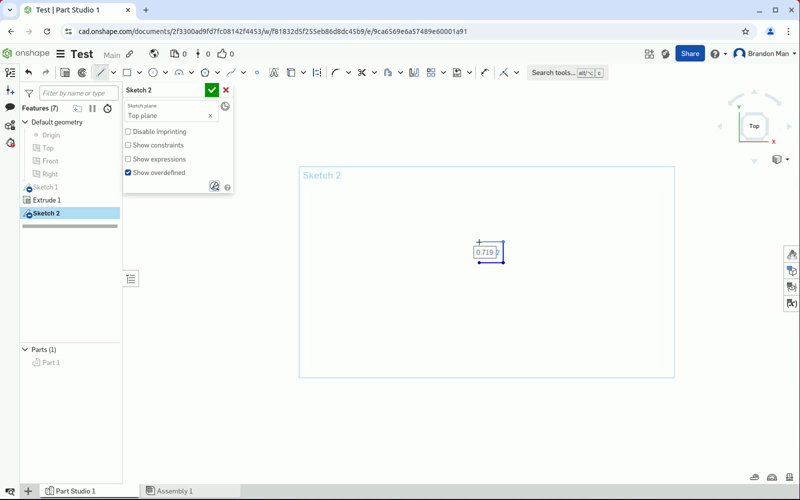
scroll(6)
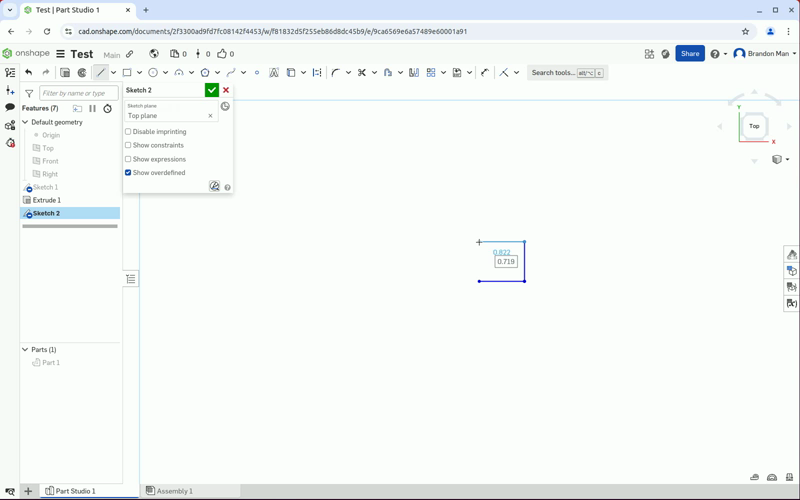
click(479, 241)
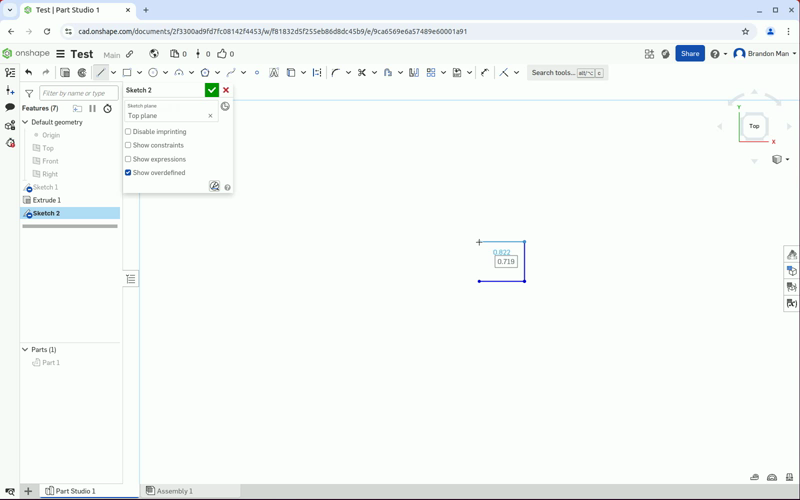
scroll(-6)
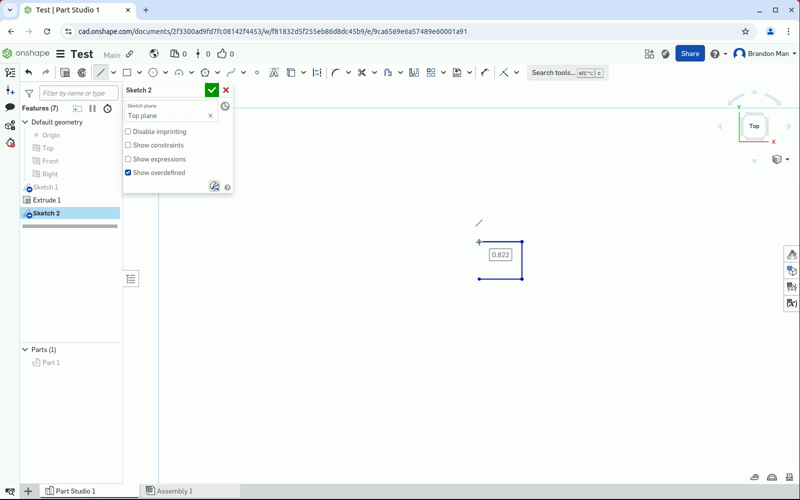
scroll(-6)
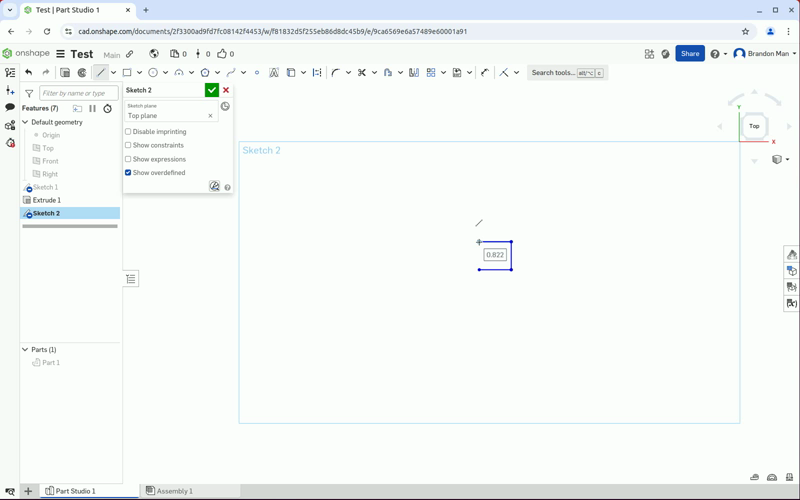
scroll(-6)
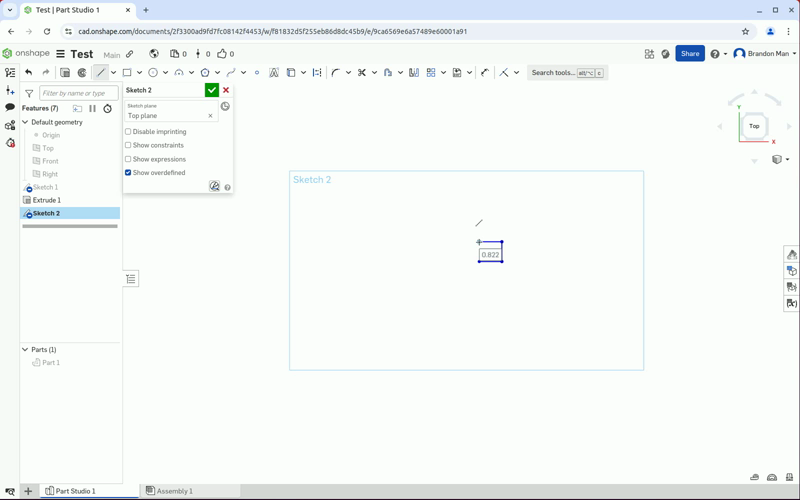
scroll(-6)
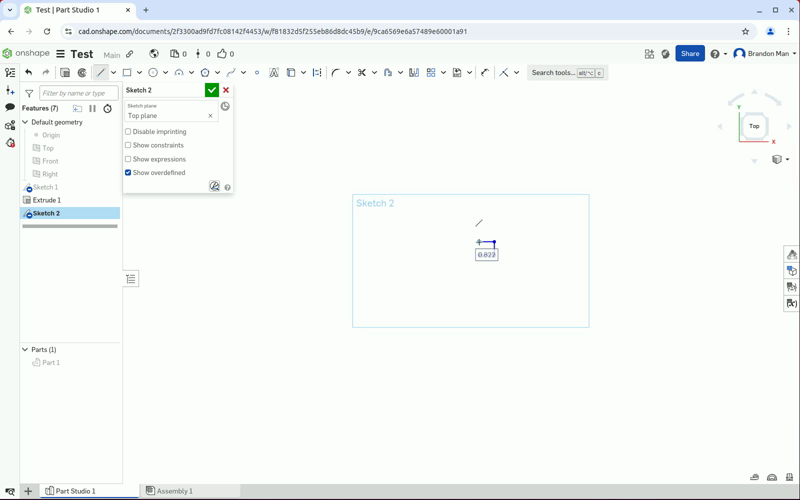
scroll(-6)
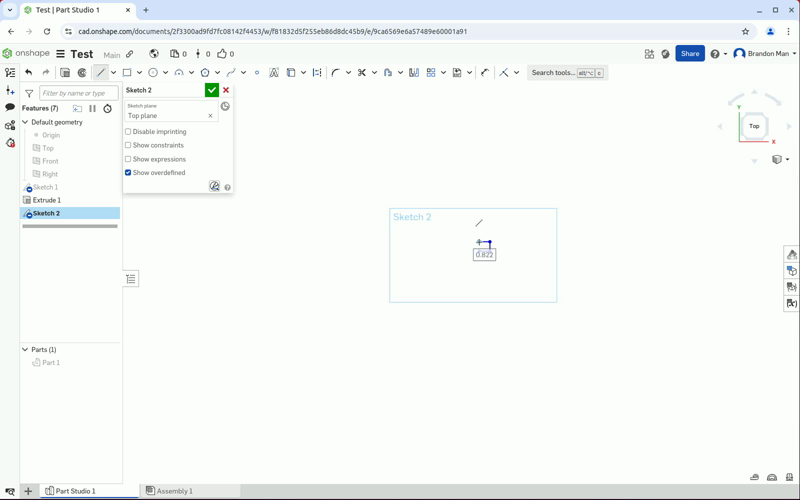
scroll(-6)
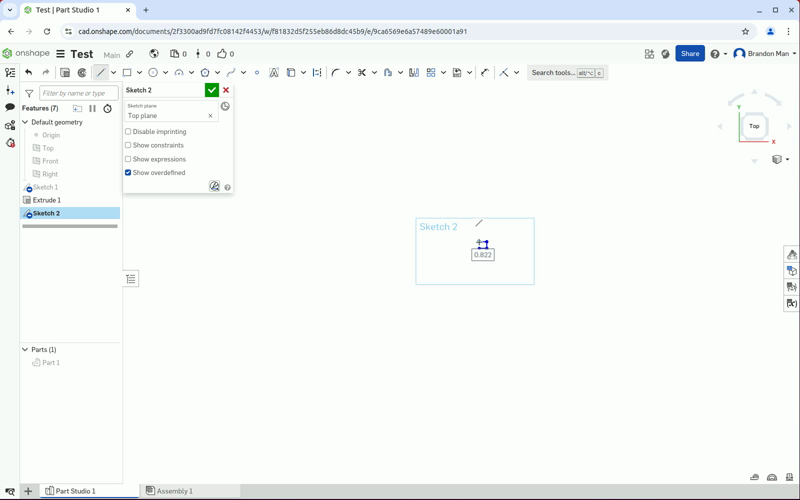
scroll(-6)
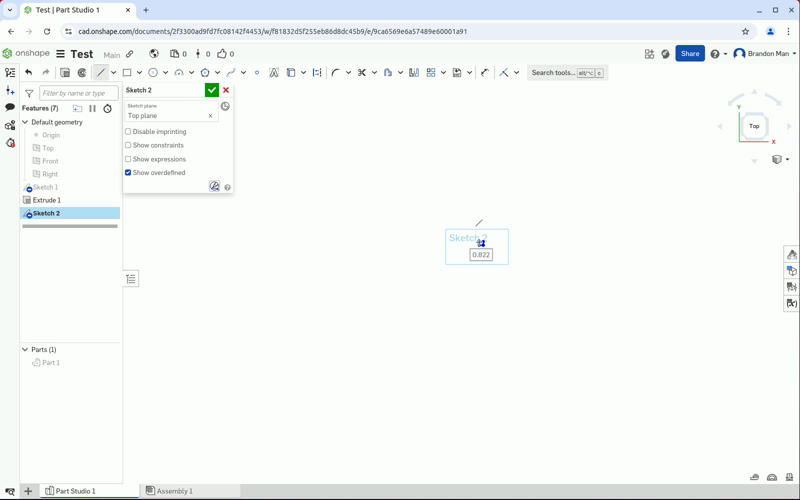
key_up(shift)
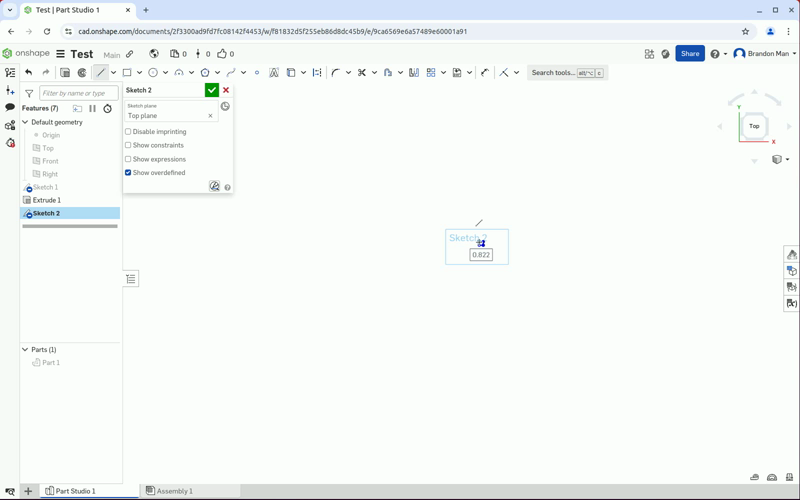
mouse_move(509, 241)
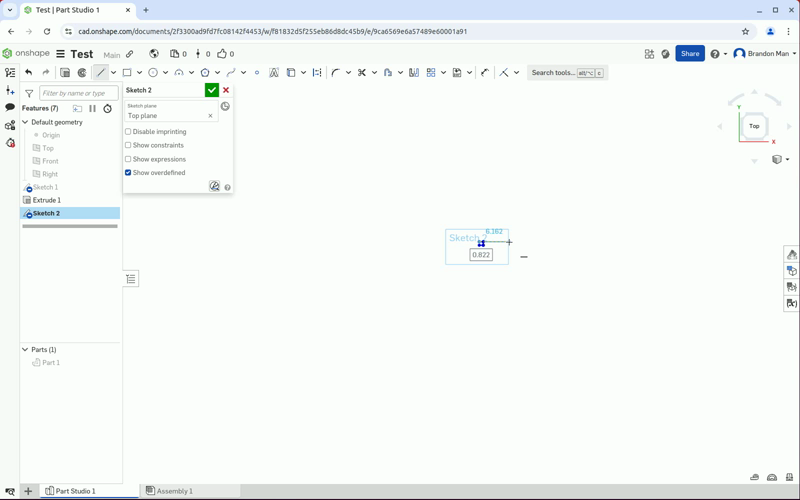
key_down(shift)
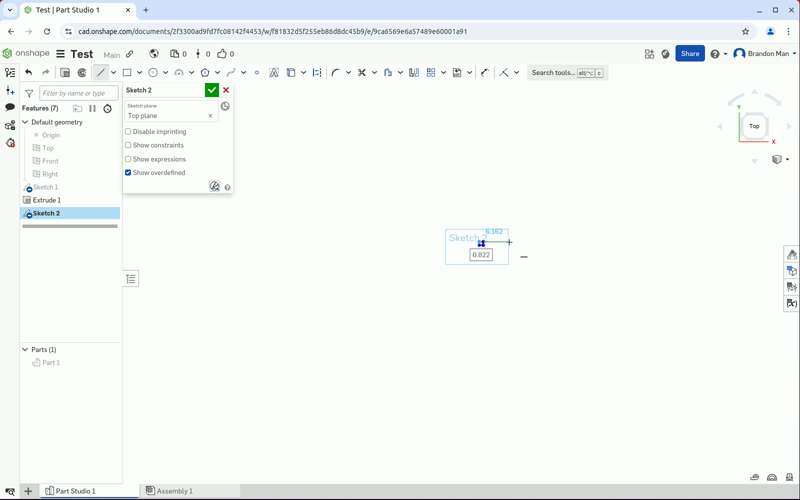
mouse_move(479, 245)
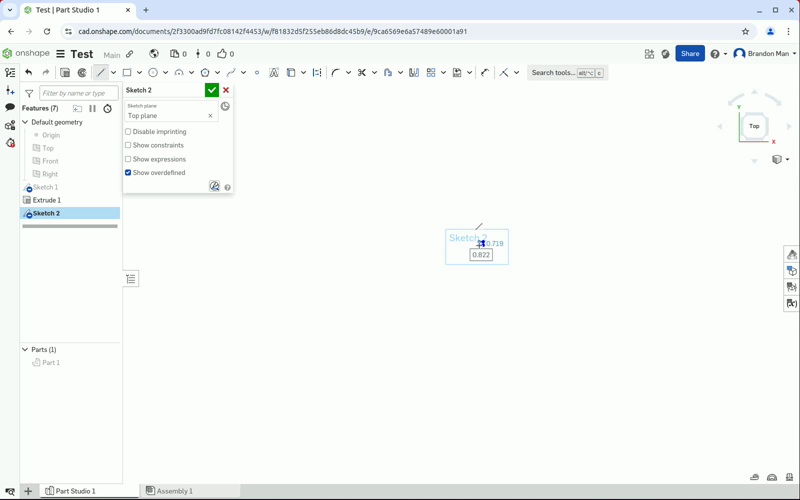
scroll(6)
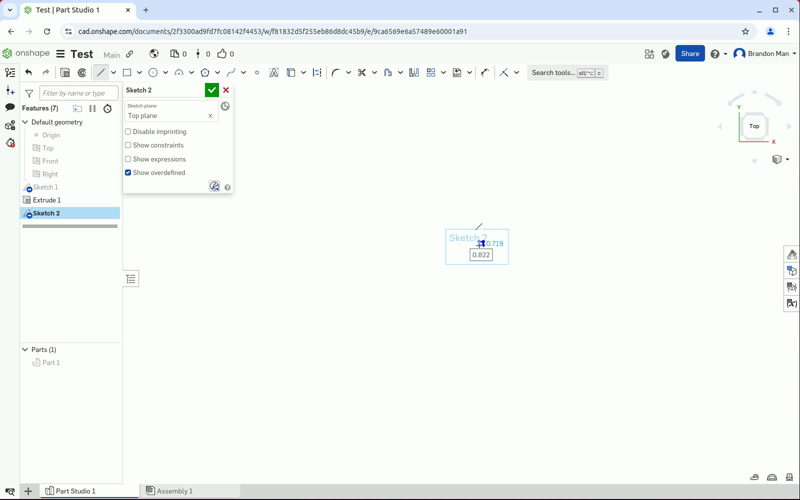
scroll(6)
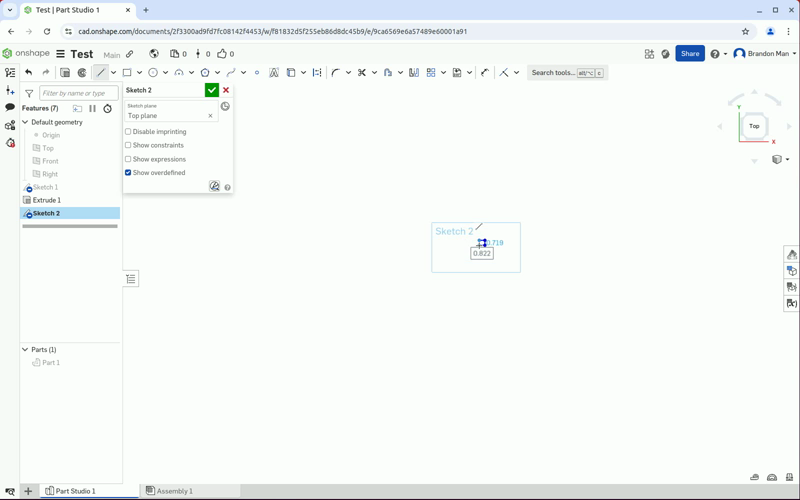
scroll(6)
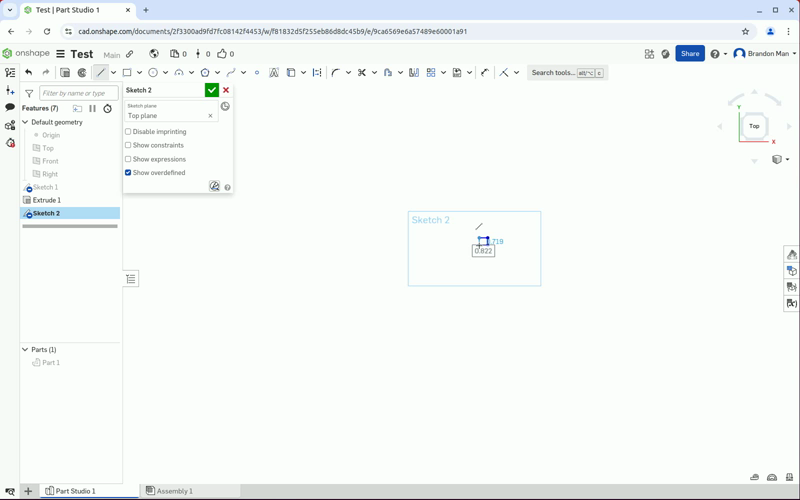
scroll(6)
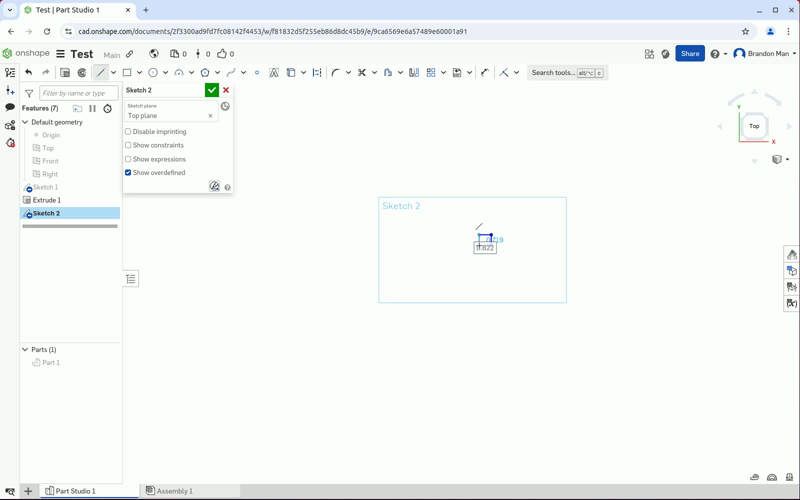
scroll(6)
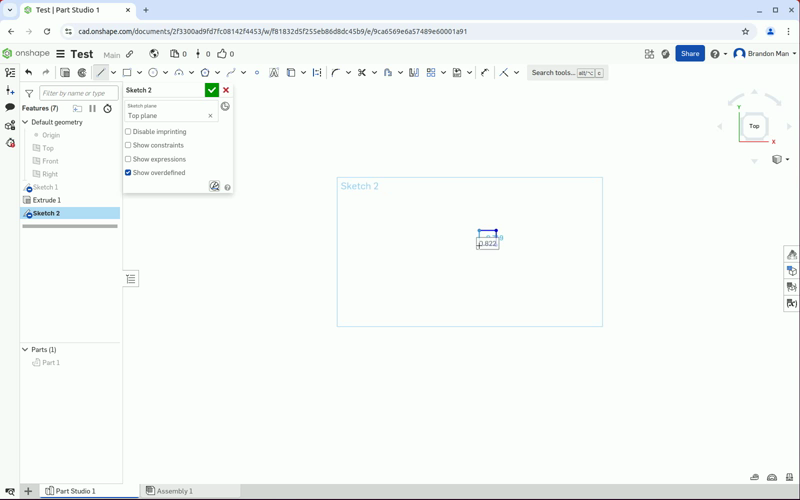
scroll(6)
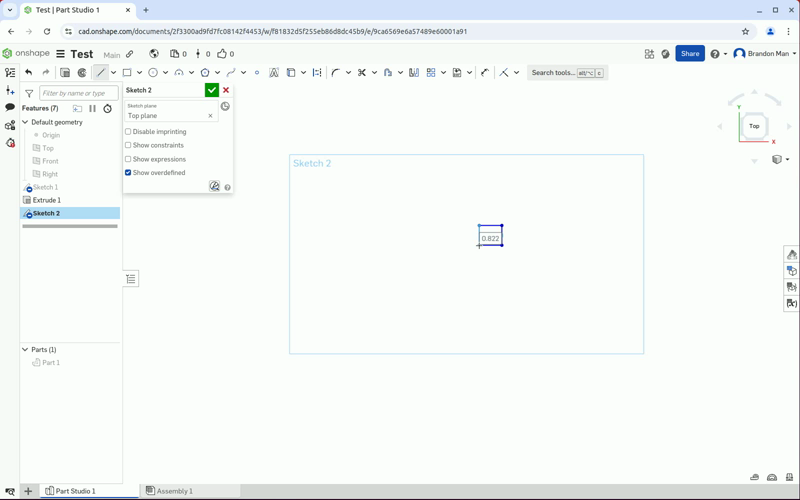
scroll(6)
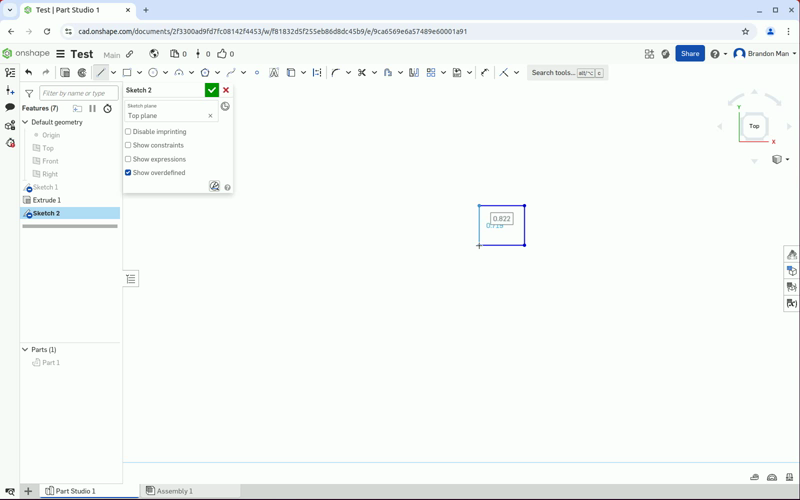
key_up(shift)
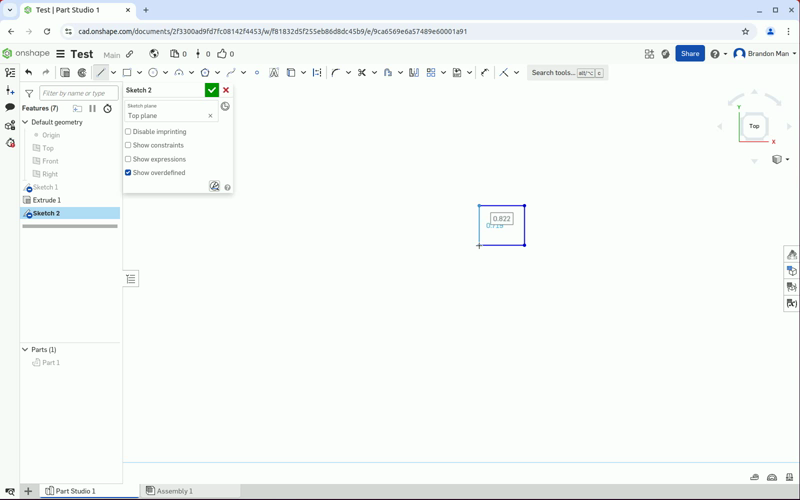
click(479, 245)
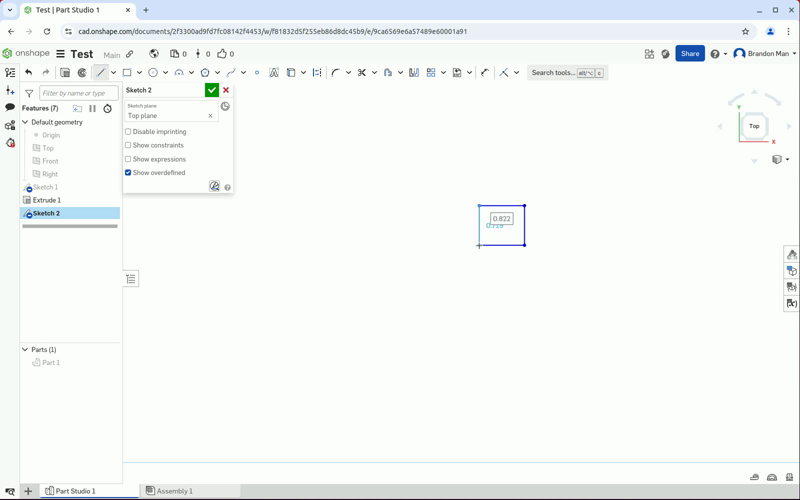
scroll(-6)
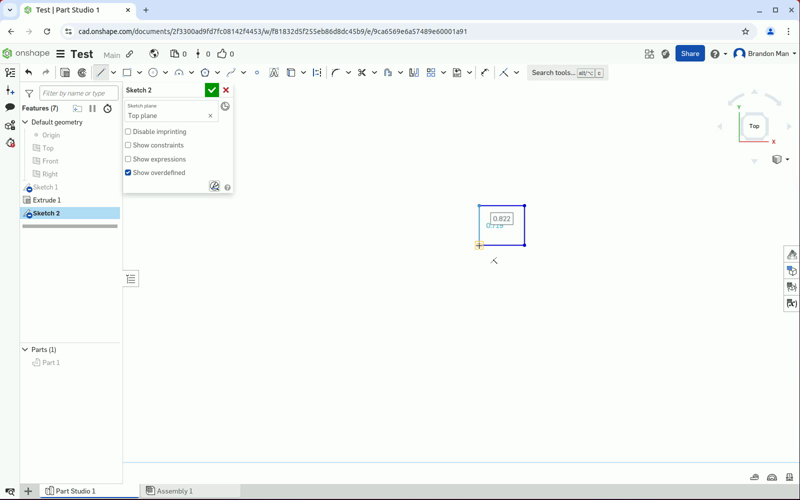
scroll(-6)
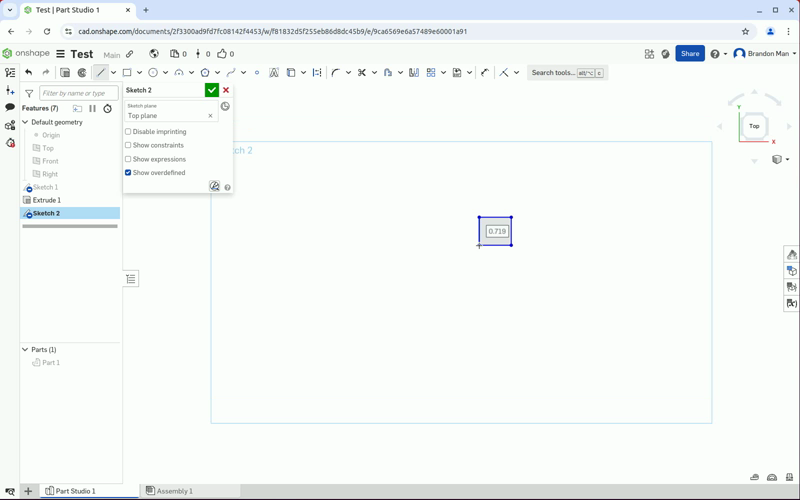
scroll(-6)
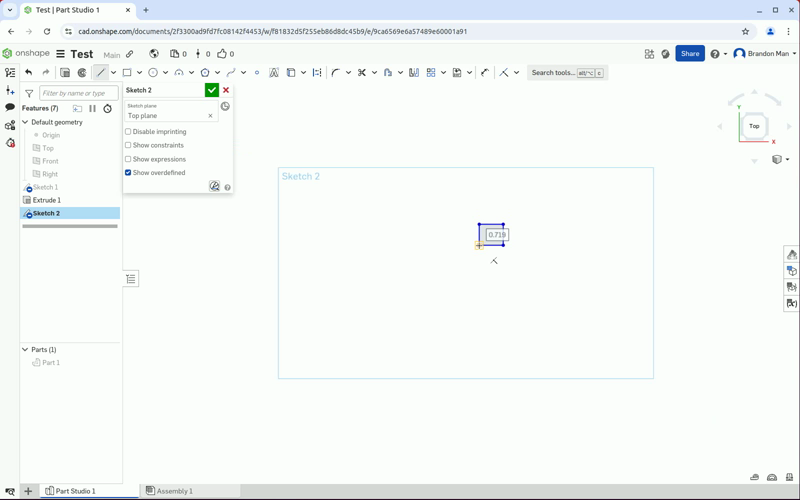
scroll(-6)
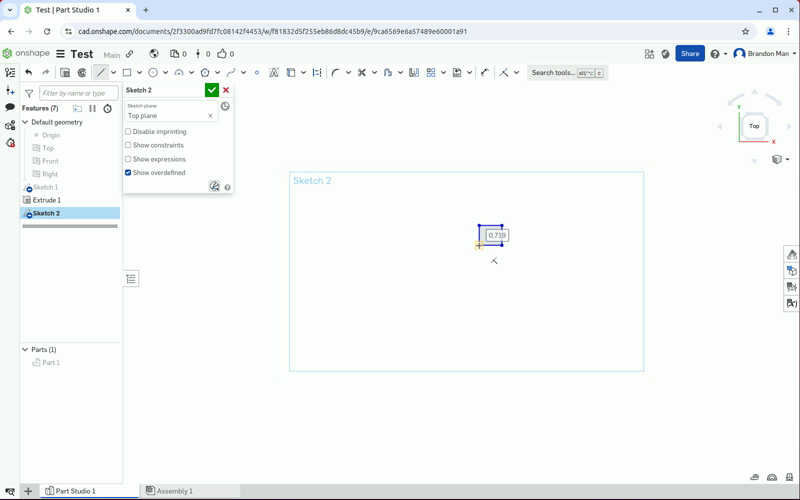
scroll(-6)
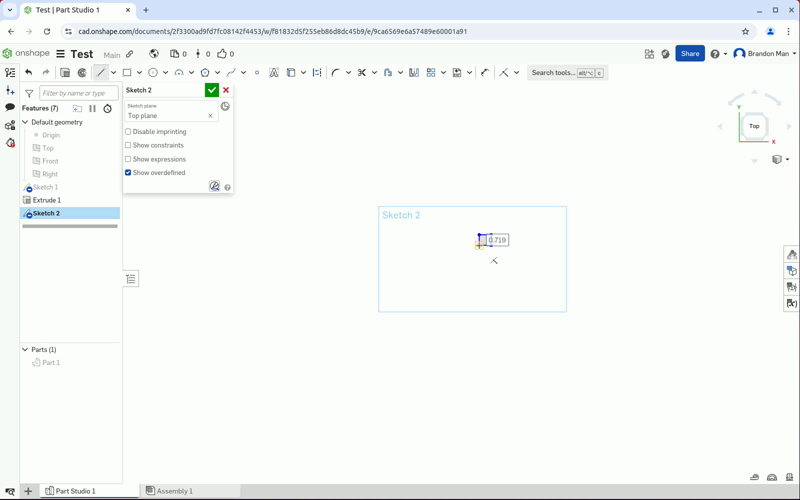
scroll(-6)
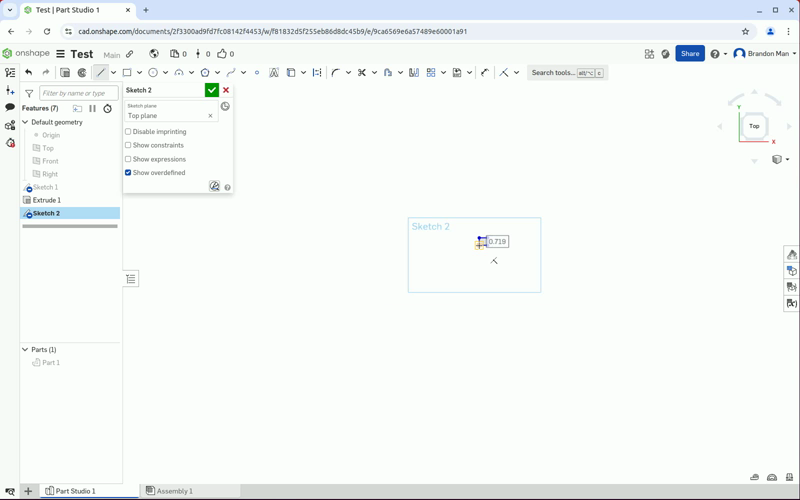
scroll(-6)
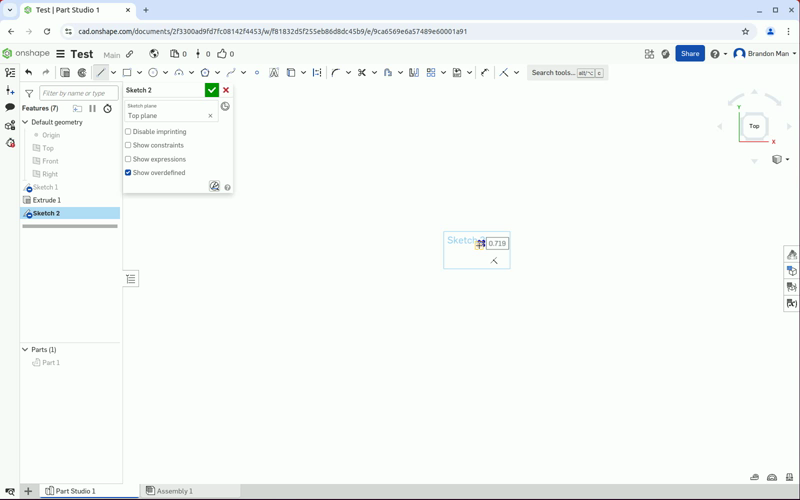
key(esc)
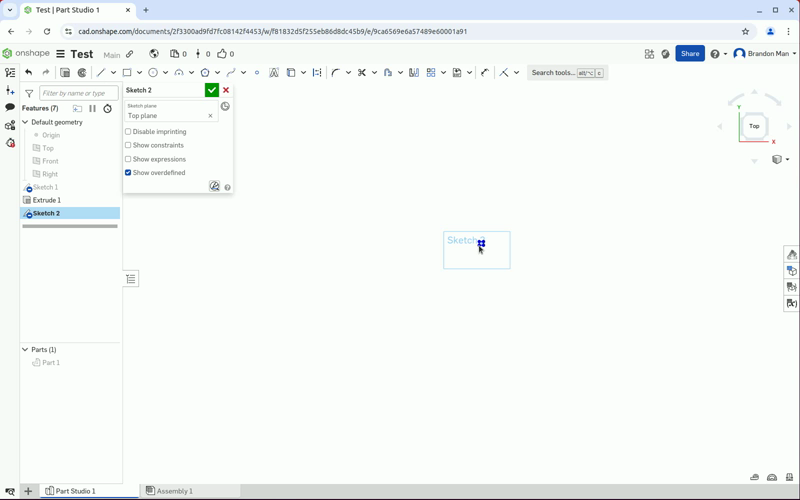
key(c)
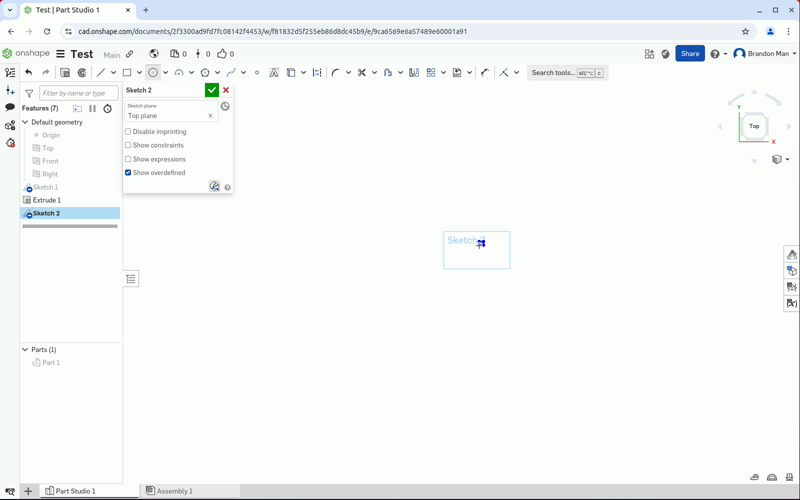
key_down(shift)
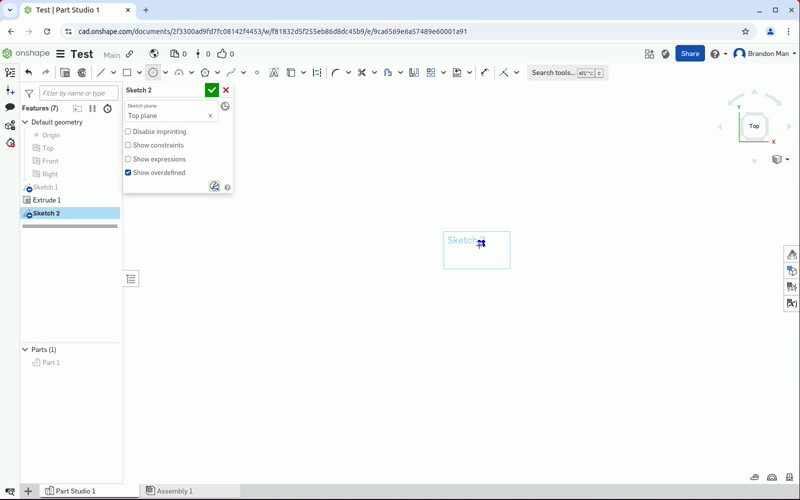
mouse_move(481, 243)
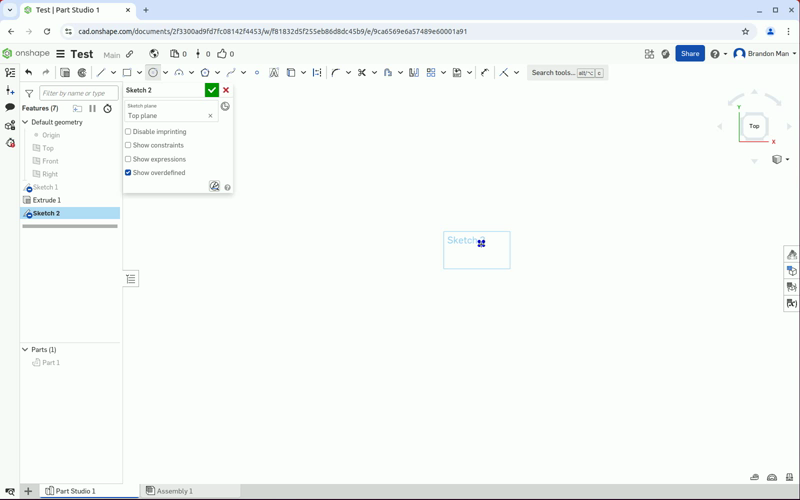
scroll(6)
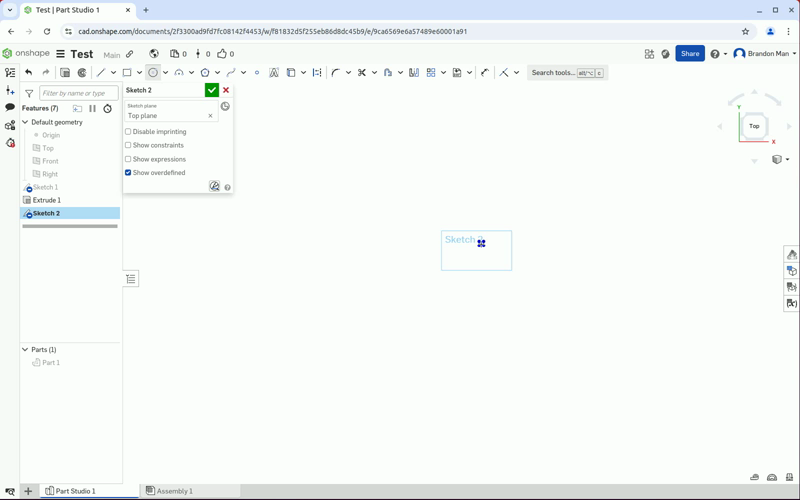
scroll(6)
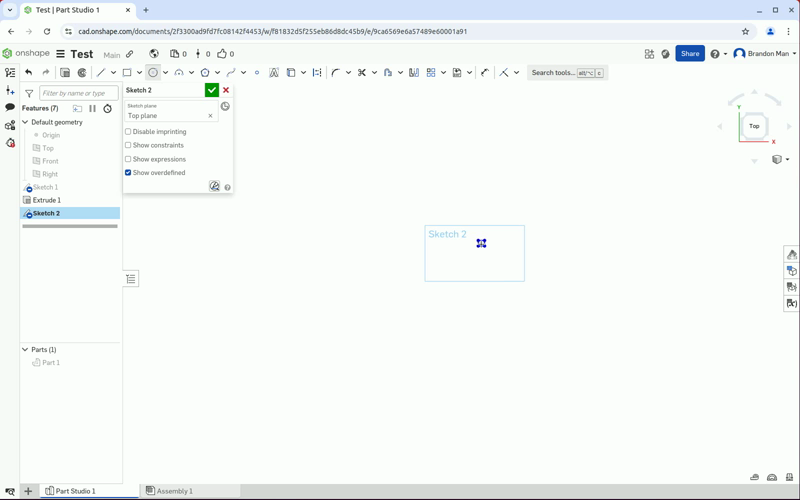
scroll(6)
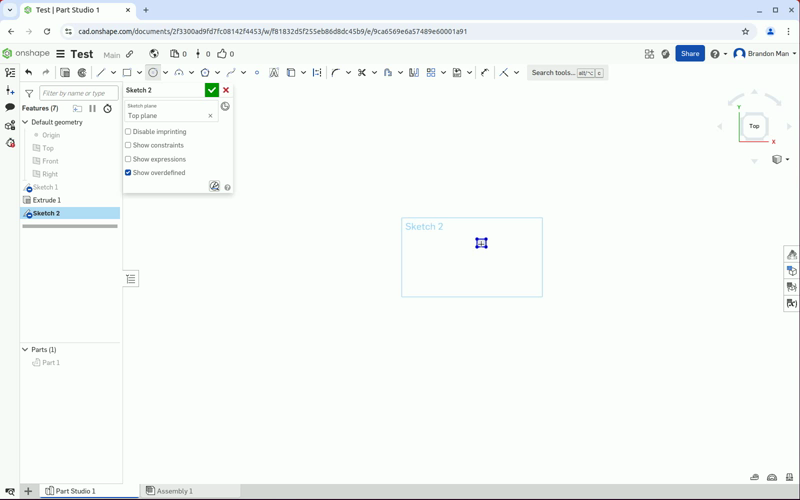
scroll(6)
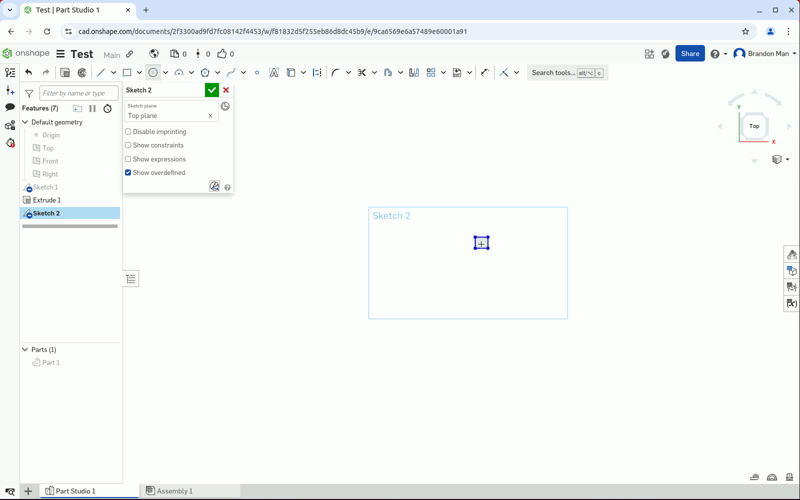
scroll(6)
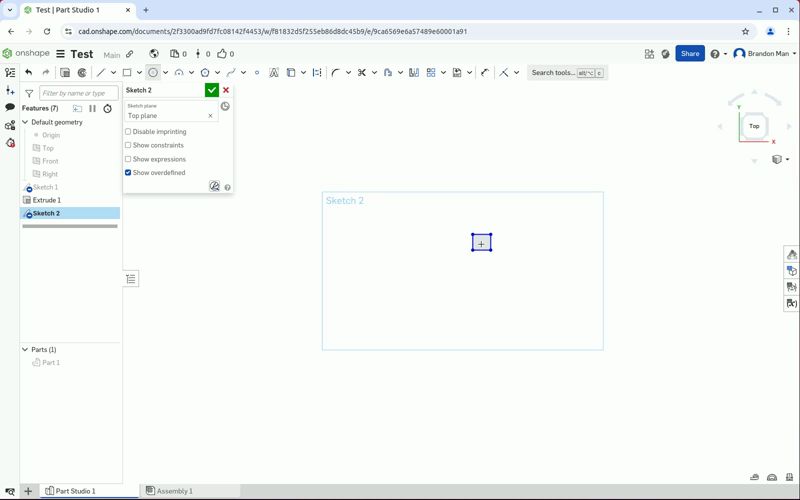
scroll(6)
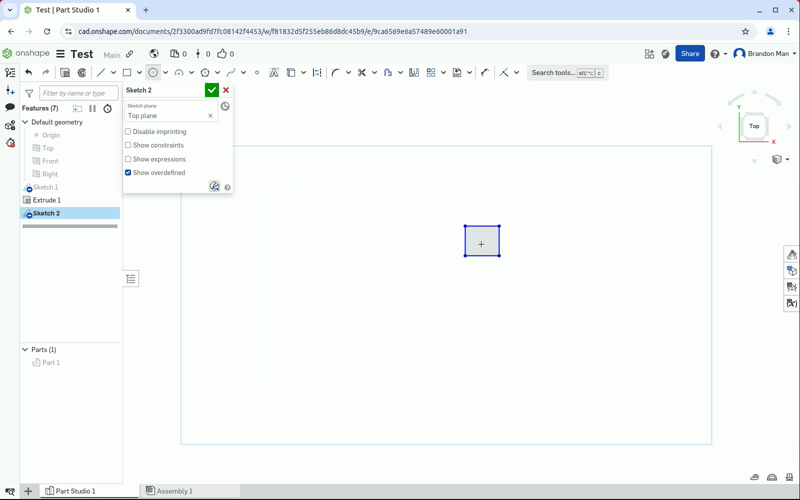
scroll(6)
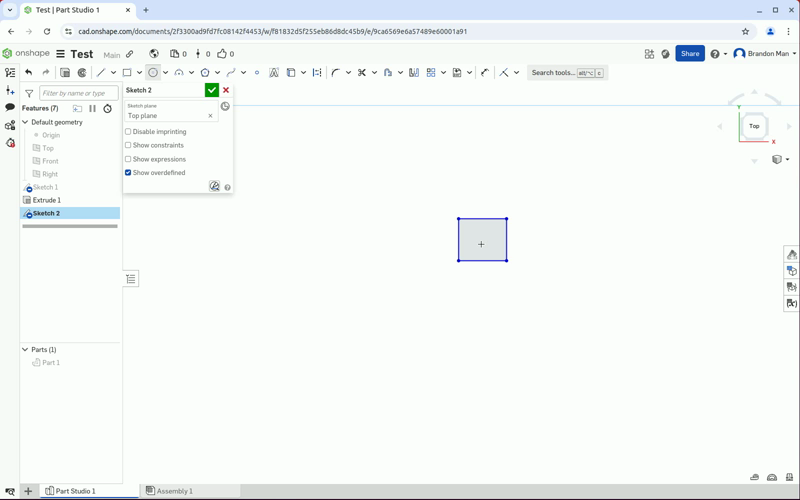
click(481, 243)
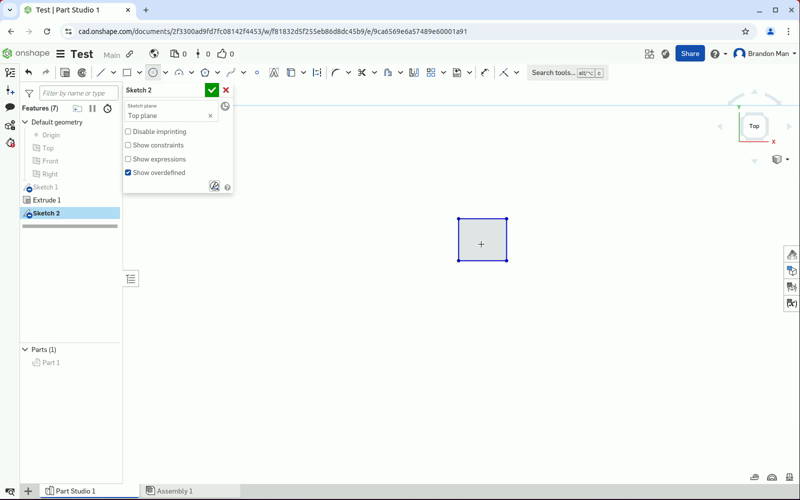
scroll(-6)
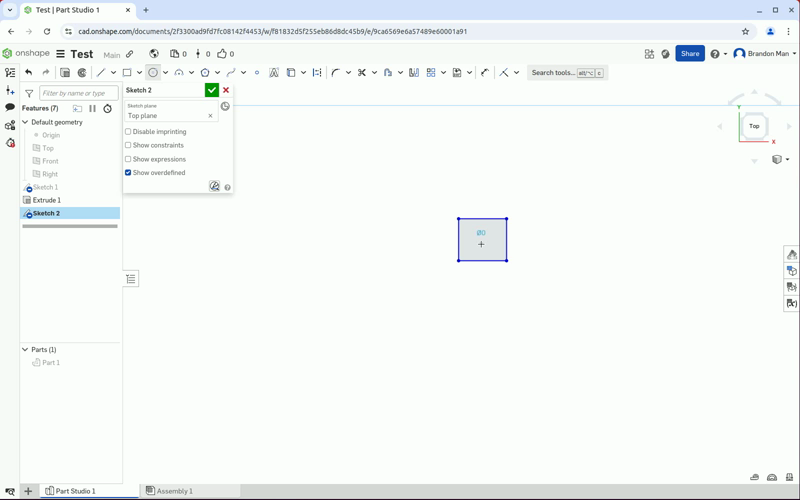
scroll(-6)
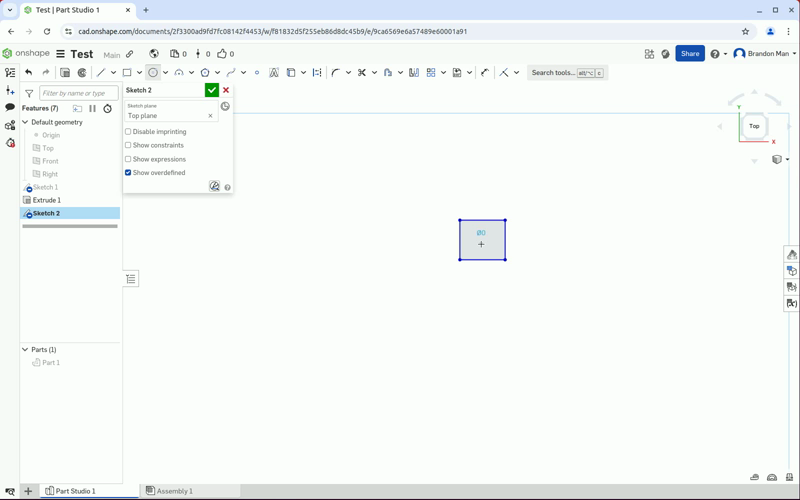
scroll(-6)
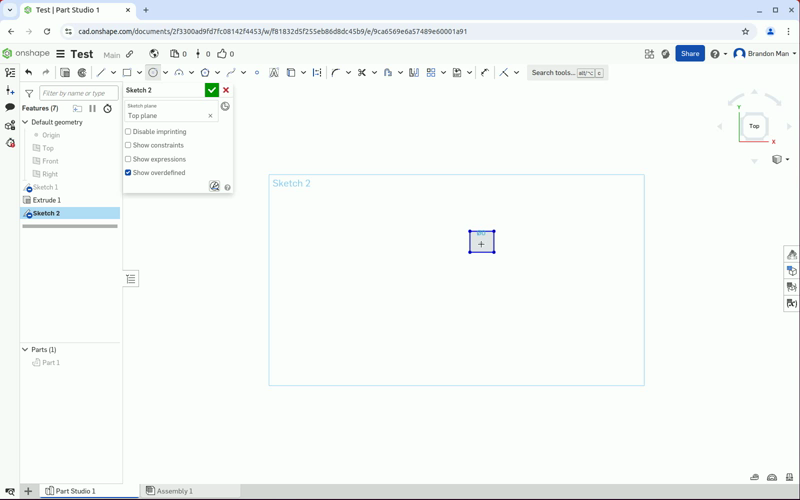
scroll(-6)
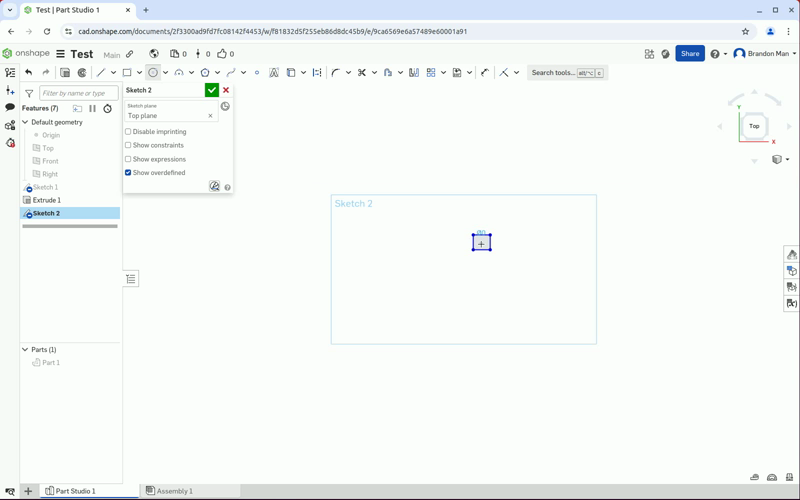
scroll(-6)
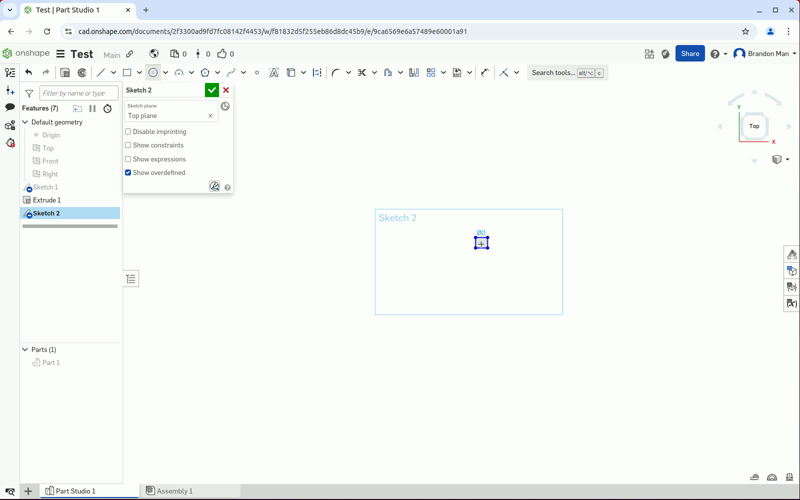
scroll(-6)
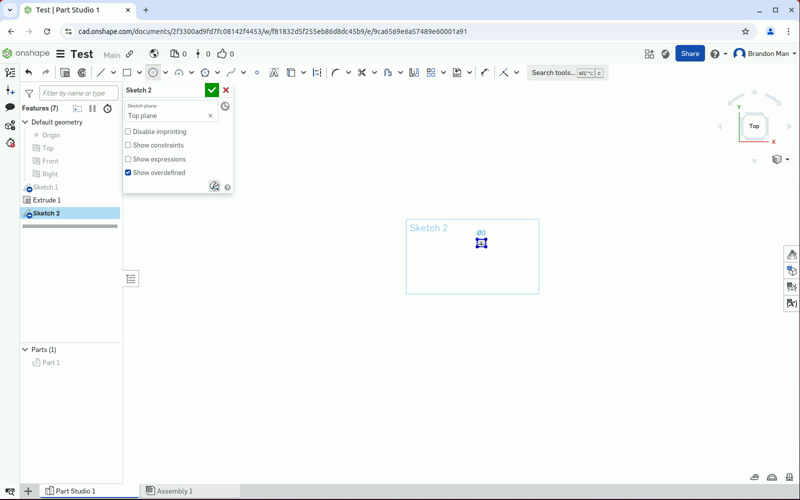
scroll(-6)
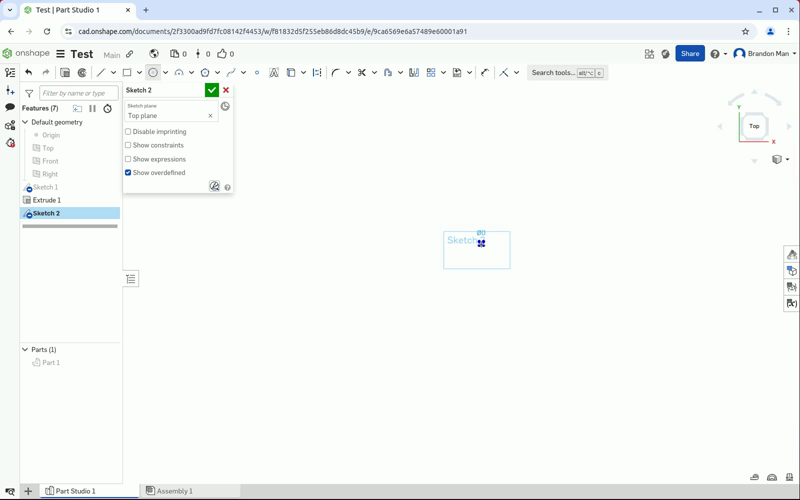
key_up(shift)
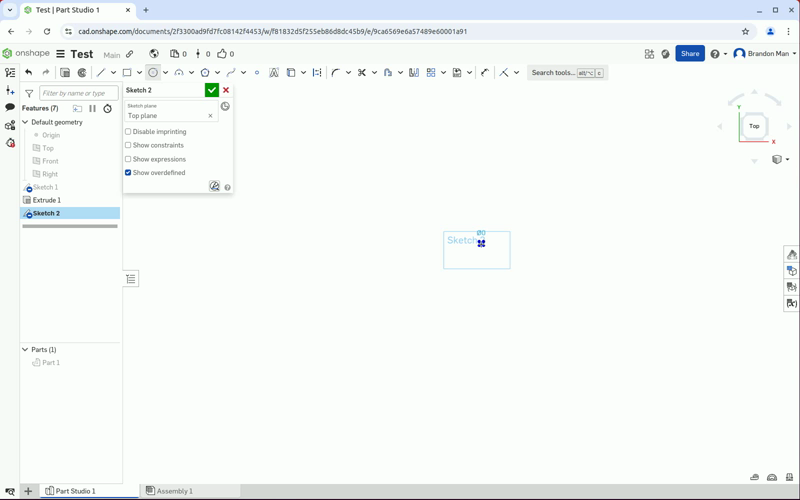
mouse_move(482, 243)
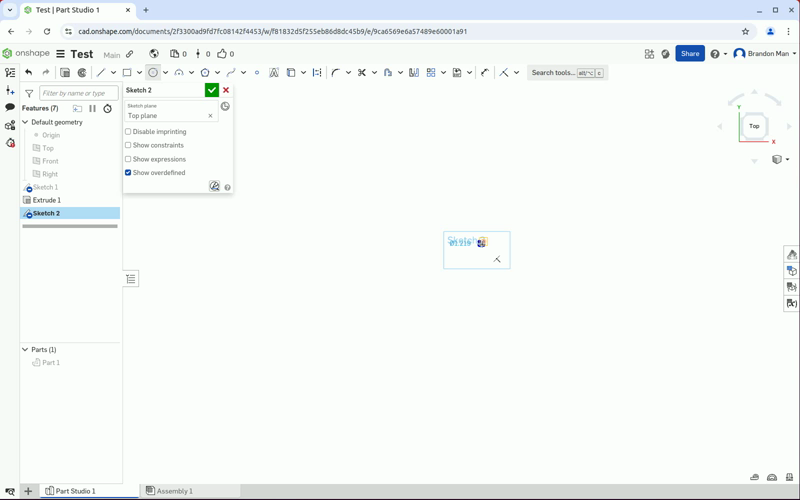
scroll(6)
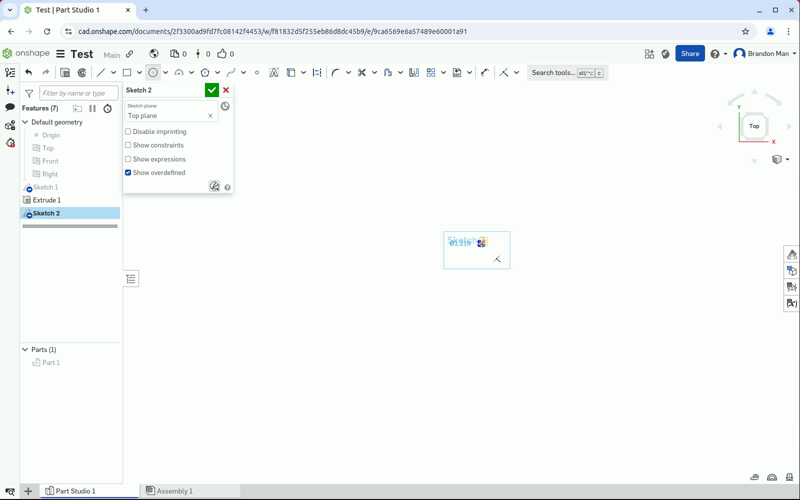
scroll(6)
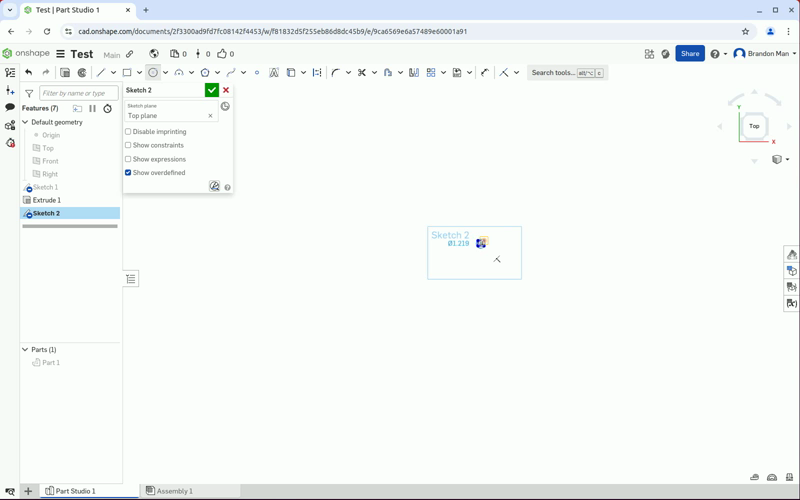
scroll(6)
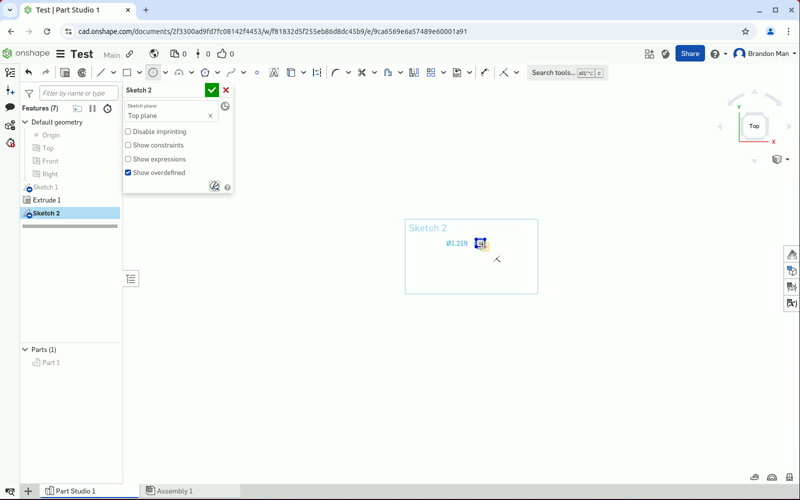
scroll(6)
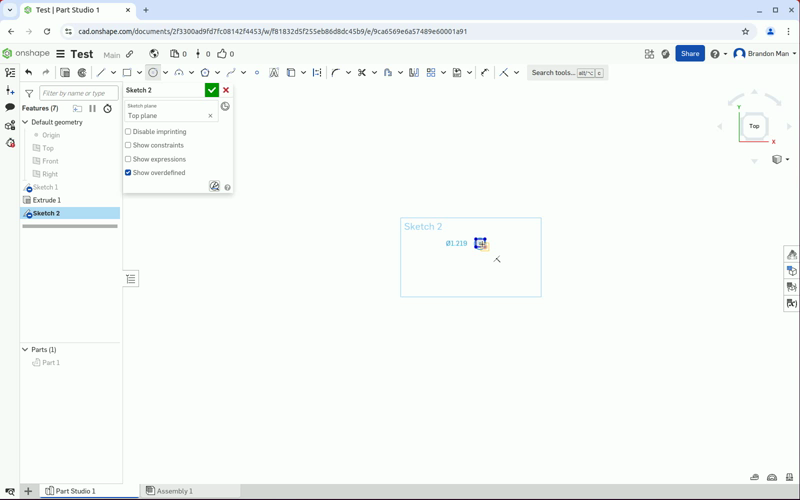
scroll(6)
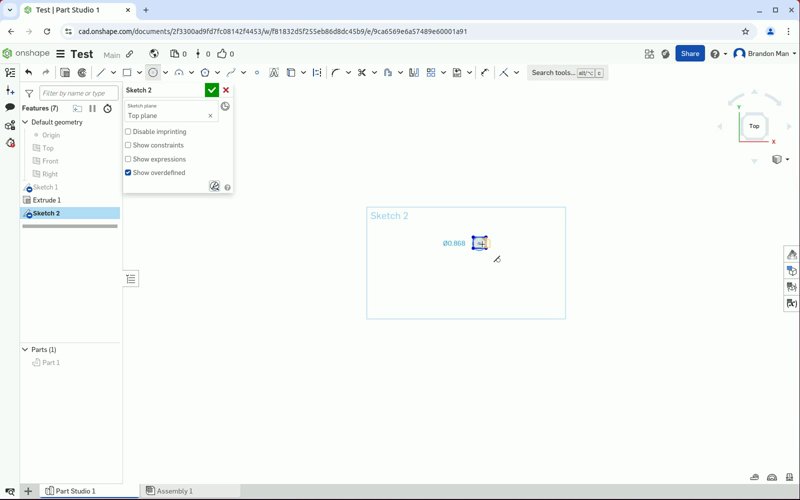
scroll(6)
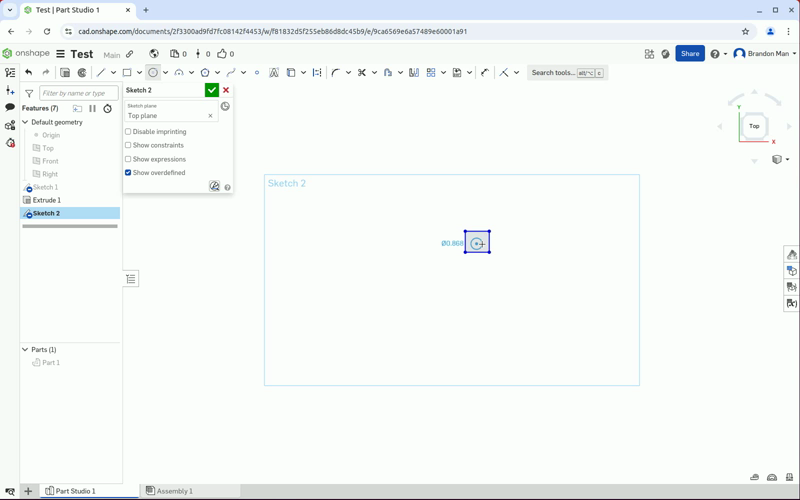
scroll(6)
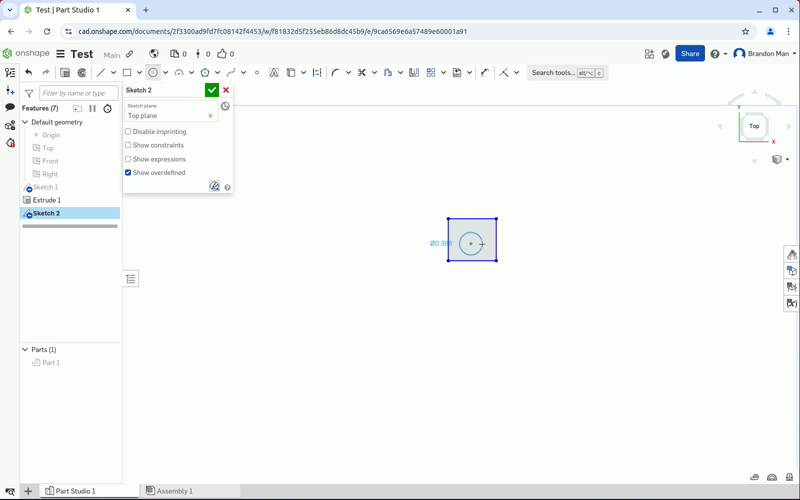
click(482, 243)
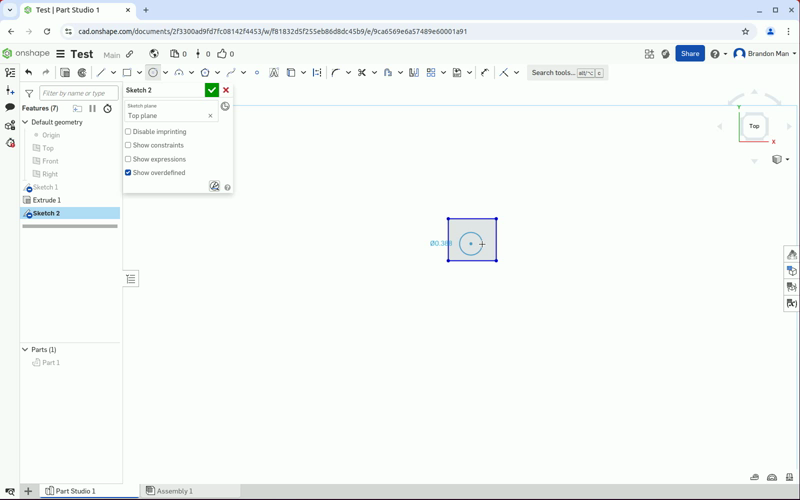
scroll(-6)
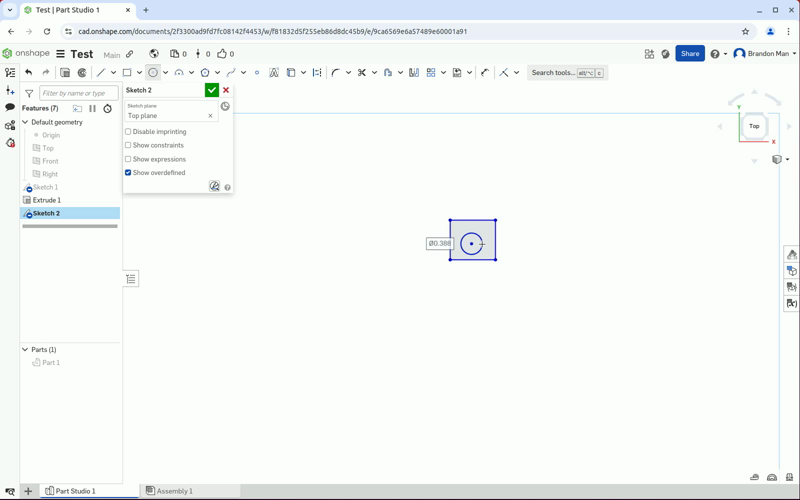
scroll(-6)
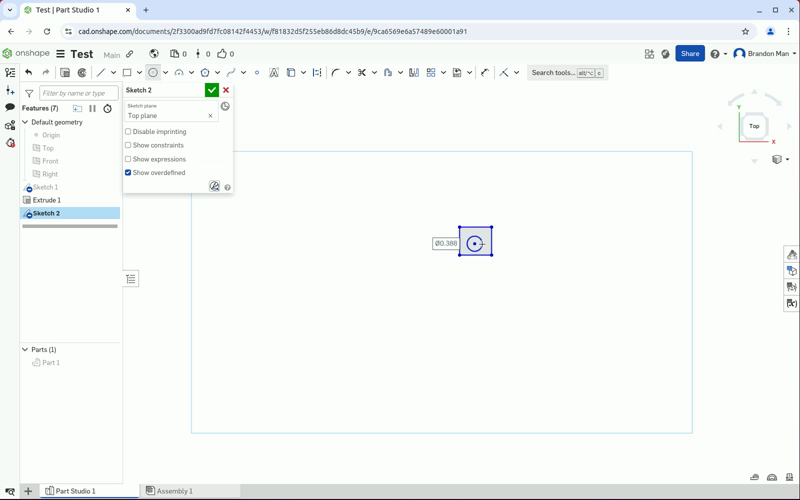
scroll(-6)
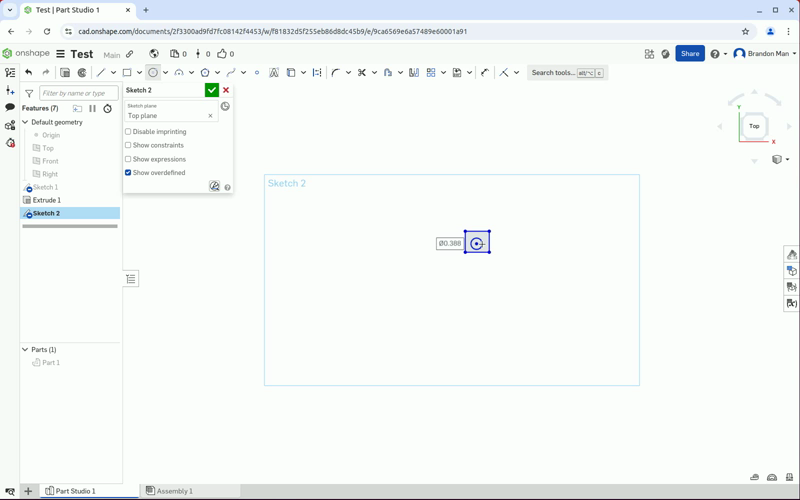
scroll(-6)
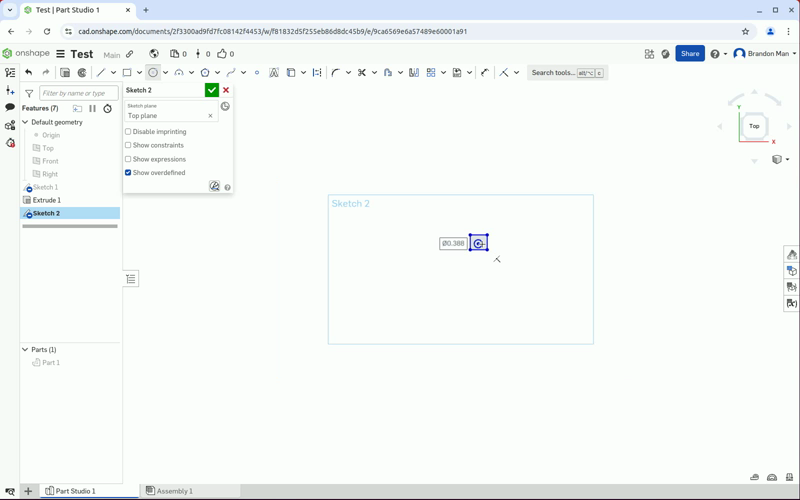
scroll(-6)
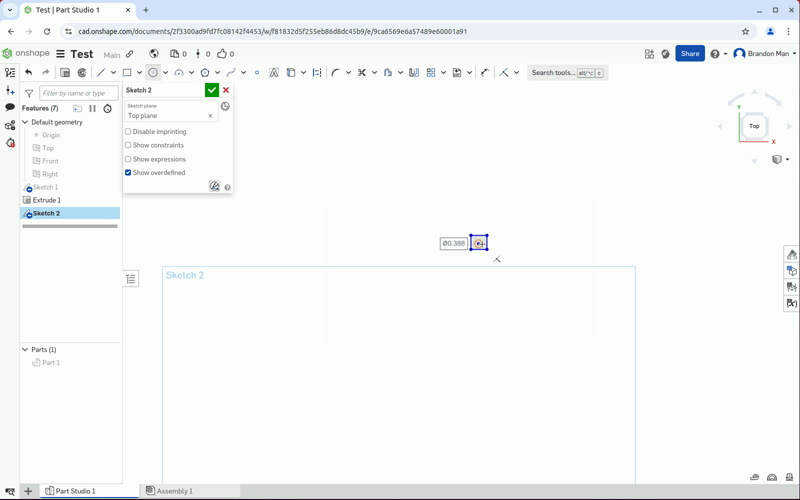
scroll(-6)
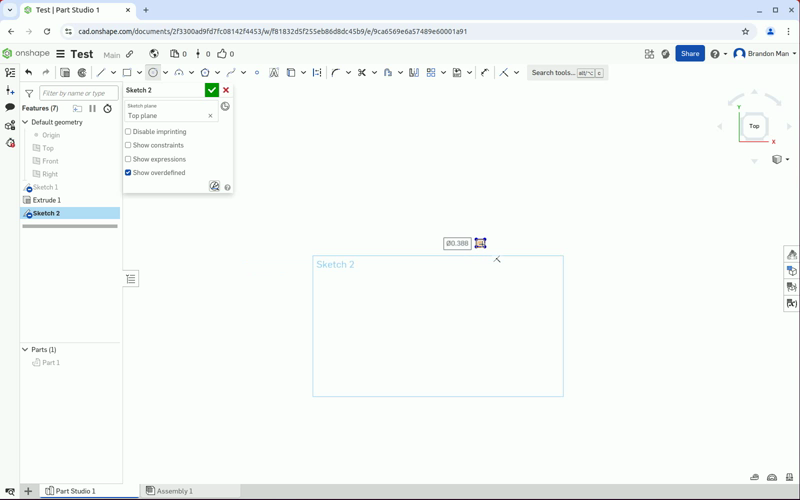
scroll(-6)
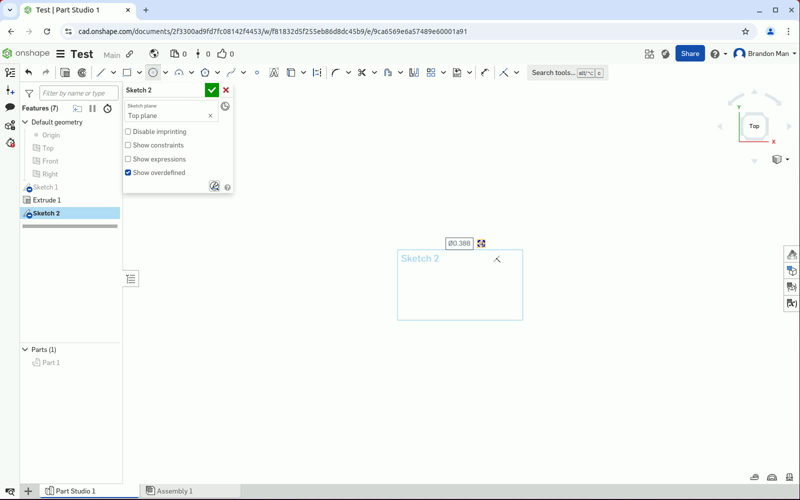
key(esc)
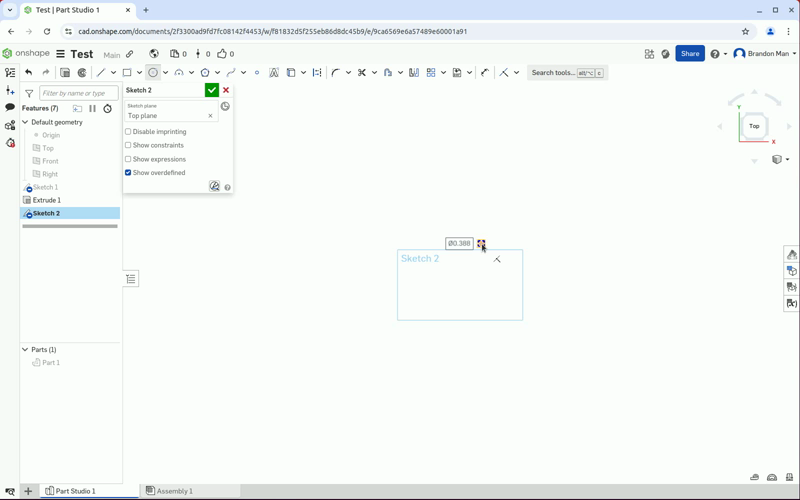
mouse_move(481, 244)
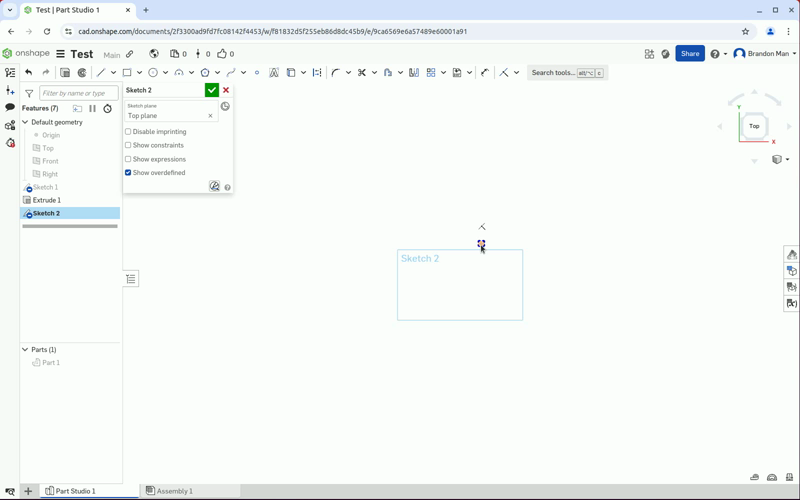
scroll(6)
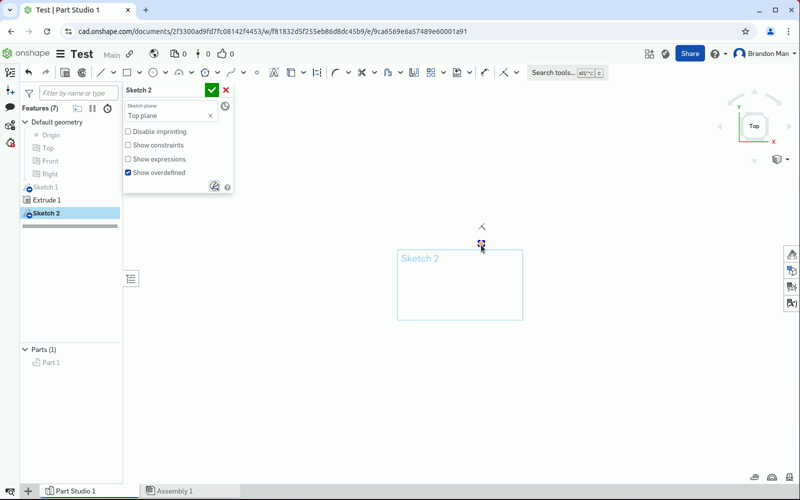
scroll(6)
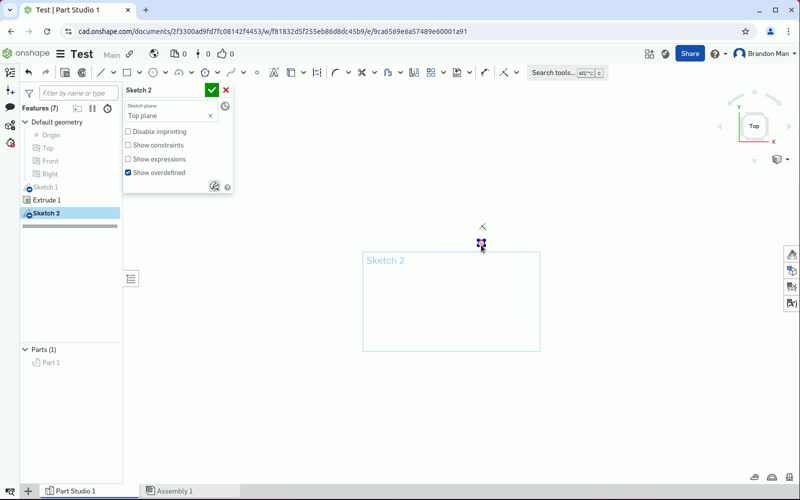
scroll(6)
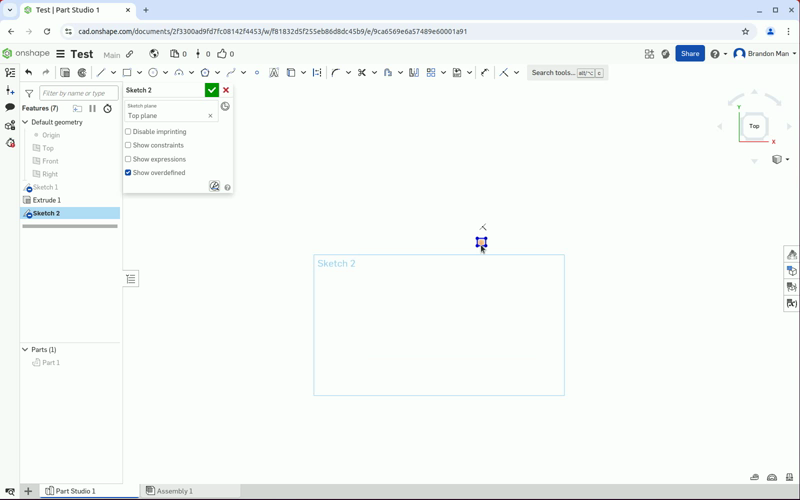
scroll(6)
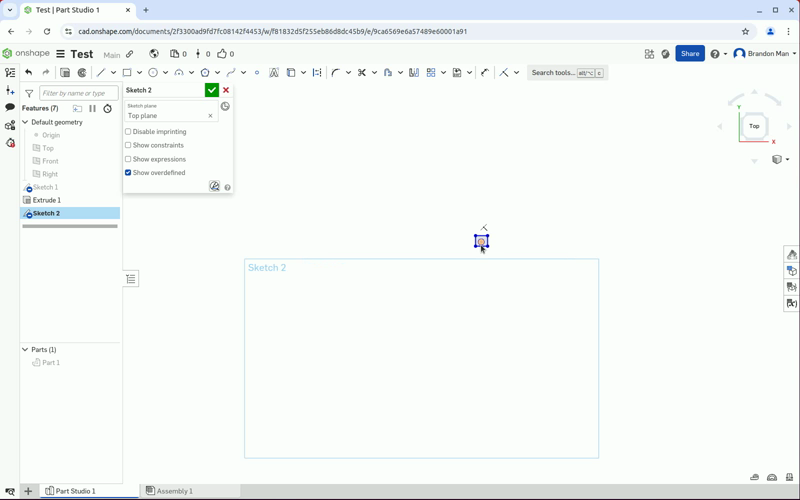
scroll(6)
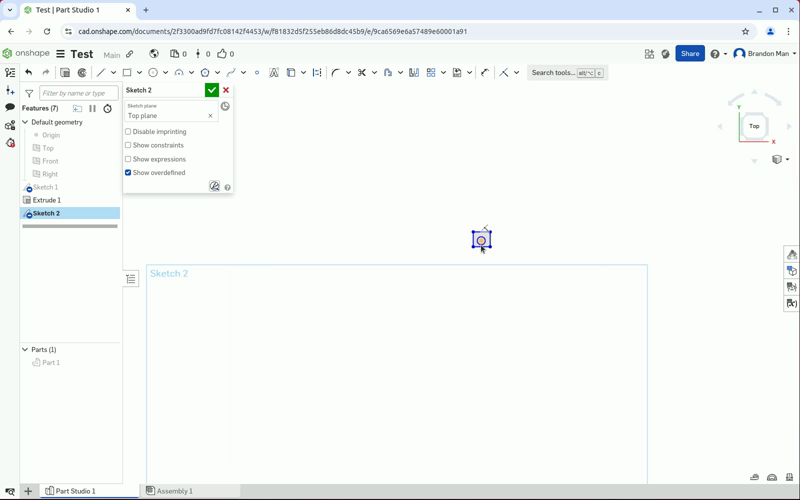
scroll(6)
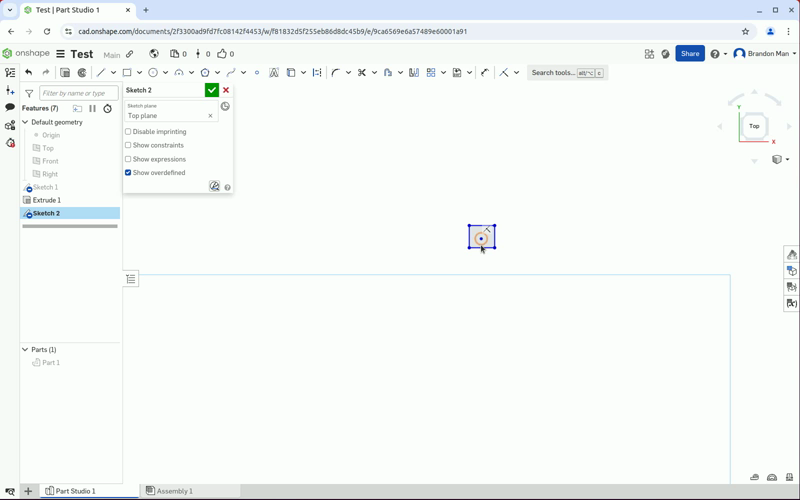
scroll(6)
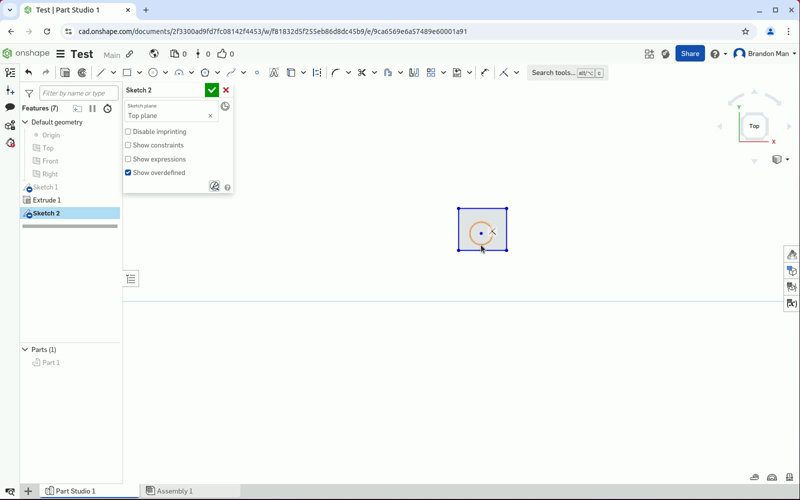
click(481, 244)
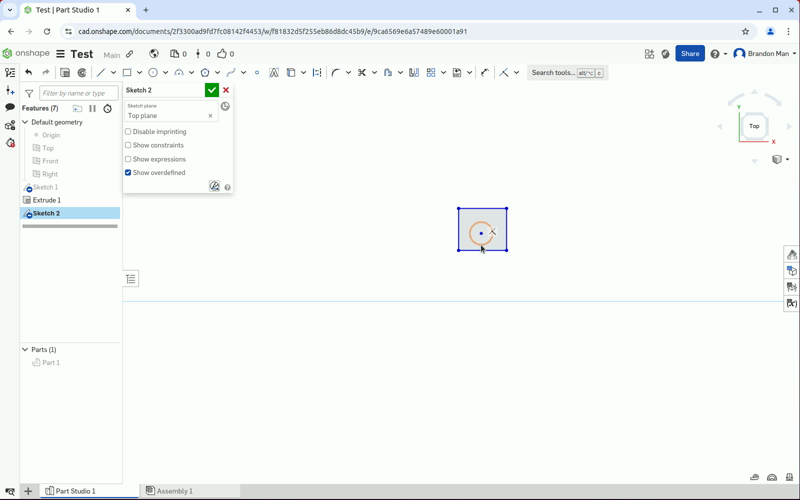
scroll(-6)
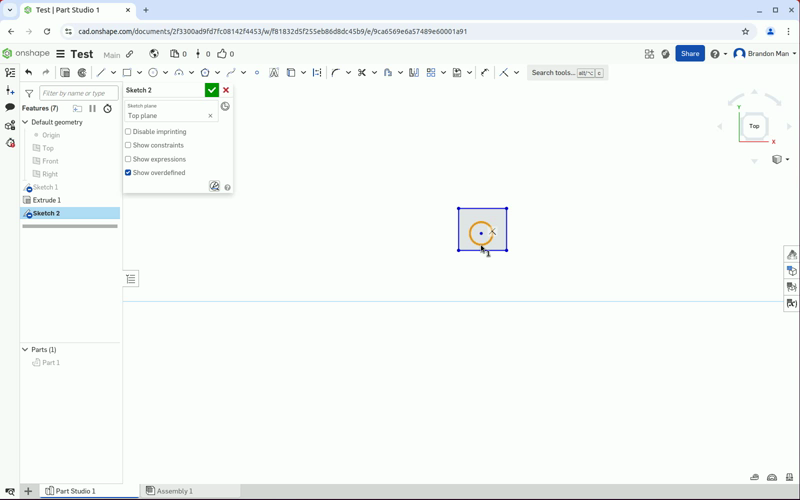
scroll(-6)
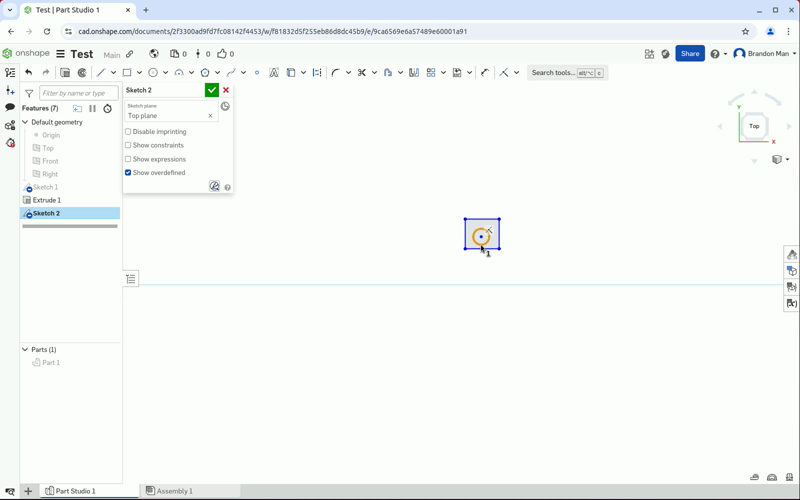
scroll(-6)
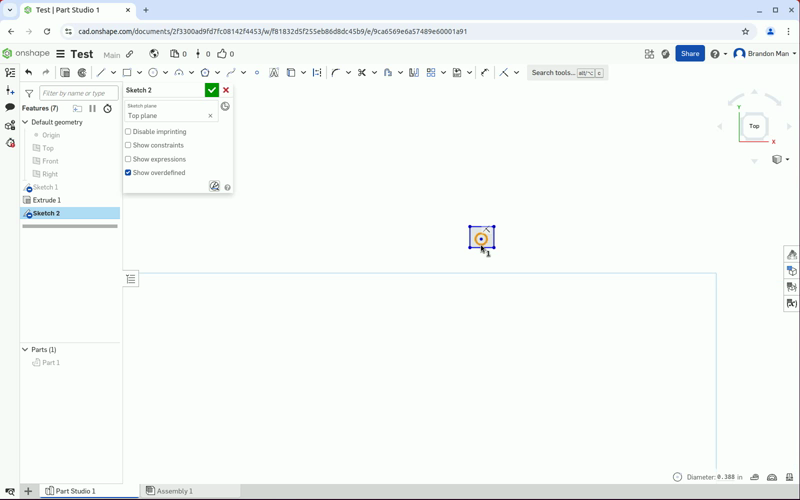
scroll(-6)
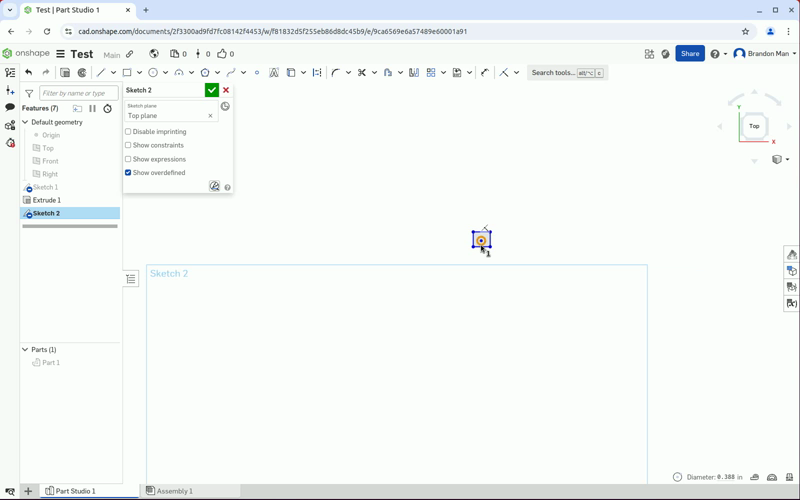
scroll(-6)
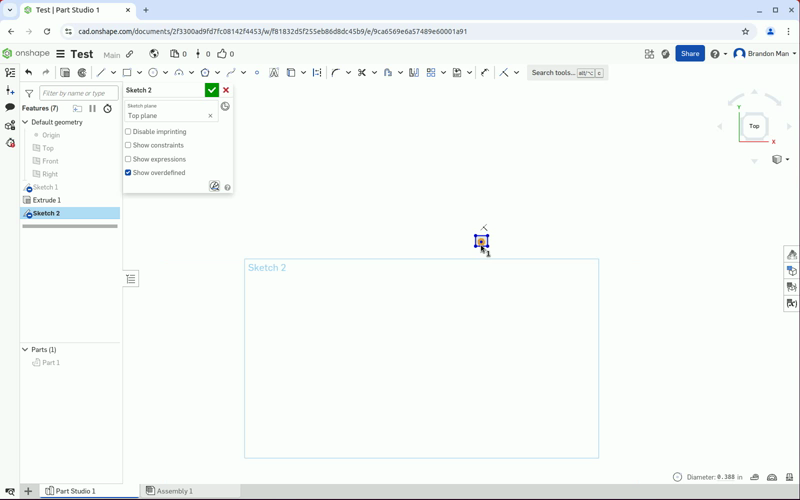
scroll(-6)
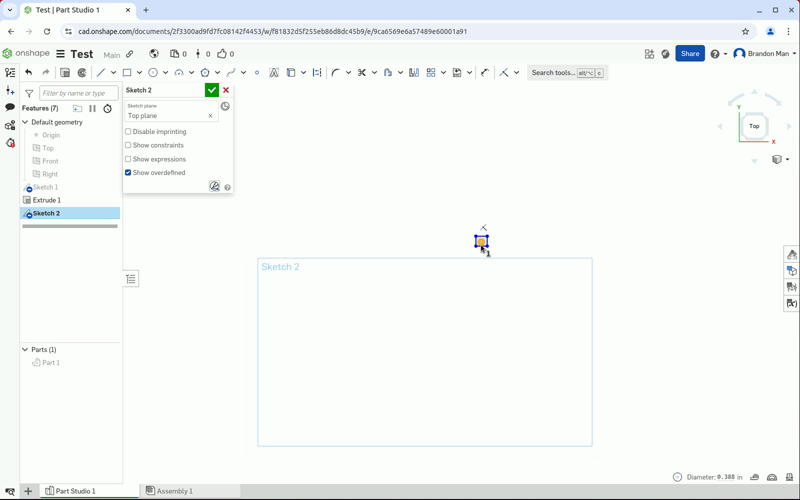
scroll(-6)
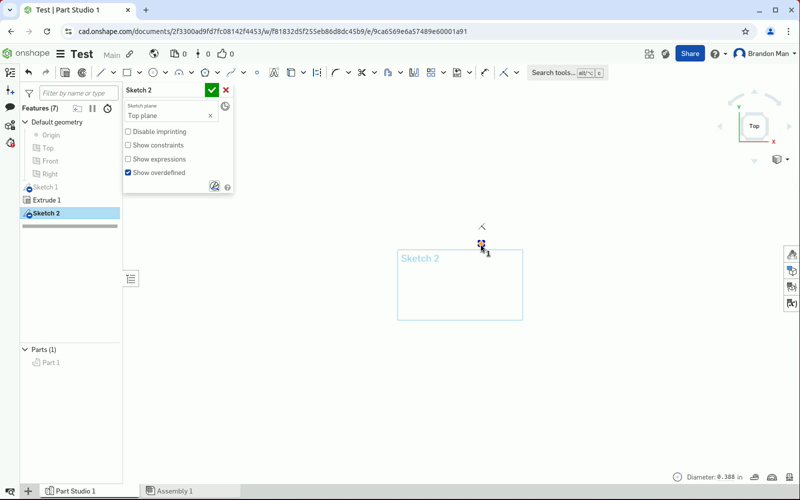
mouse_move(73, 352)
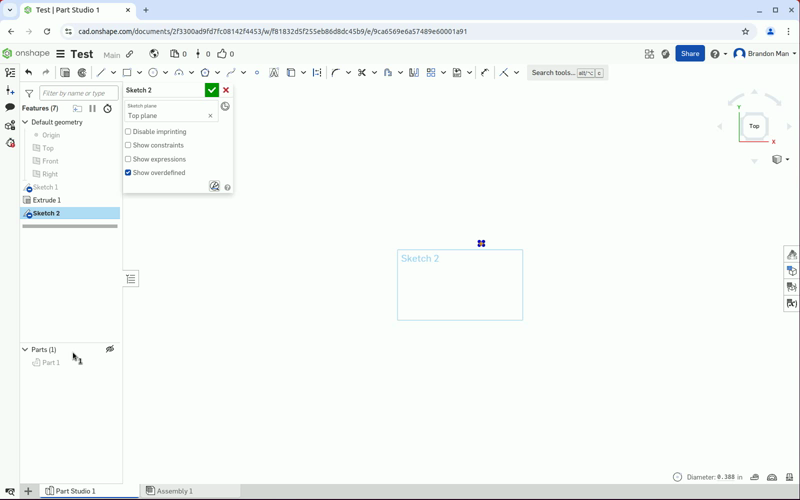
key(shift+y)
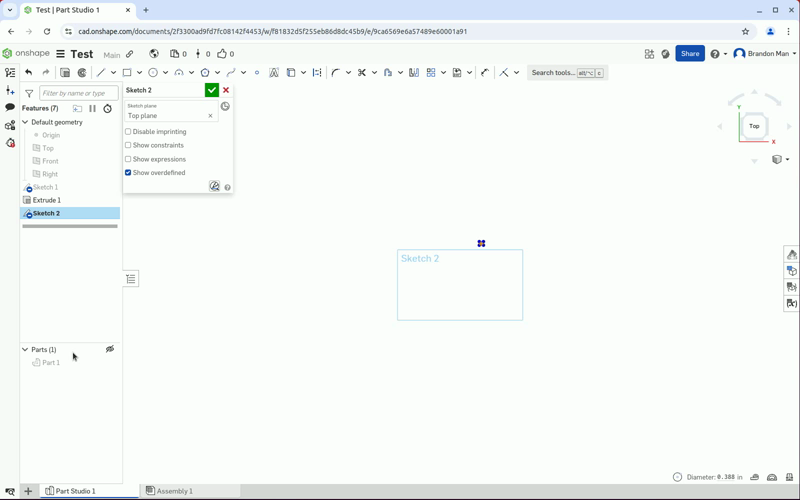
key(shift+e)
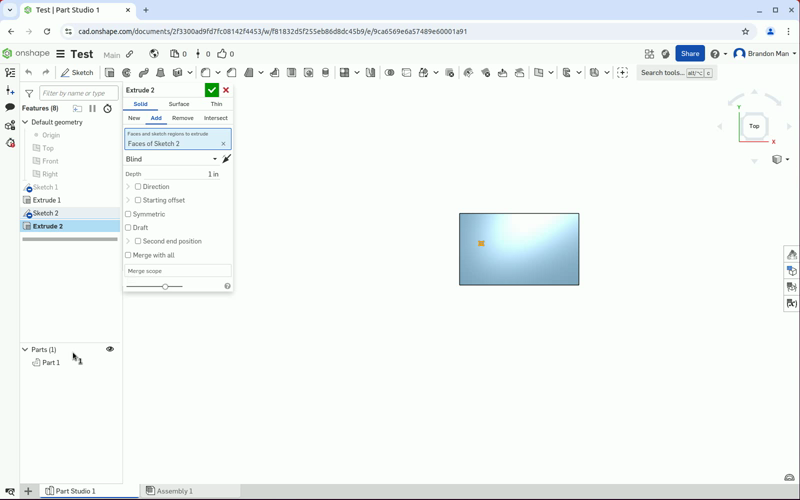
mouse_move(143, 106)
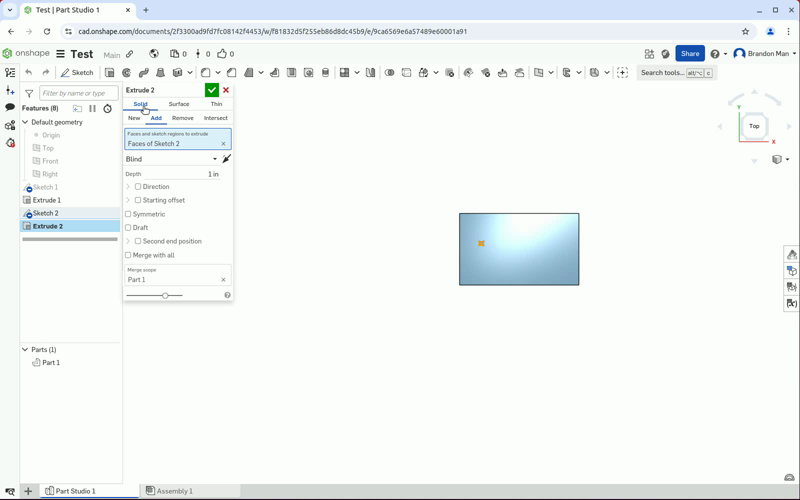
click(143, 106)
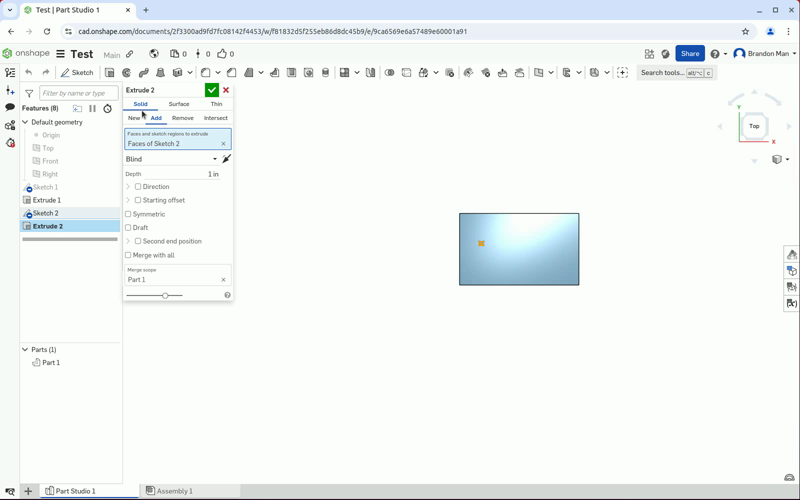
mouse_move(137, 120)
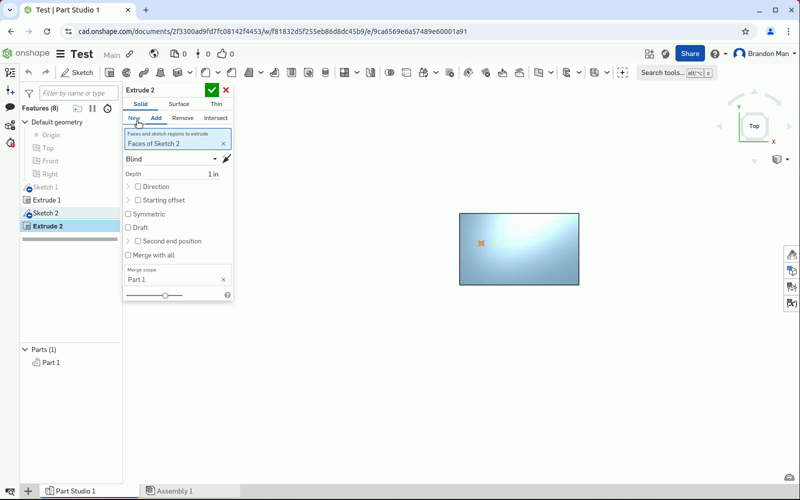
click(137, 120)
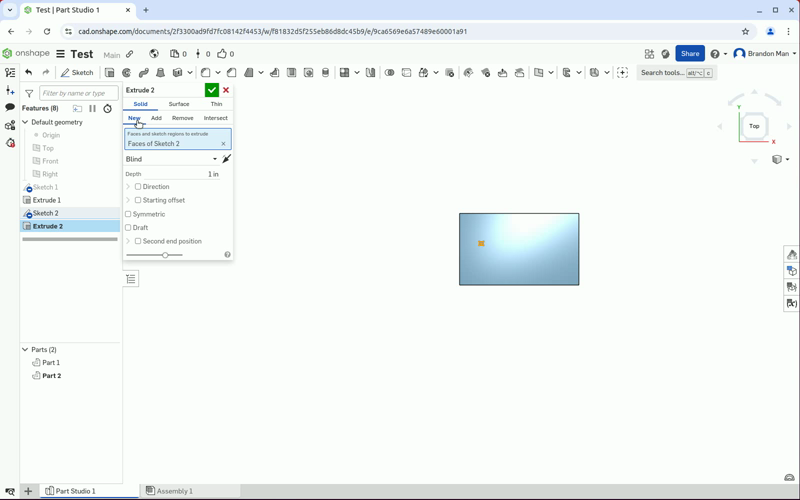
key(tab, 4)
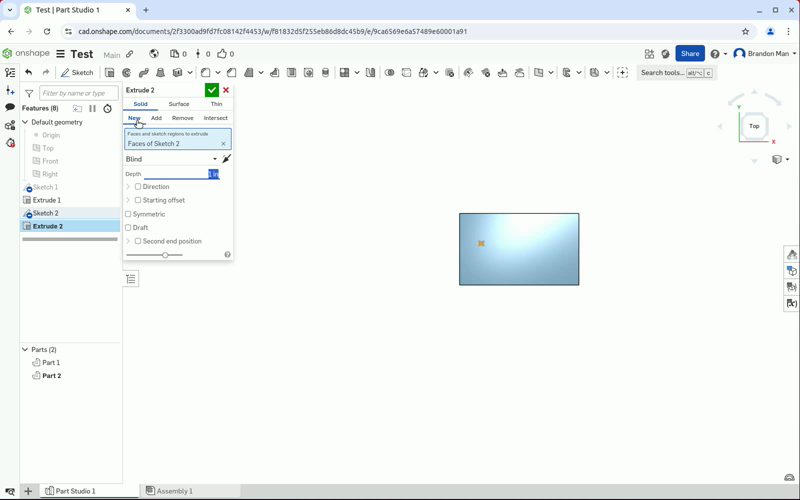
text(0.241)
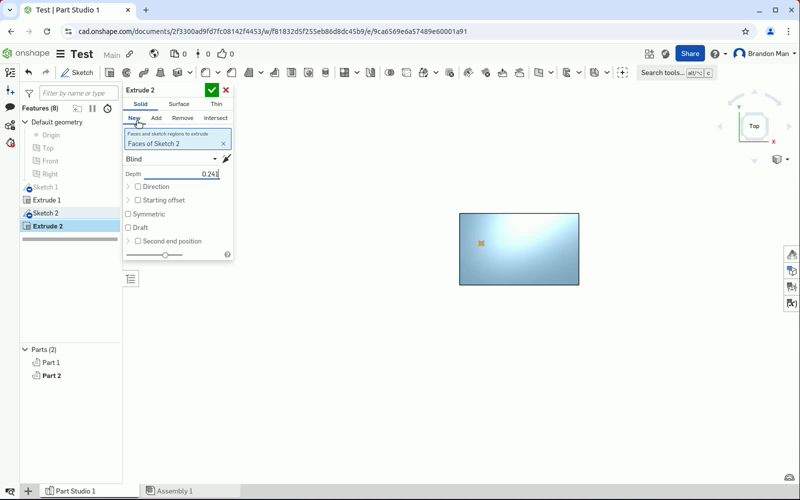
key(enter)
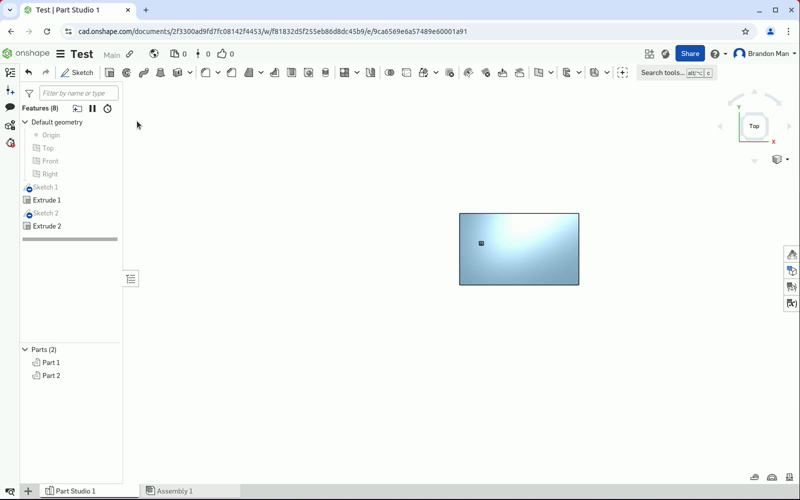
key(shift+h)
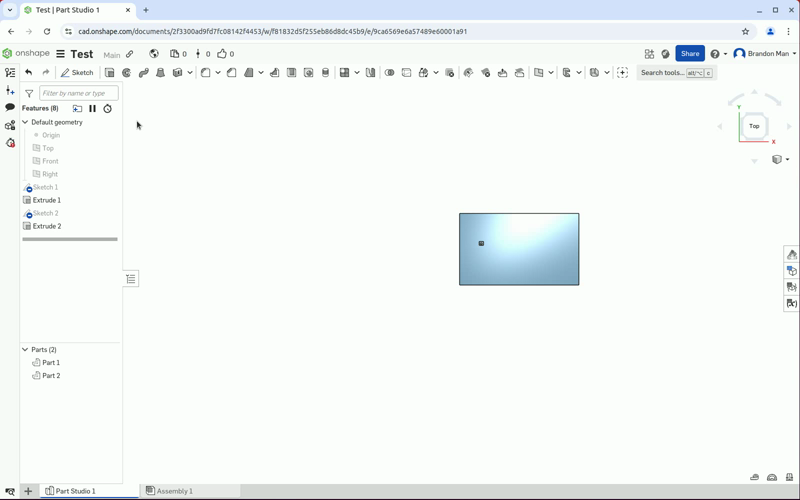
key(shift+h)
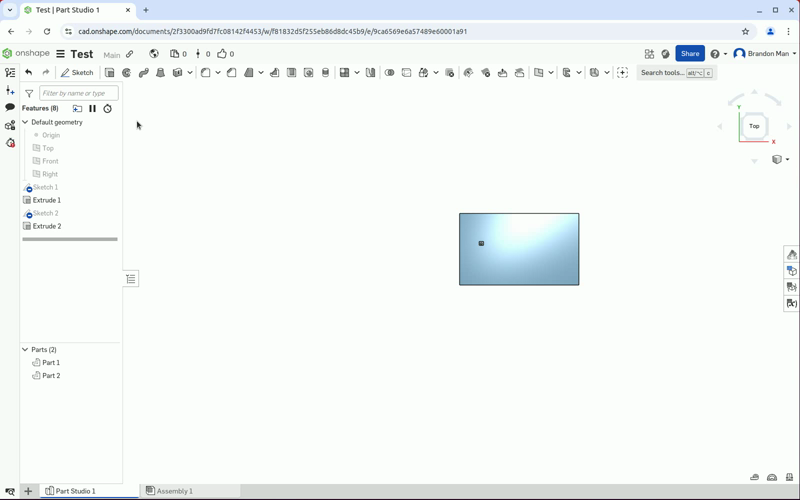
mouse_move(73, 189)
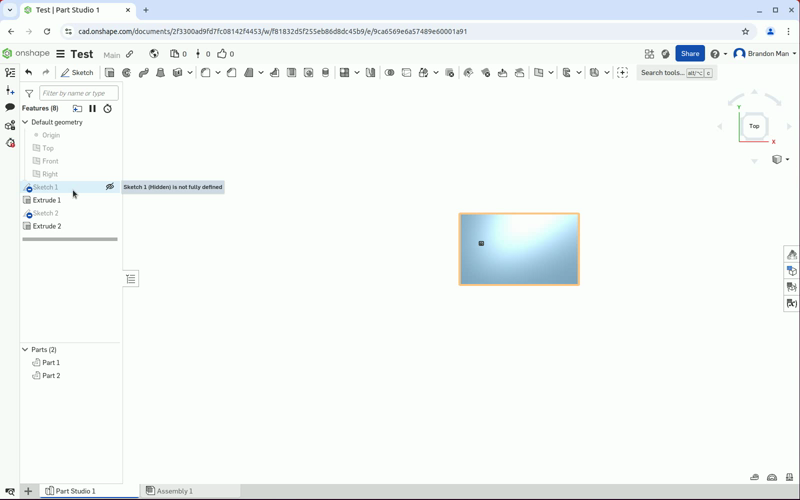
click(73, 189)
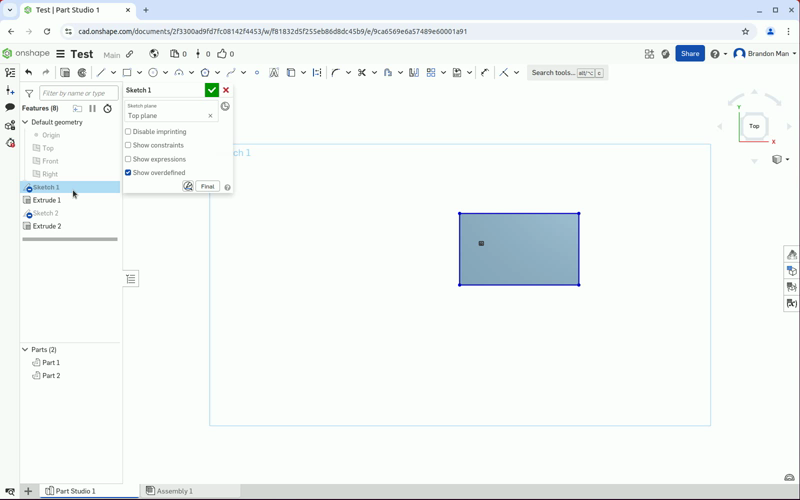
mouse_move(229, 92)
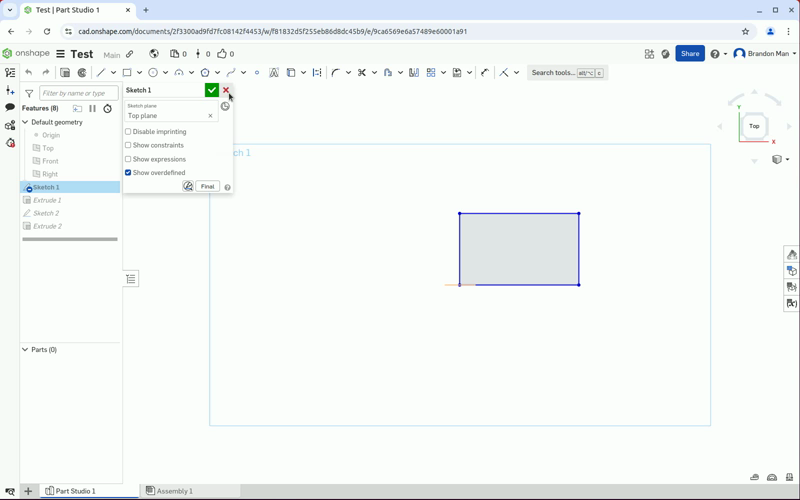
click(229, 92)
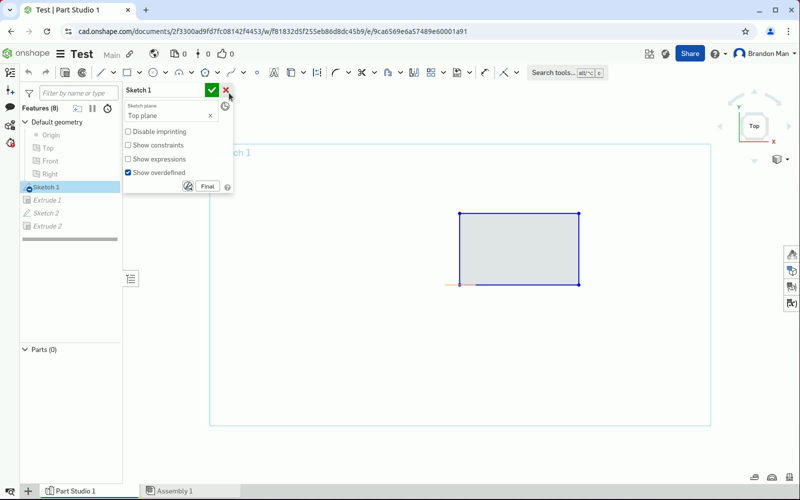
key(shift+s)
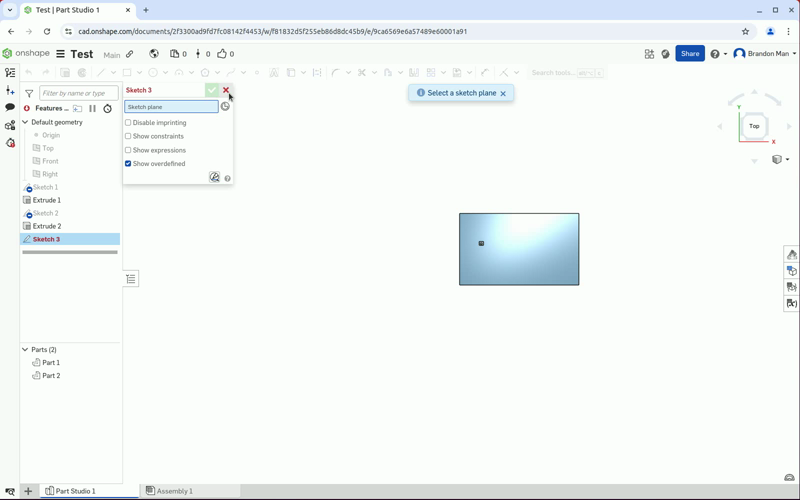
mouse_move(73, 150)
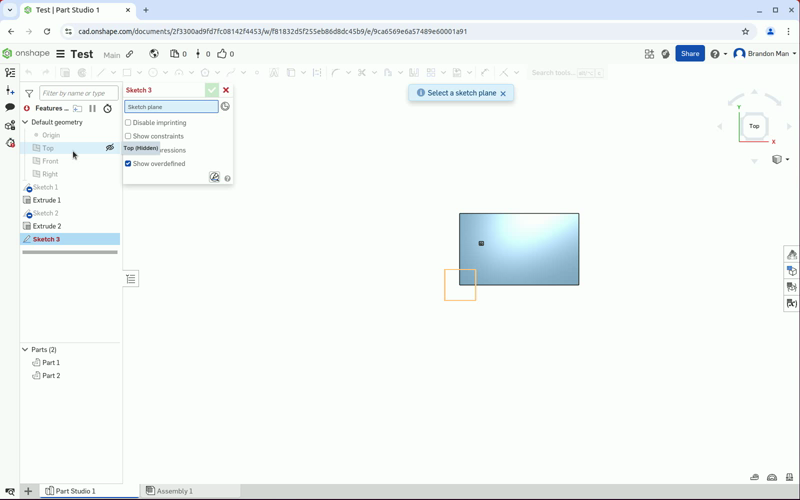
click(73, 150)
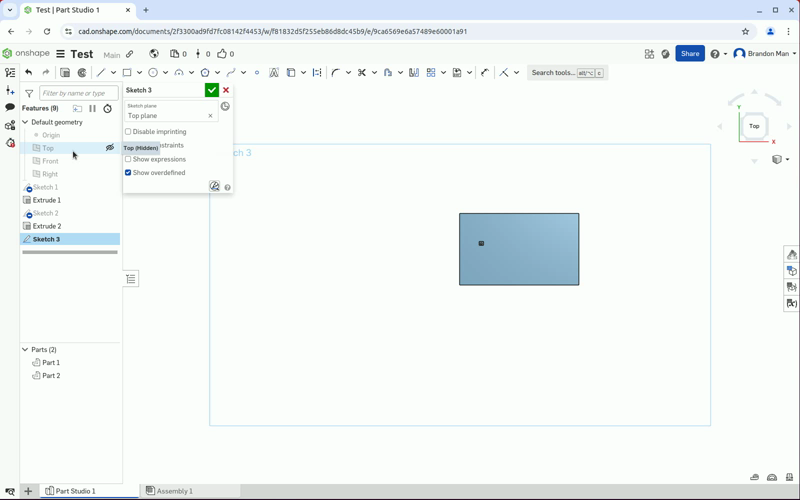
mouse_move(73, 352)
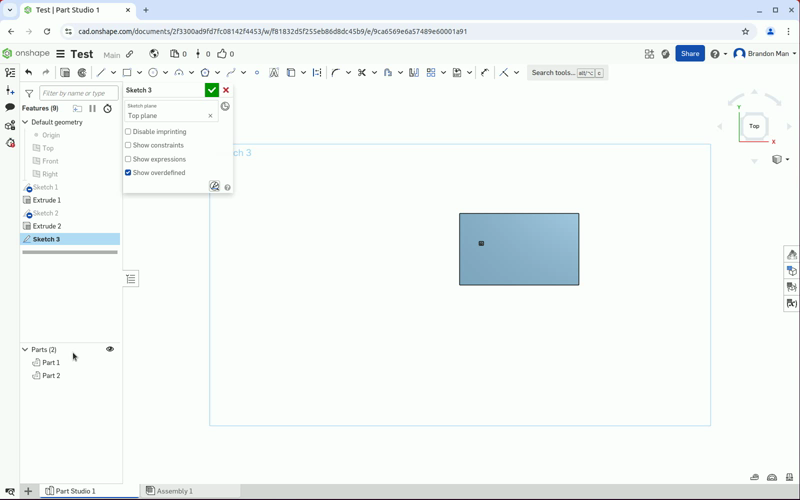
key(y)
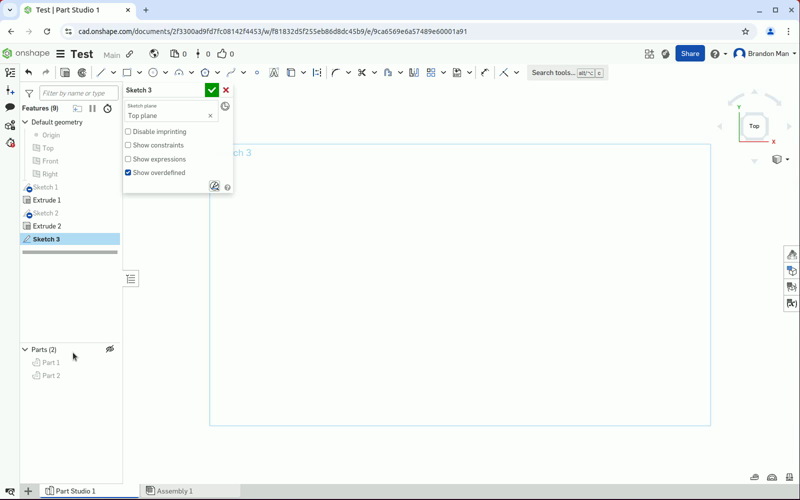
key(l)
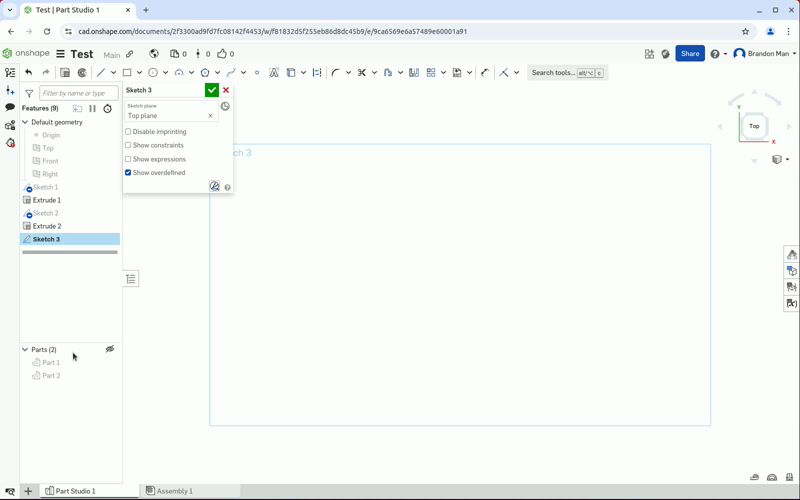
key_down(shift)
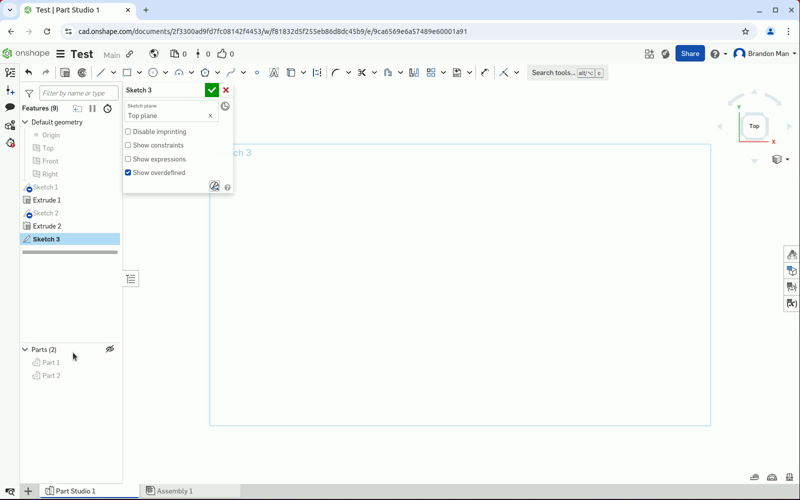
mouse_move(552, 245)
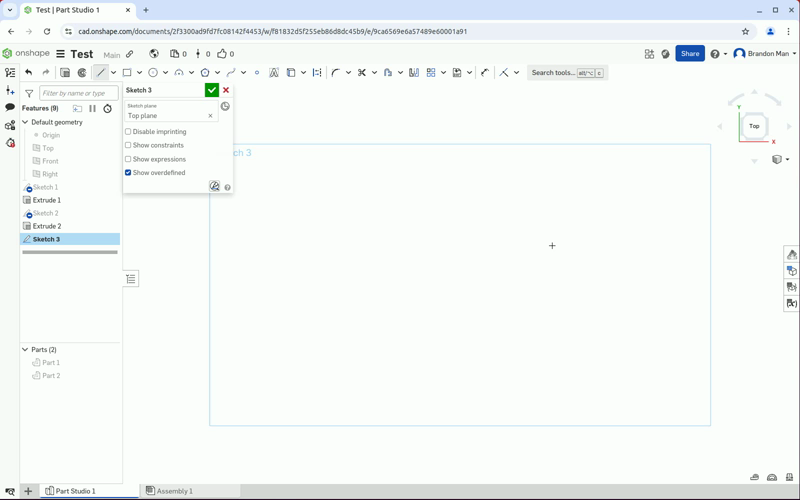
click(552, 245)
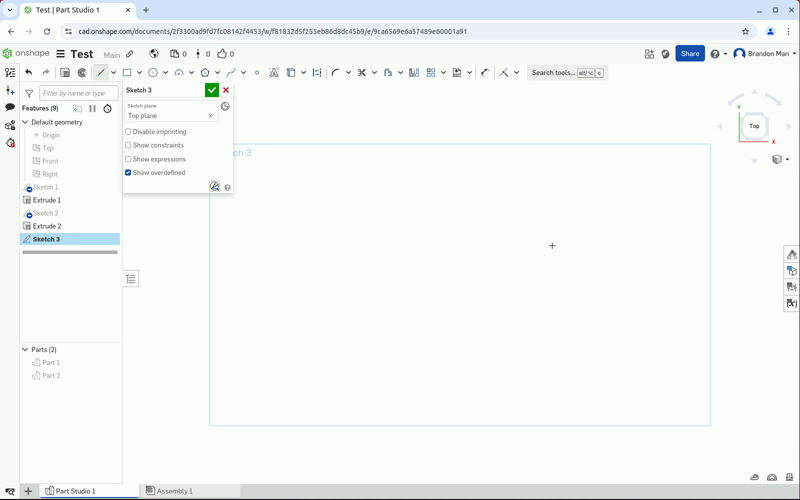
key_up(shift)
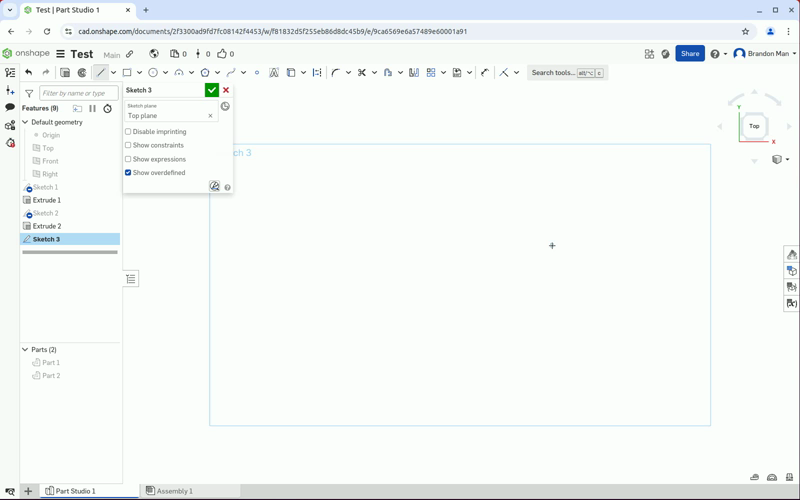
key_down(shift)
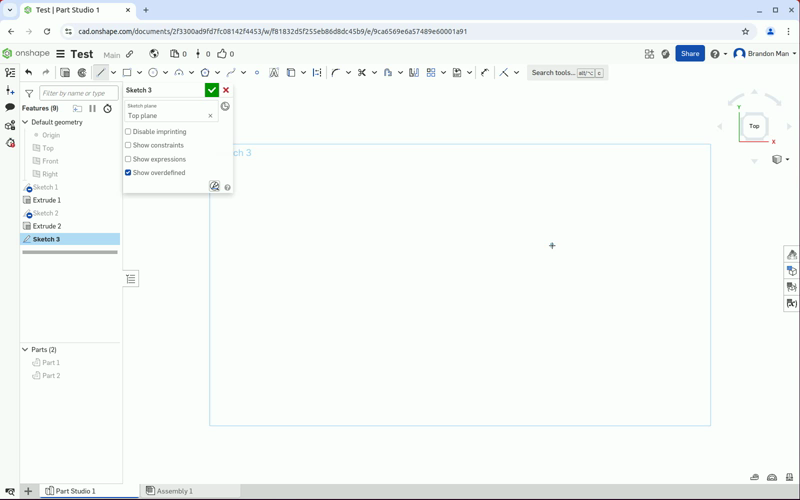
mouse_move(582, 245)
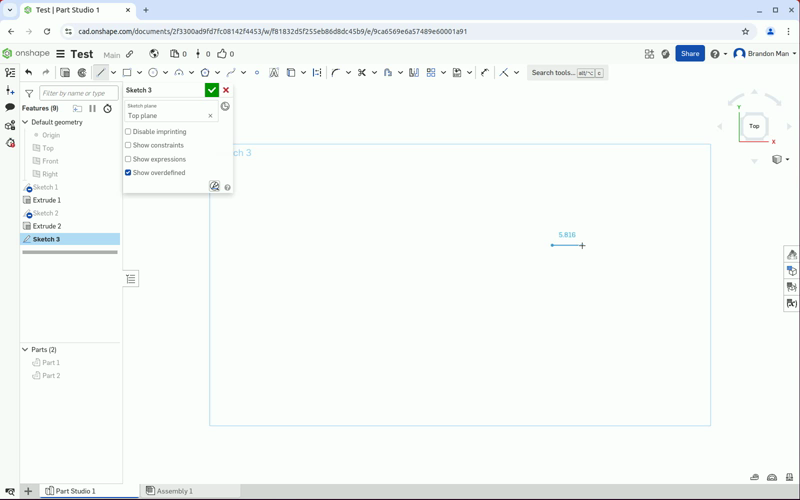
mouse_move(555, 245)
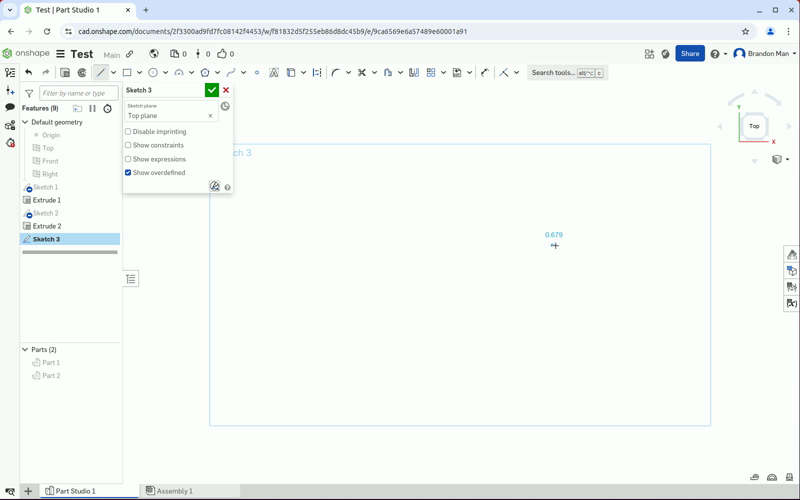
scroll(6)
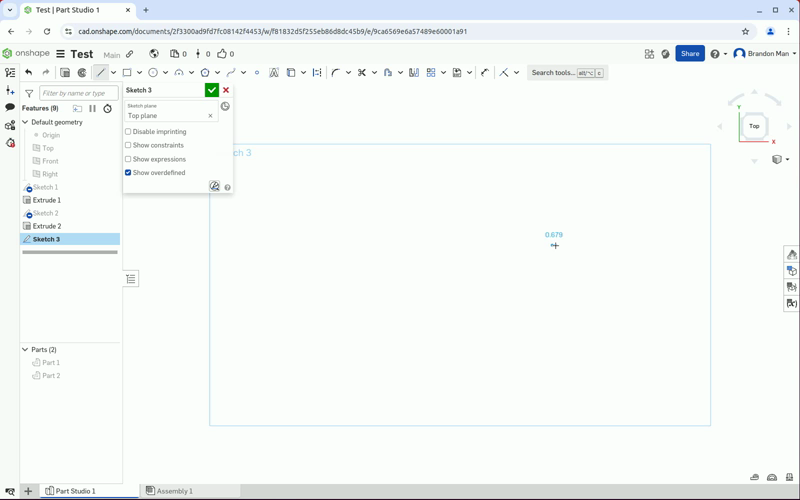
scroll(6)
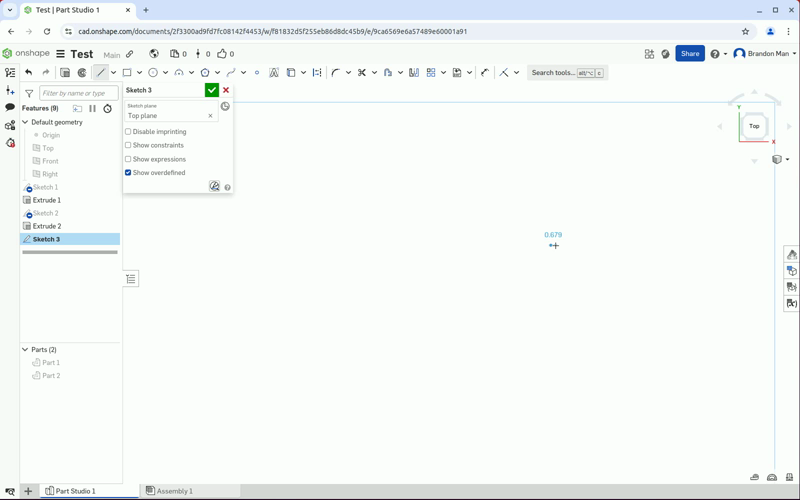
scroll(6)
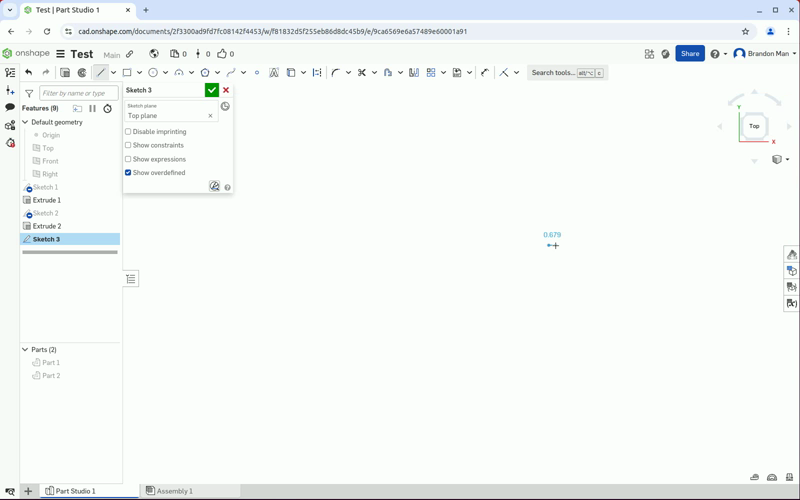
scroll(6)
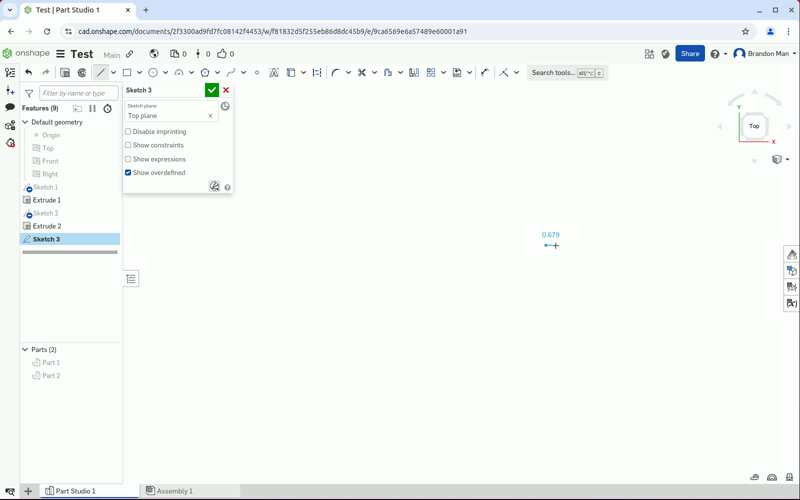
scroll(6)
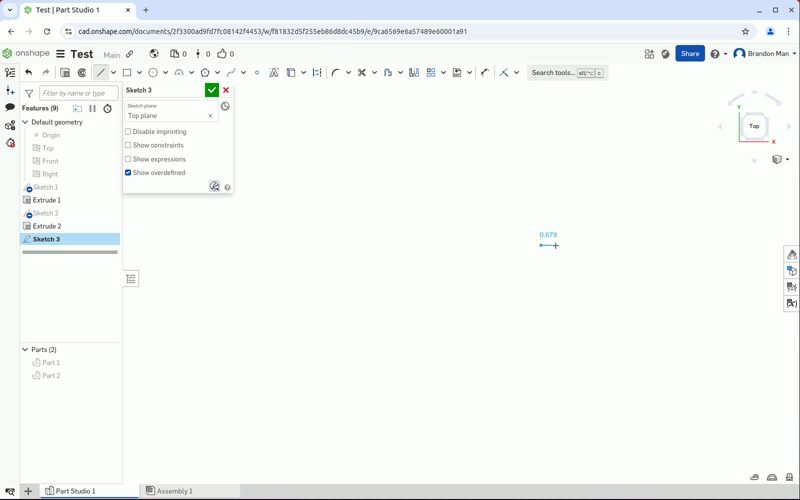
scroll(6)
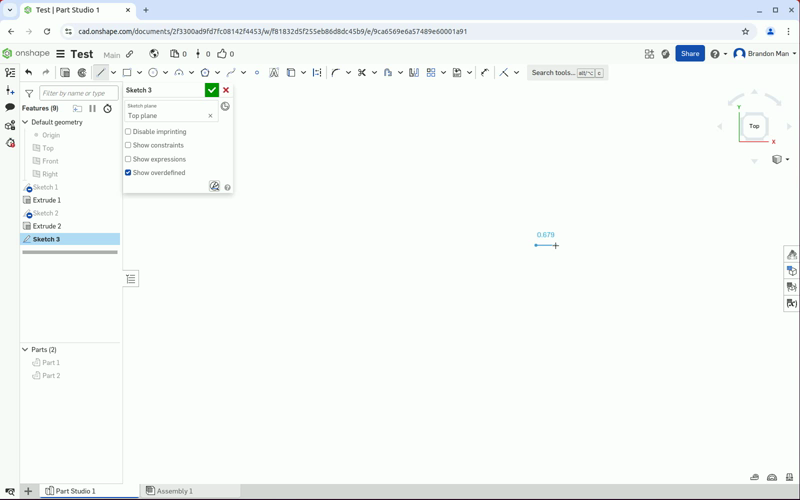
scroll(6)
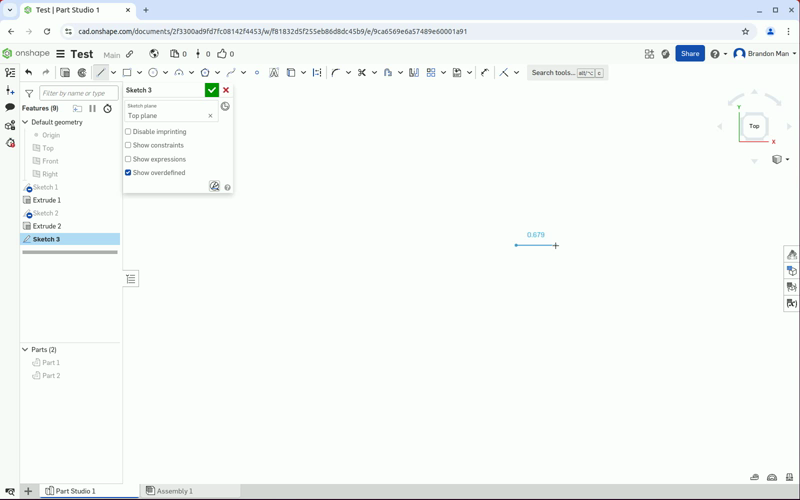
click(555, 245)
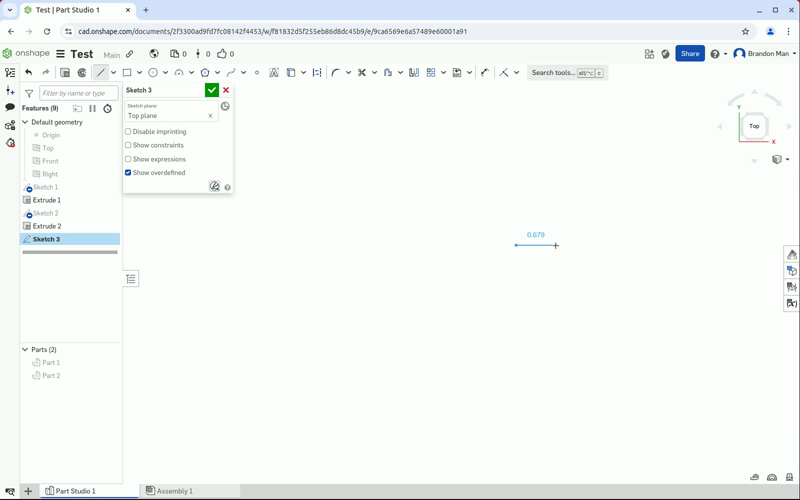
scroll(-6)
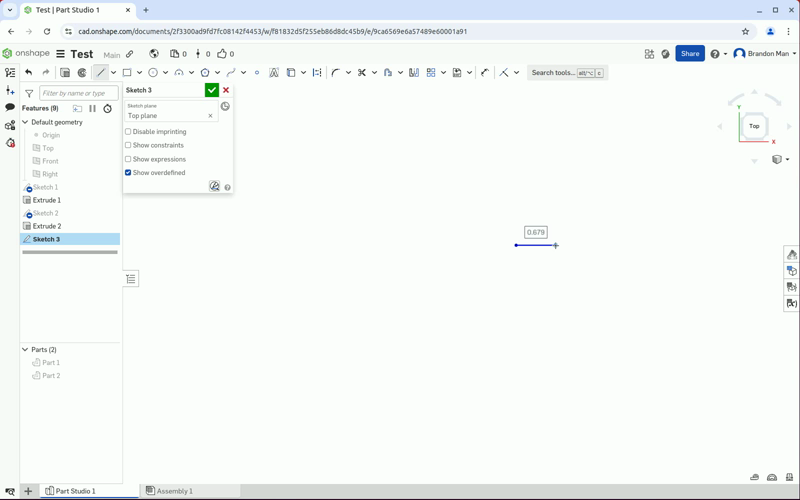
scroll(-6)
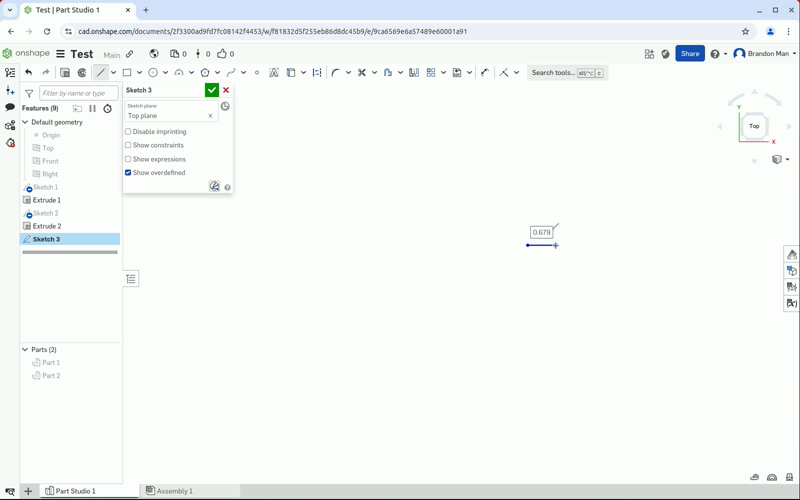
scroll(-6)
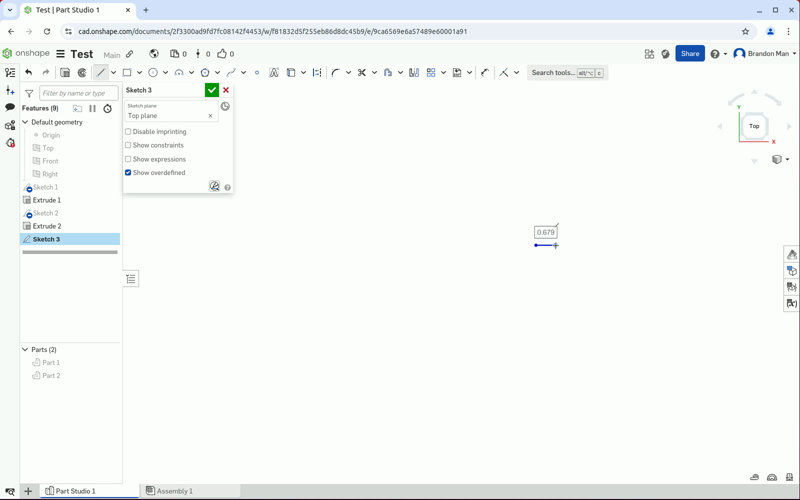
scroll(-6)
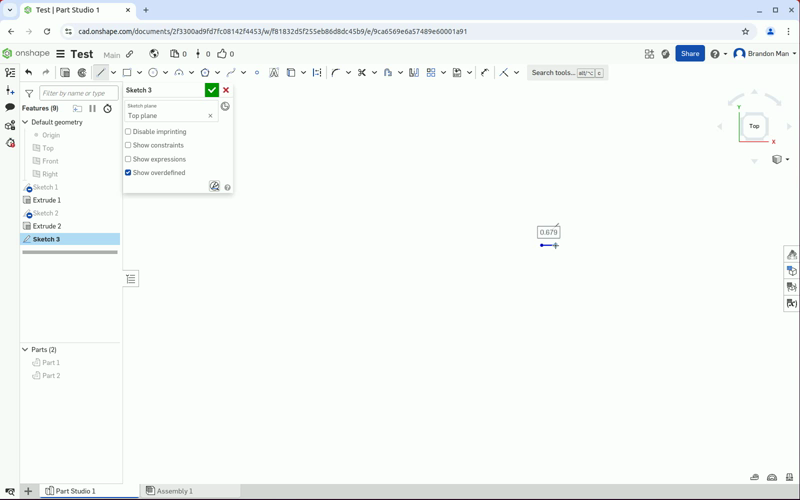
scroll(-6)
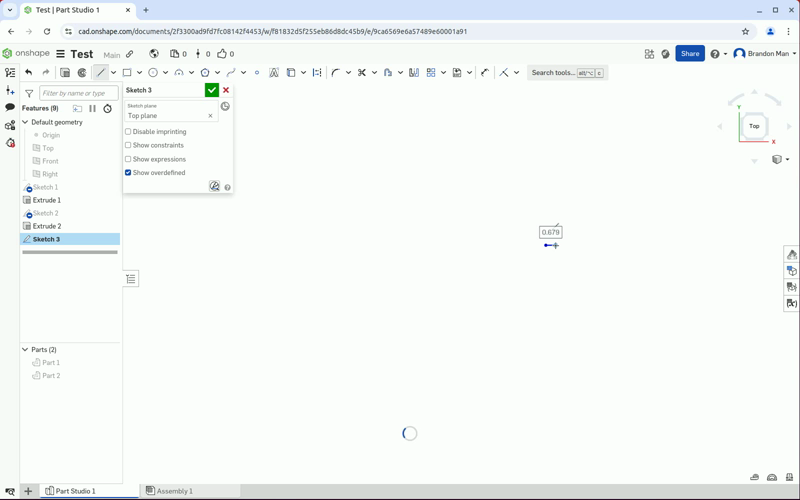
scroll(-6)
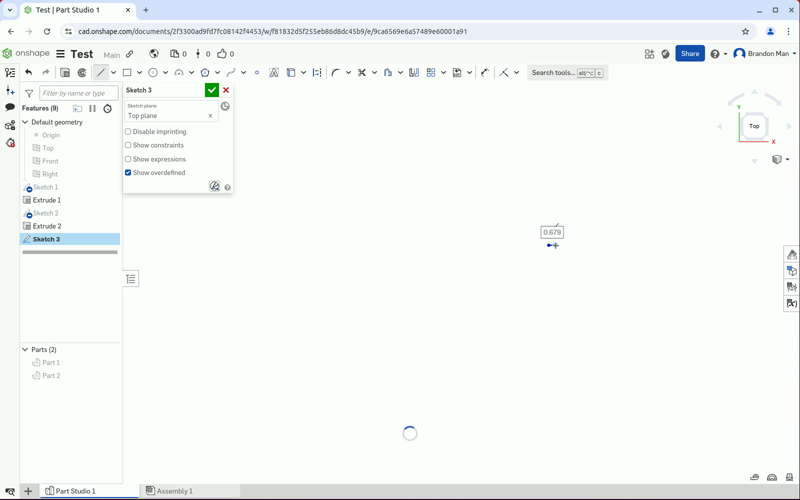
scroll(-6)
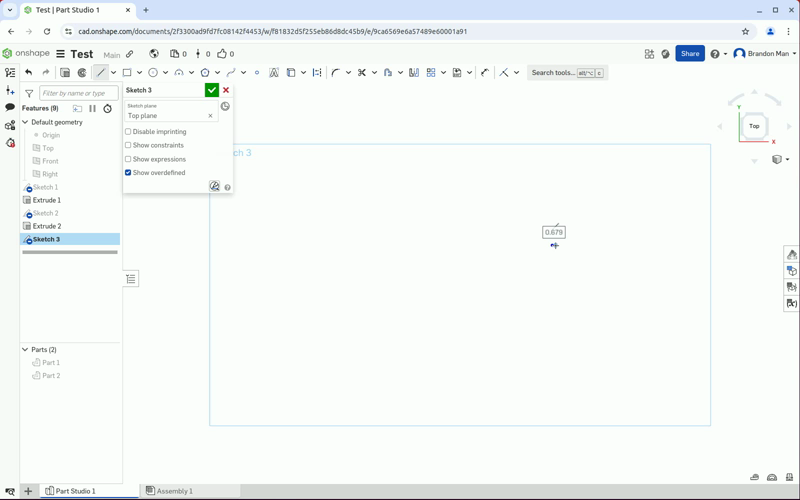
key_up(shift)
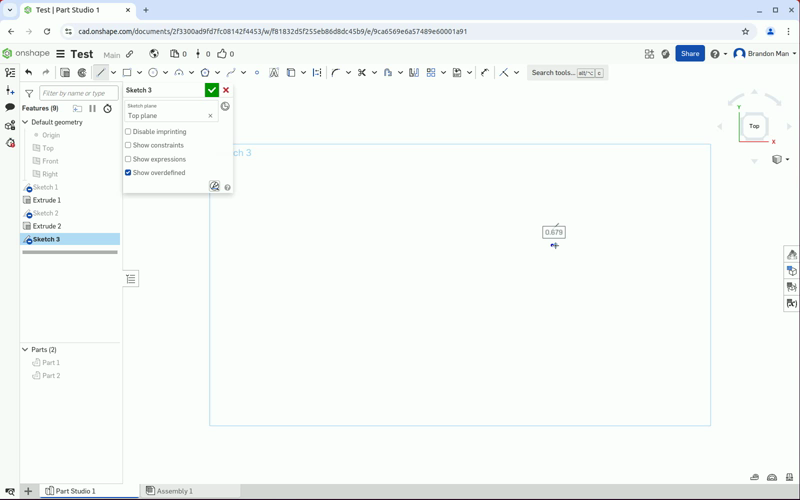
key_down(shift)
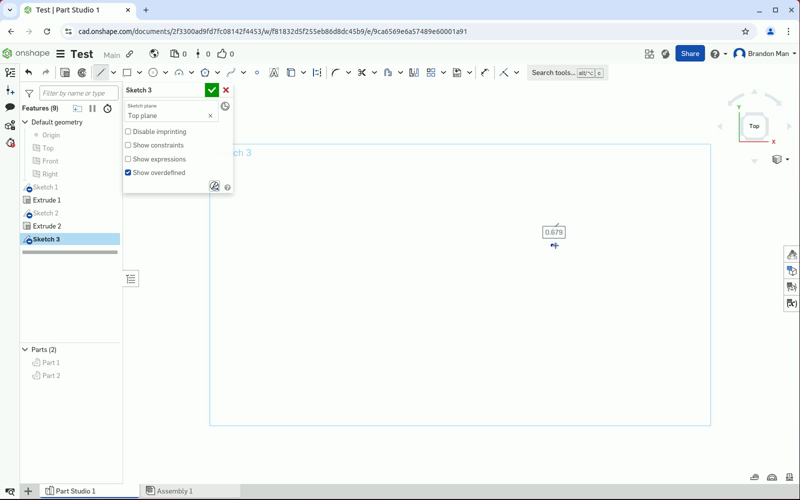
mouse_move(585, 245)
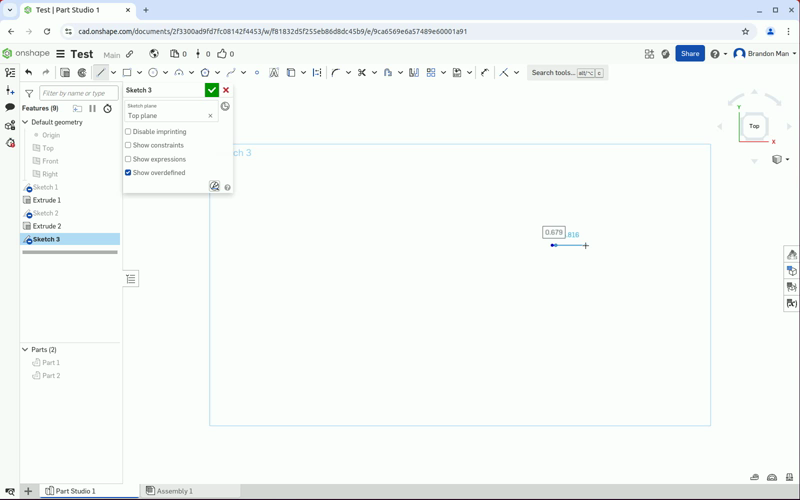
mouse_move(555, 241)
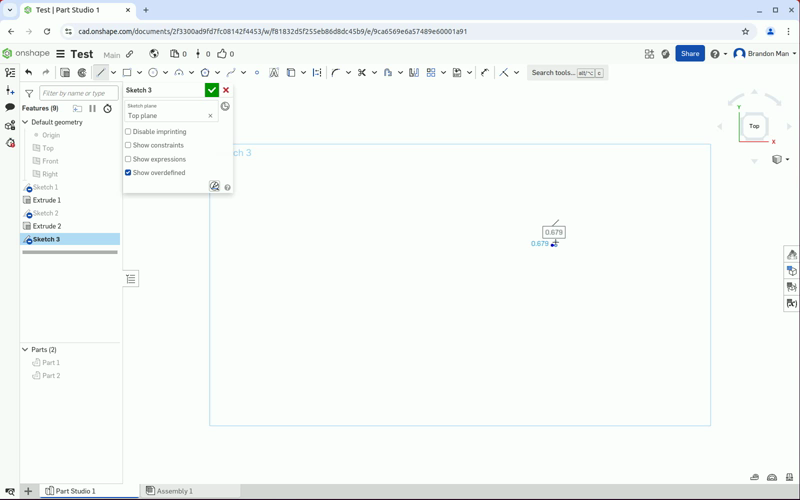
scroll(6)
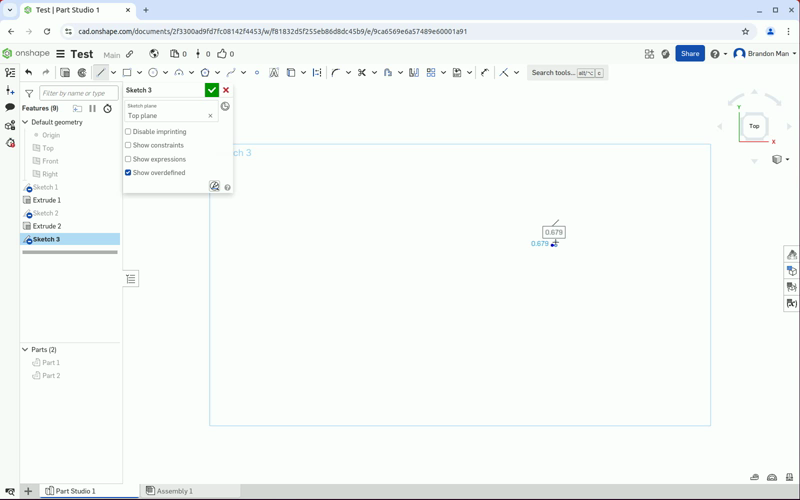
scroll(6)
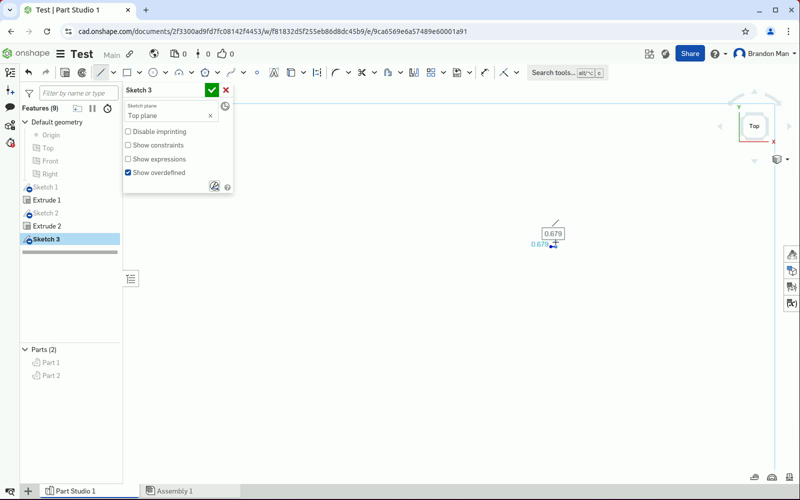
scroll(6)
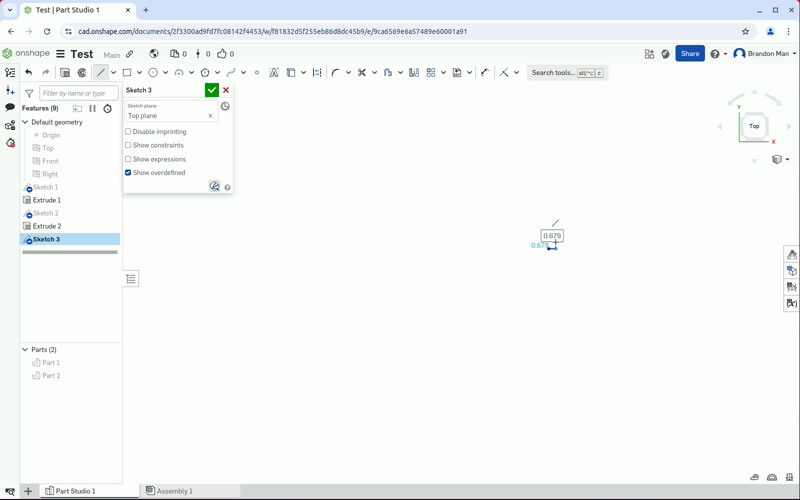
scroll(6)
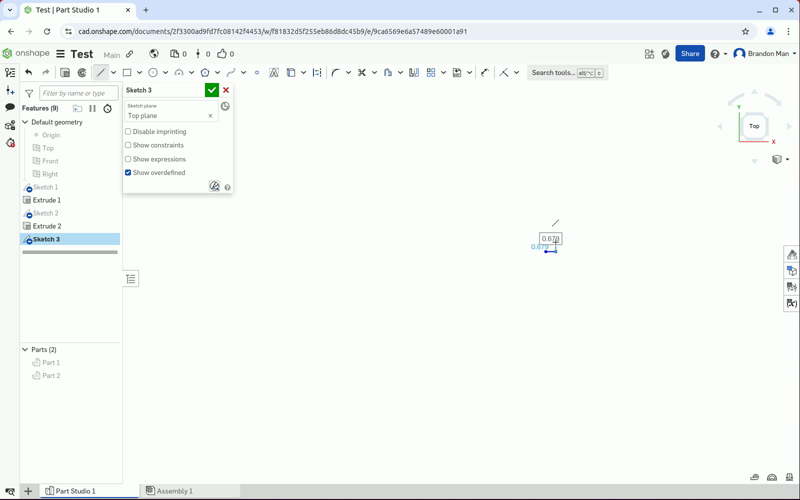
scroll(6)
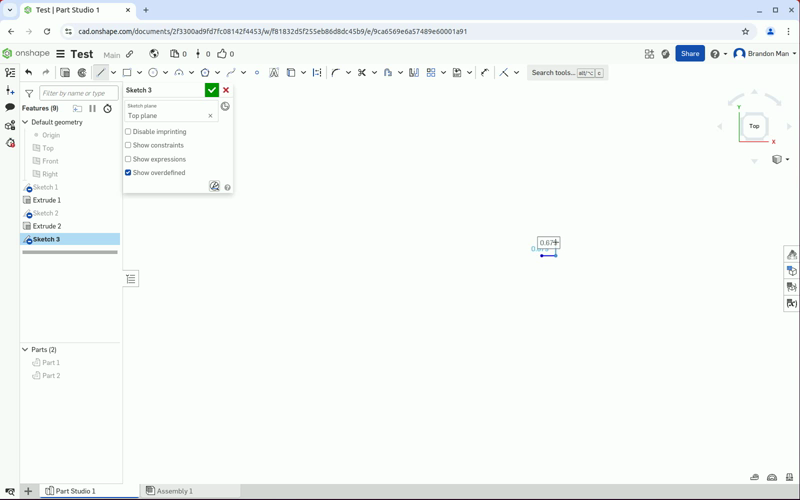
scroll(6)
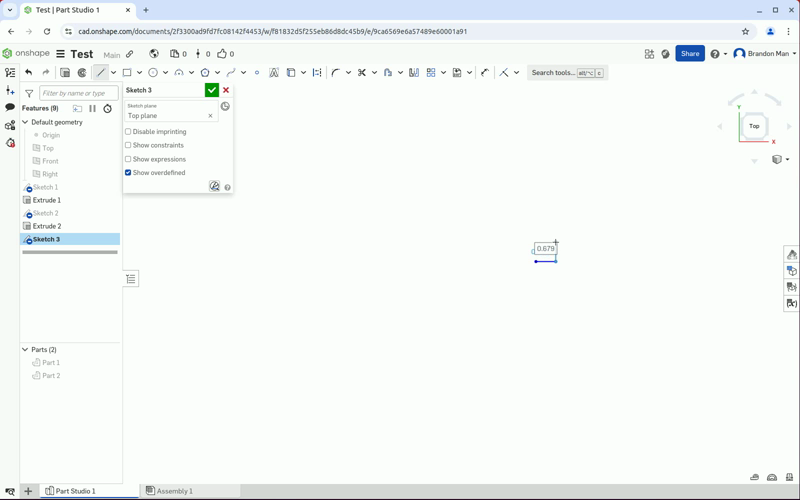
scroll(6)
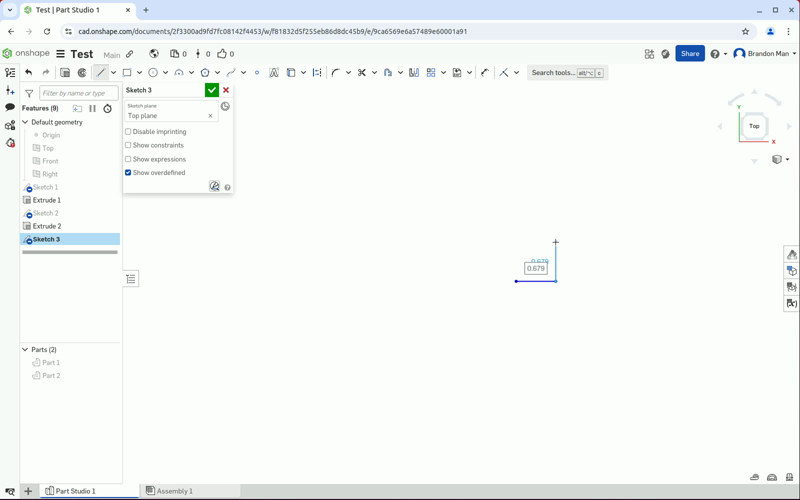
click(555, 241)
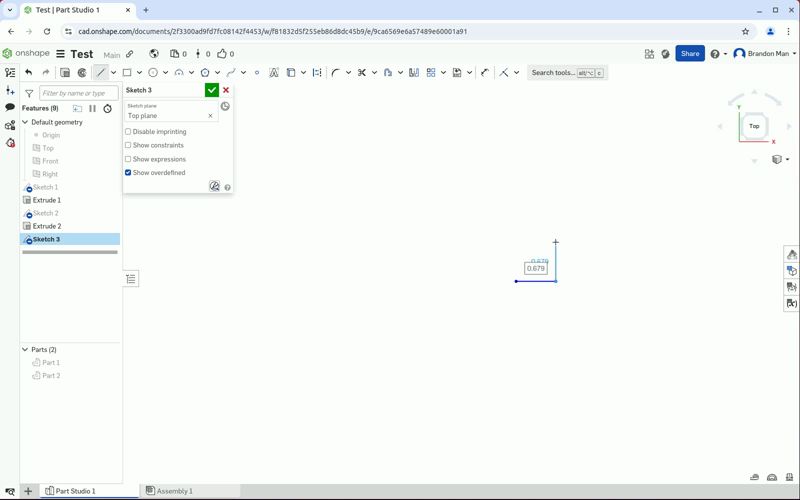
scroll(-6)
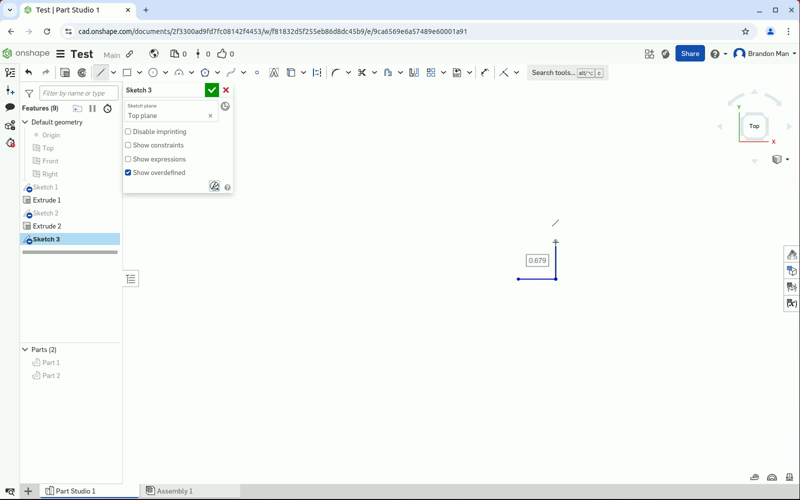
scroll(-6)
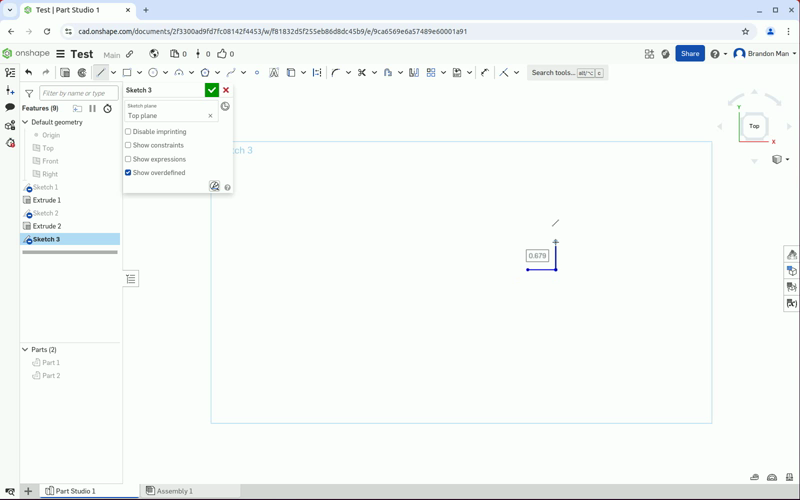
scroll(-6)
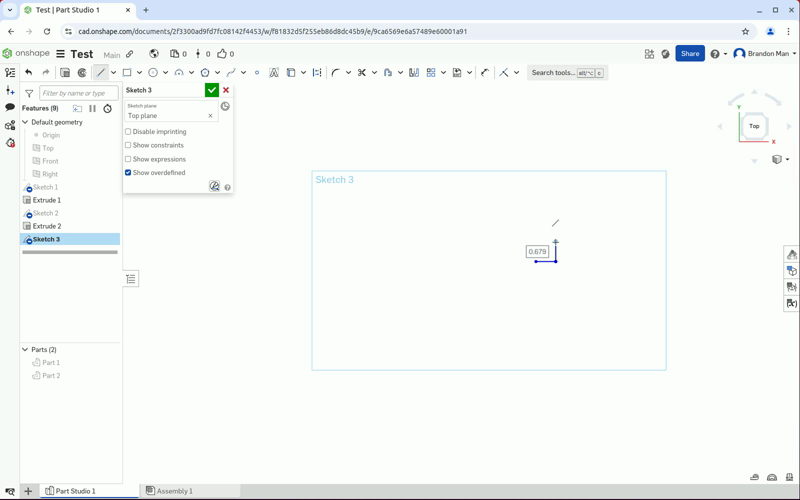
scroll(-6)
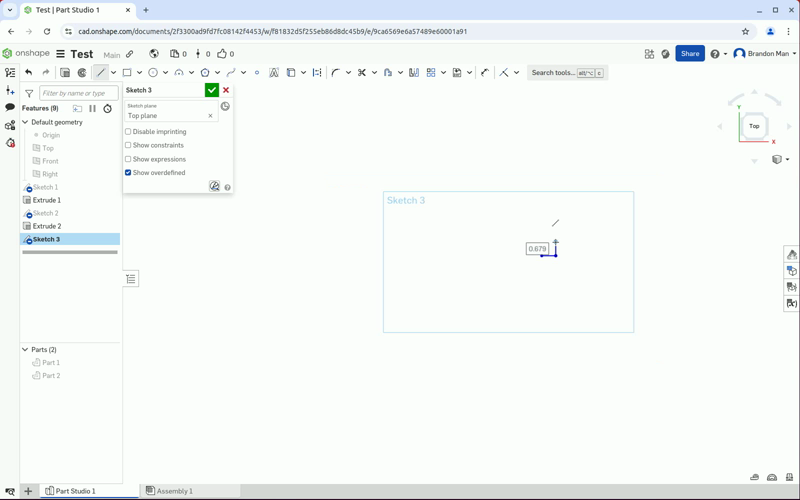
scroll(-6)
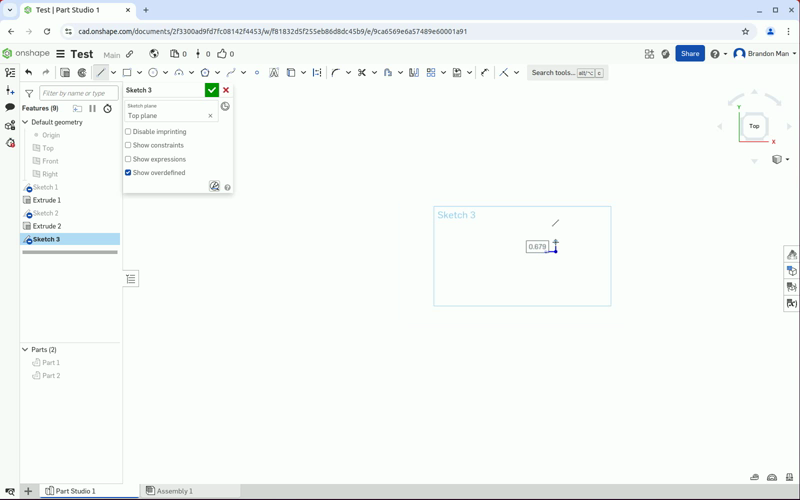
scroll(-6)
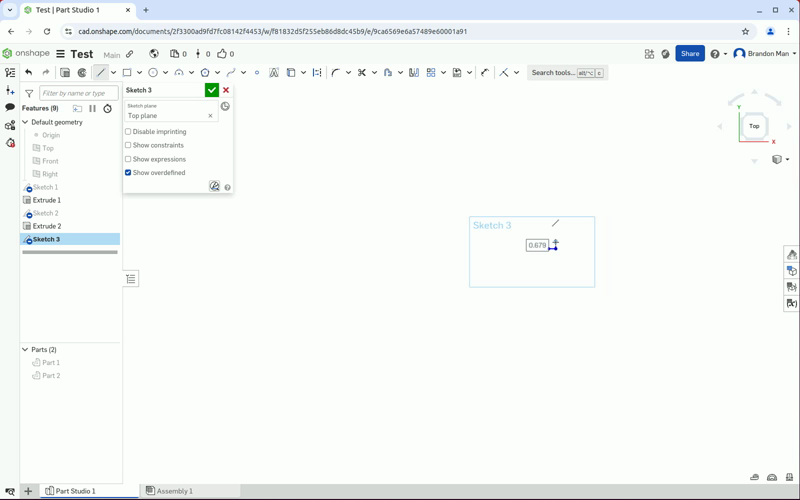
scroll(-6)
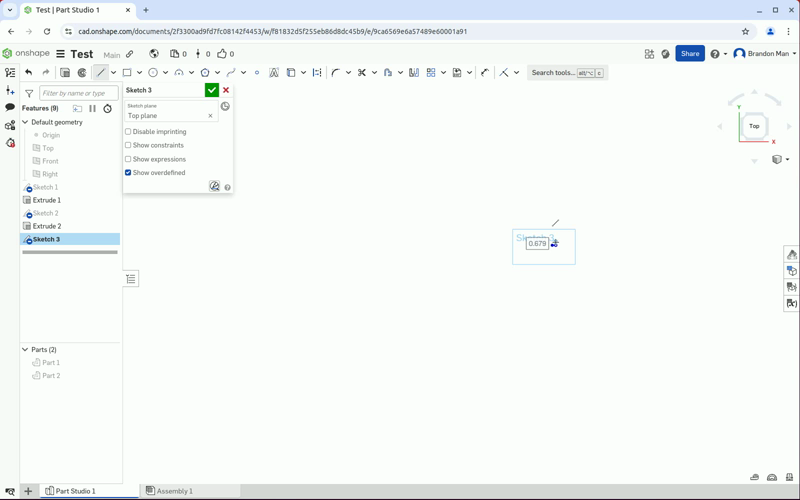
key_up(shift)
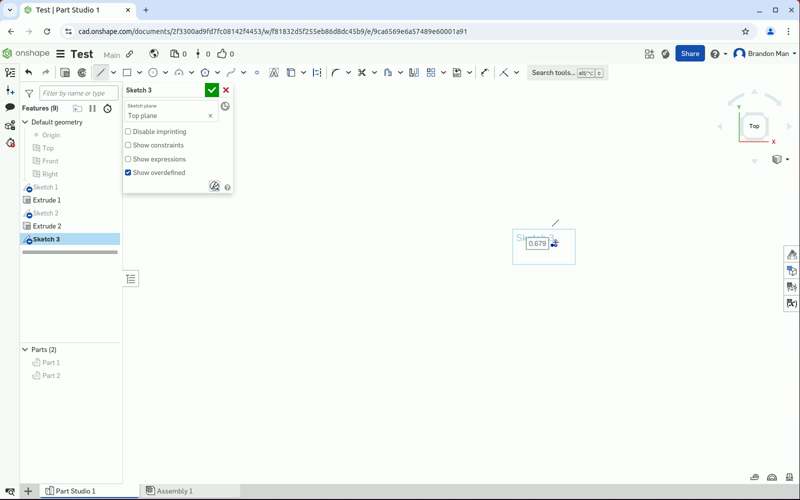
key_down(shift)
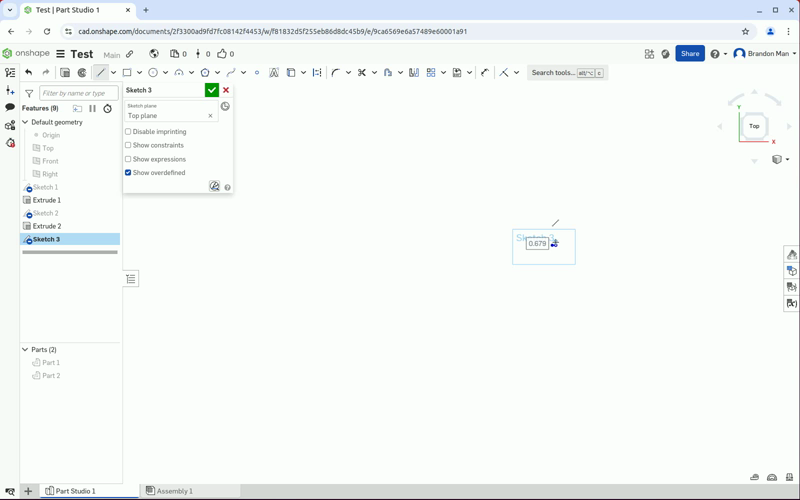
mouse_move(585, 241)
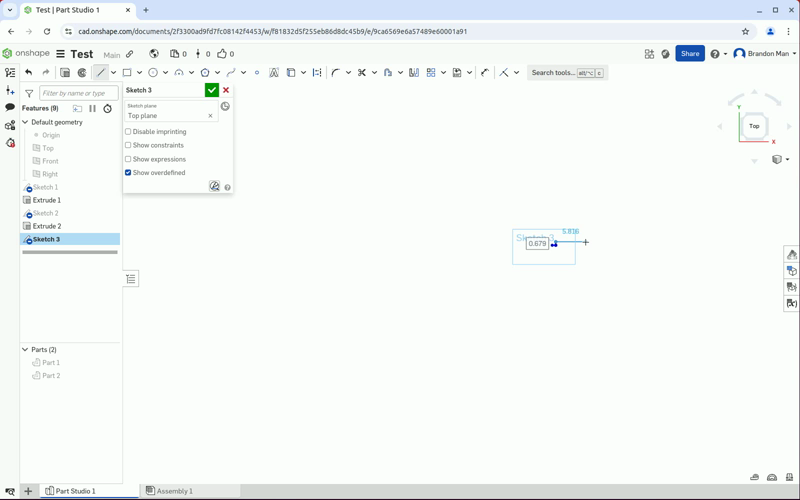
mouse_move(552, 241)
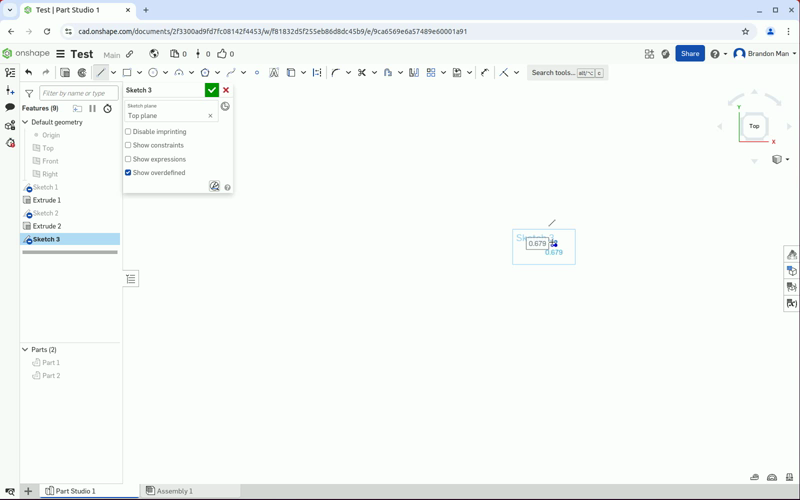
scroll(6)
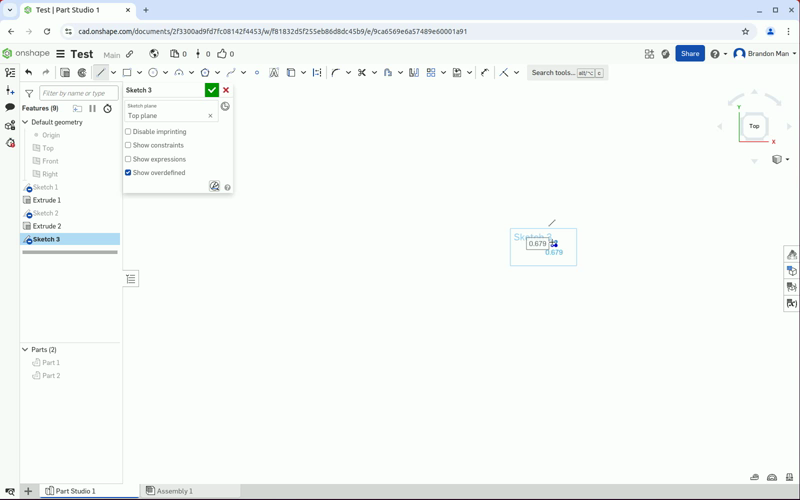
scroll(6)
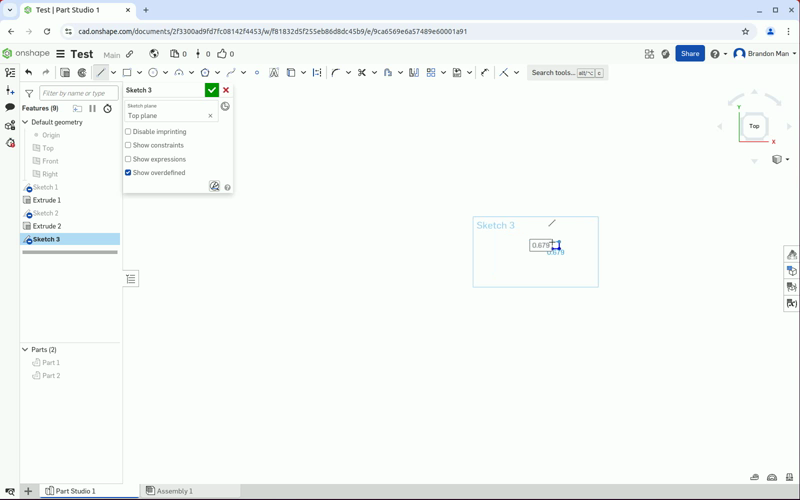
scroll(6)
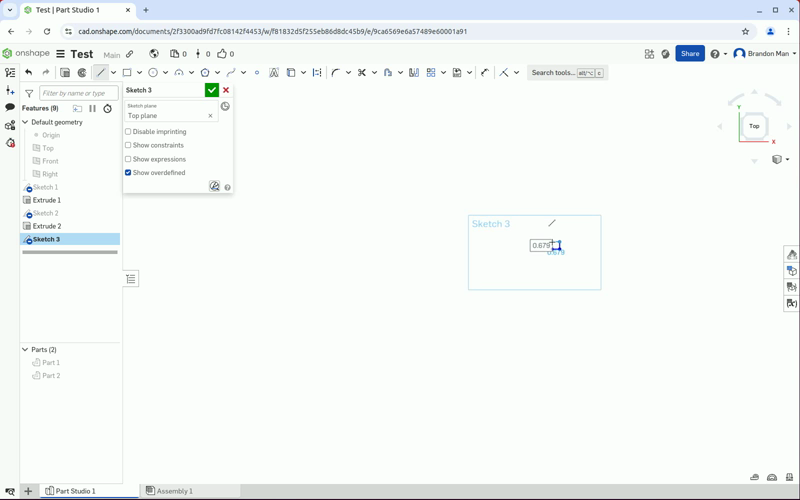
scroll(6)
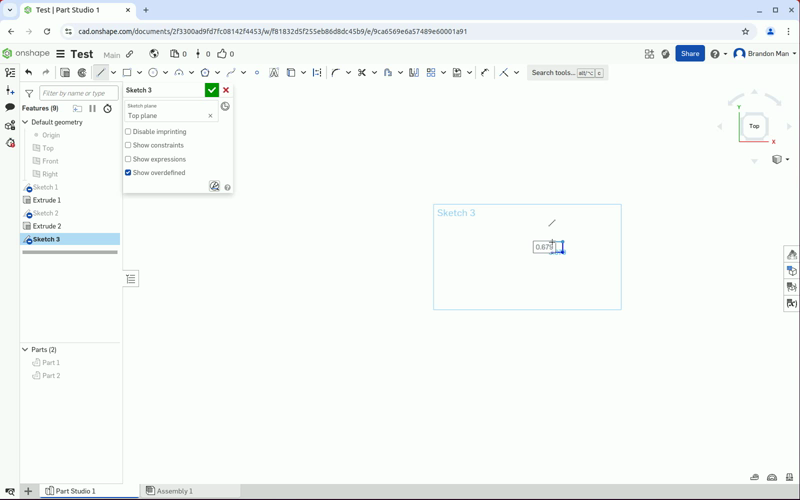
scroll(6)
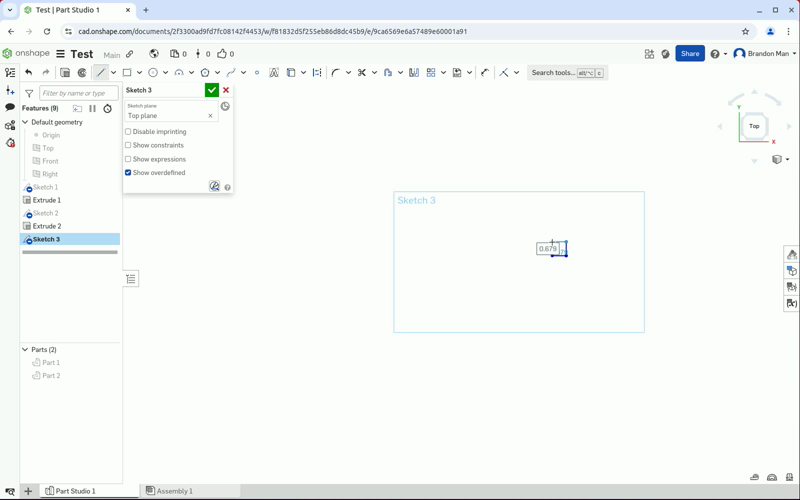
scroll(6)
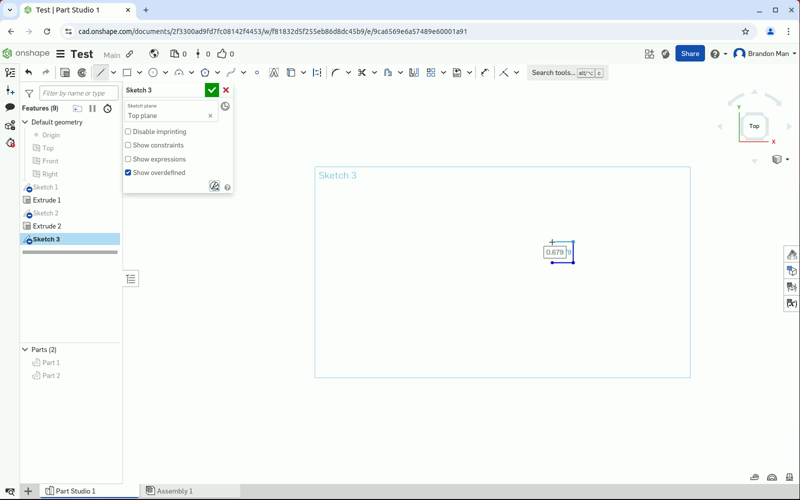
scroll(6)
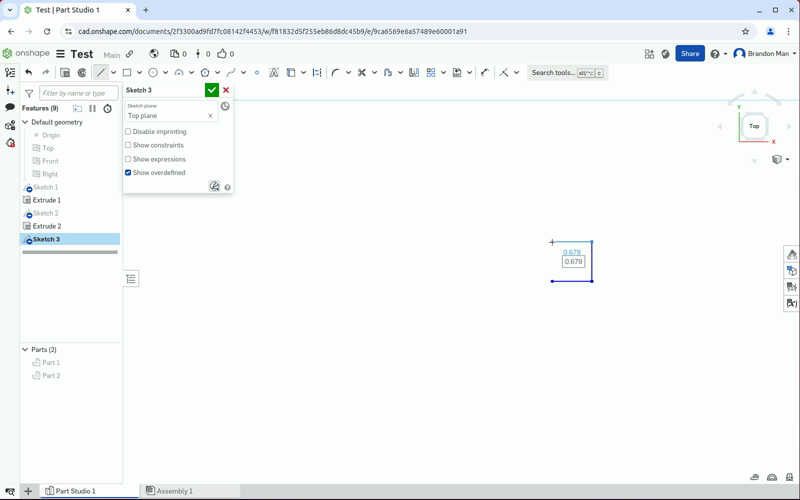
click(552, 241)
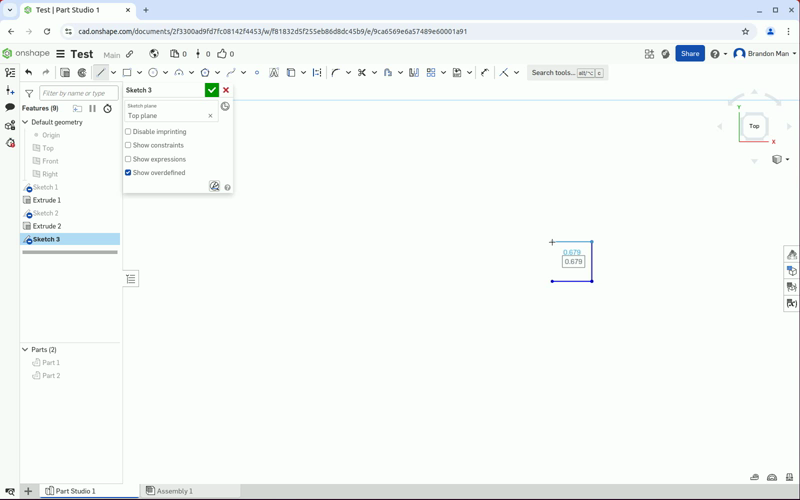
scroll(-6)
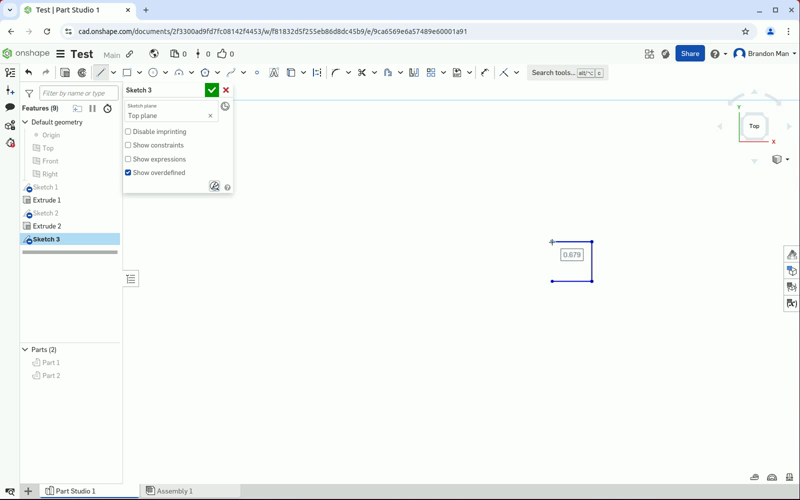
scroll(-6)
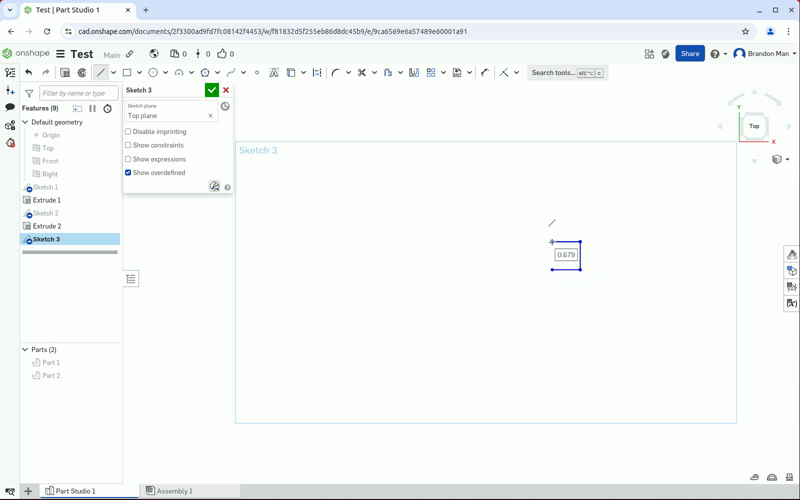
scroll(-6)
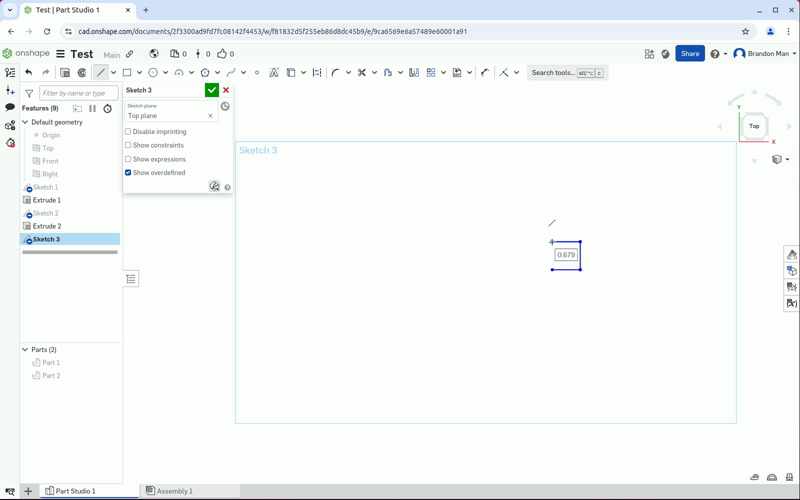
scroll(-6)
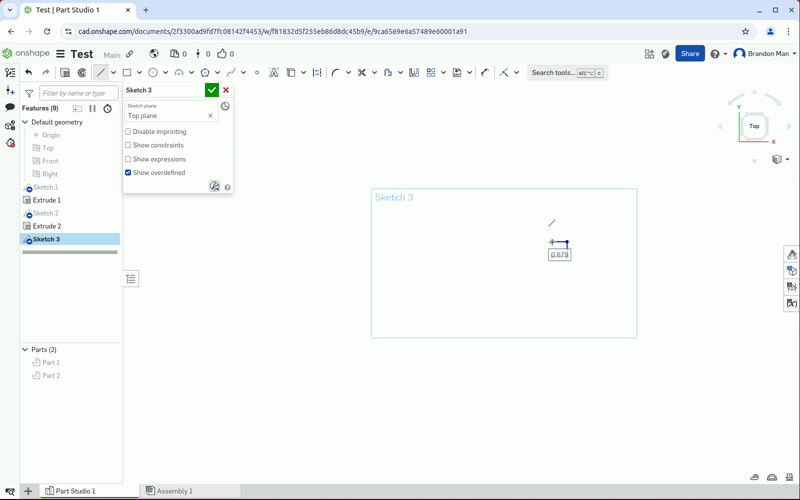
scroll(-6)
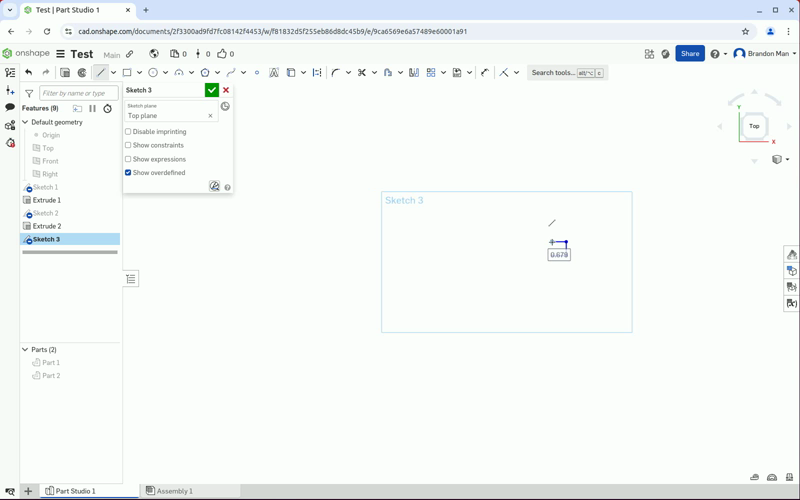
scroll(-6)
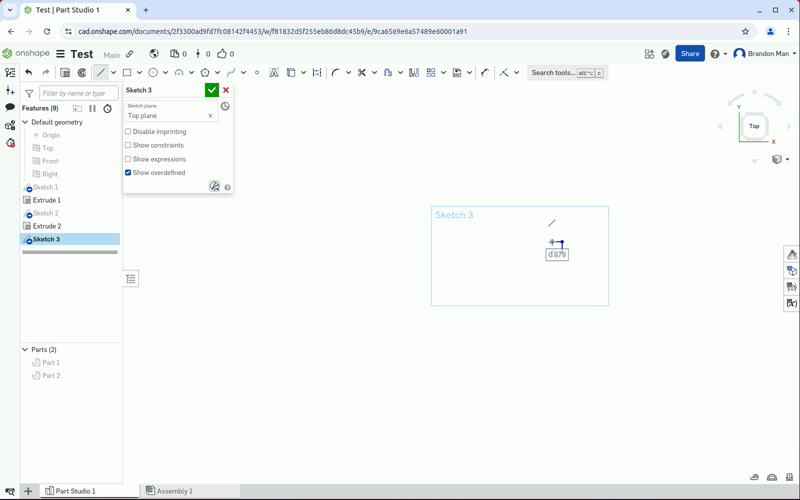
scroll(-6)
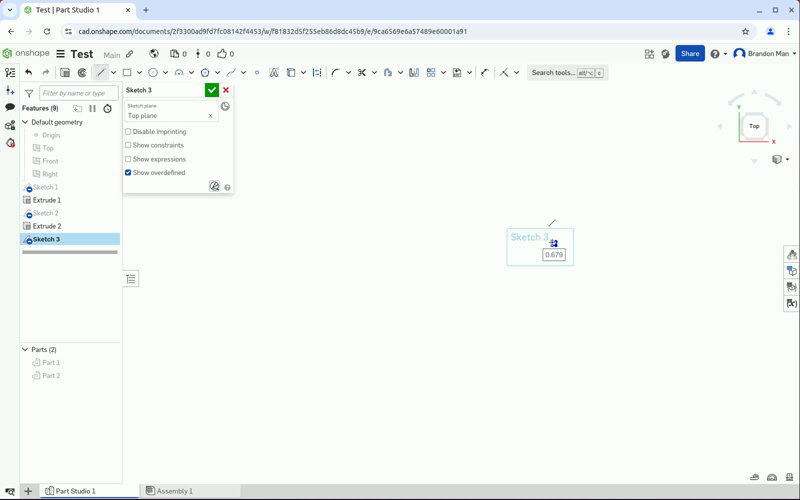
key_up(shift)
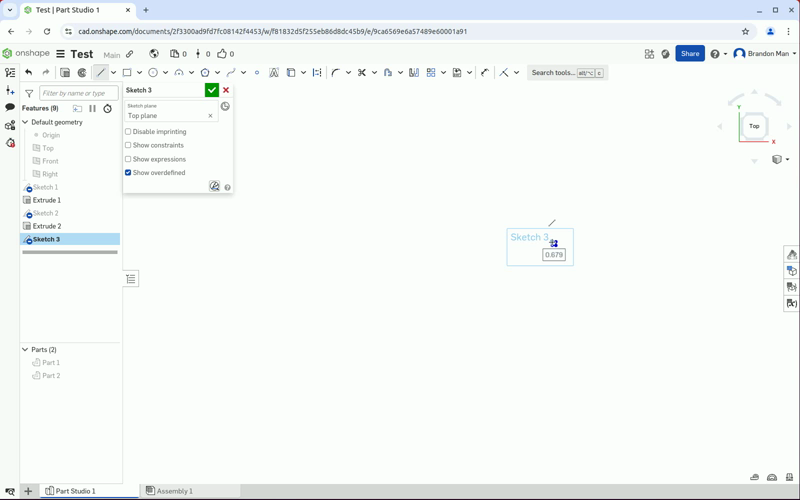
mouse_move(582, 241)
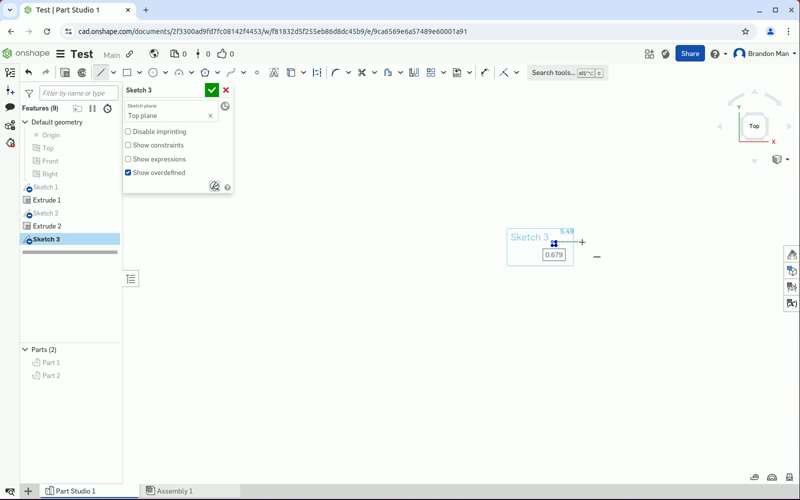
key_down(shift)
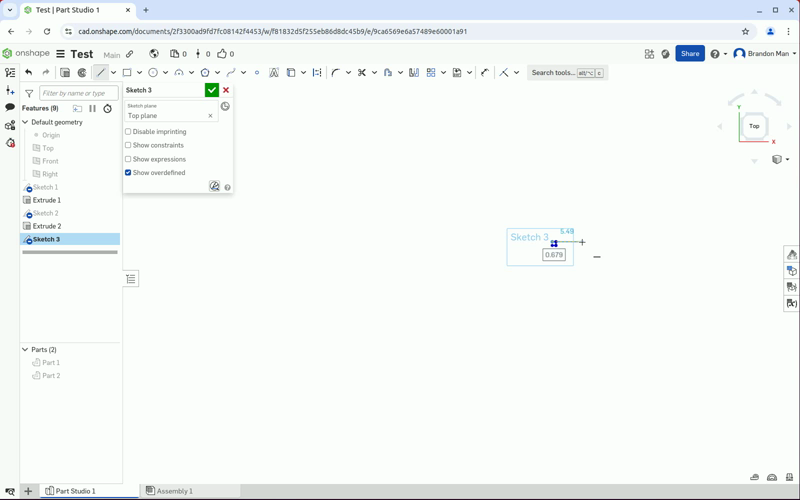
mouse_move(552, 245)
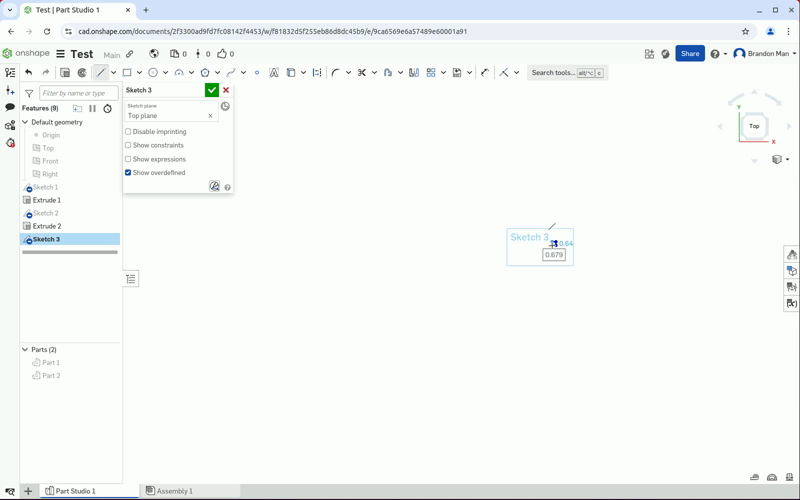
scroll(6)
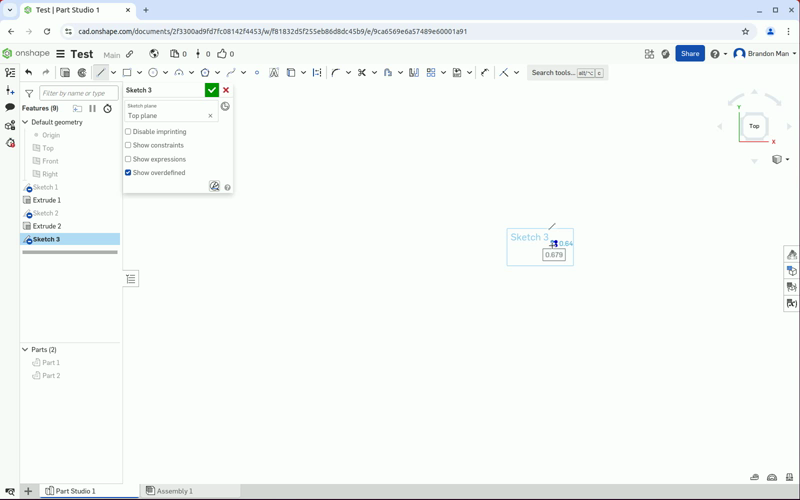
scroll(6)
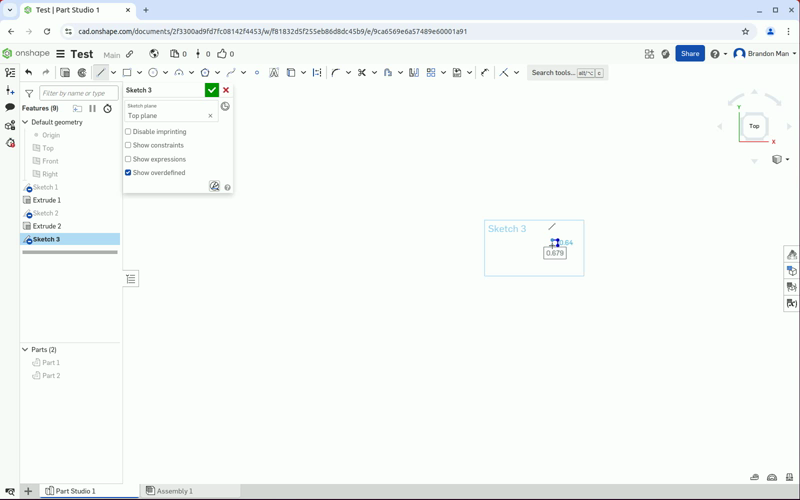
scroll(6)
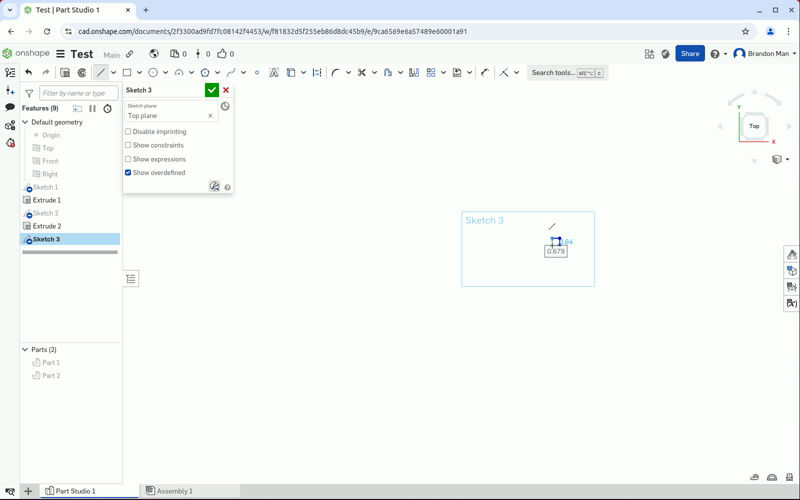
scroll(6)
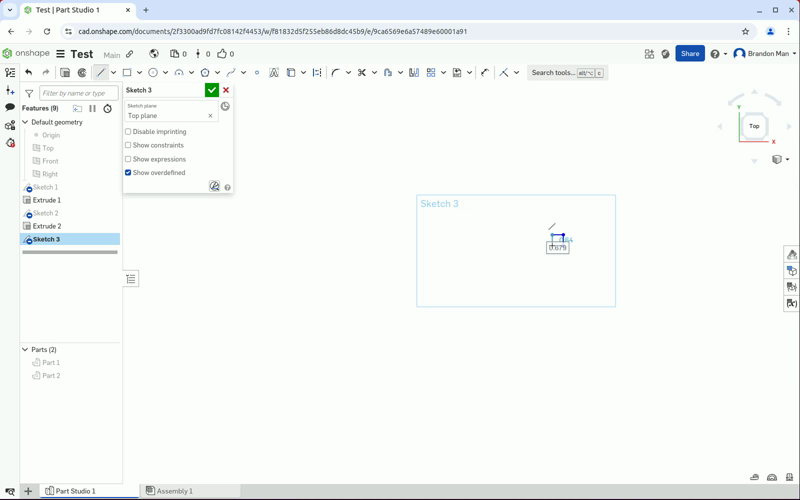
scroll(6)
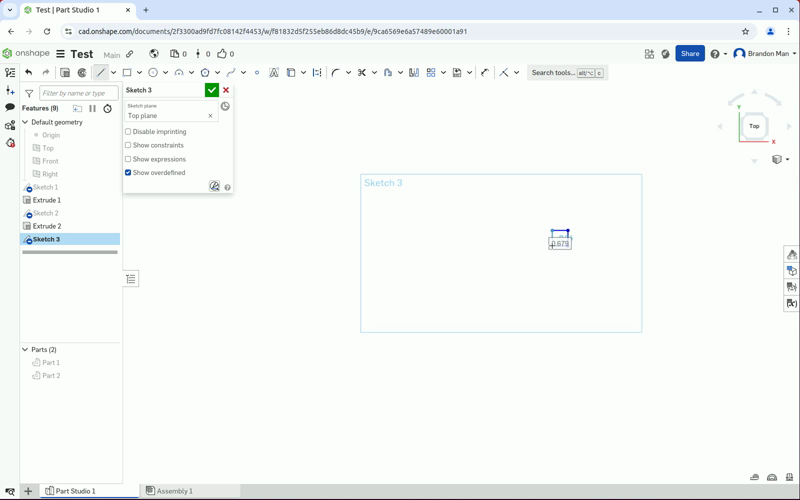
scroll(6)
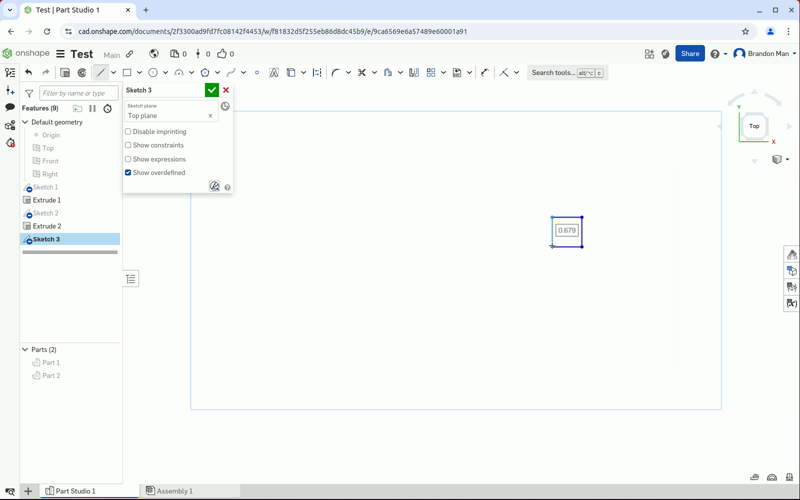
scroll(6)
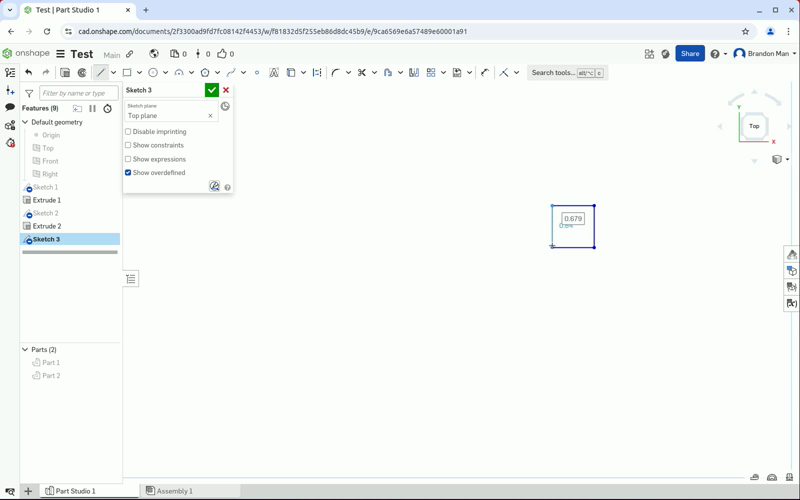
key_up(shift)
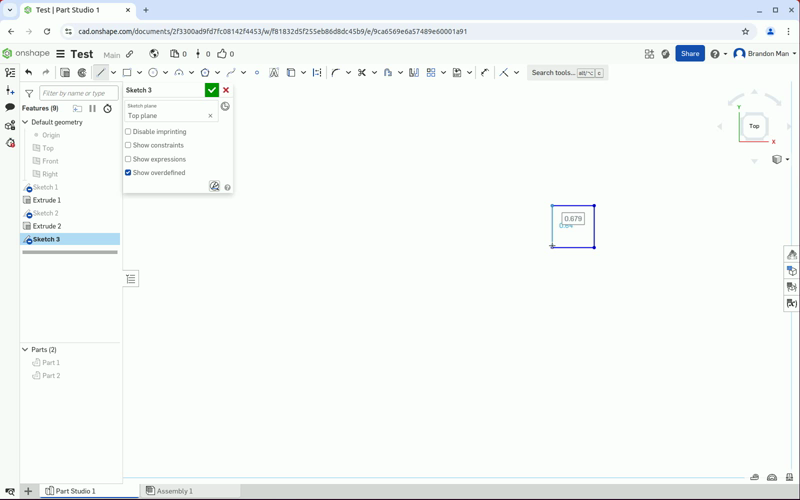
click(552, 245)
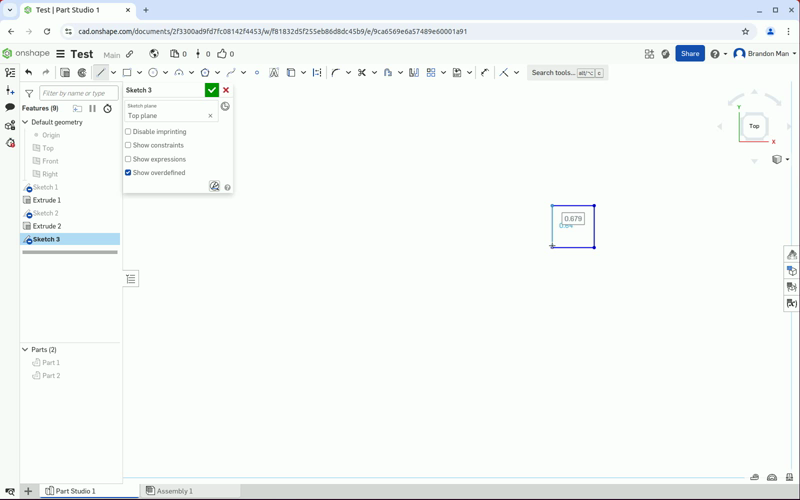
scroll(-6)
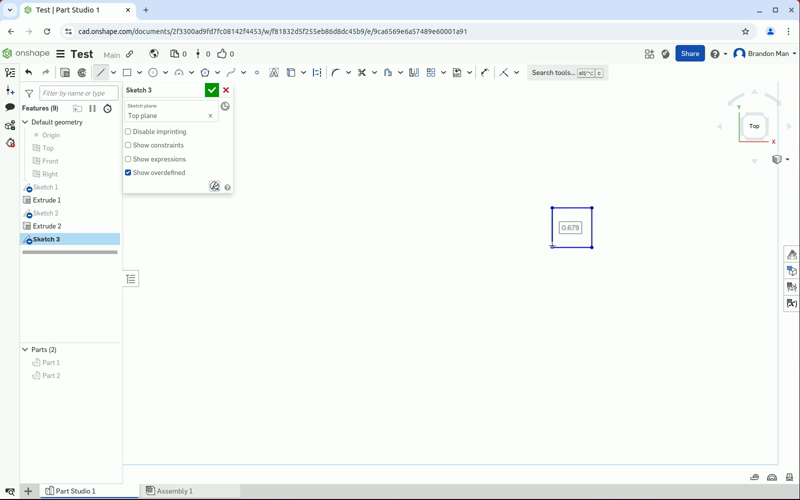
scroll(-6)
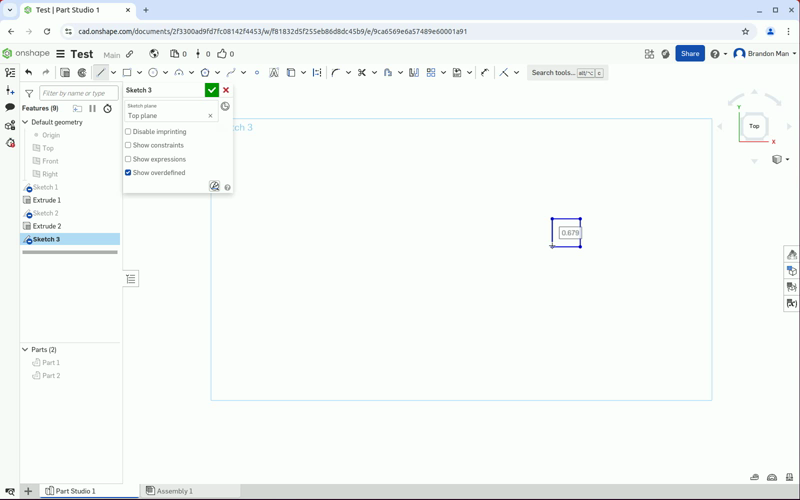
scroll(-6)
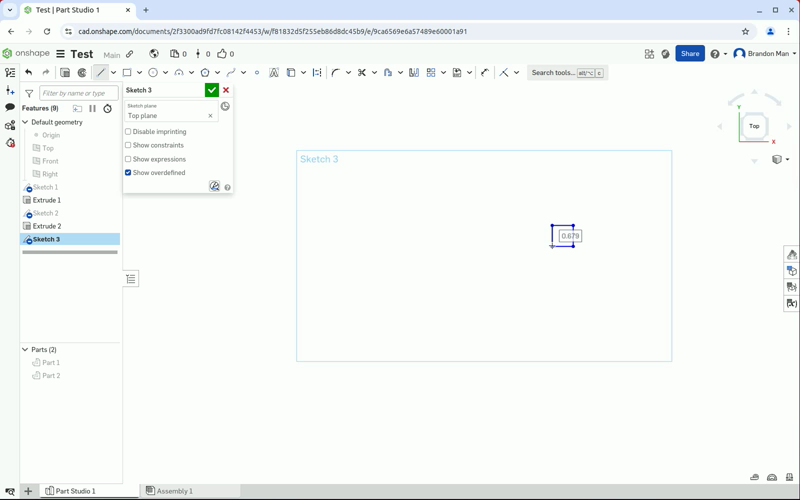
scroll(-6)
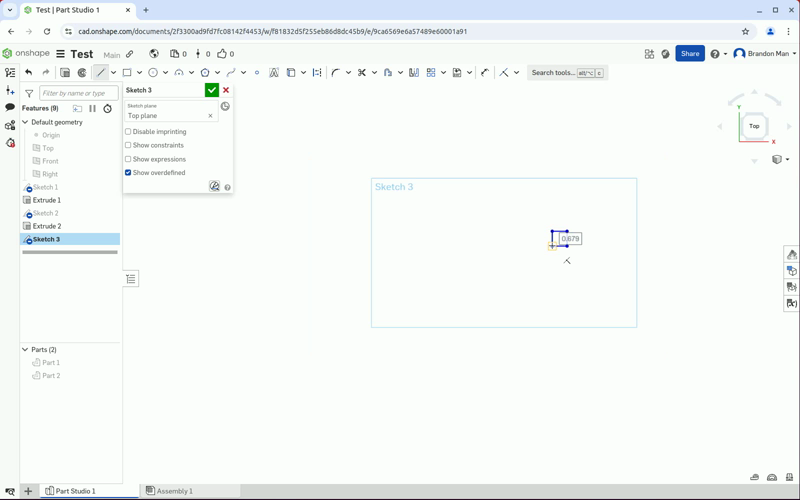
scroll(-6)
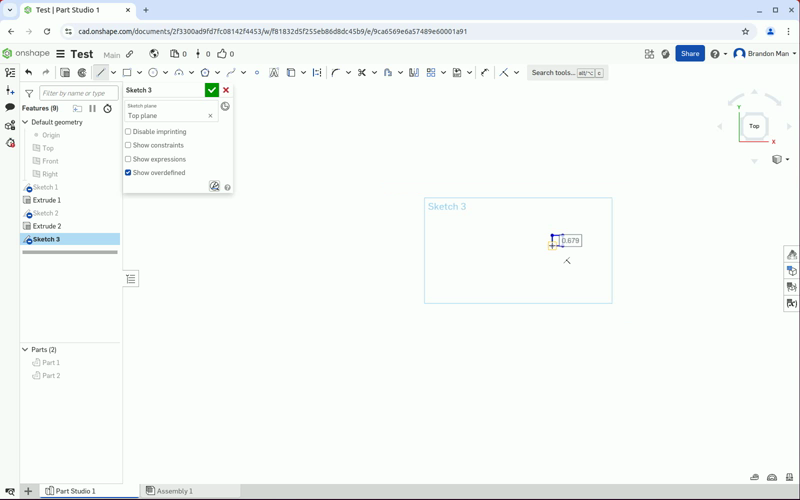
scroll(-6)
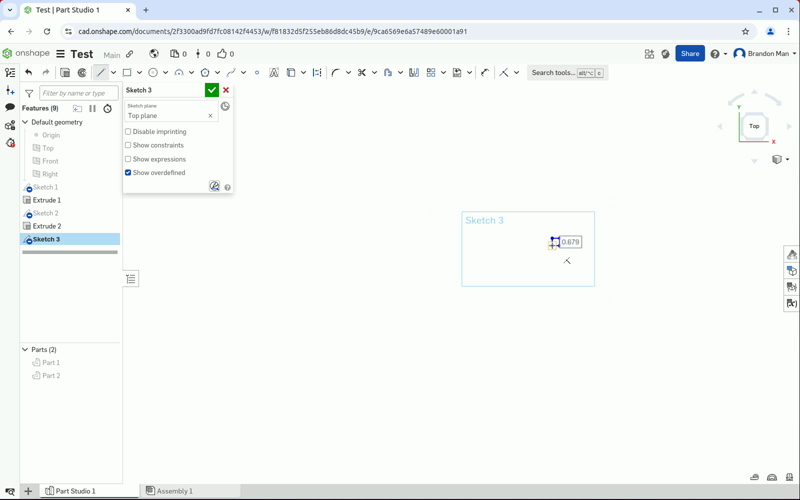
scroll(-6)
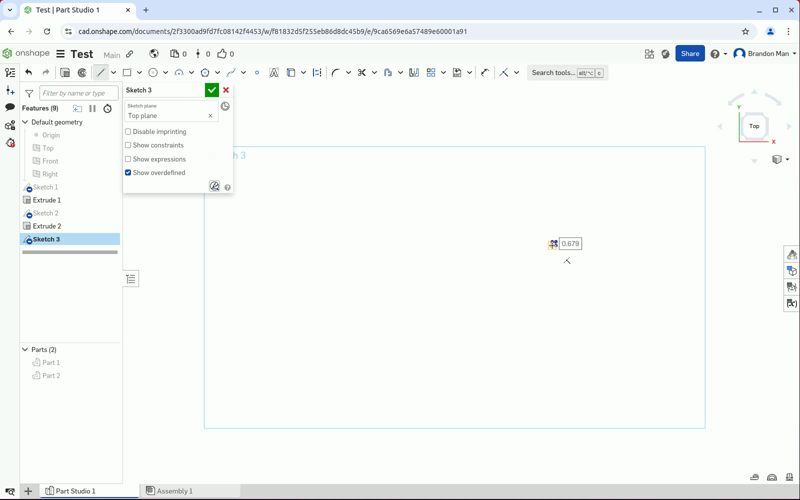
key(esc)
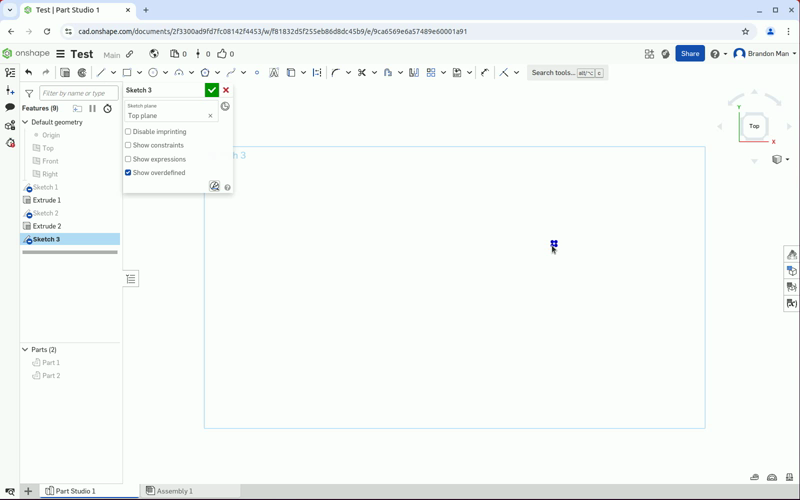
key(c)
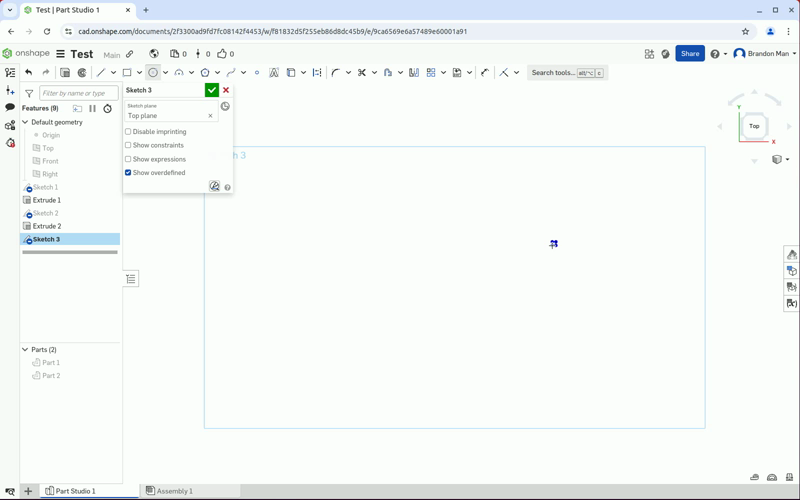
key_down(shift)
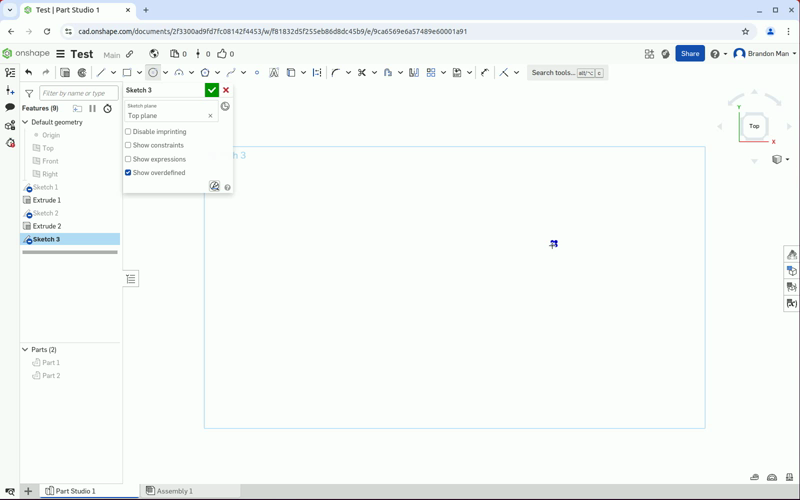
mouse_move(553, 243)
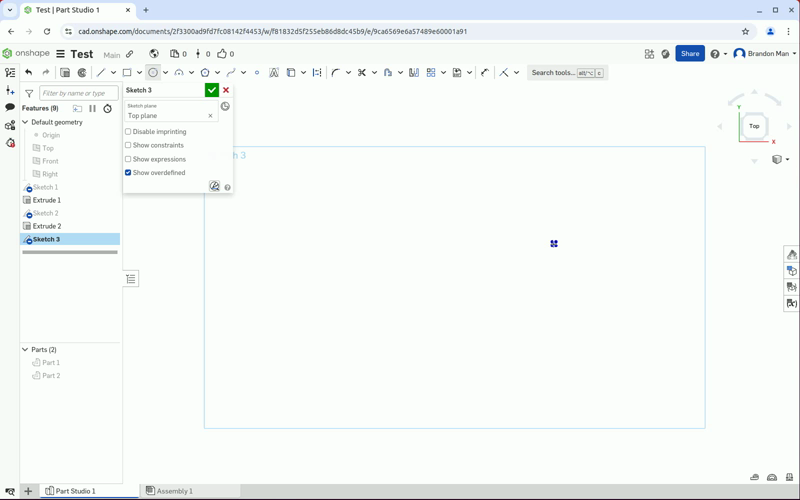
scroll(6)
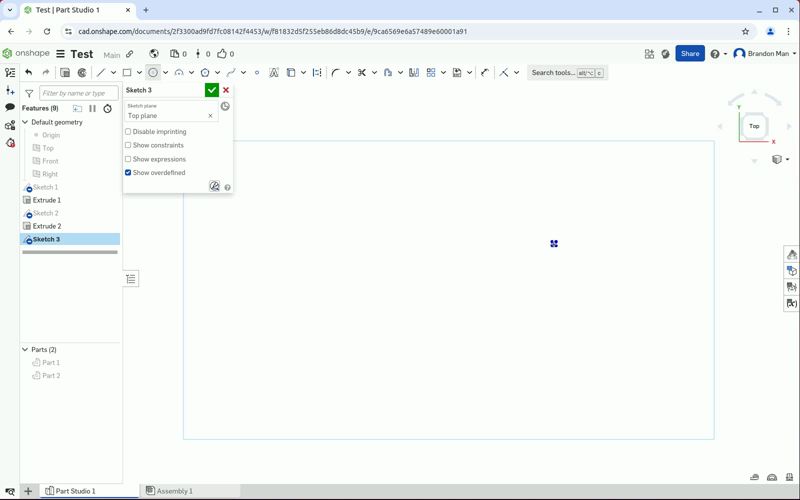
scroll(6)
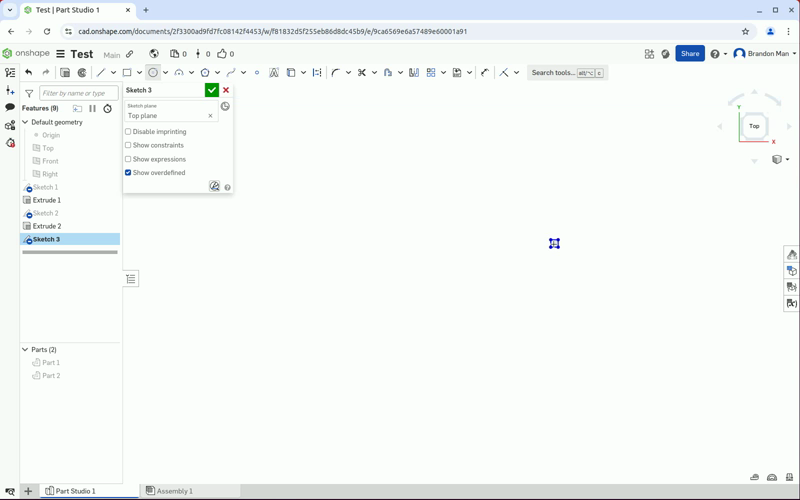
scroll(6)
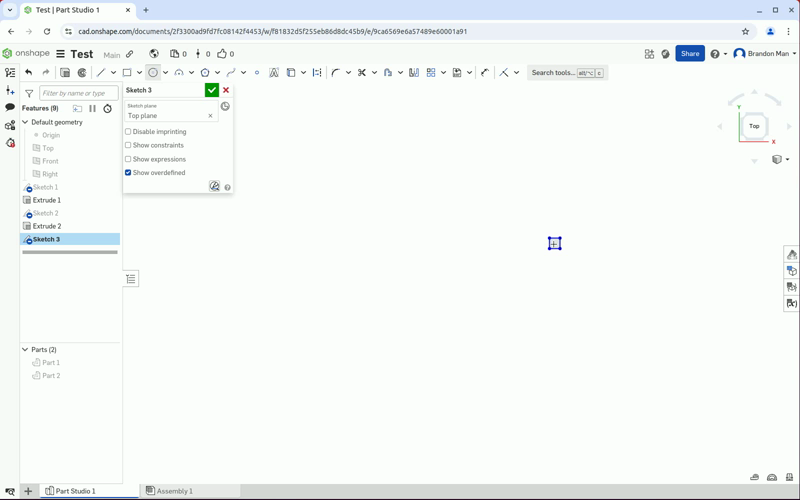
scroll(6)
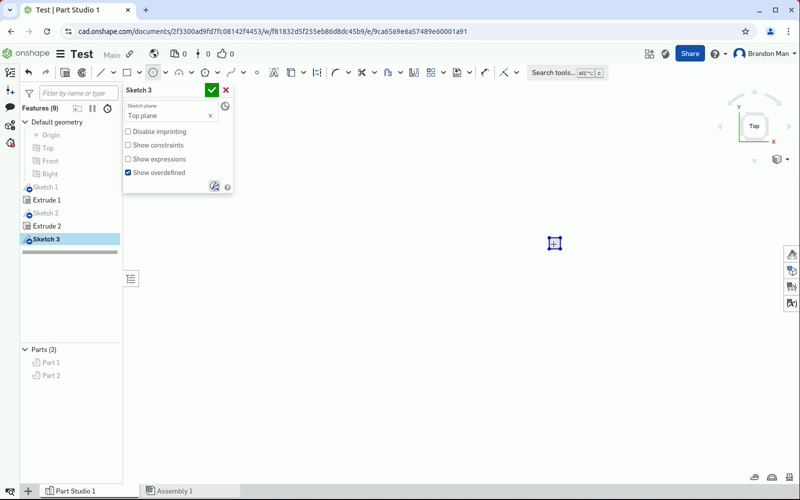
scroll(6)
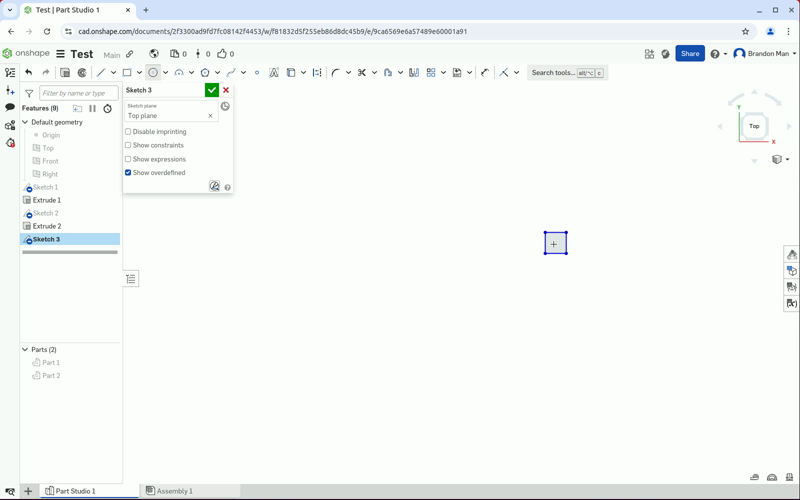
scroll(6)
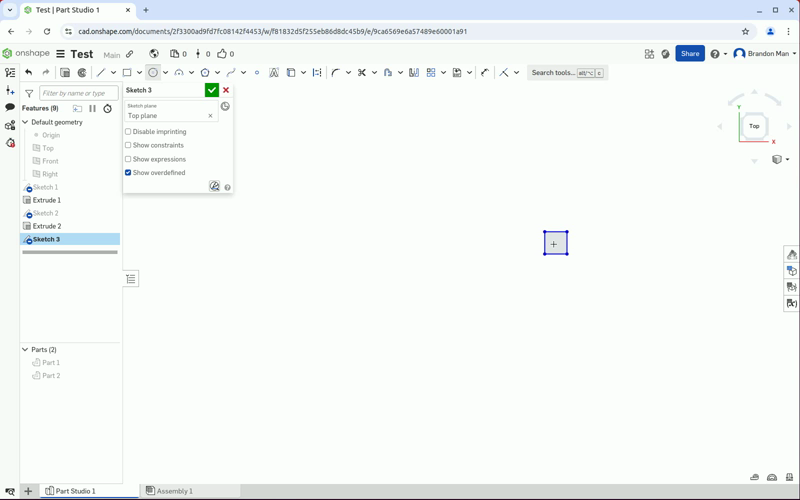
scroll(6)
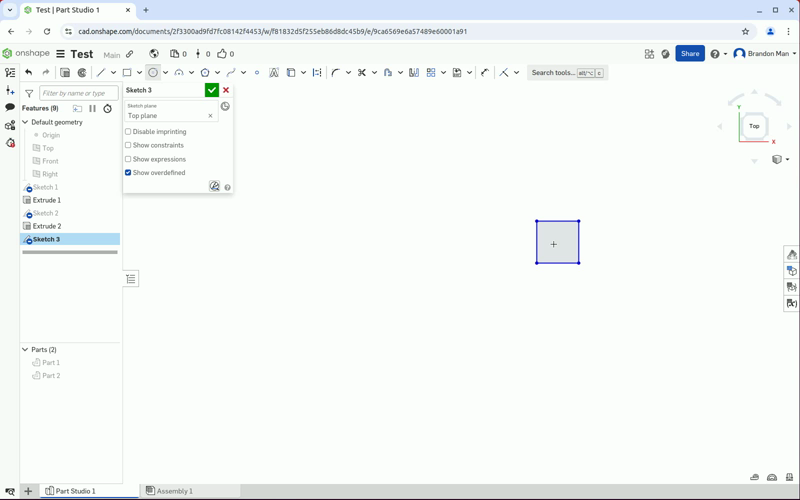
click(553, 243)
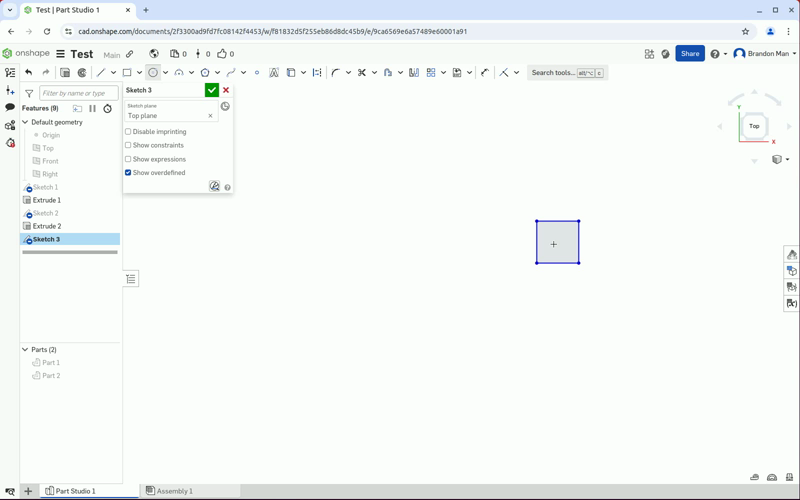
scroll(-6)
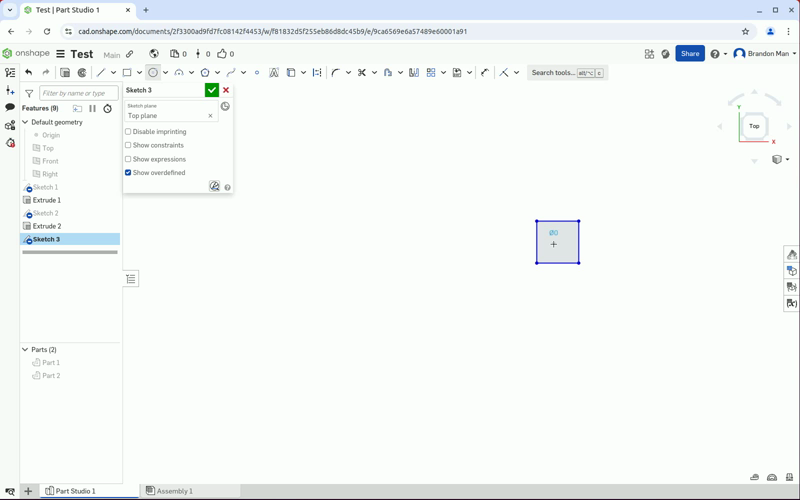
scroll(-6)
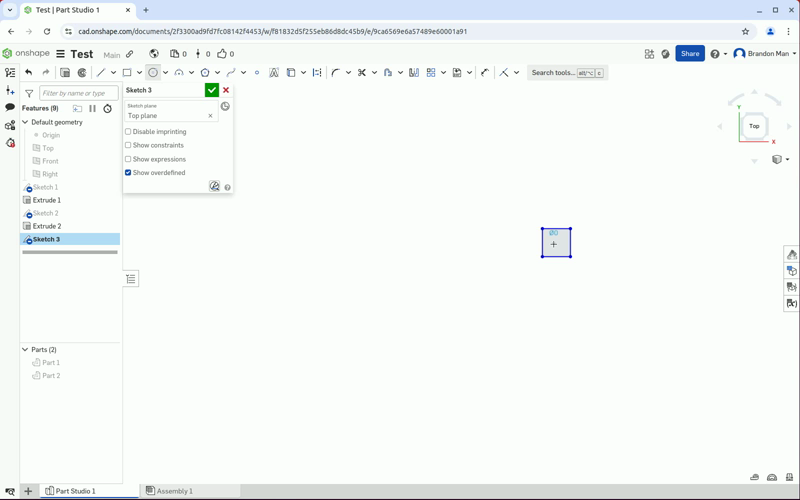
scroll(-6)
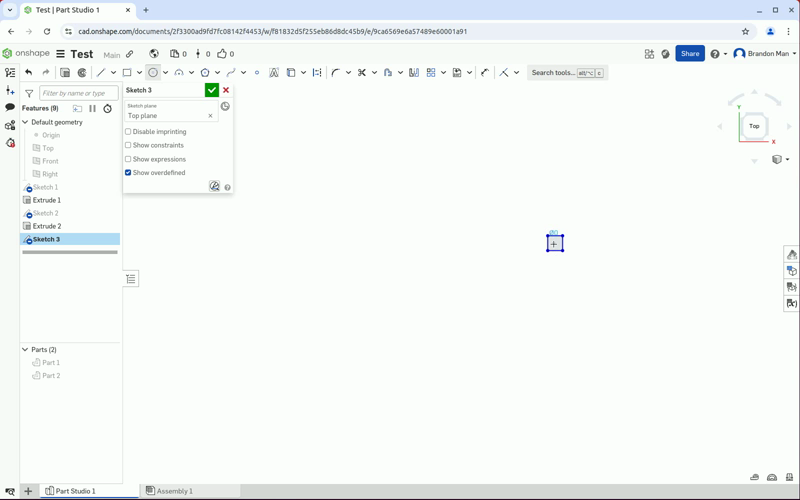
scroll(-6)
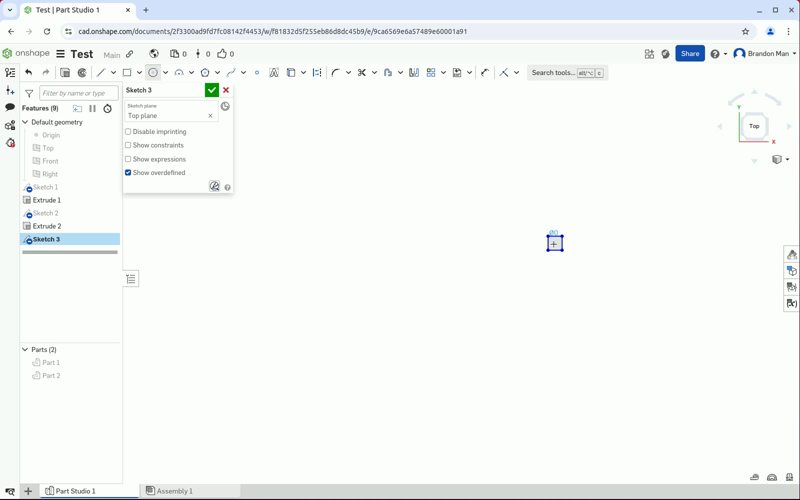
scroll(-6)
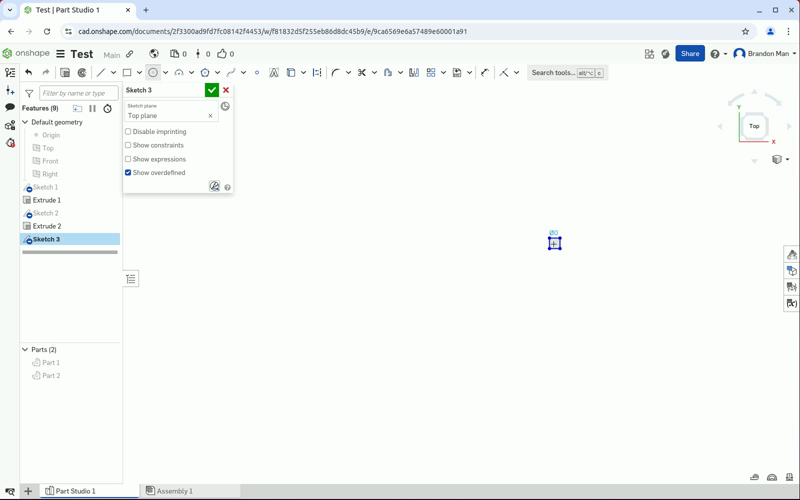
scroll(-6)
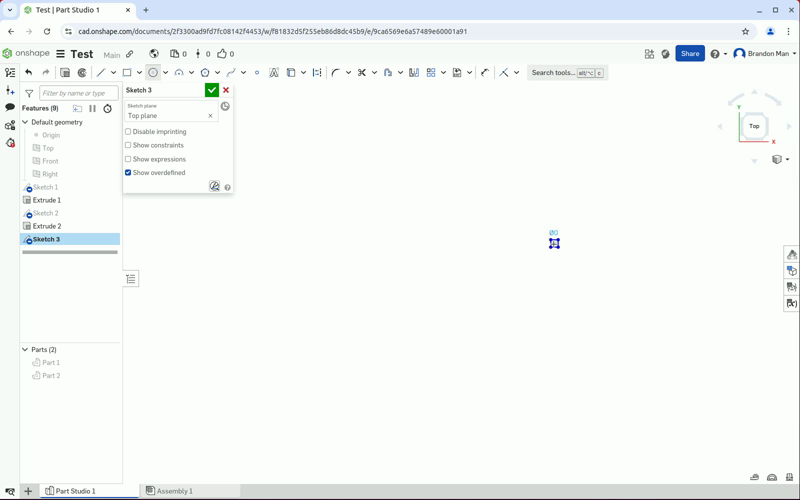
scroll(-6)
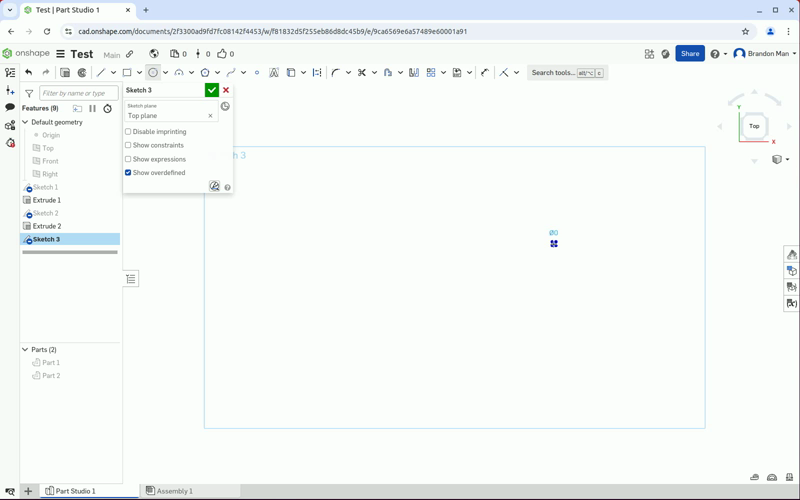
key_up(shift)
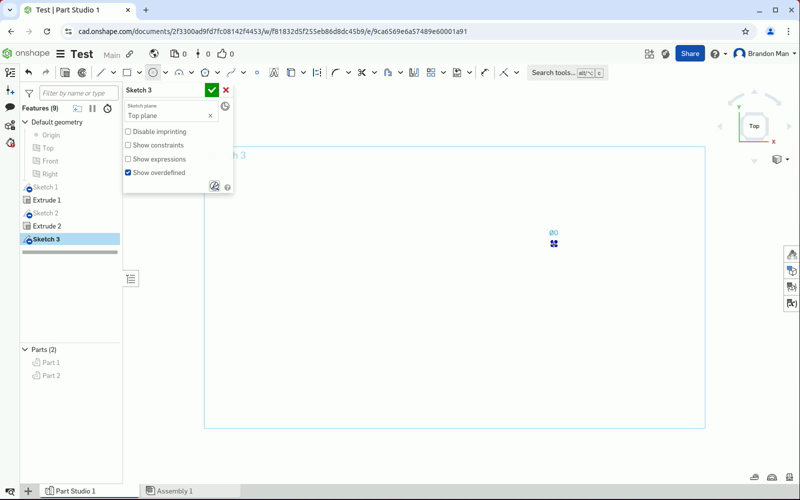
mouse_move(554, 243)
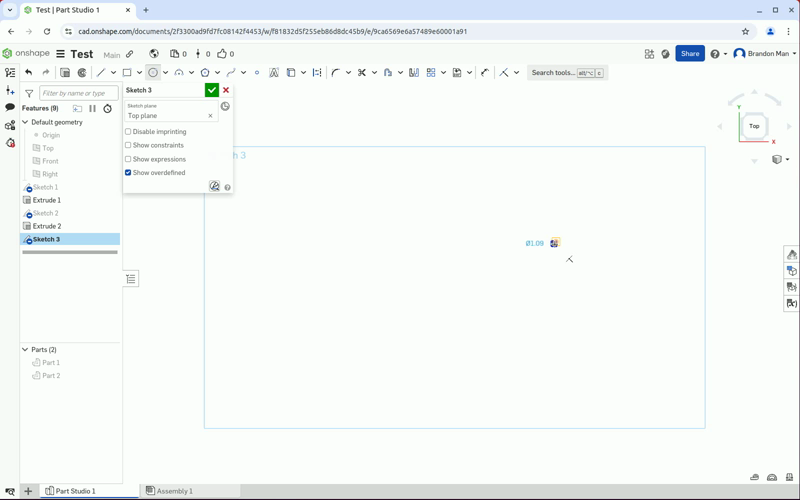
scroll(6)
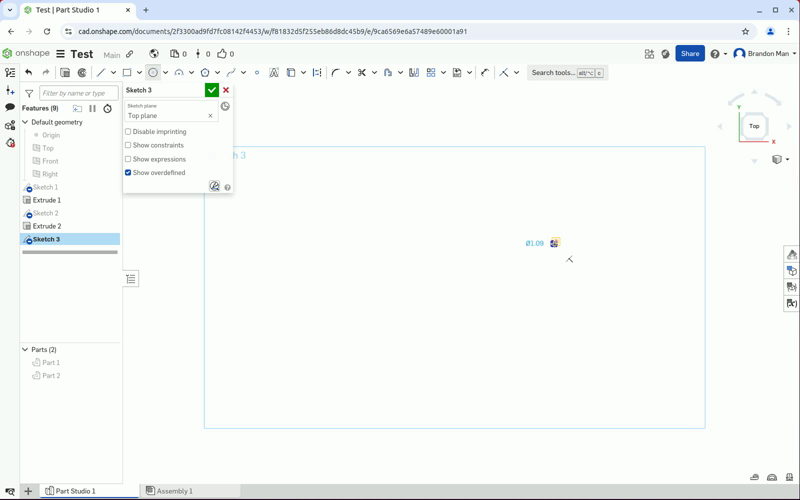
scroll(6)
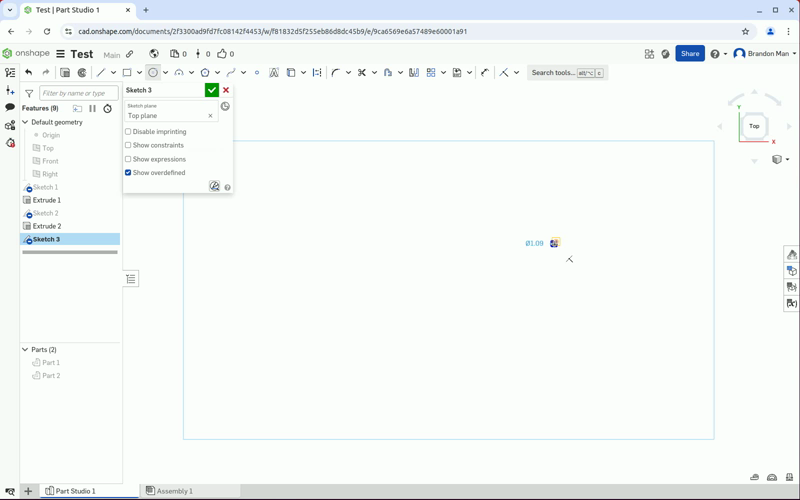
scroll(6)
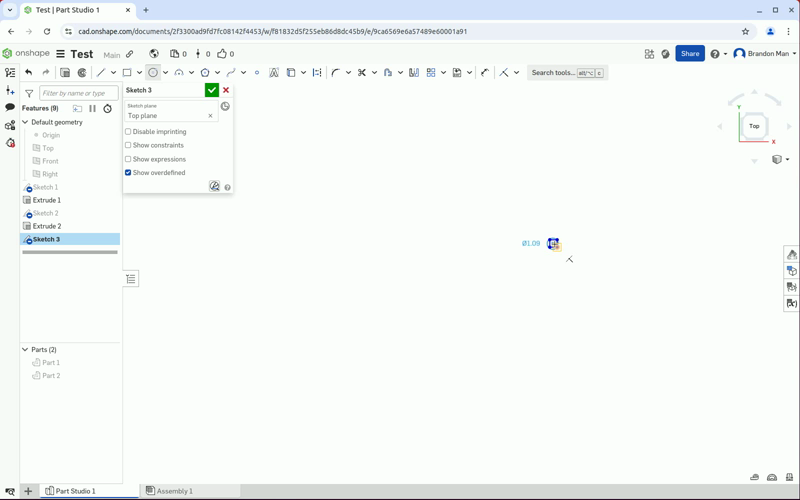
scroll(6)
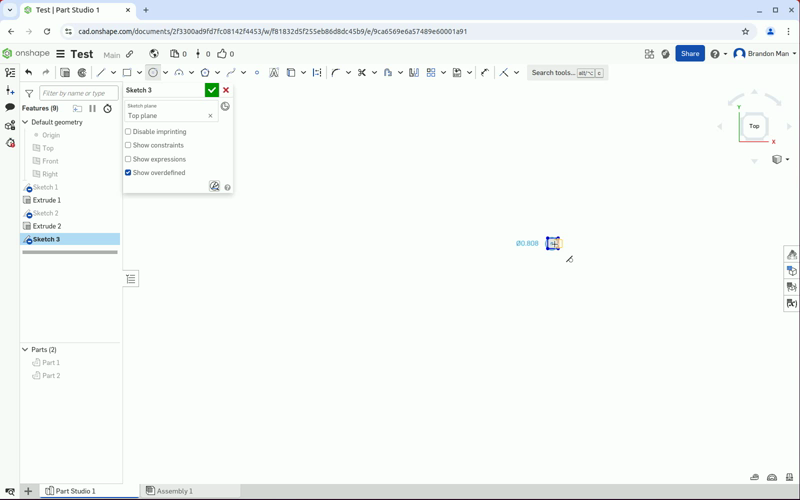
scroll(6)
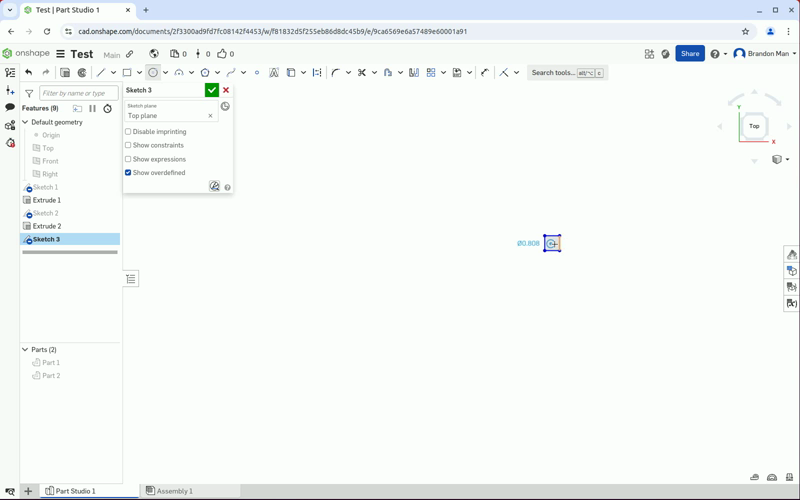
scroll(6)
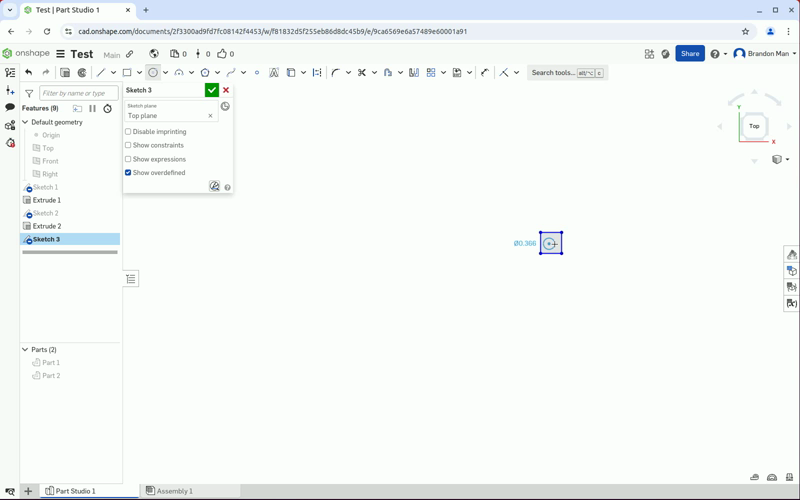
scroll(6)
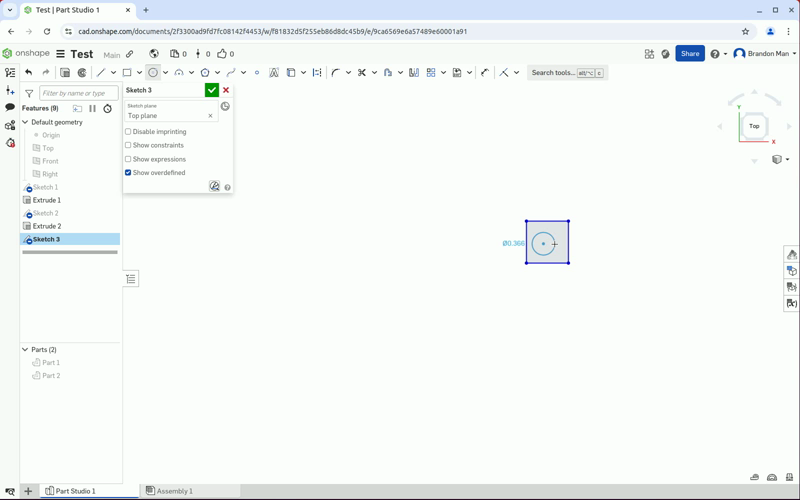
click(554, 243)
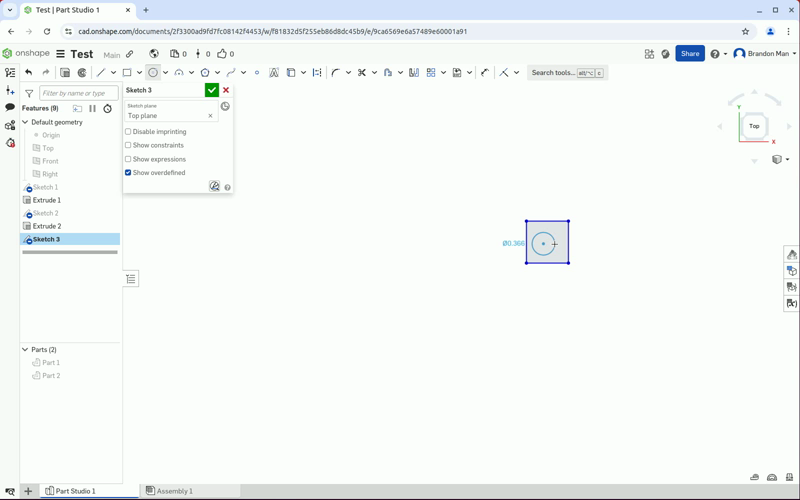
scroll(-6)
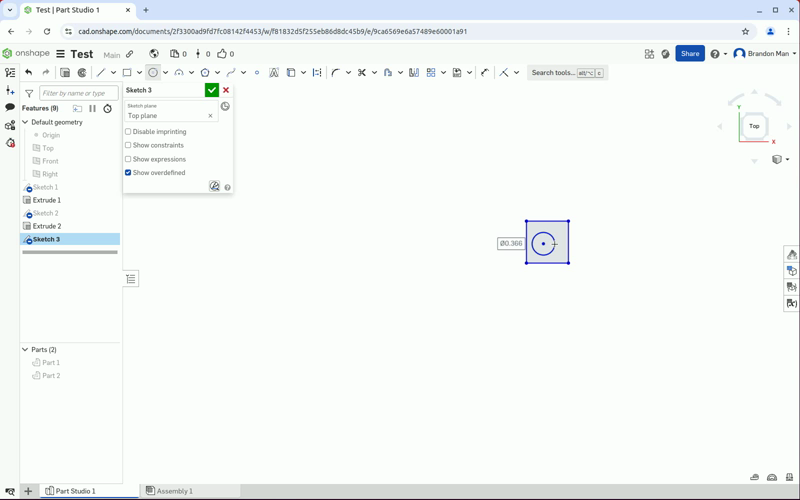
scroll(-6)
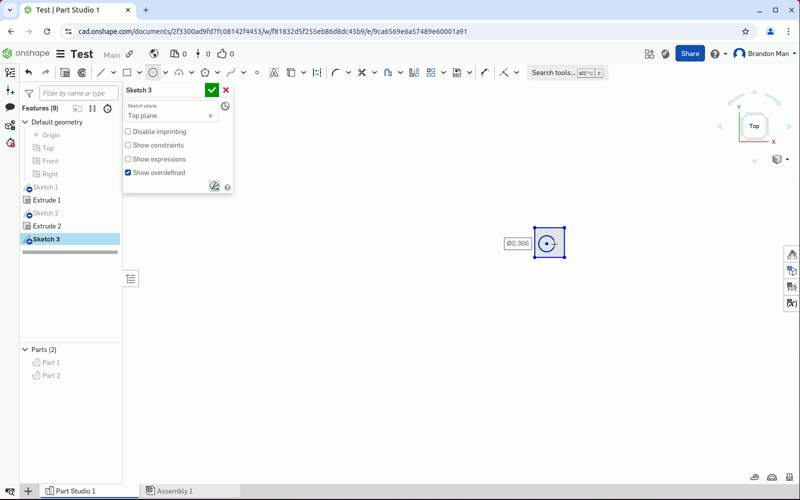
scroll(-6)
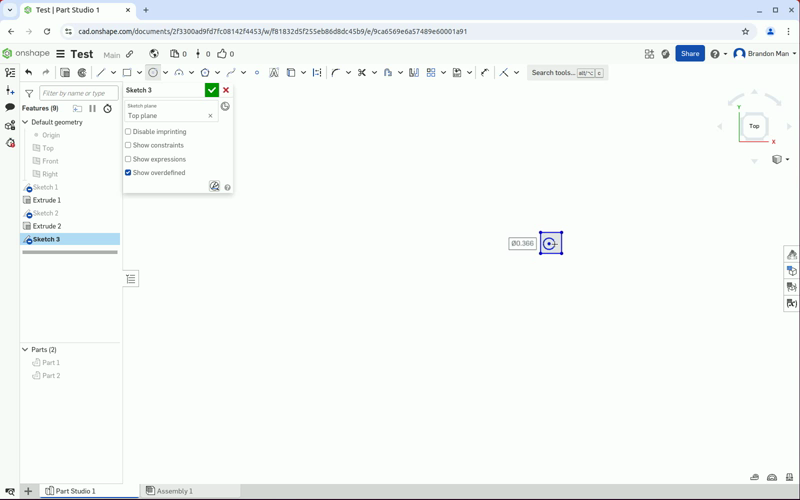
scroll(-6)
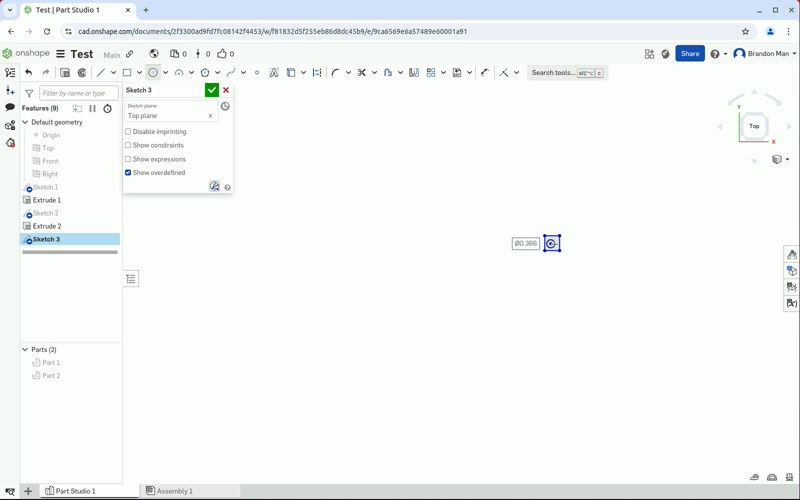
scroll(-6)
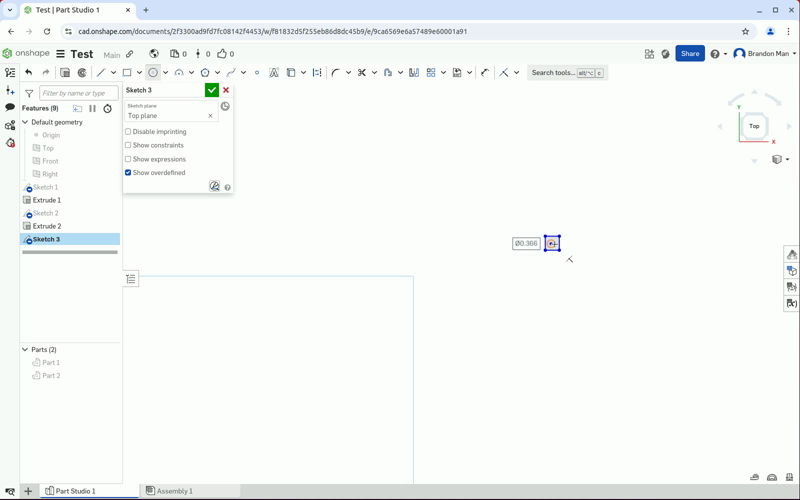
scroll(-6)
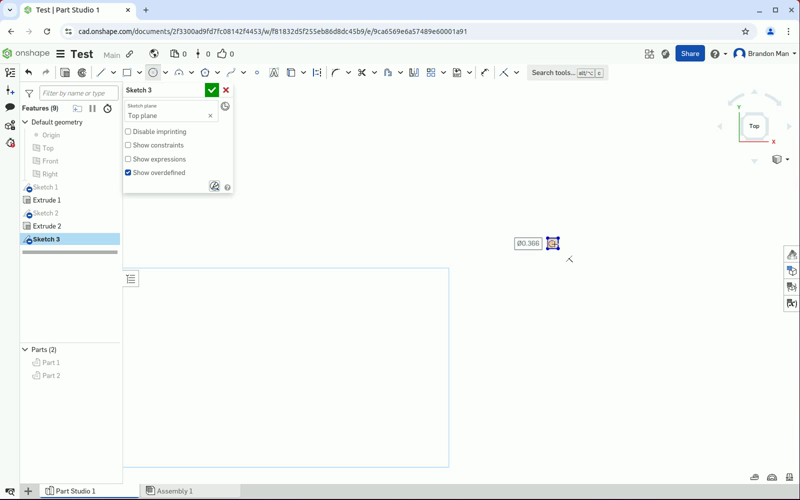
scroll(-6)
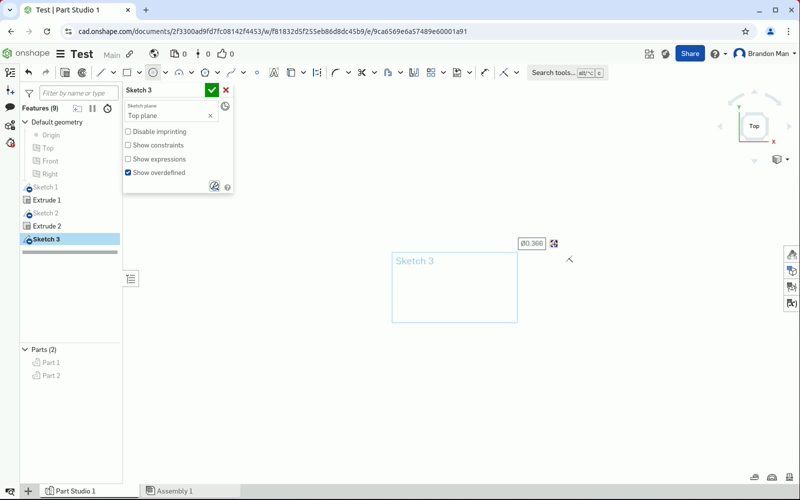
key(esc)
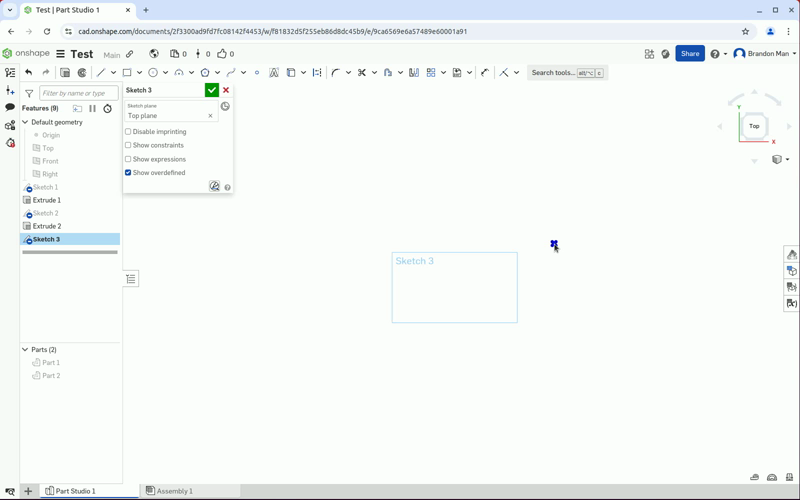
mouse_move(555, 243)
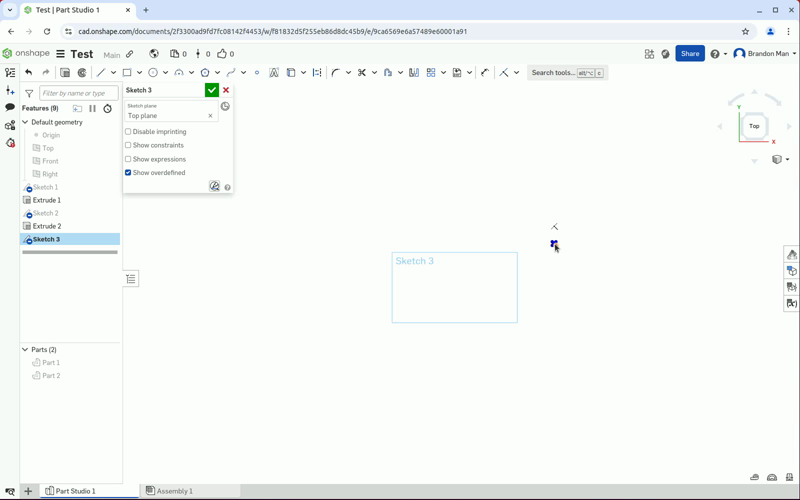
scroll(6)
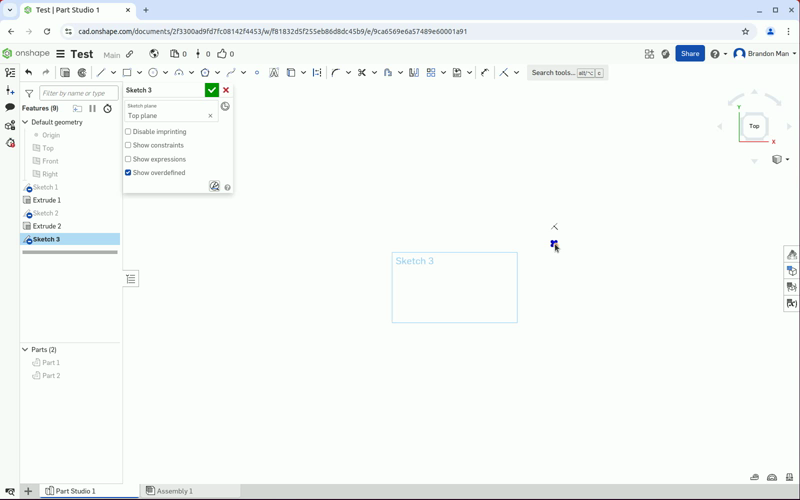
scroll(6)
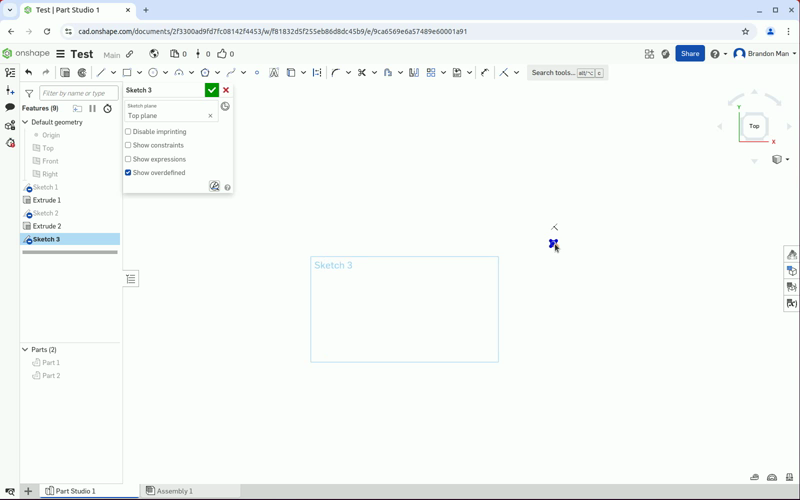
scroll(6)
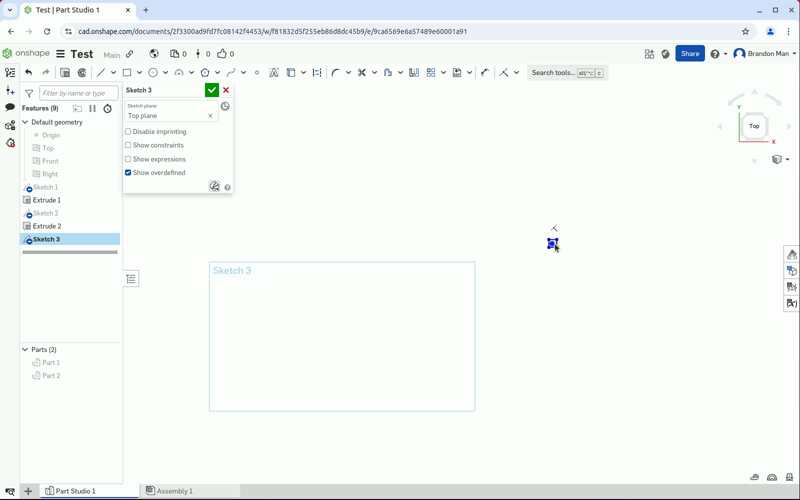
scroll(6)
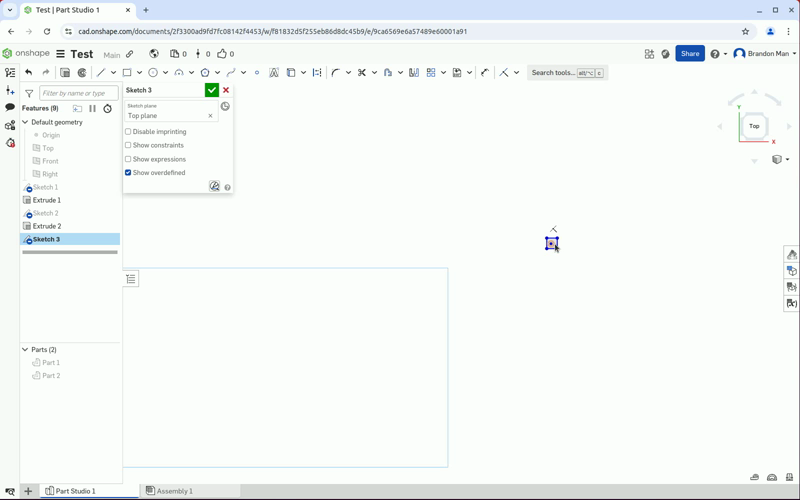
scroll(6)
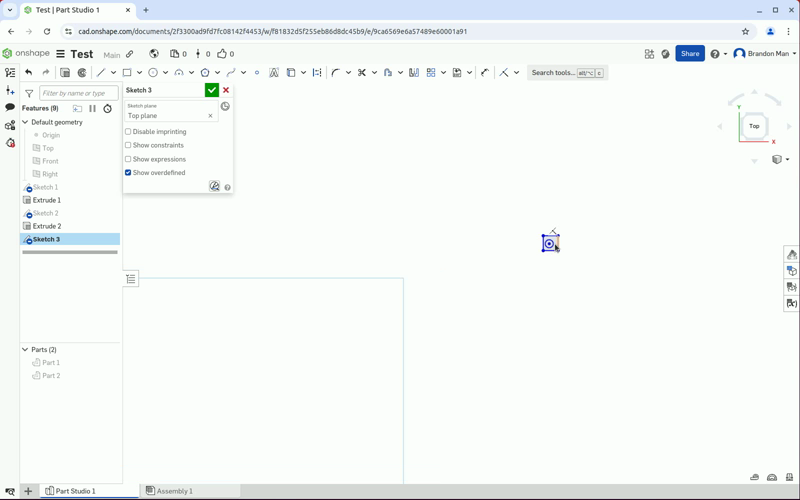
scroll(6)
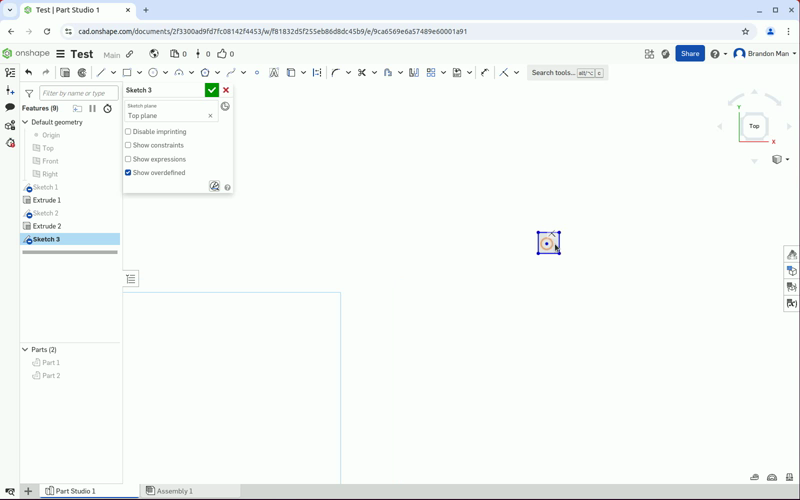
scroll(6)
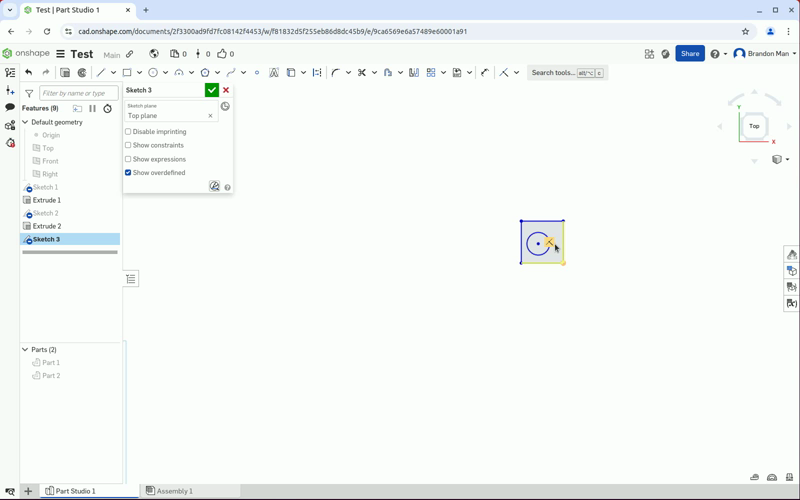
click(555, 243)
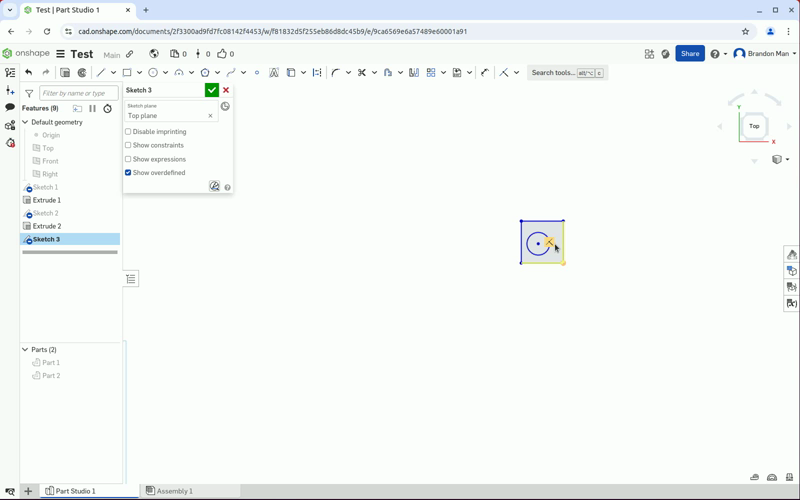
scroll(-6)
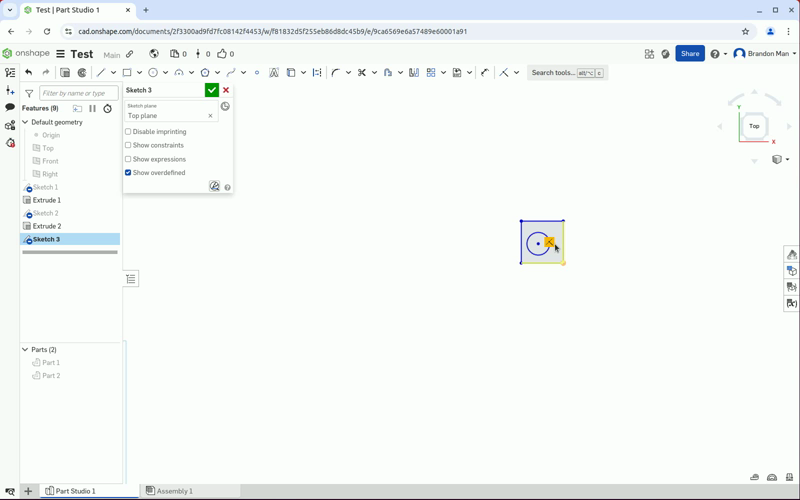
scroll(-6)
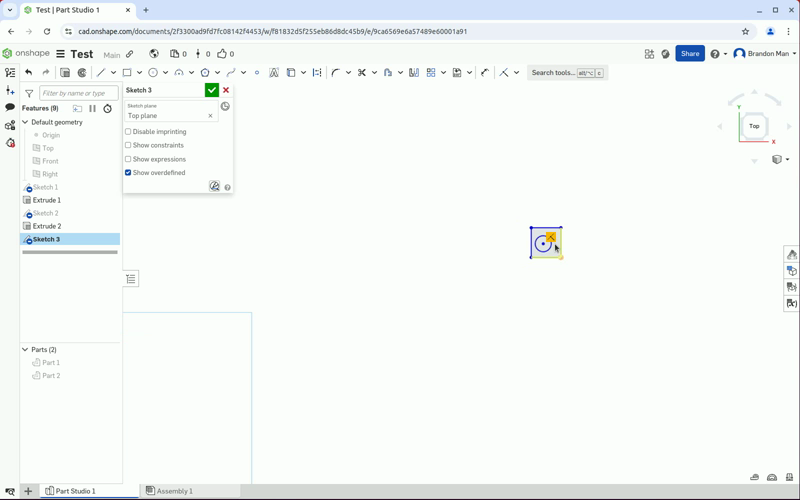
scroll(-6)
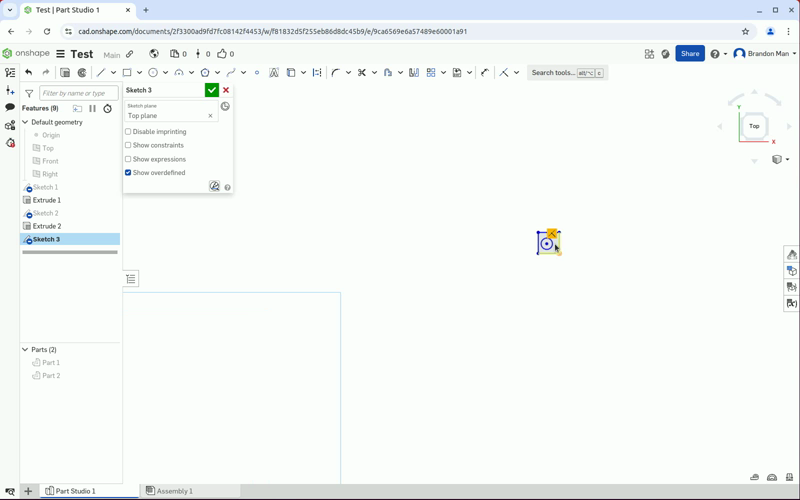
scroll(-6)
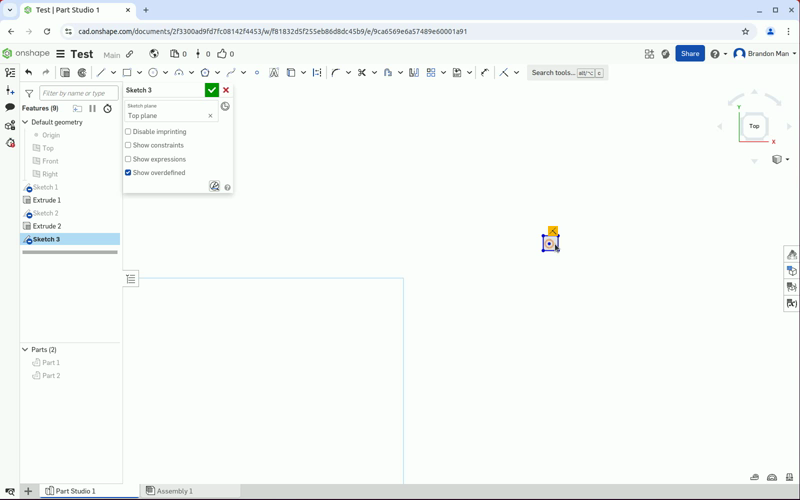
scroll(-6)
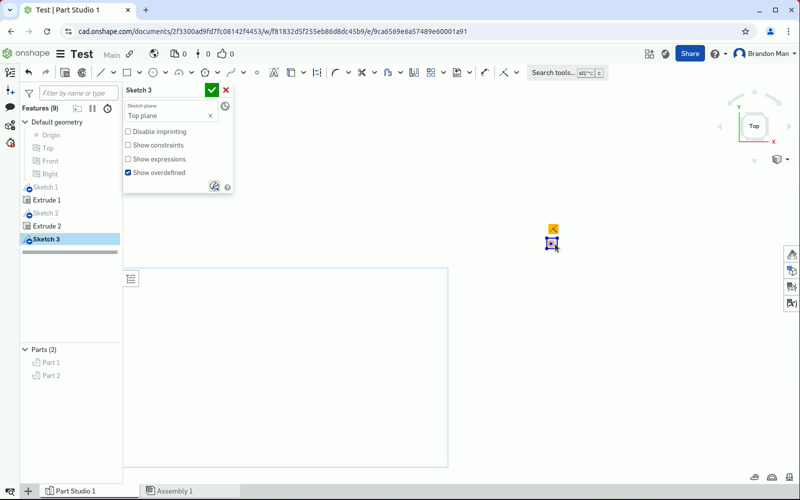
scroll(-6)
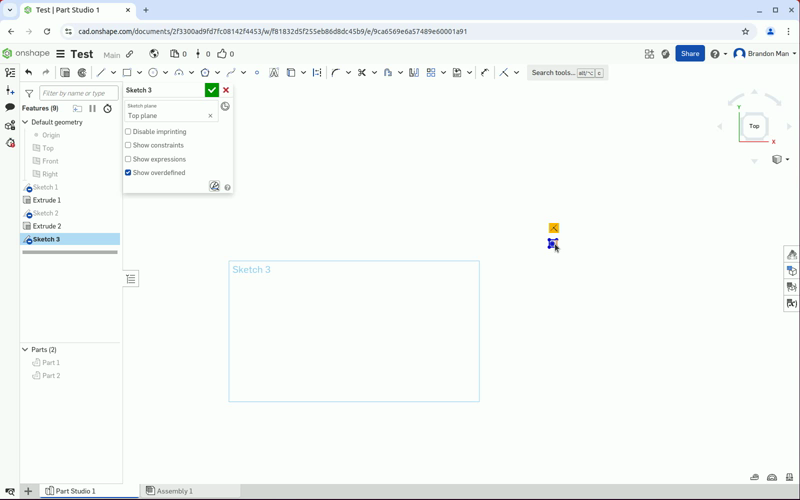
scroll(-6)
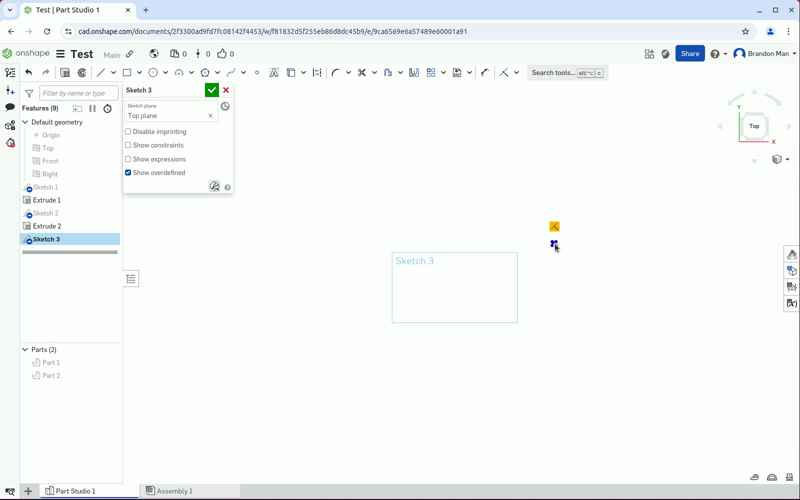
mouse_move(73, 352)
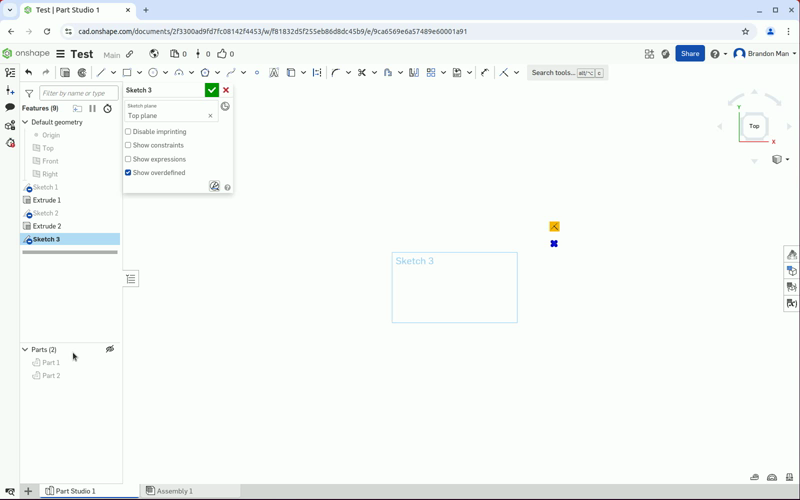
key(shift+y)
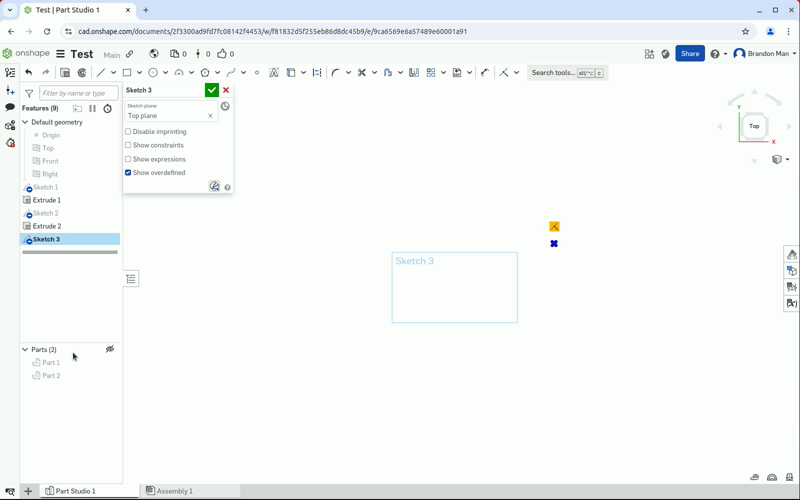
key(shift+e)
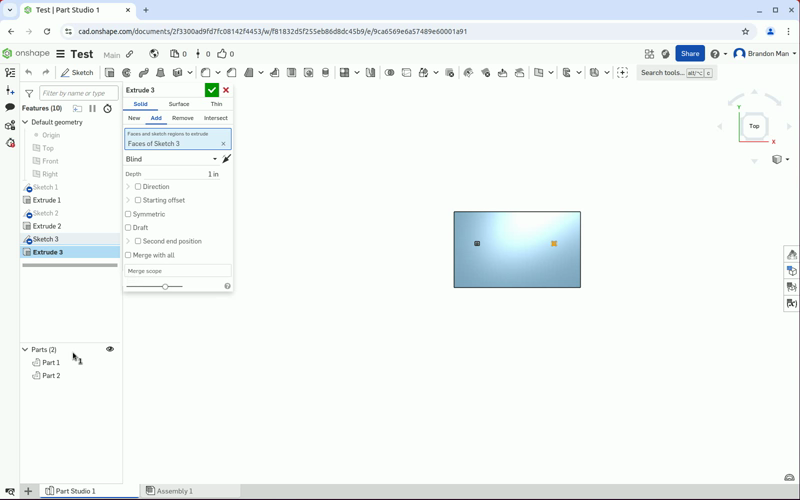
mouse_move(143, 106)
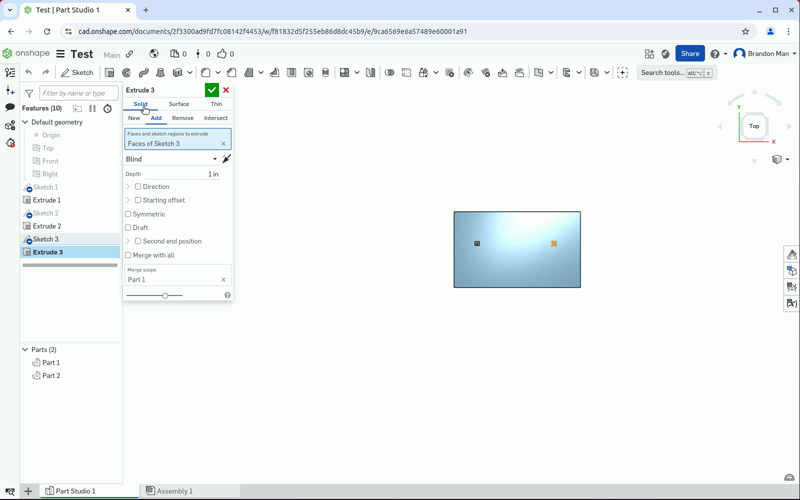
click(143, 106)
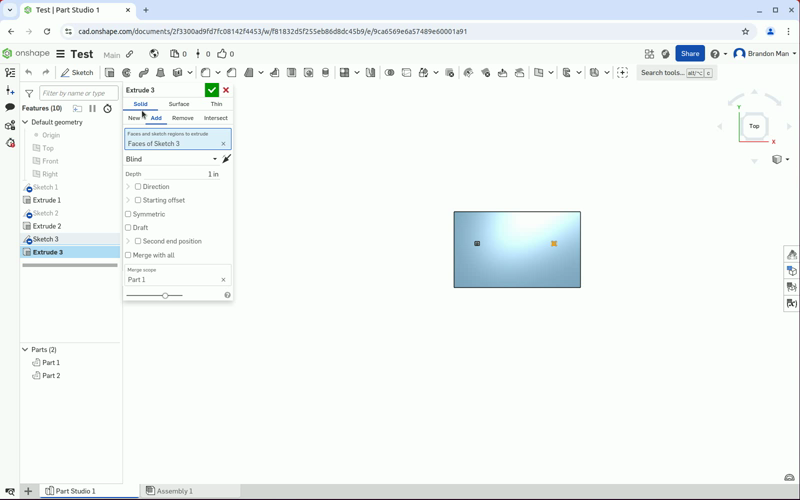
mouse_move(137, 120)
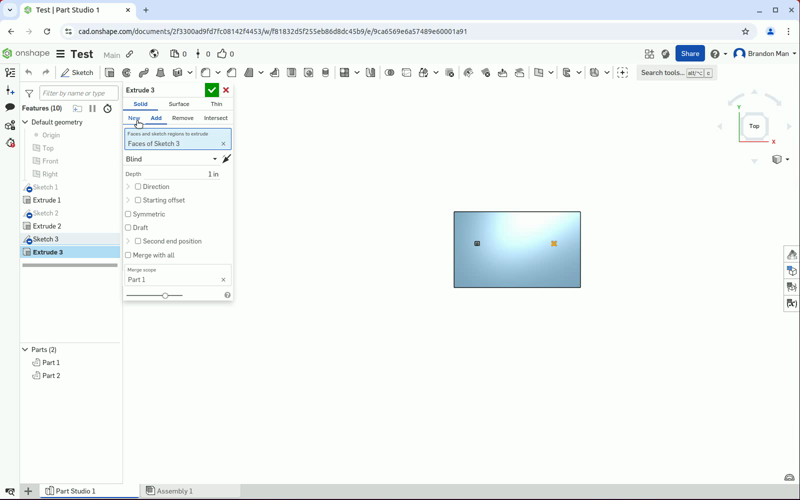
click(137, 120)
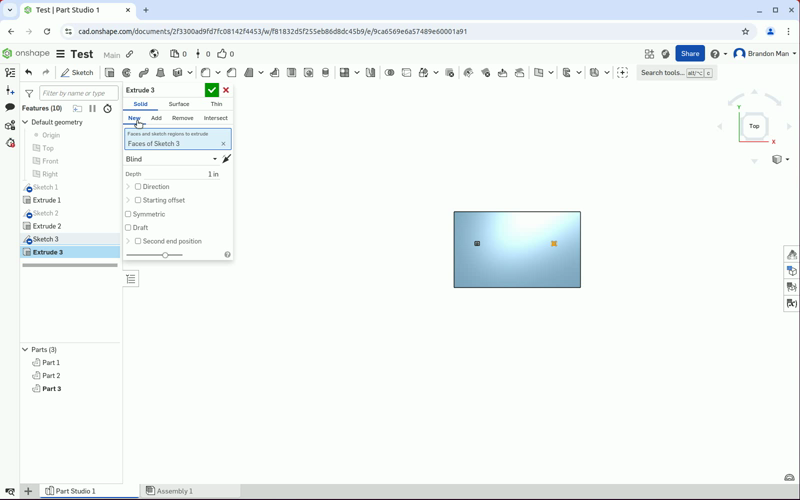
key(tab, 4)
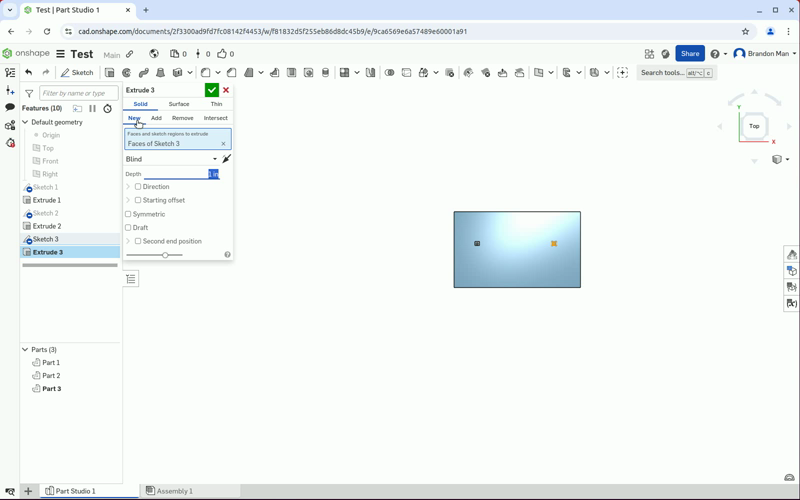
text(0.241)
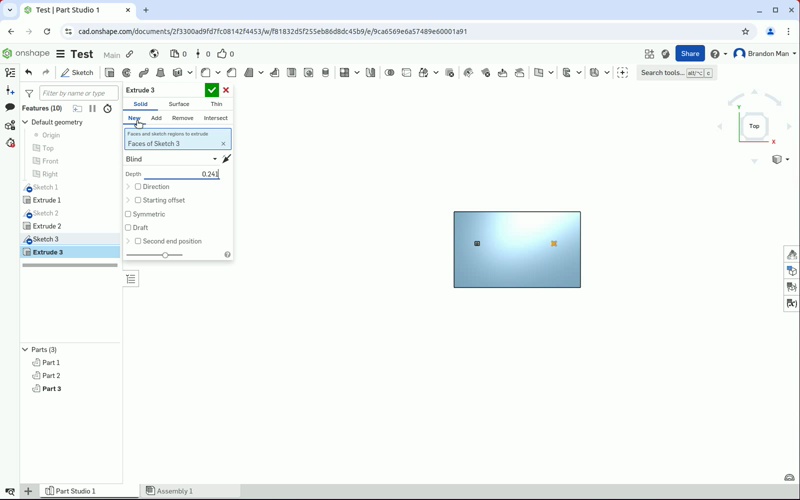
key(enter)
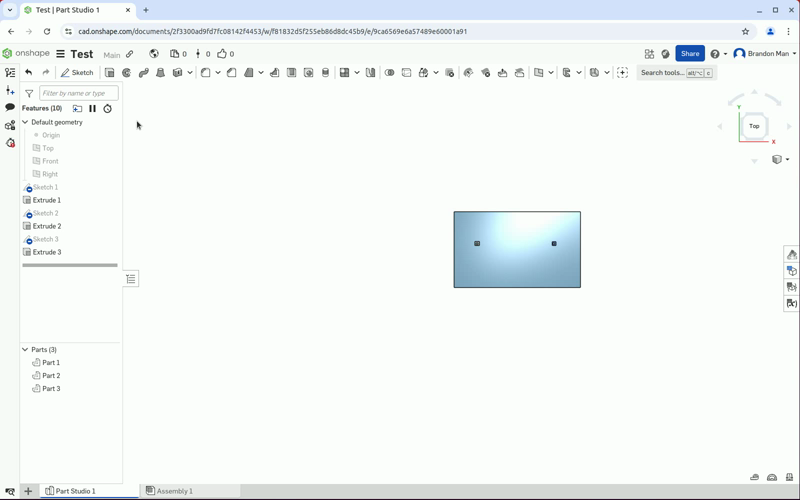
key(shift+h)
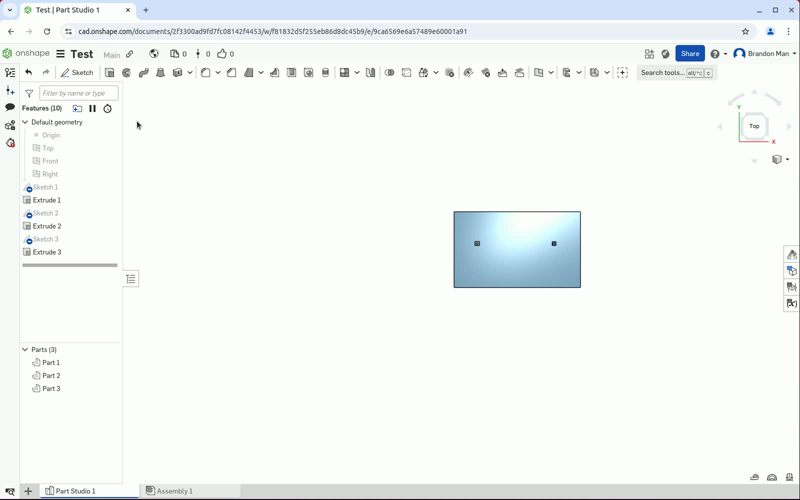
key(shift+h)
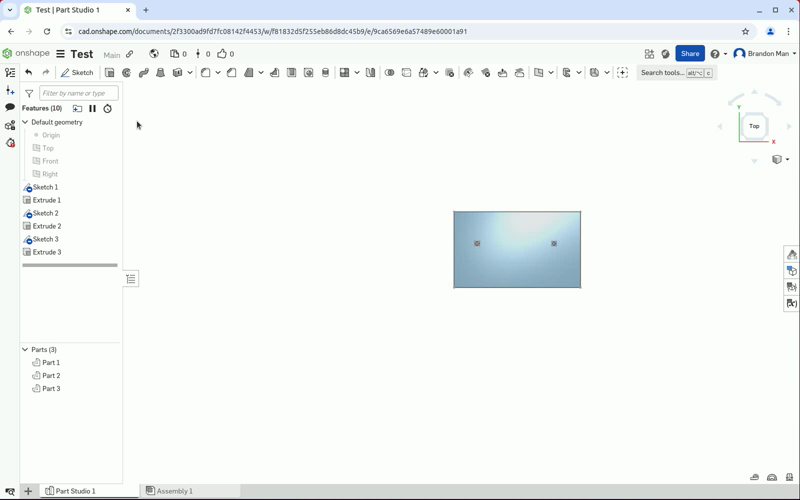
key(shift+7)
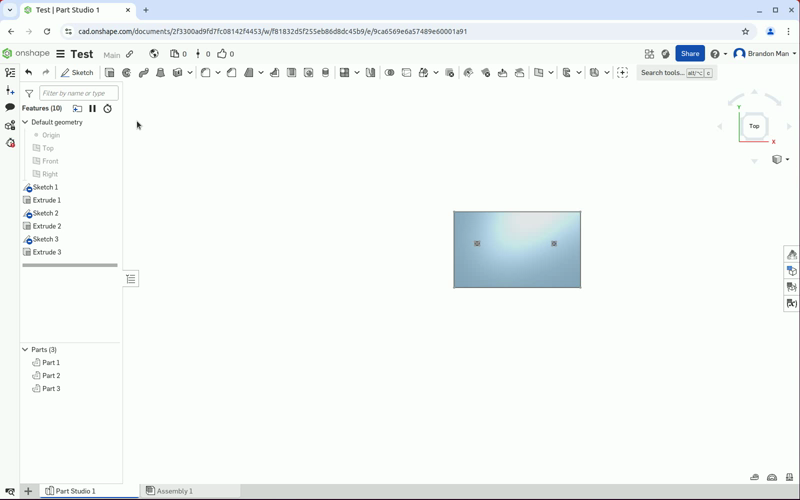
key(up, 3)
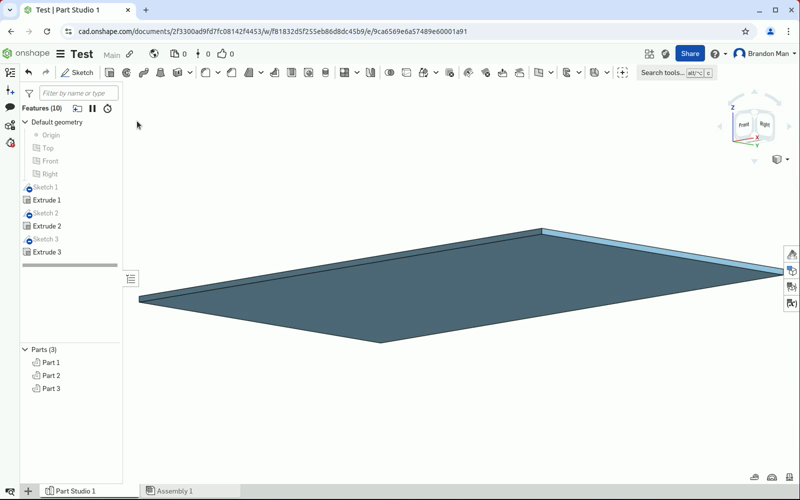
key(left, 3)
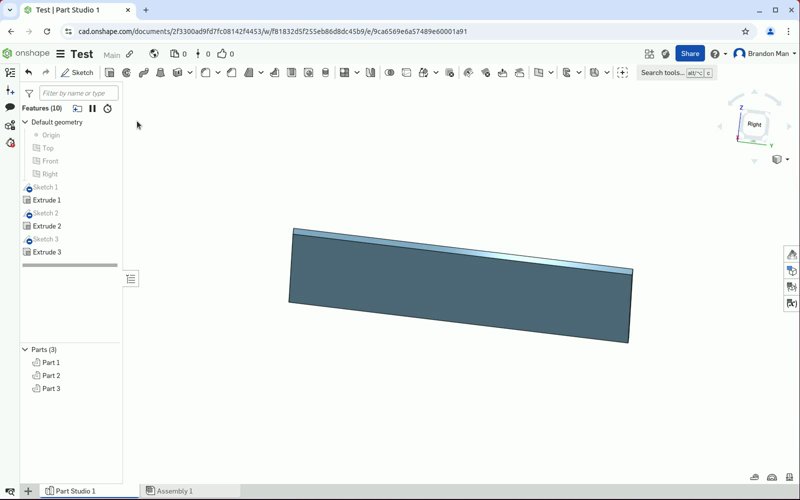
key(right, 3)
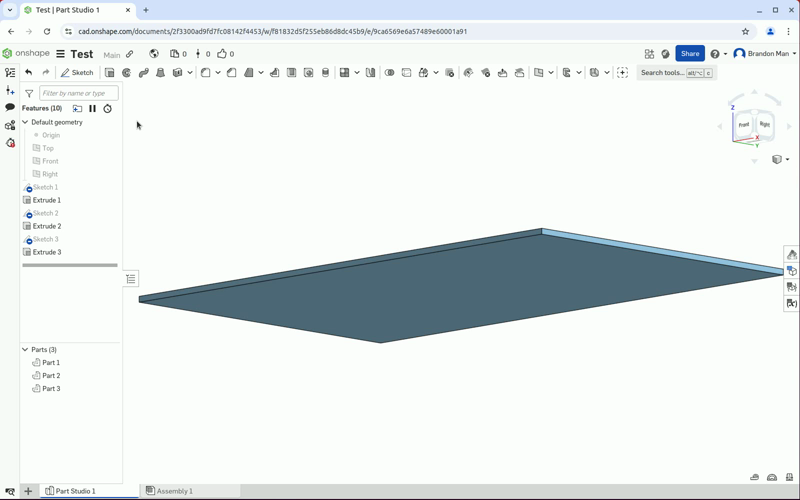
key(down, 3)
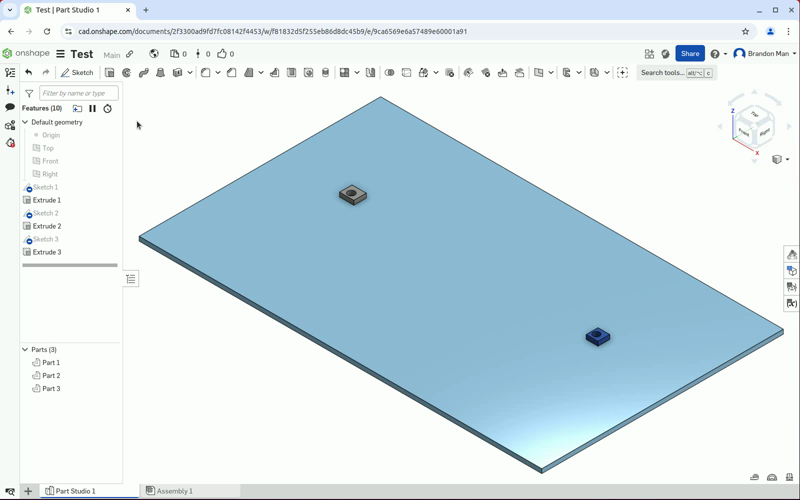
mouse_move(73, 189)
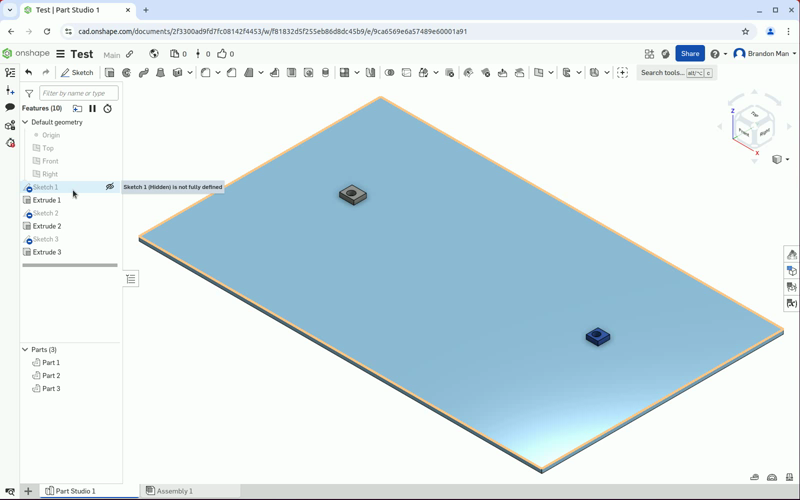
click(73, 189)